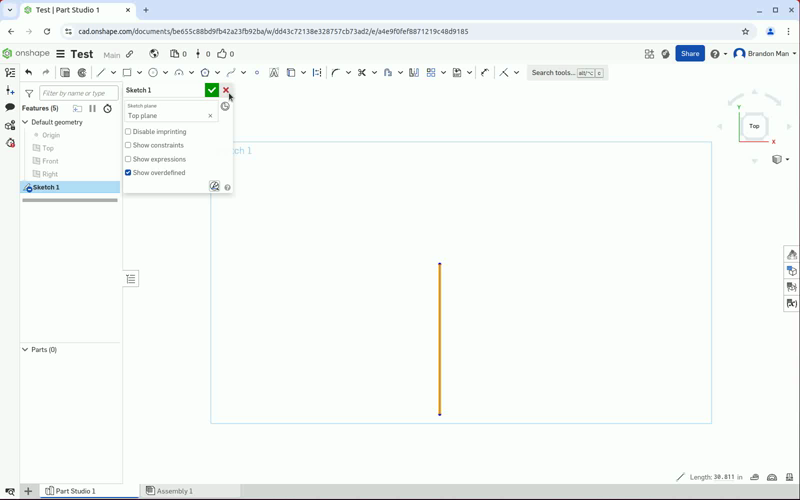
key(shift+h)
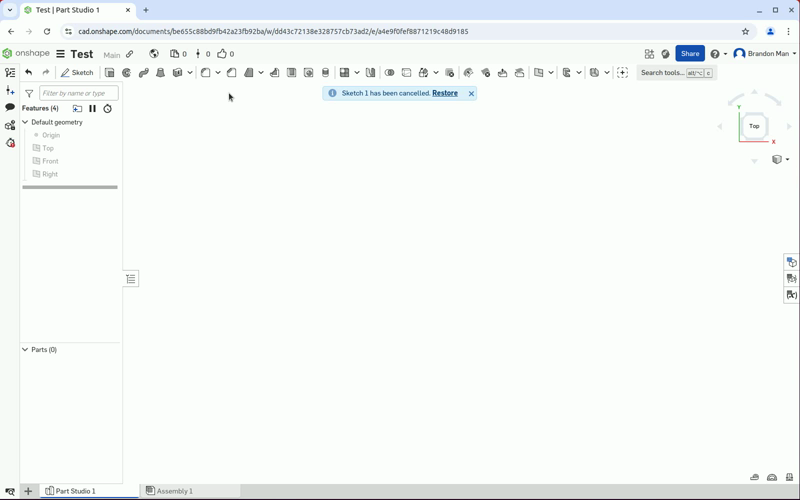
mouse_move(73, 352)
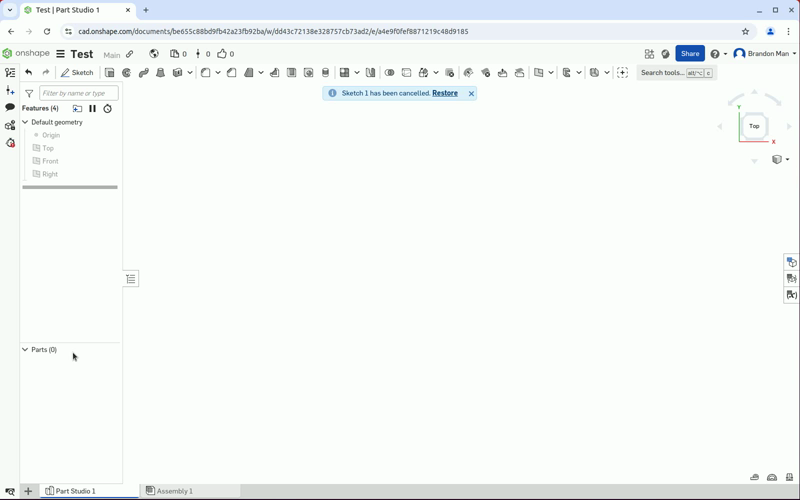
key(y)
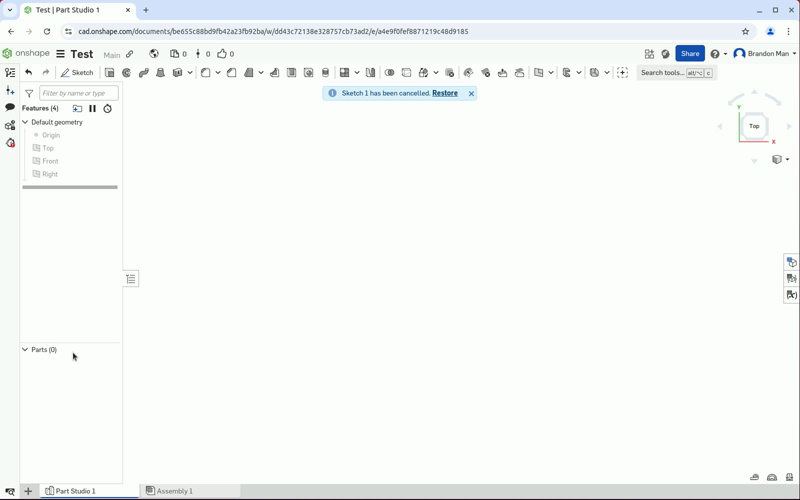
key(shift+p)
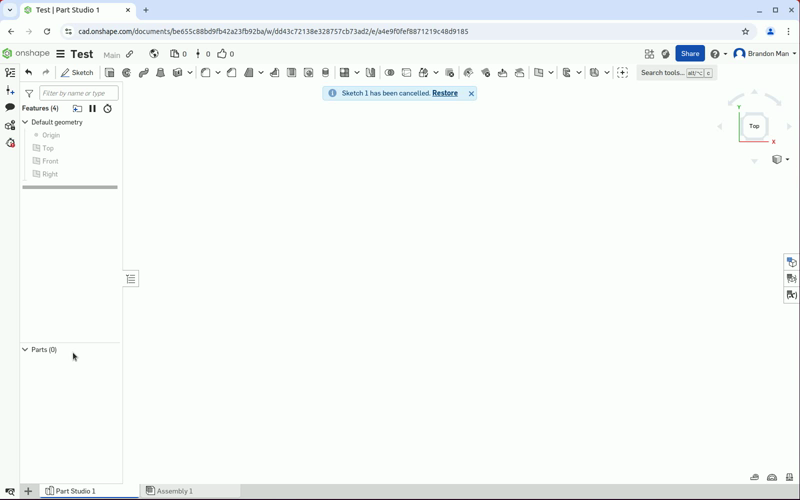
key(space)
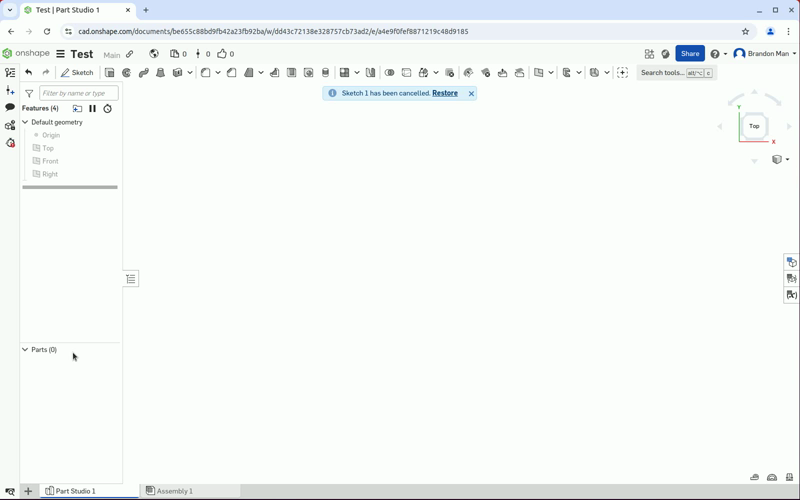
key_down(shift)
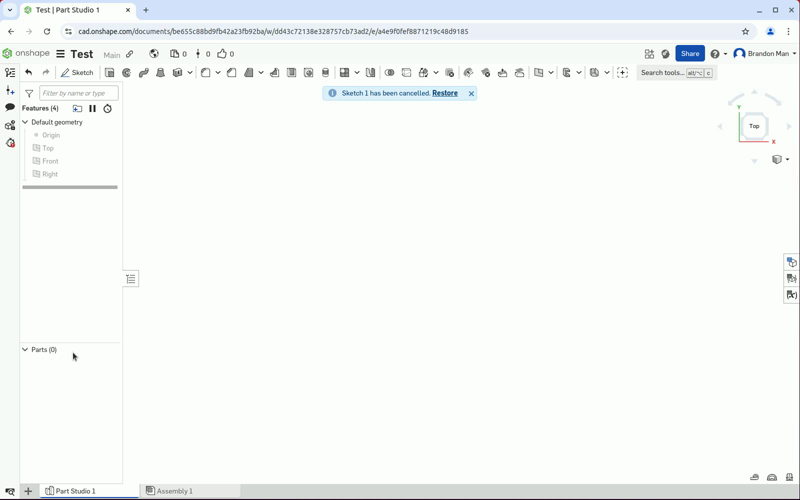
key(up)
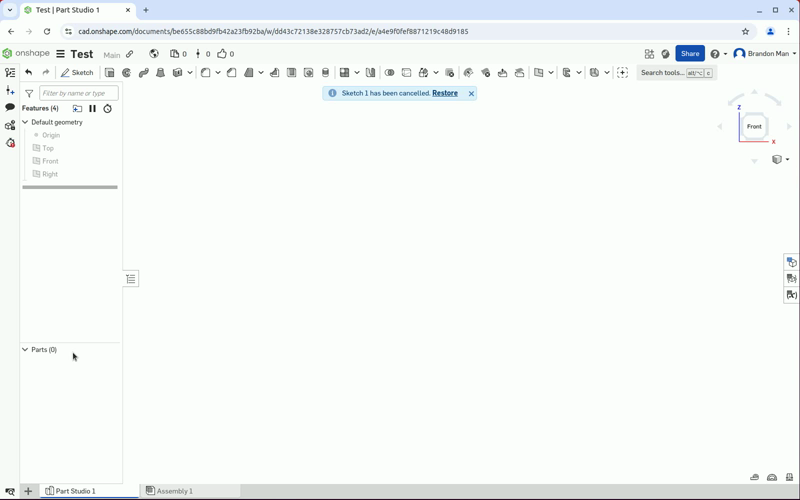
key_up(shift)
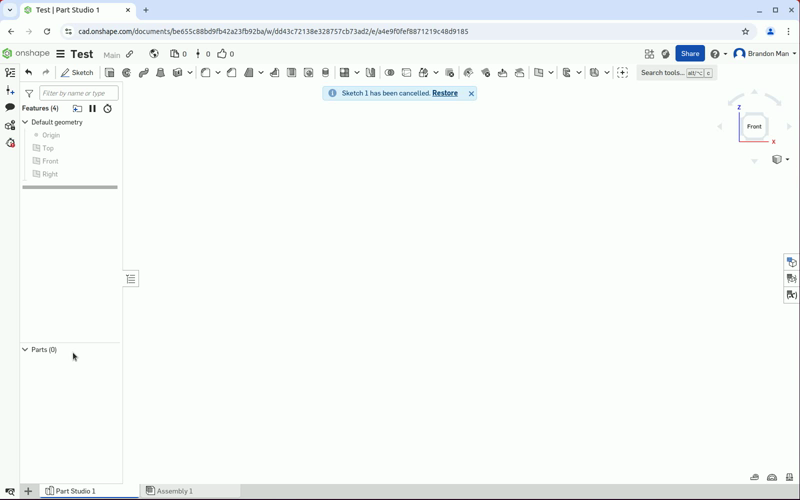
mouse_move(73, 352)
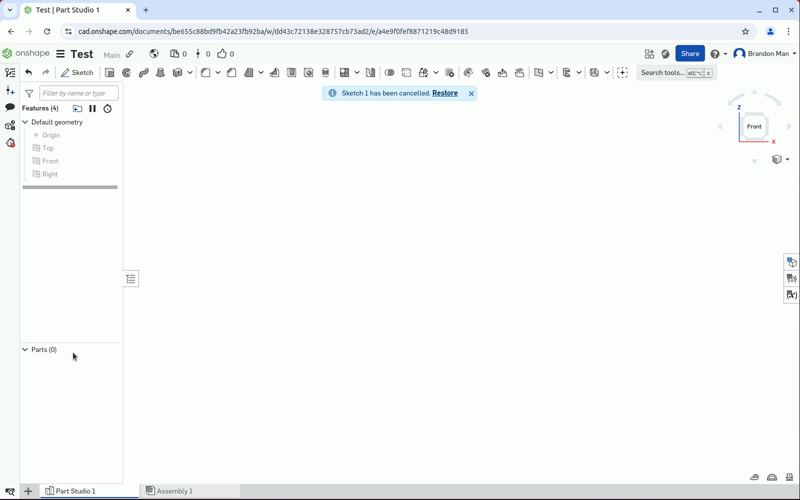
key(shift+y)
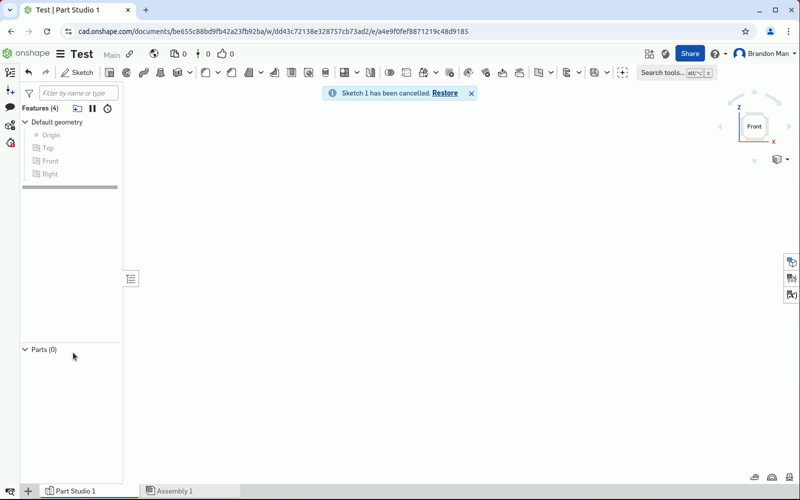
key(shift+s)
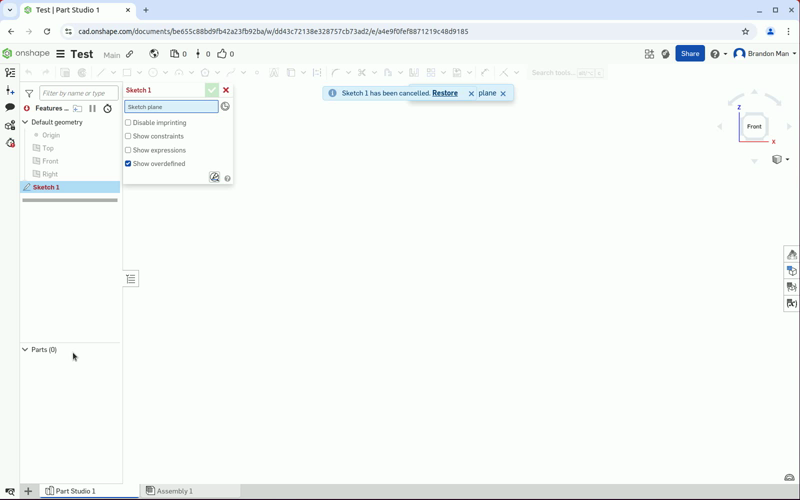
mouse_move(73, 163)
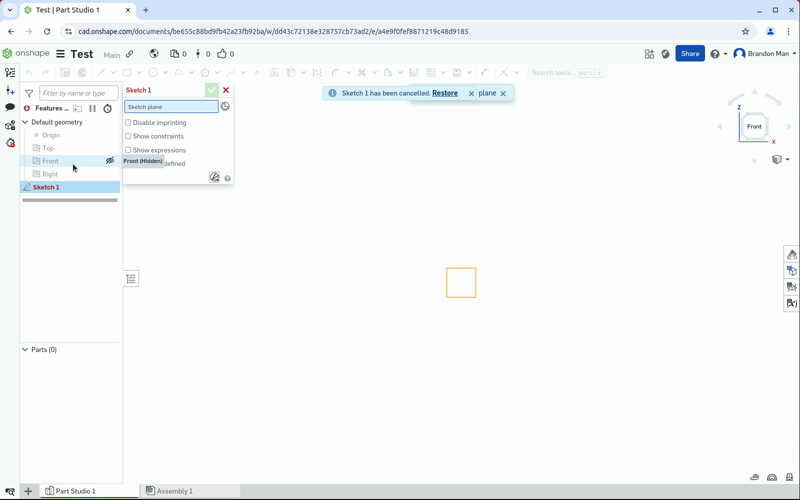
click(73, 163)
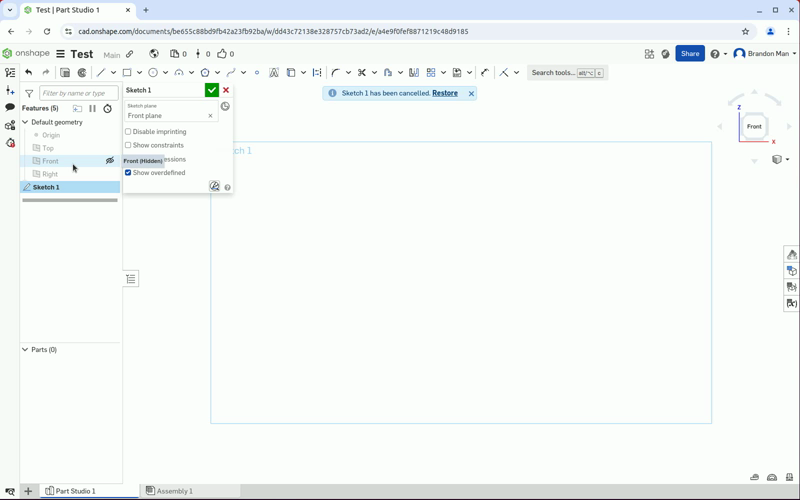
mouse_move(73, 352)
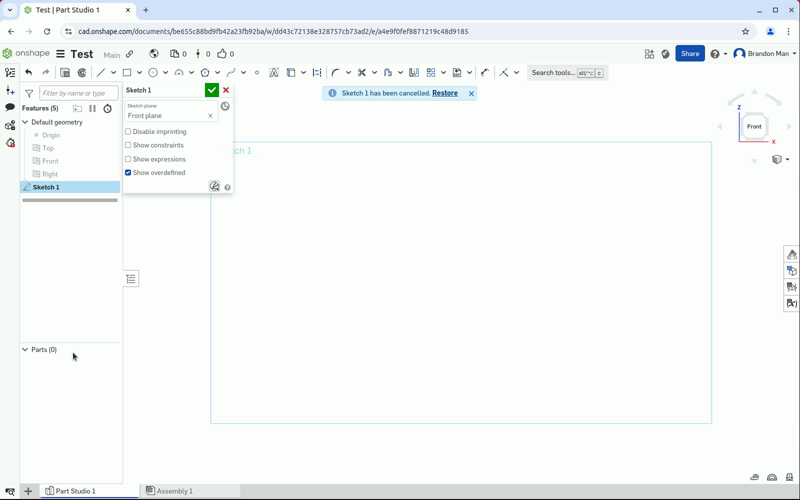
key(y)
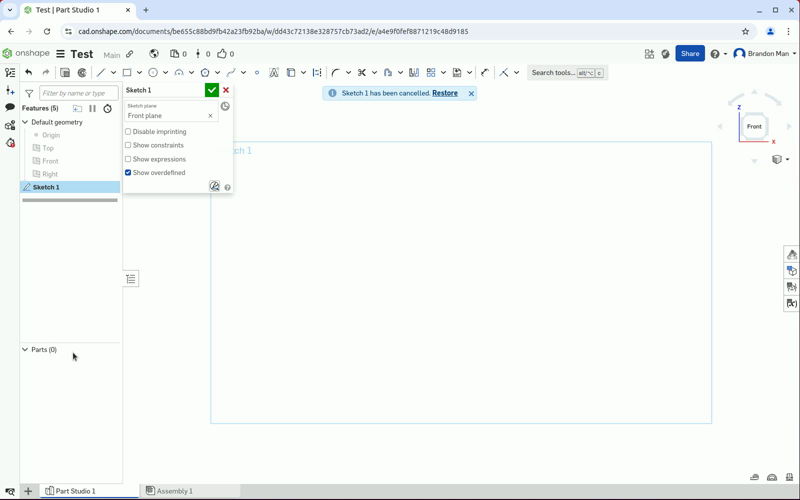
key(c)
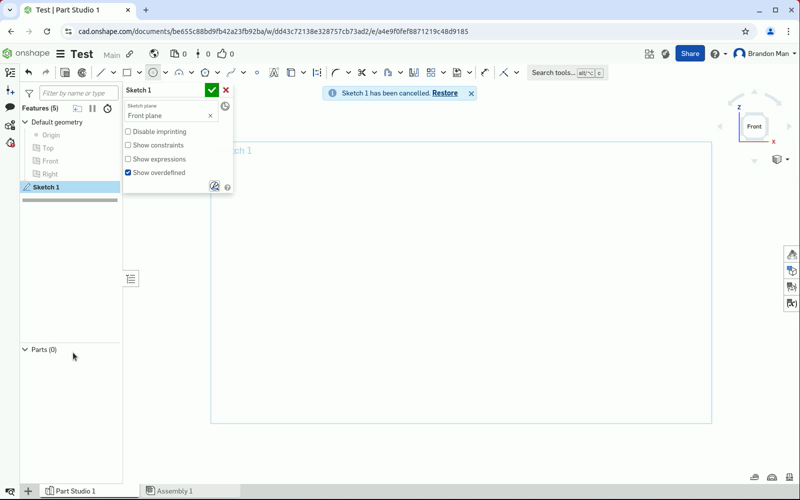
key_down(shift)
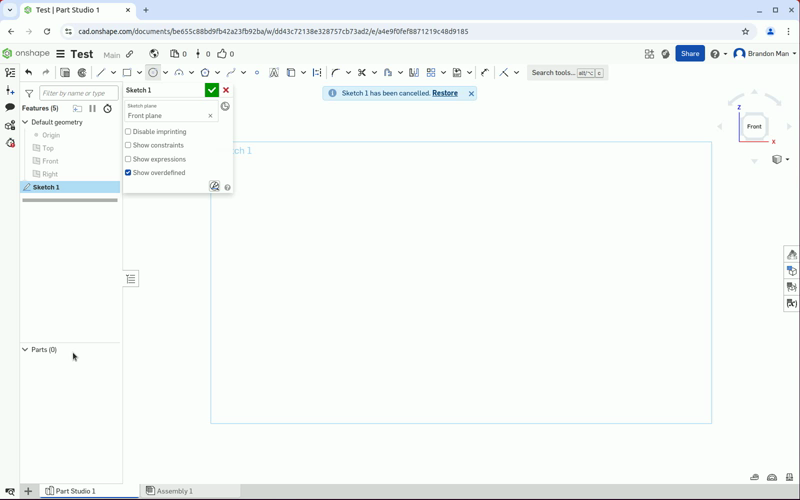
mouse_move(461, 178)
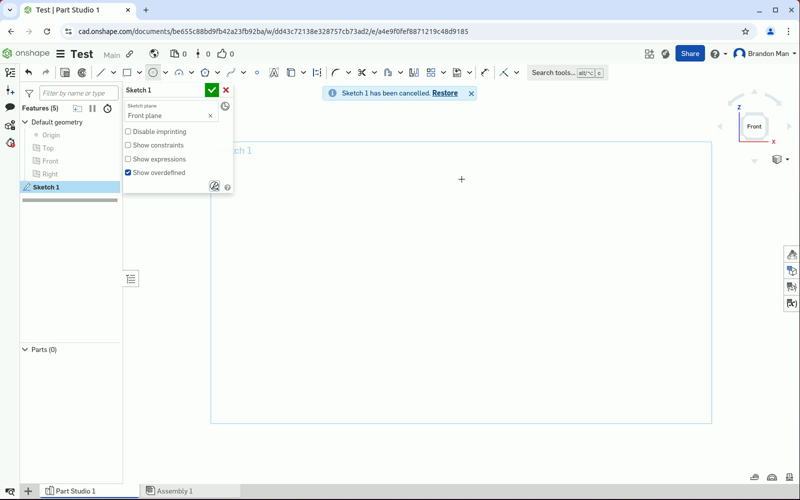
click(461, 178)
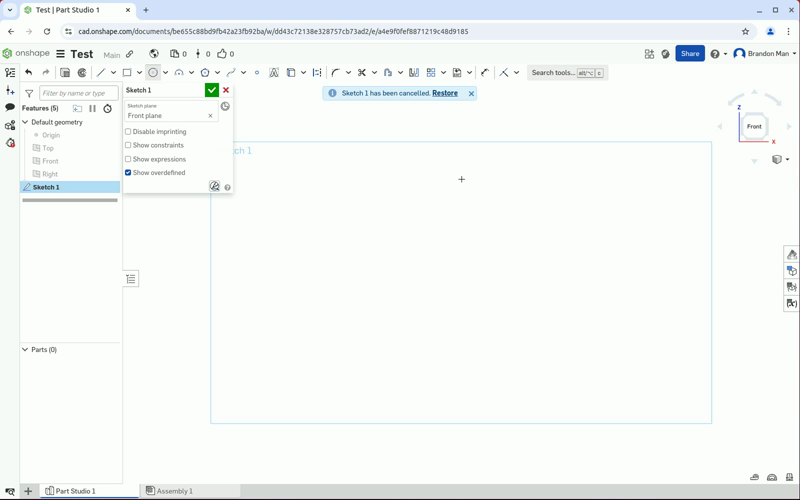
key_up(shift)
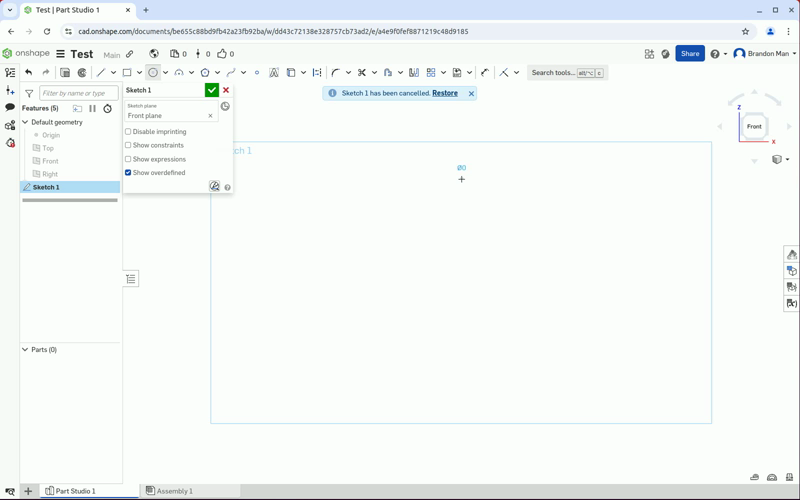
mouse_move(471, 178)
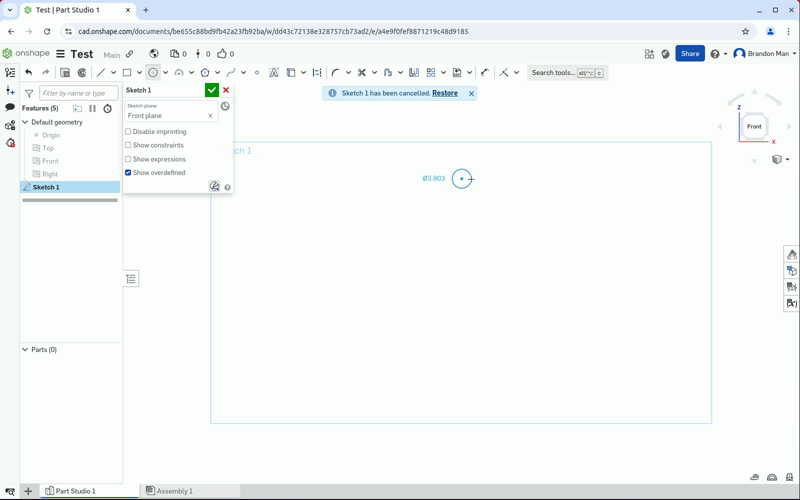
click(471, 178)
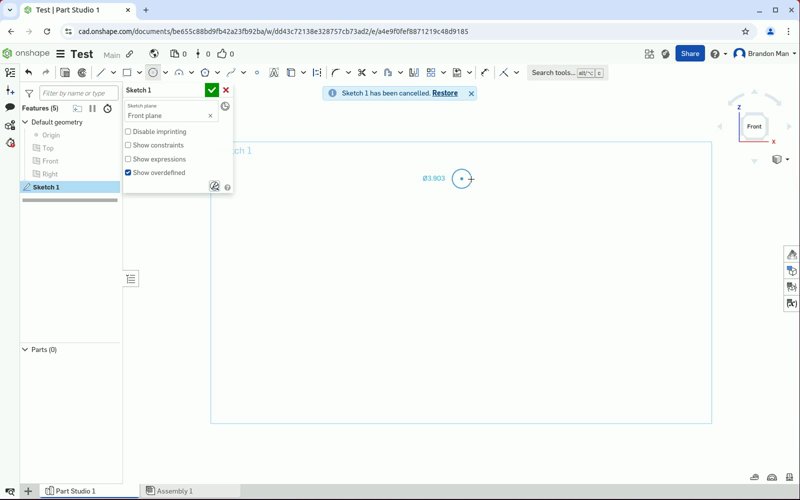
key(esc)
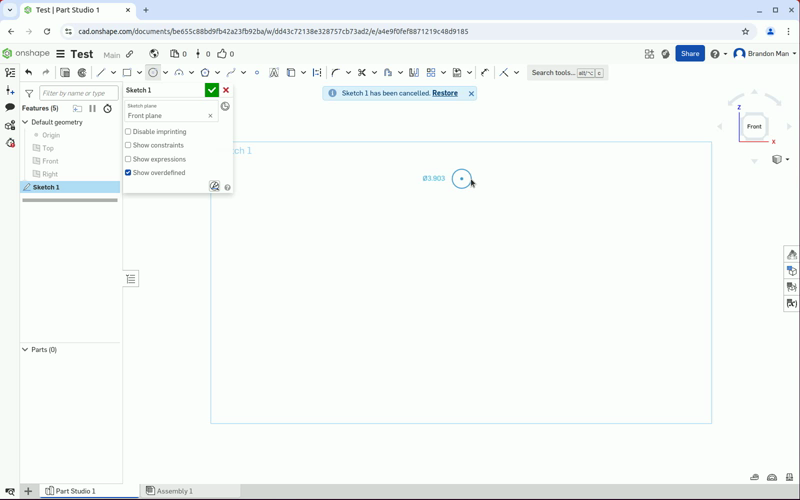
key(c)
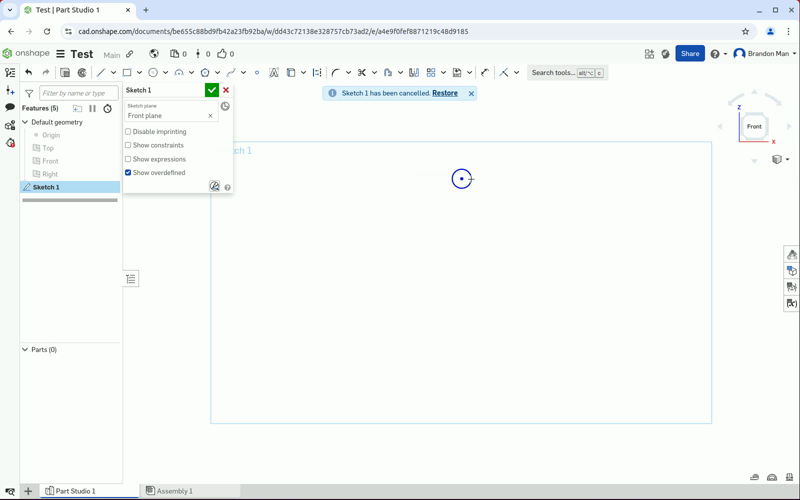
key_down(shift)
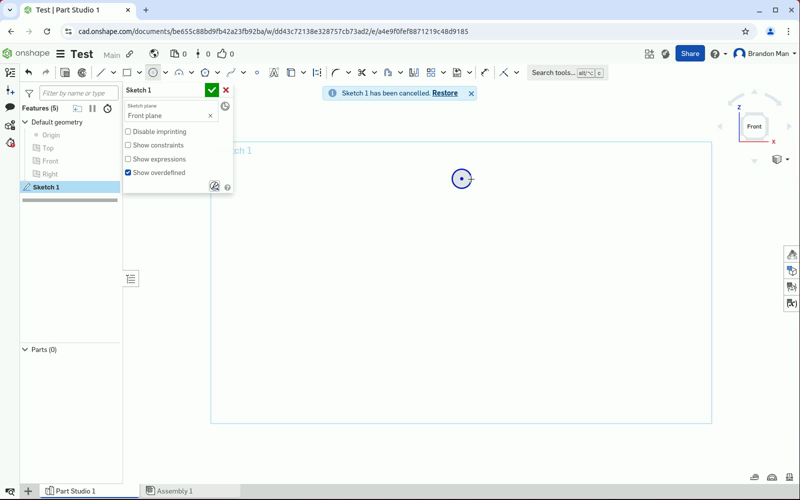
mouse_move(461, 178)
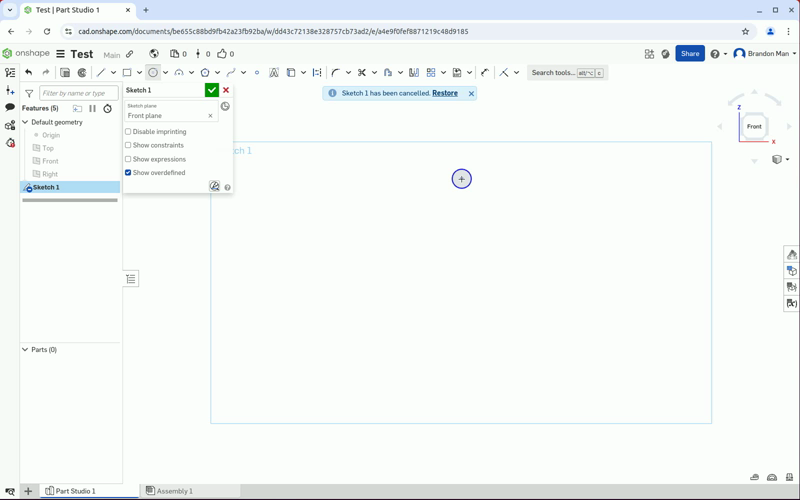
click(461, 178)
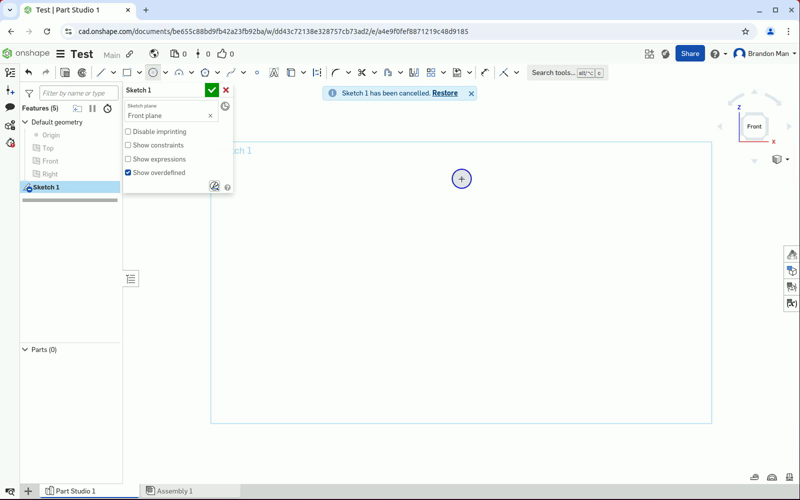
key_up(shift)
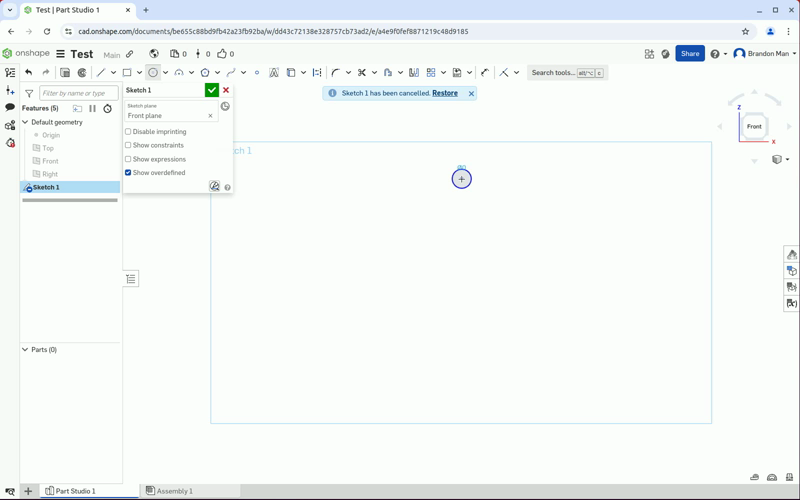
mouse_move(464, 178)
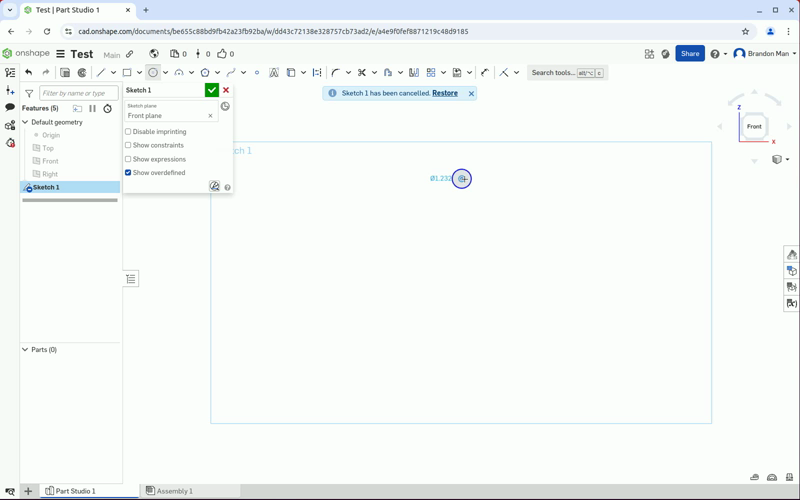
scroll(6)
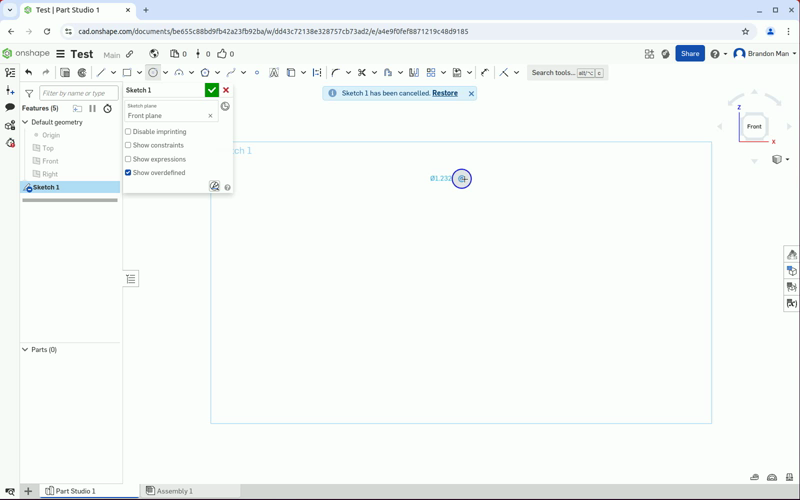
scroll(6)
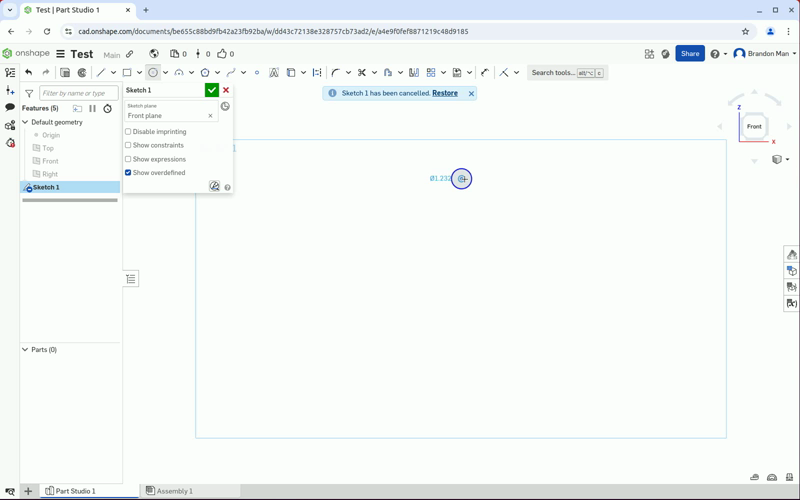
scroll(6)
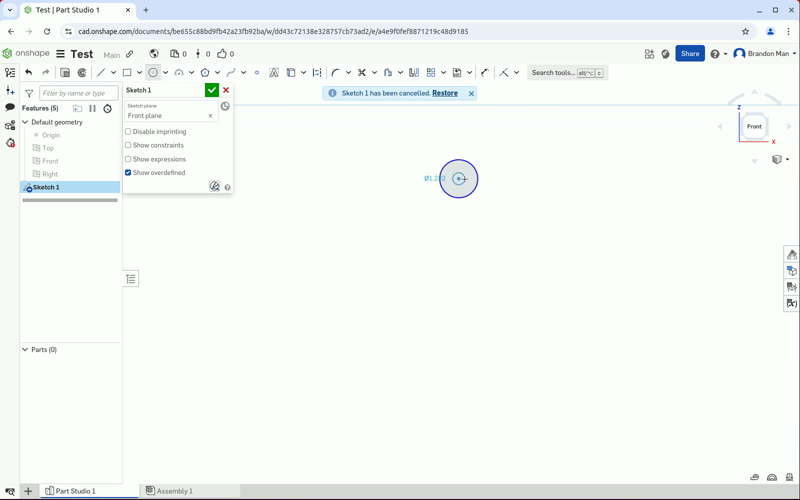
scroll(6)
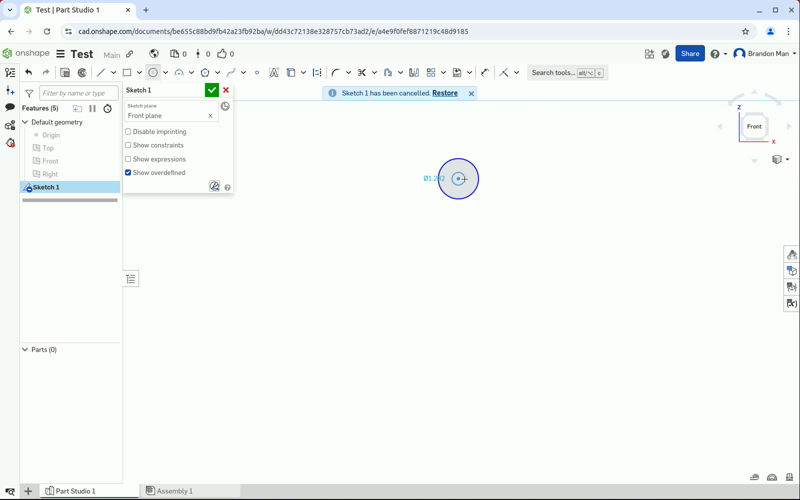
scroll(6)
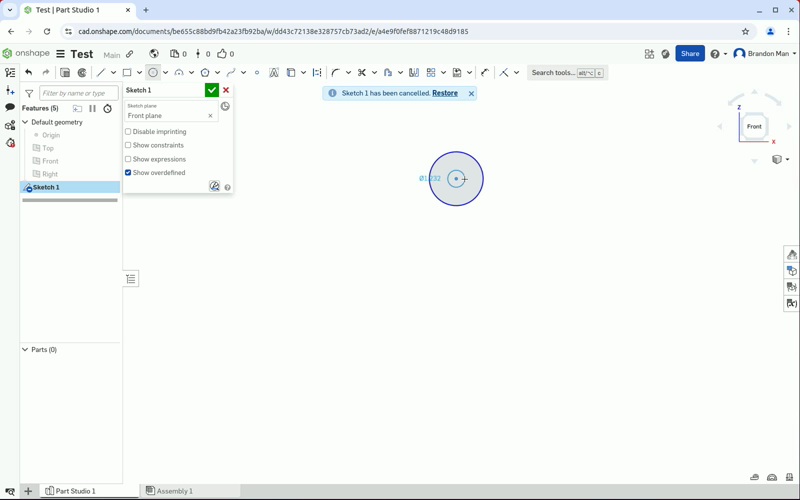
scroll(6)
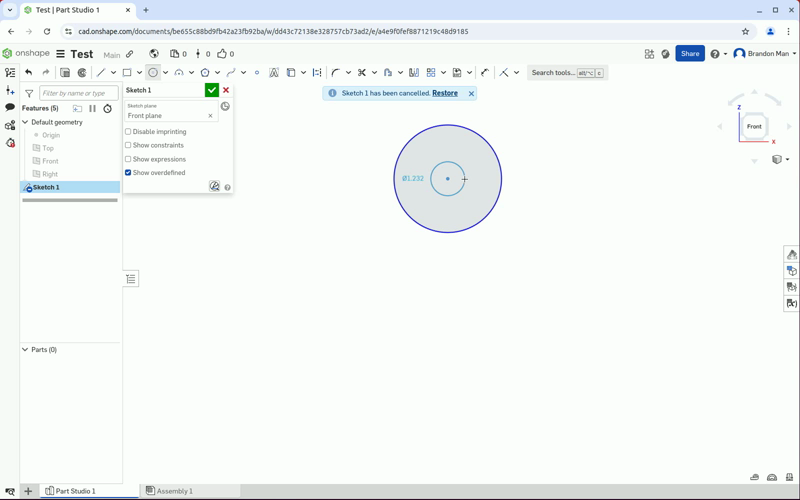
scroll(6)
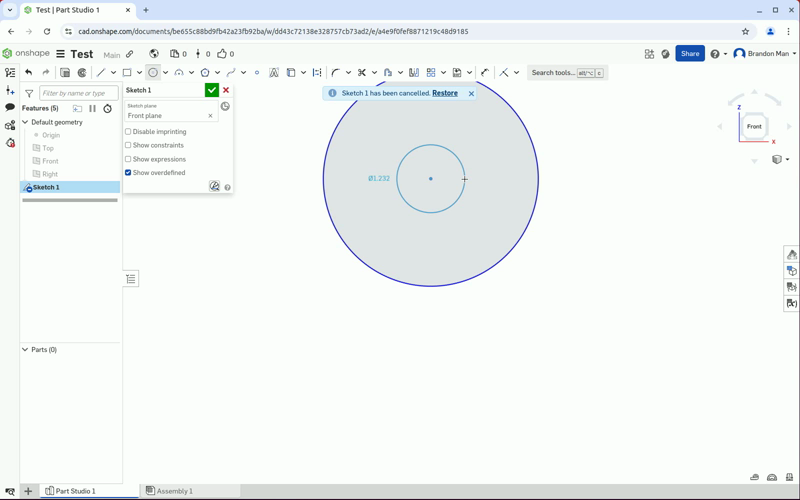
click(464, 178)
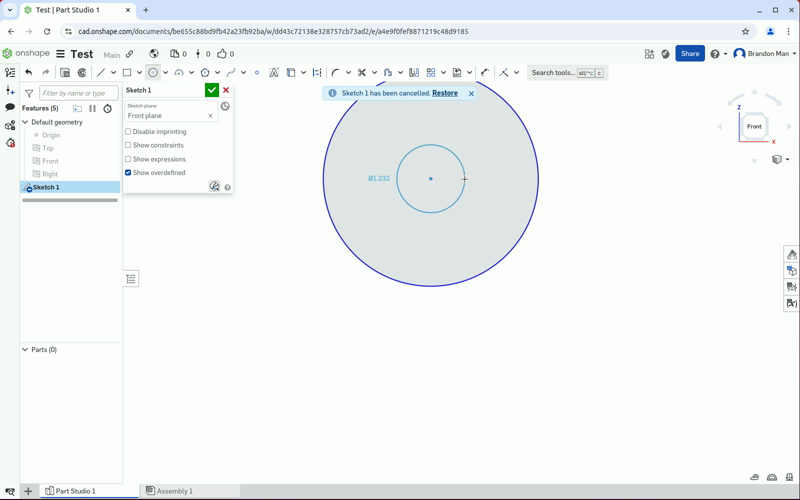
scroll(-6)
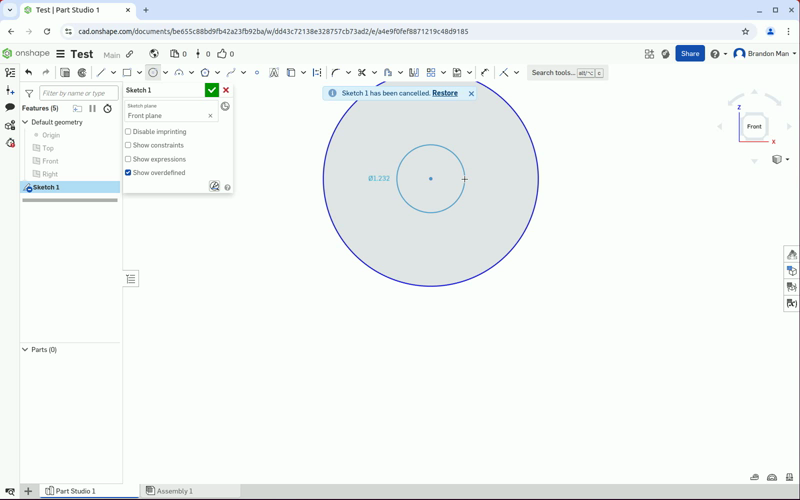
scroll(-6)
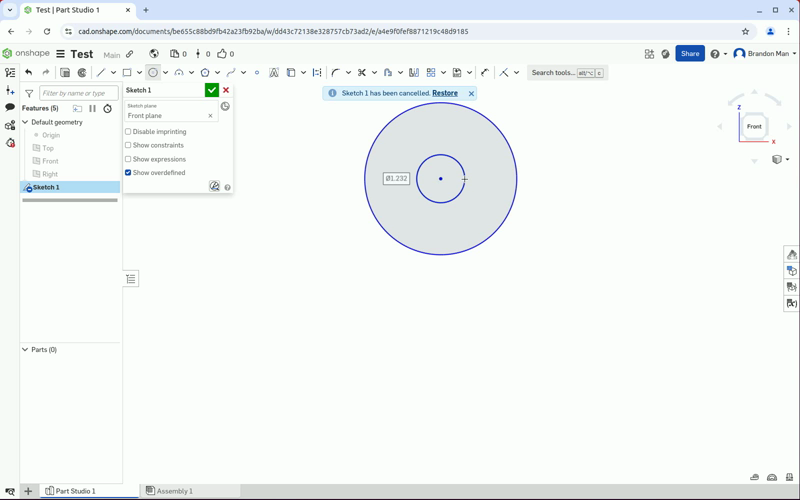
scroll(-6)
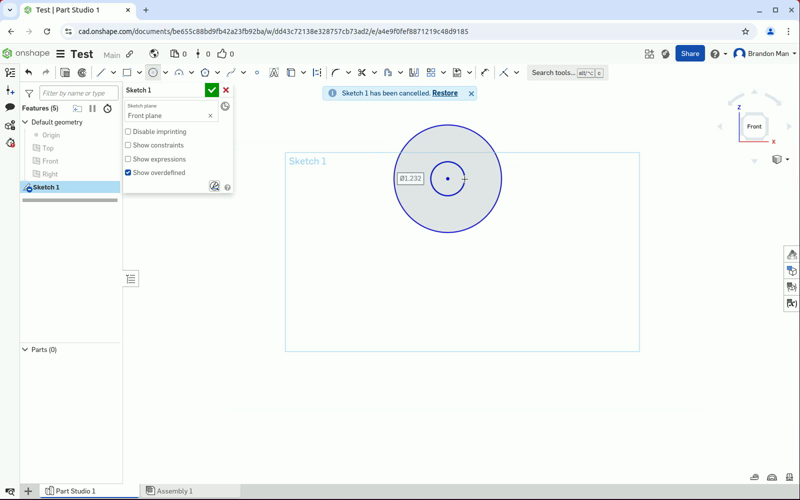
scroll(-6)
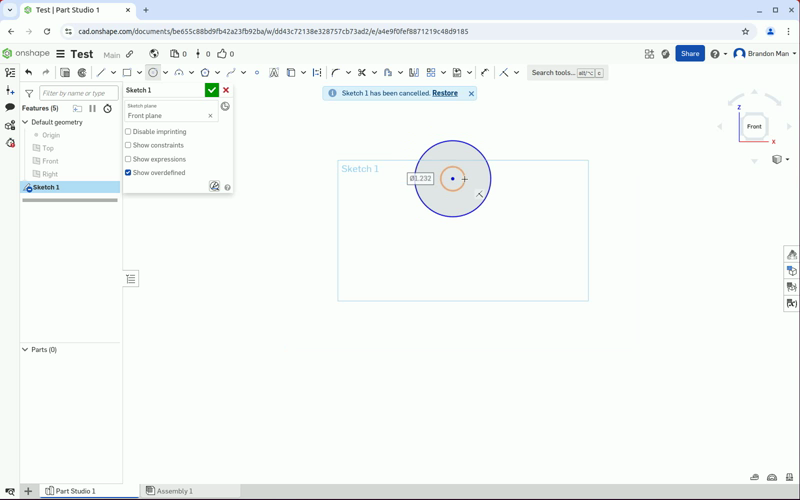
scroll(-6)
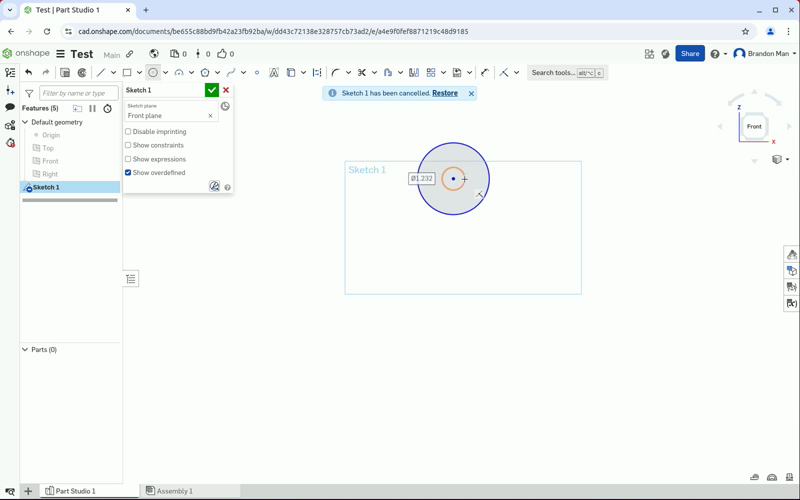
scroll(-6)
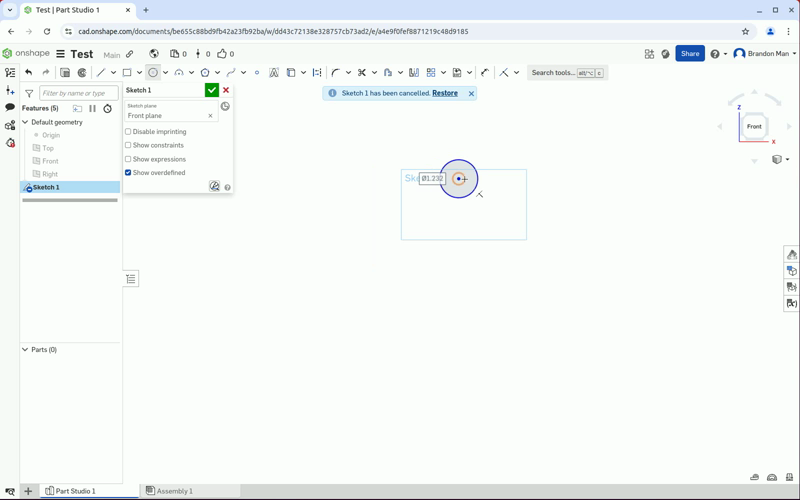
scroll(-6)
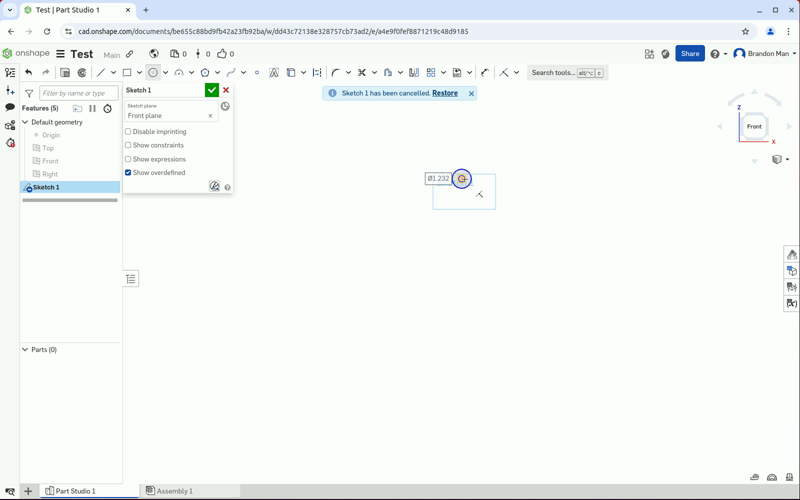
key(esc)
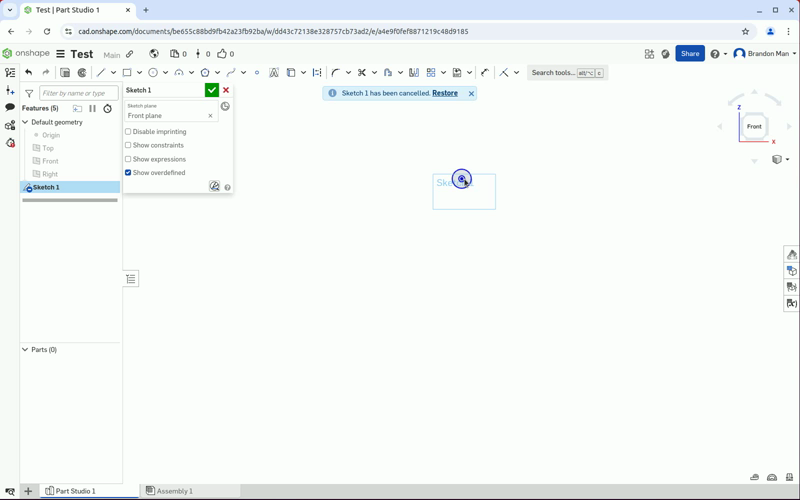
mouse_move(464, 186)
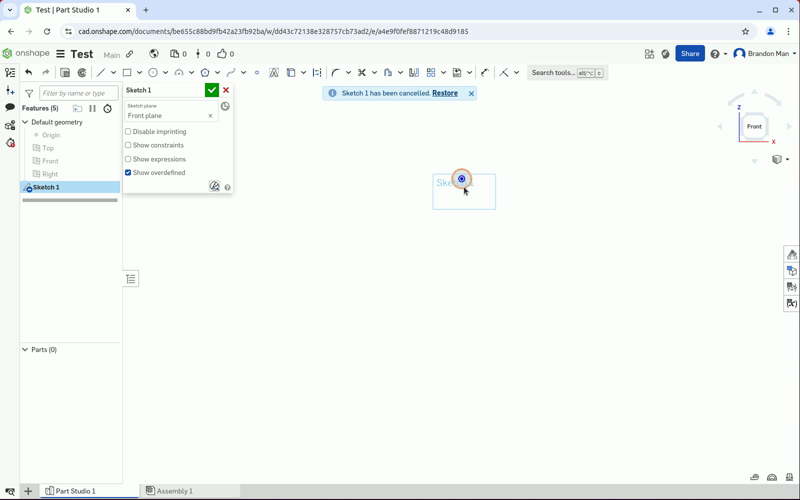
scroll(6)
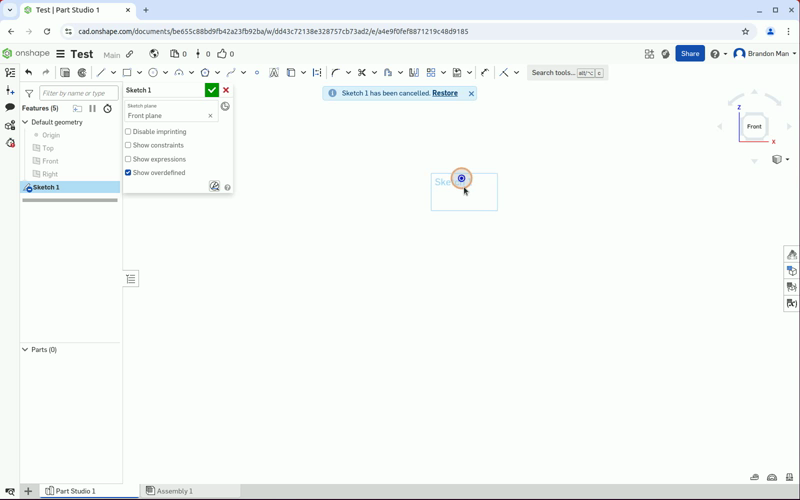
scroll(6)
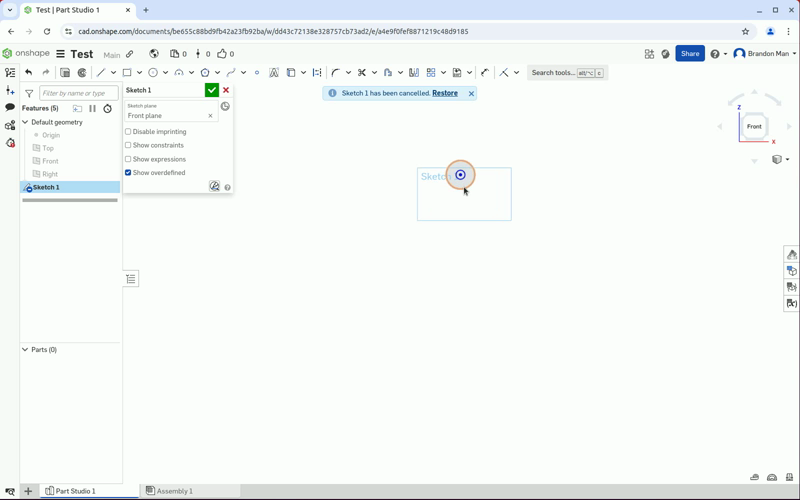
scroll(6)
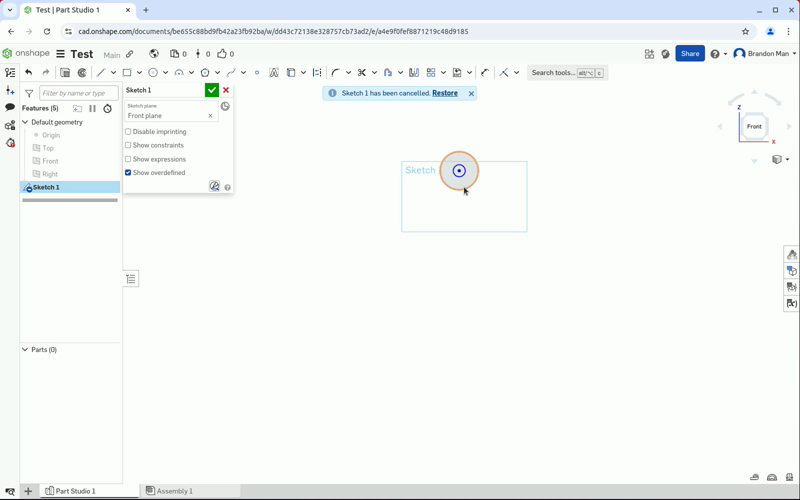
scroll(6)
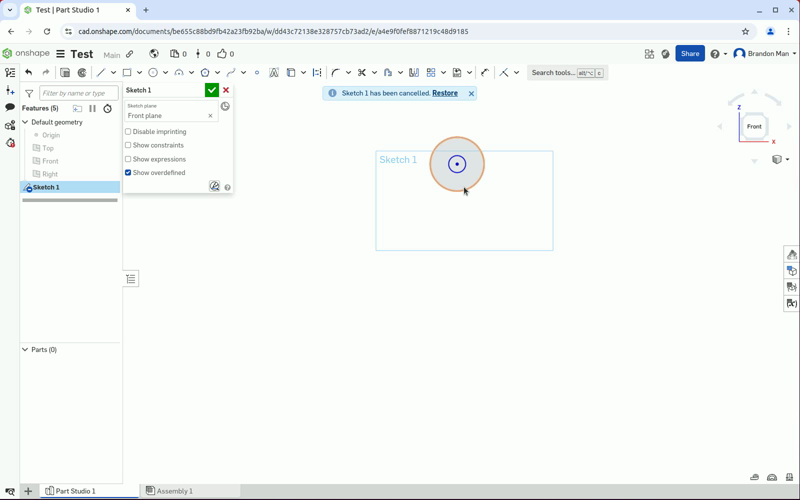
scroll(6)
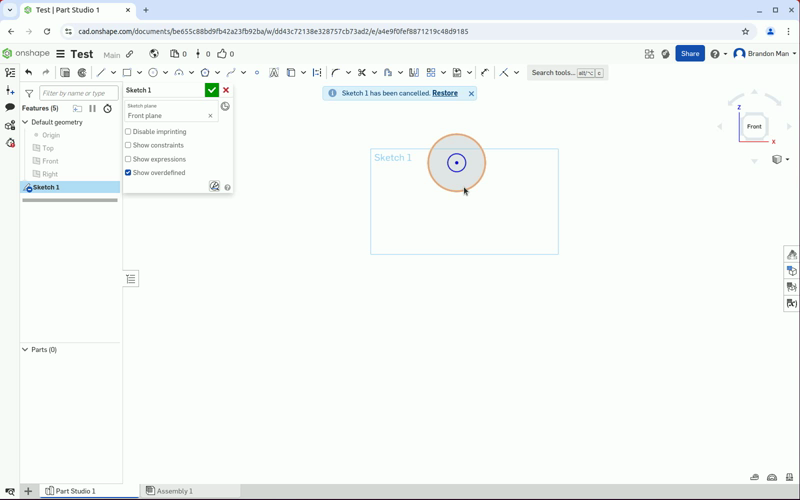
scroll(6)
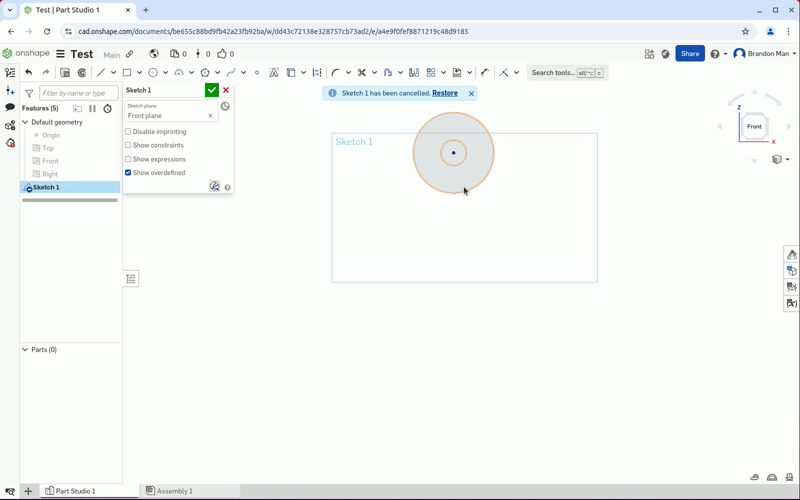
scroll(6)
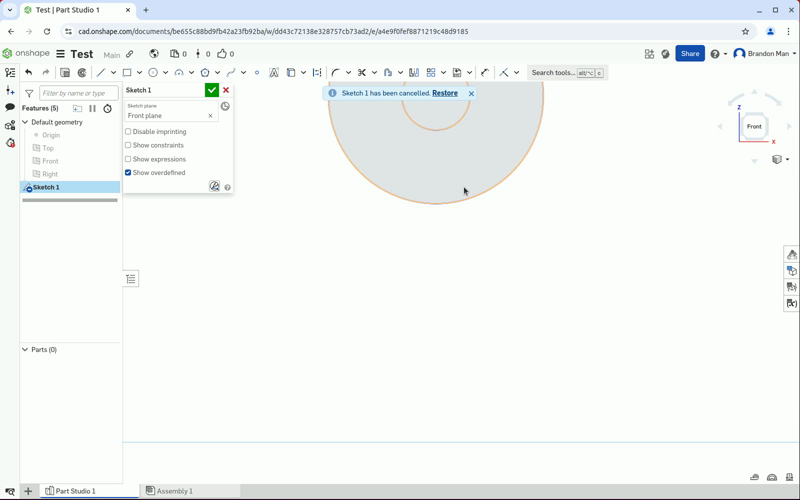
click(464, 186)
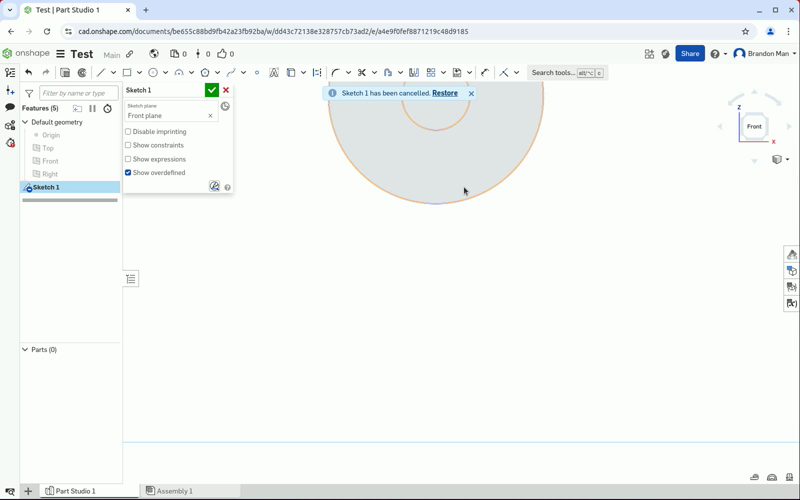
scroll(-6)
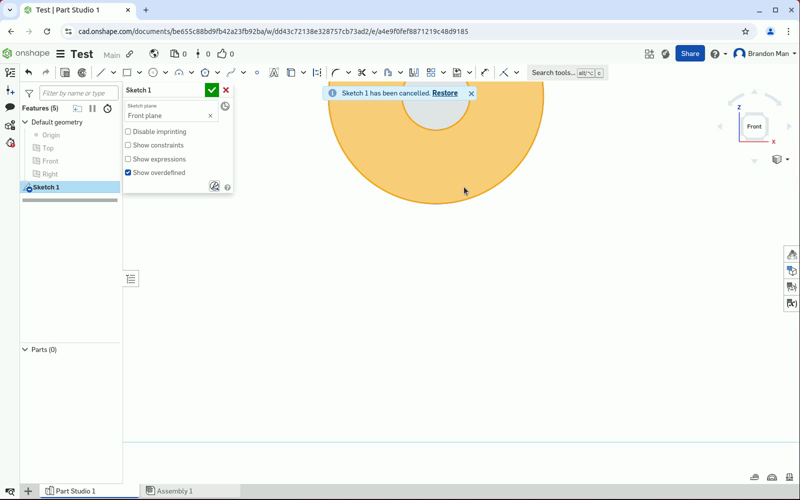
scroll(-6)
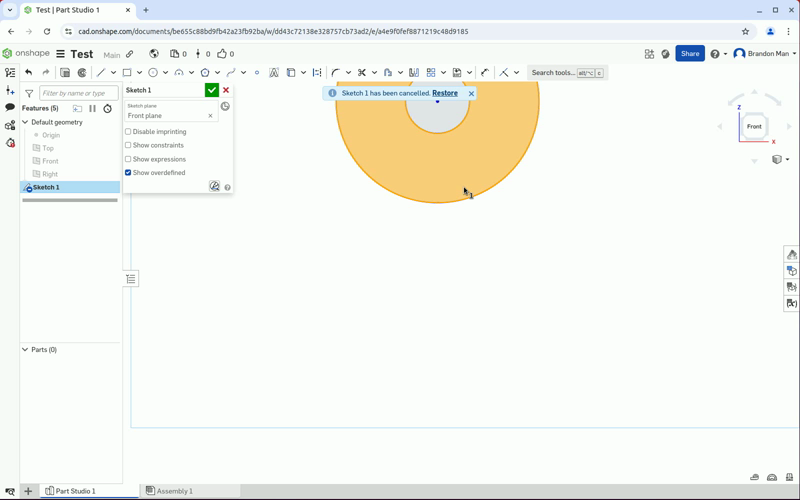
scroll(-6)
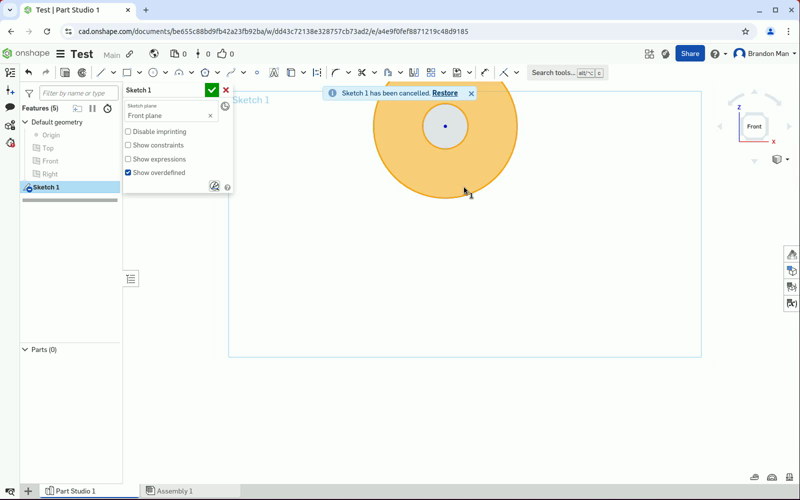
scroll(-6)
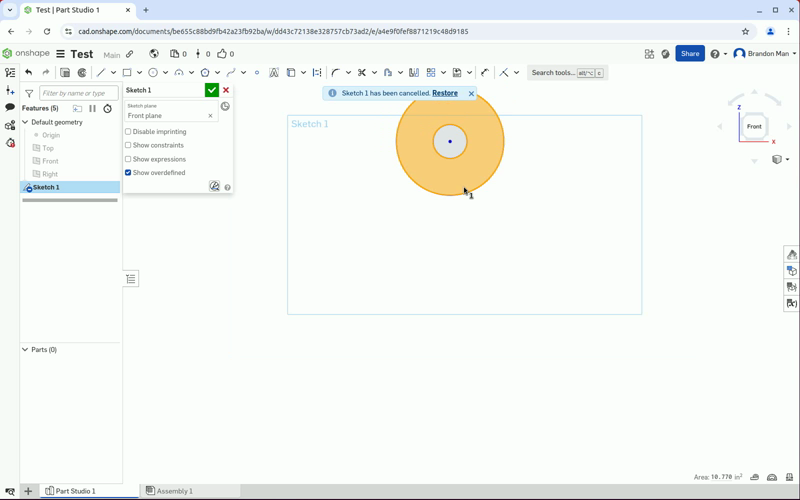
scroll(-6)
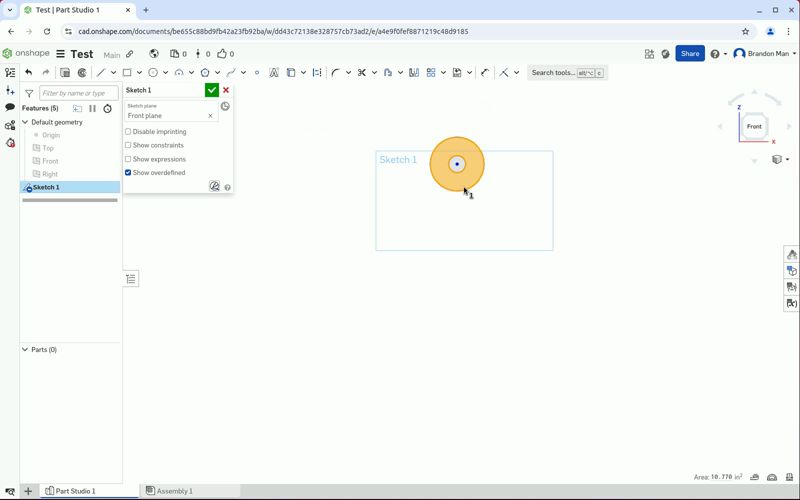
scroll(-6)
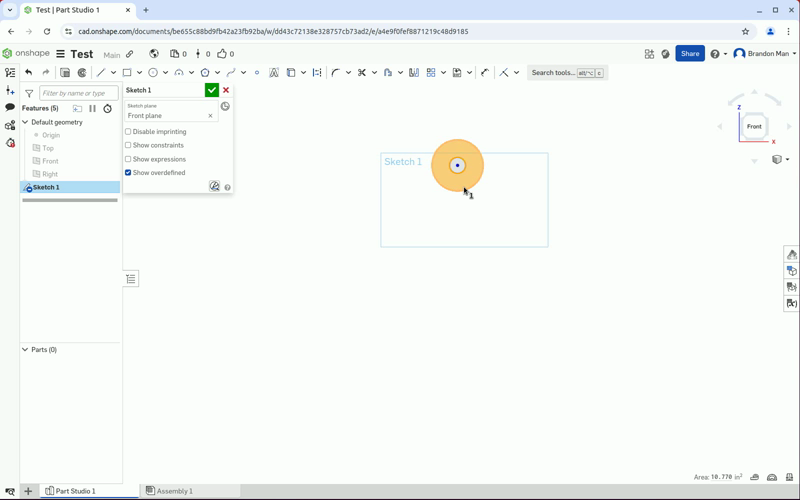
scroll(-6)
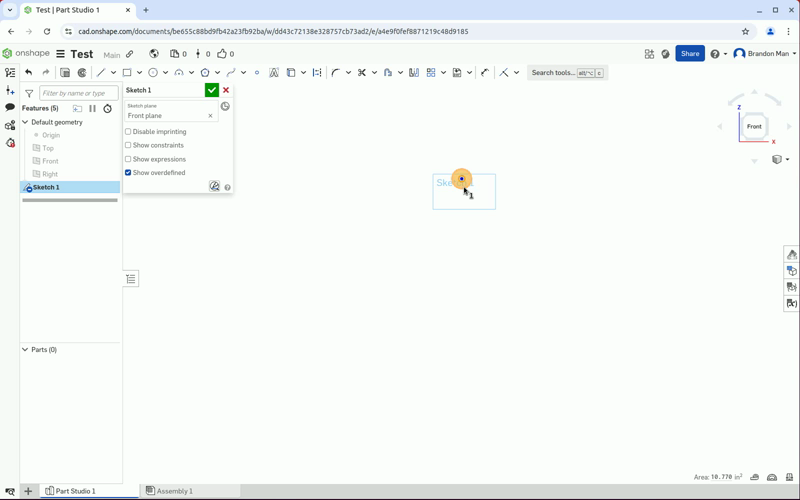
mouse_move(73, 352)
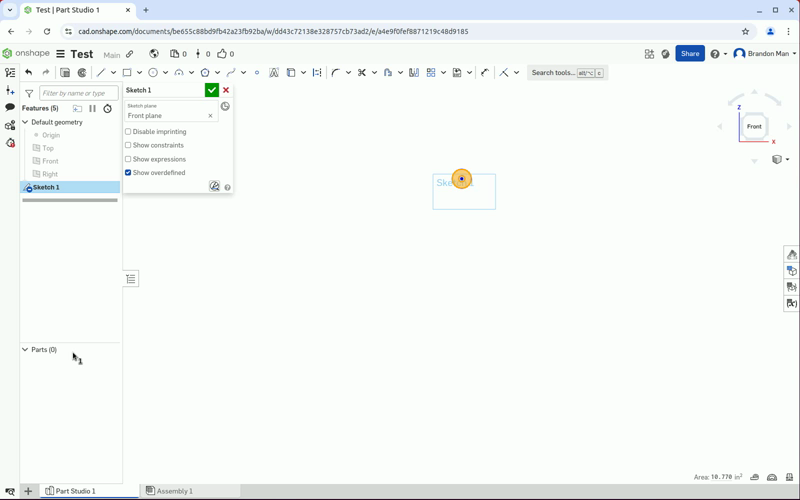
key(shift+y)
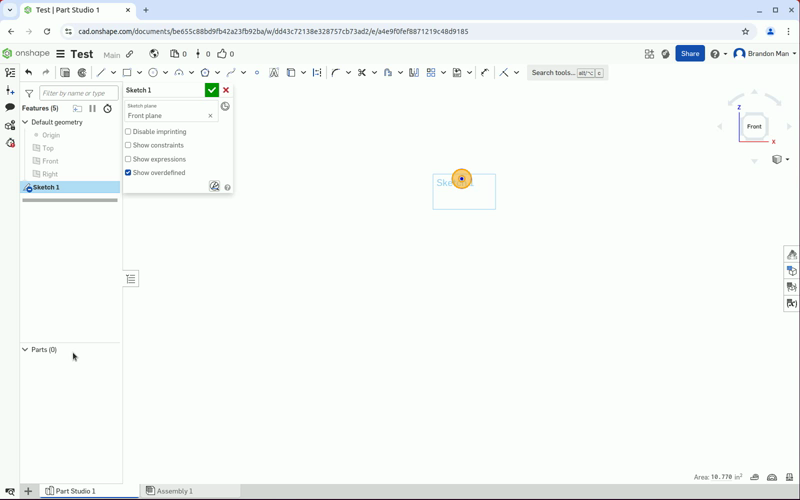
key(shift+e)
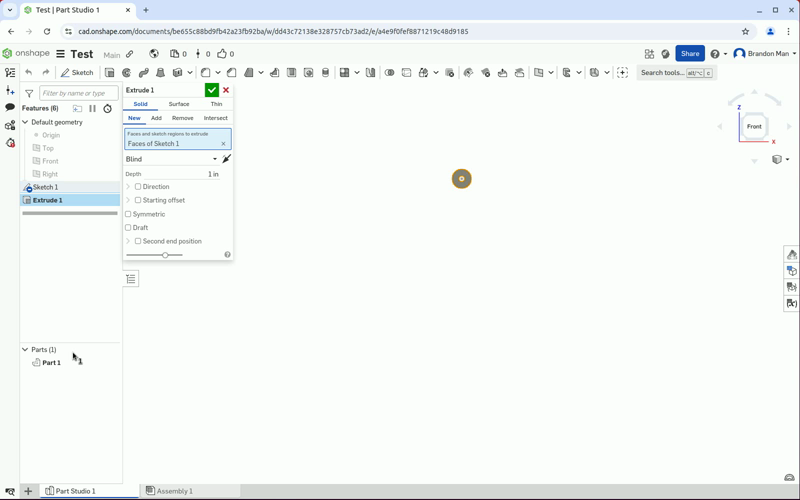
mouse_move(143, 106)
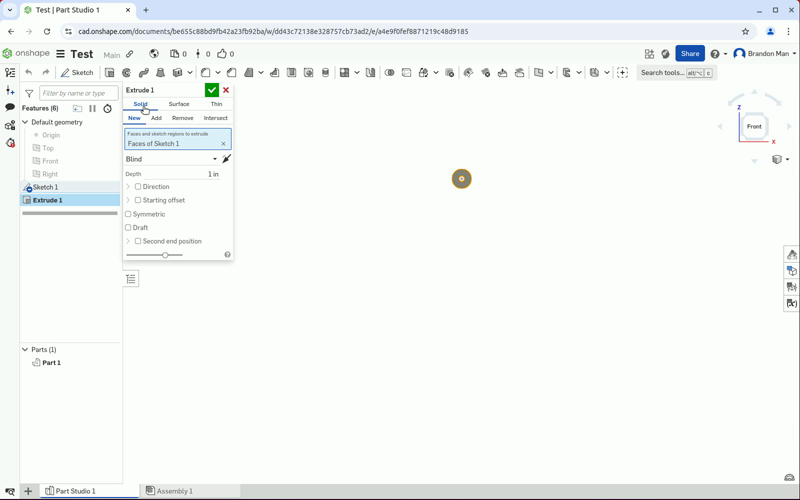
click(143, 106)
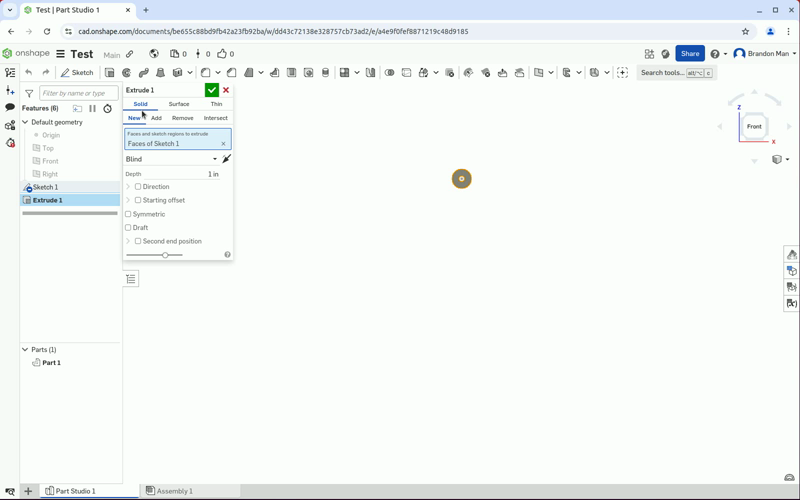
mouse_move(137, 120)
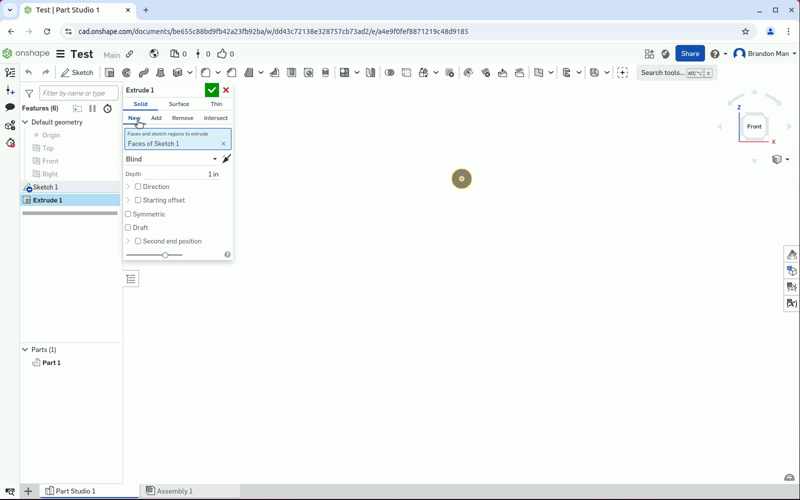
click(137, 120)
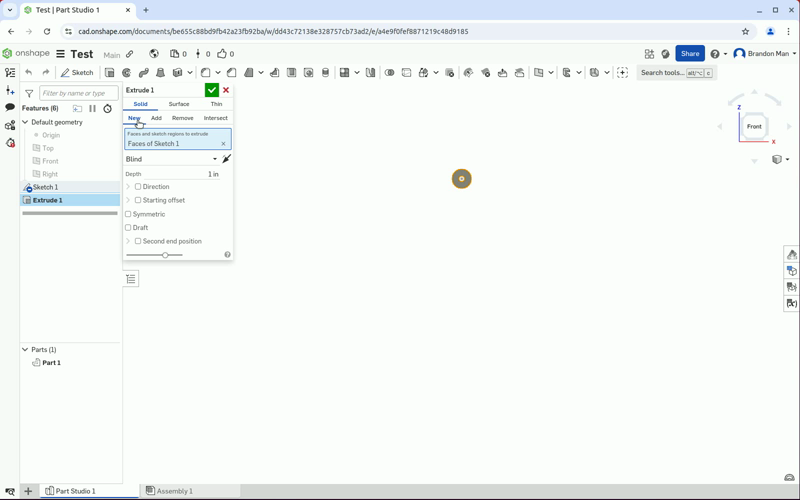
key(tab, 4)
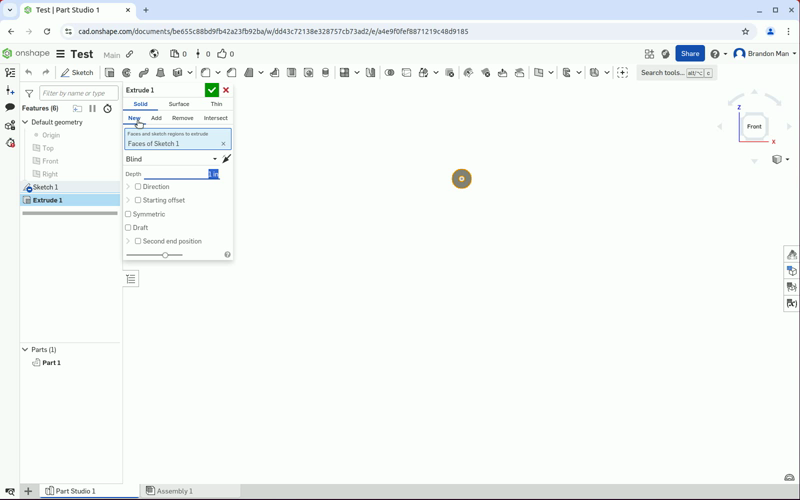
text(0.481)
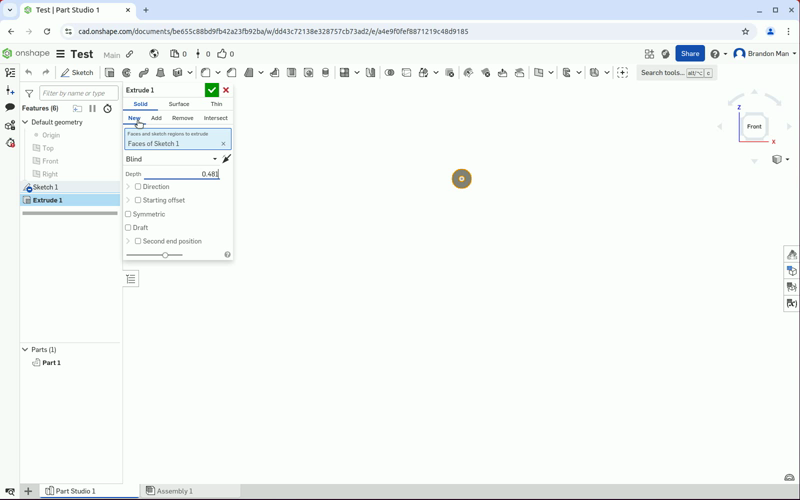
key(enter)
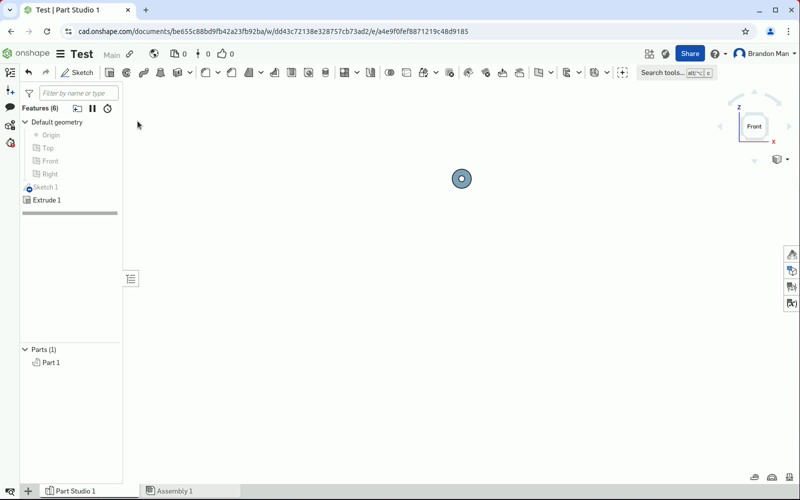
key(shift+h)
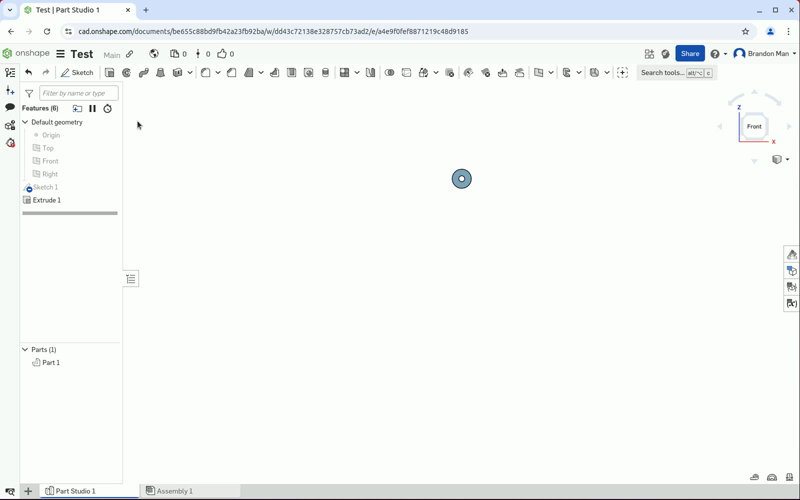
key(shift+h)
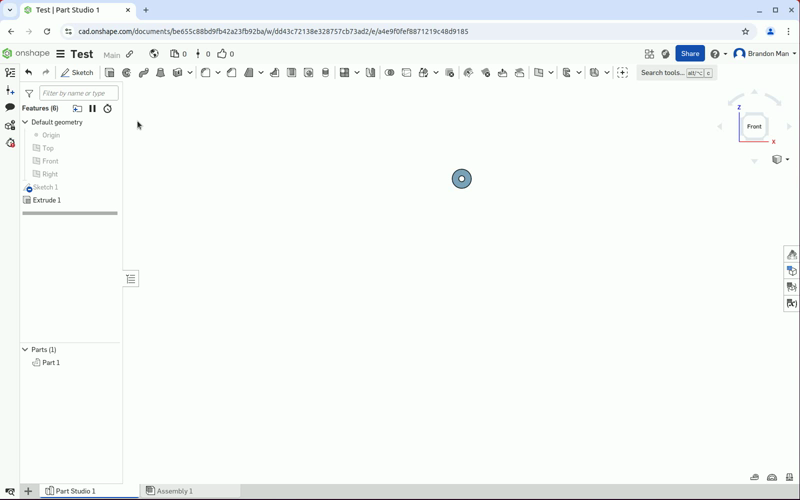
mouse_move(73, 189)
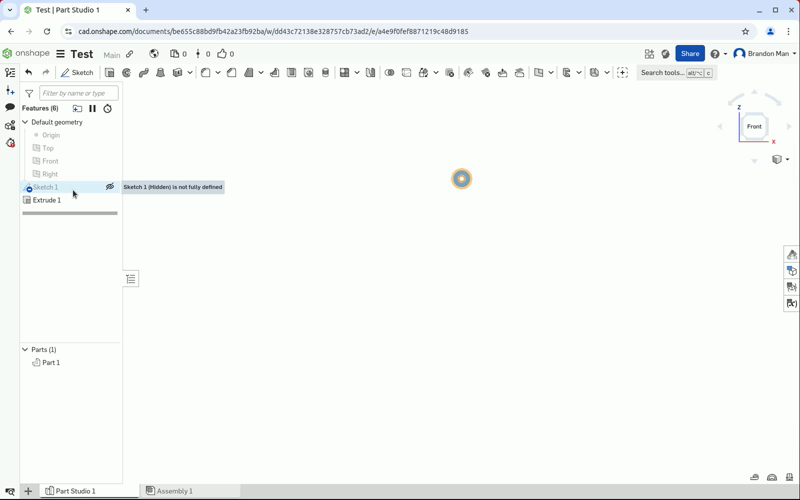
click(73, 189)
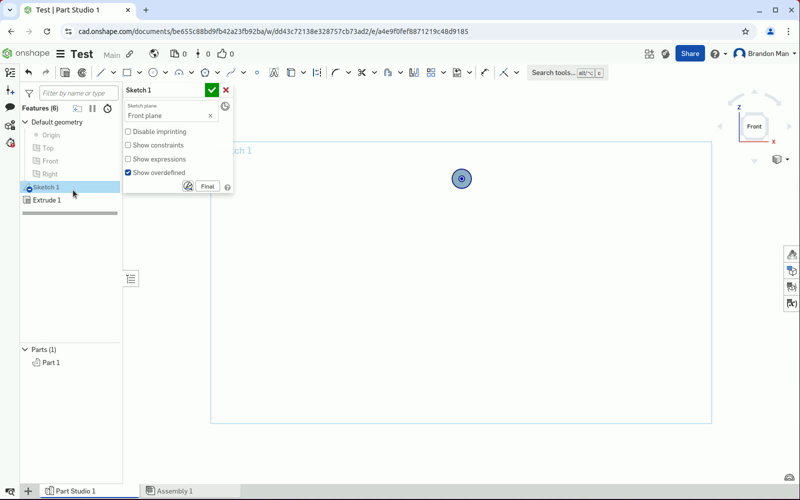
mouse_move(229, 92)
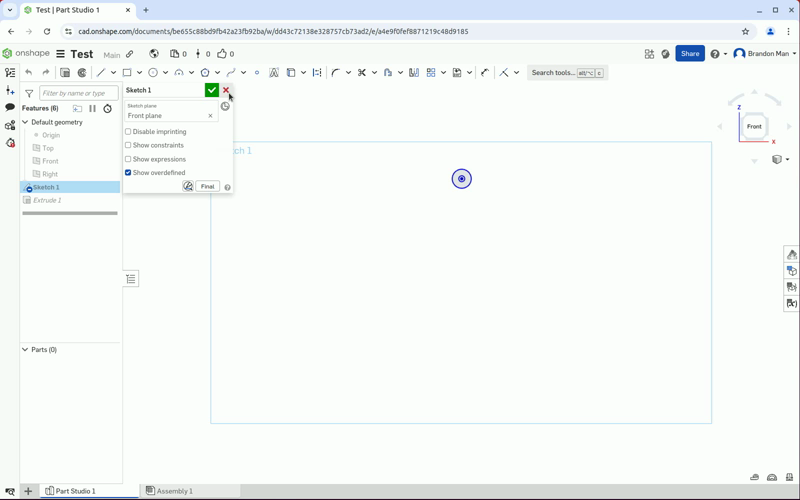
click(229, 92)
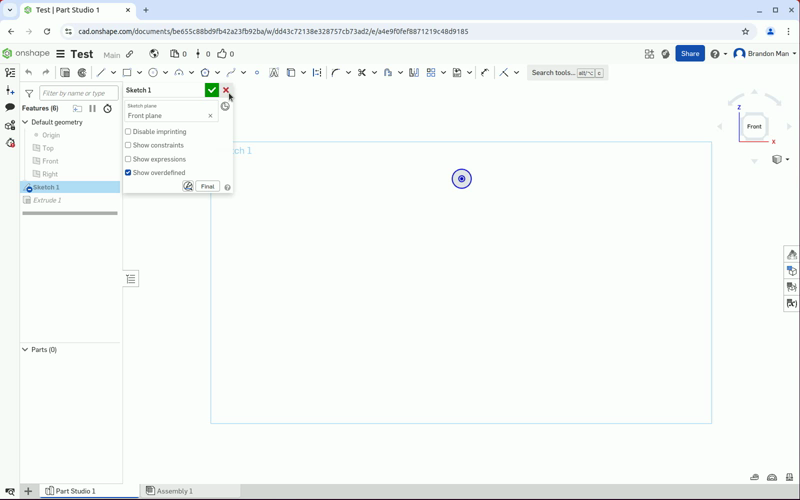
key(shift+s)
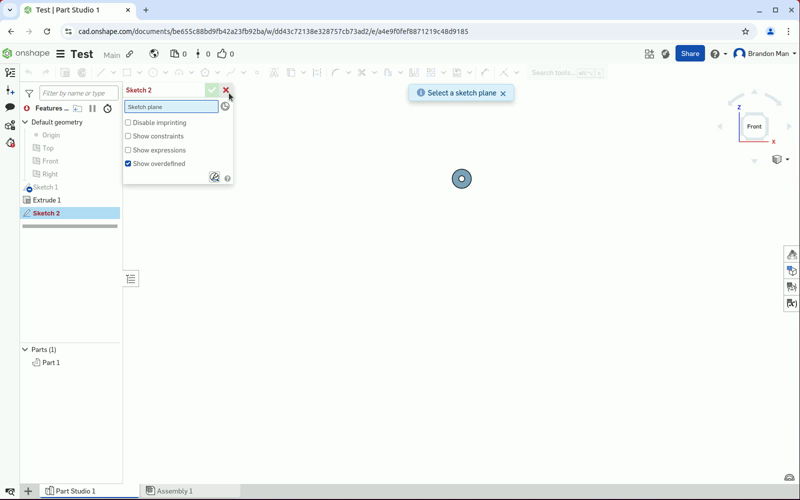
mouse_move(73, 163)
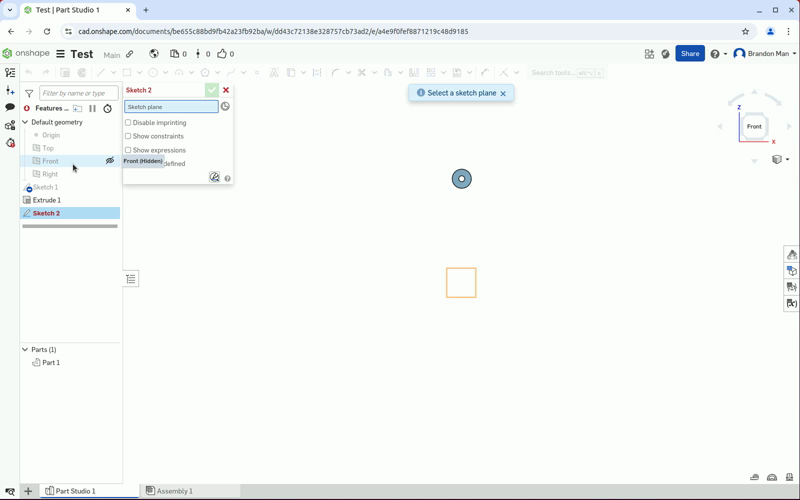
click(73, 163)
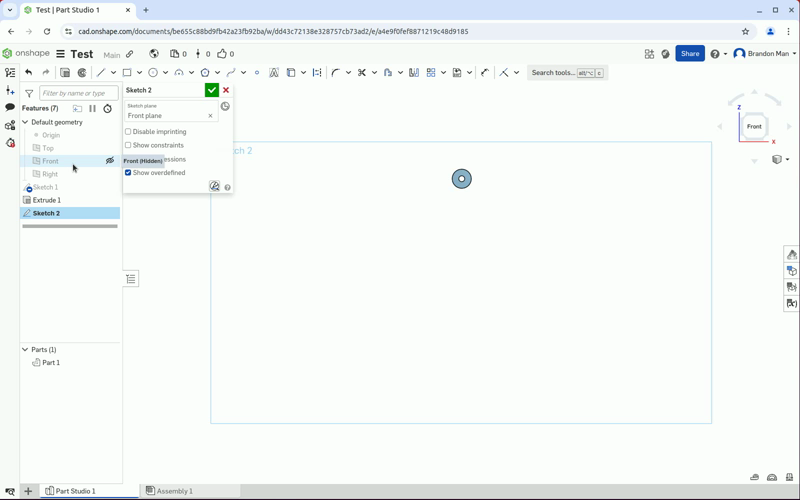
mouse_move(73, 352)
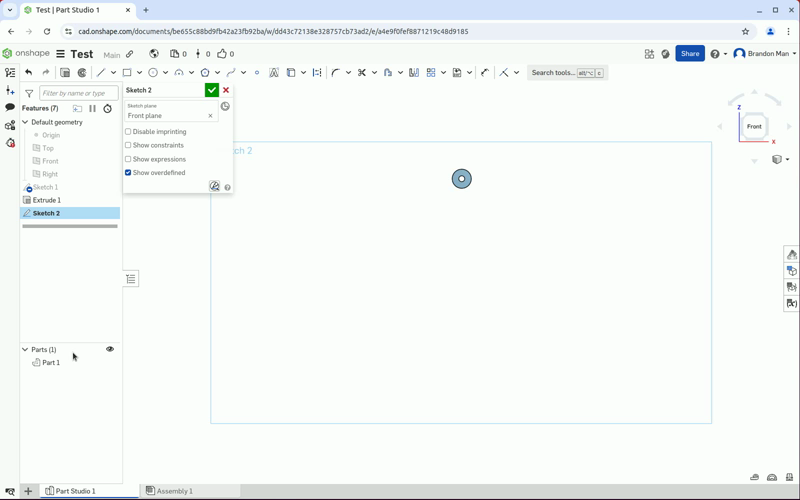
key(y)
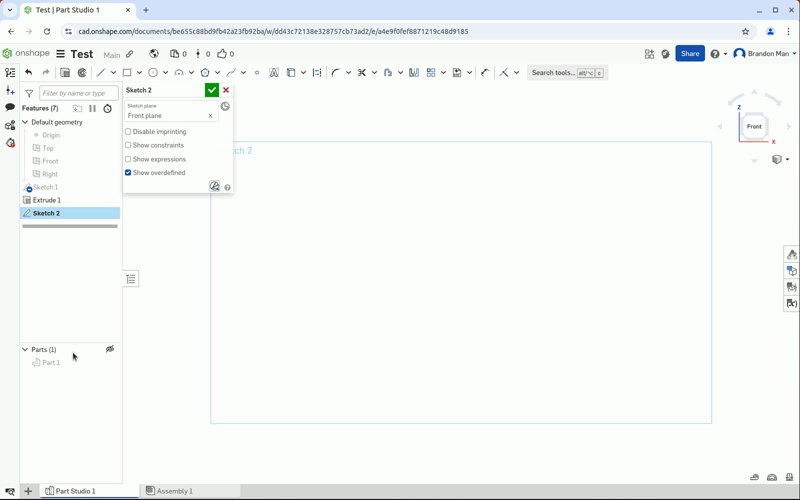
key(c)
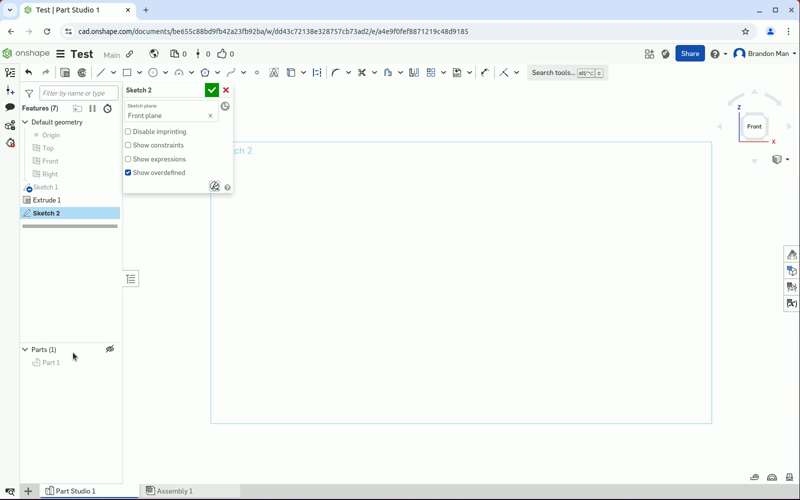
key_down(shift)
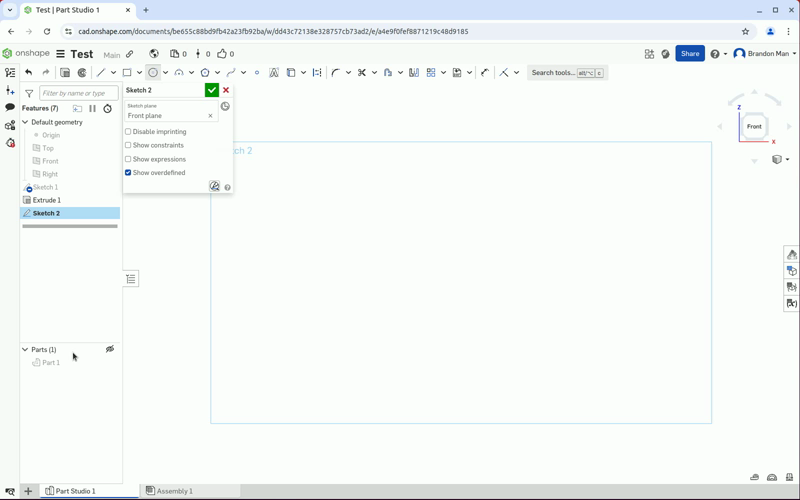
mouse_move(461, 282)
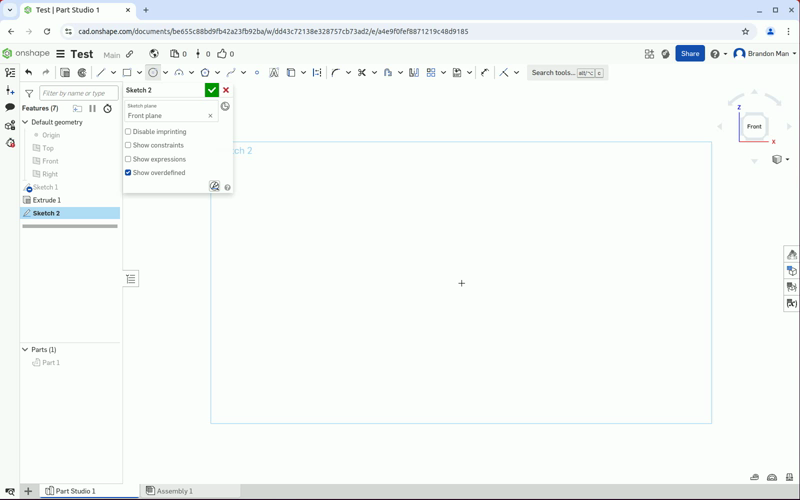
click(461, 282)
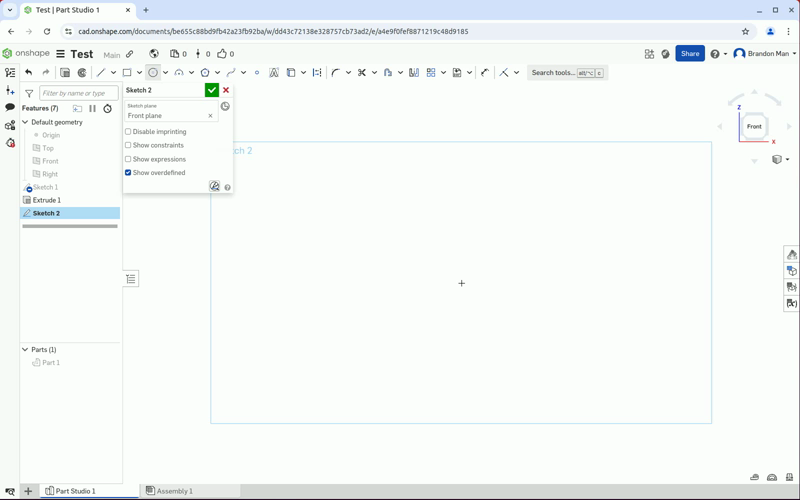
key_up(shift)
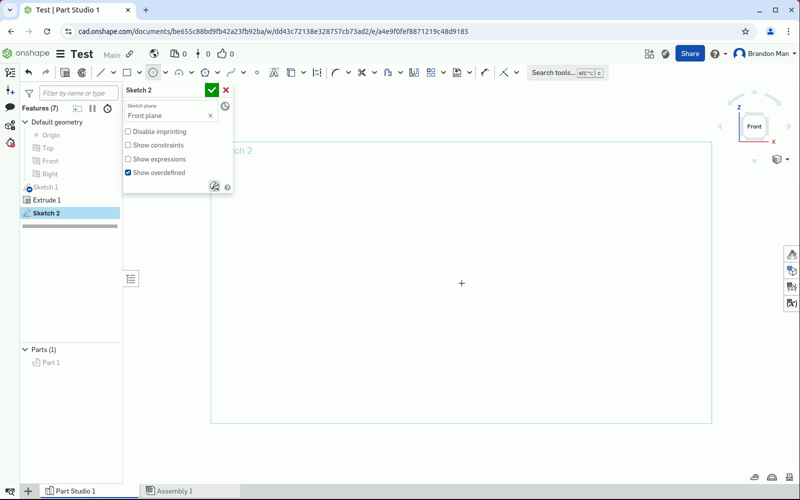
mouse_move(471, 282)
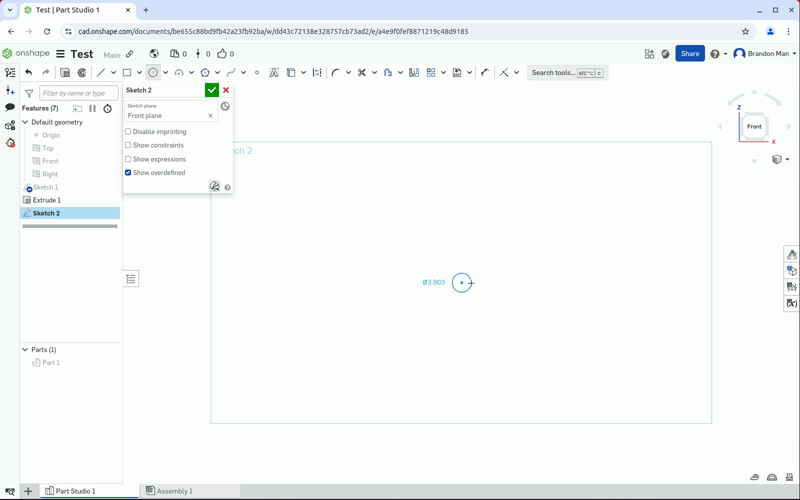
click(471, 282)
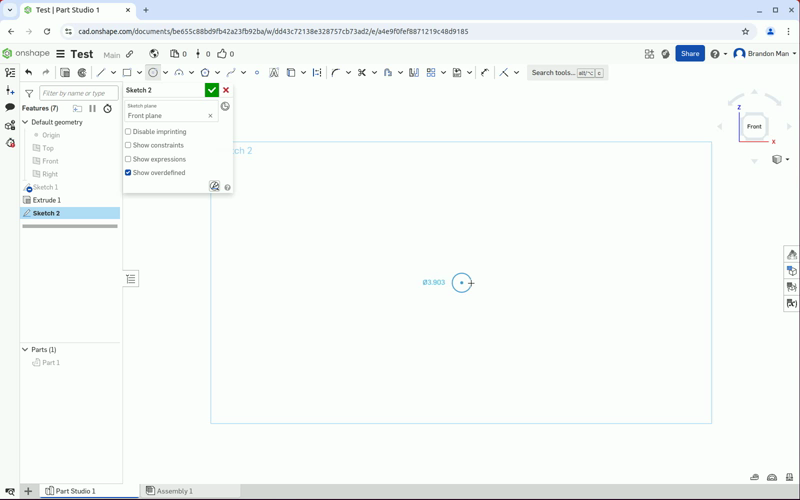
key(esc)
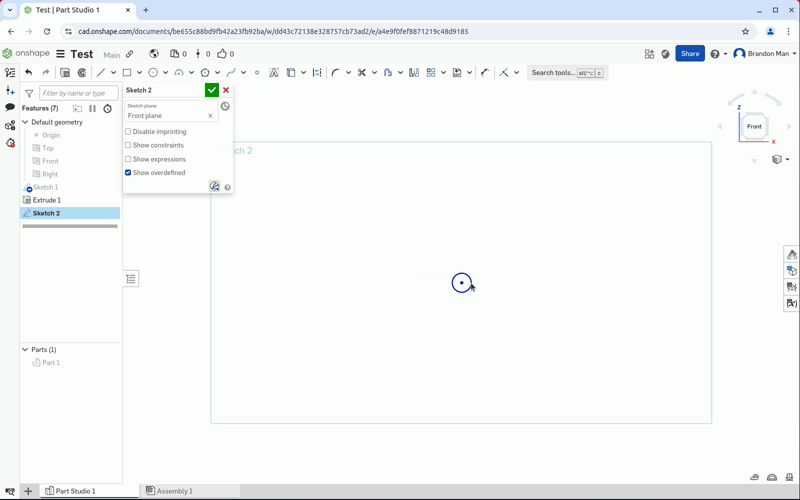
key(c)
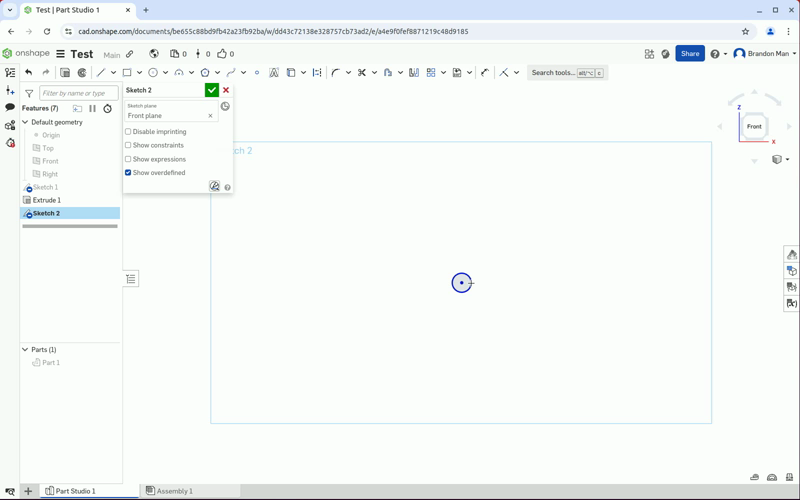
key_down(shift)
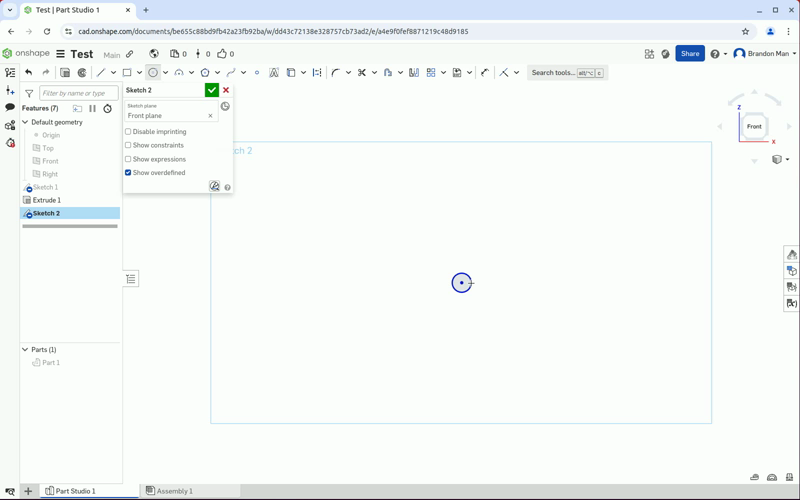
mouse_move(461, 282)
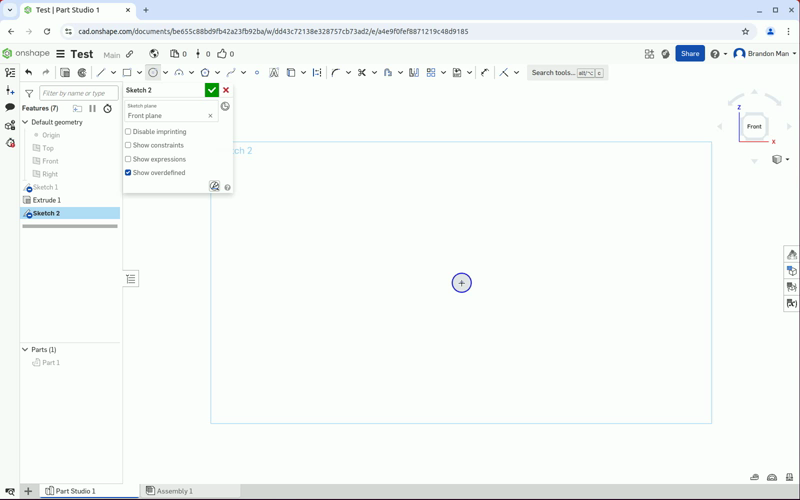
click(461, 282)
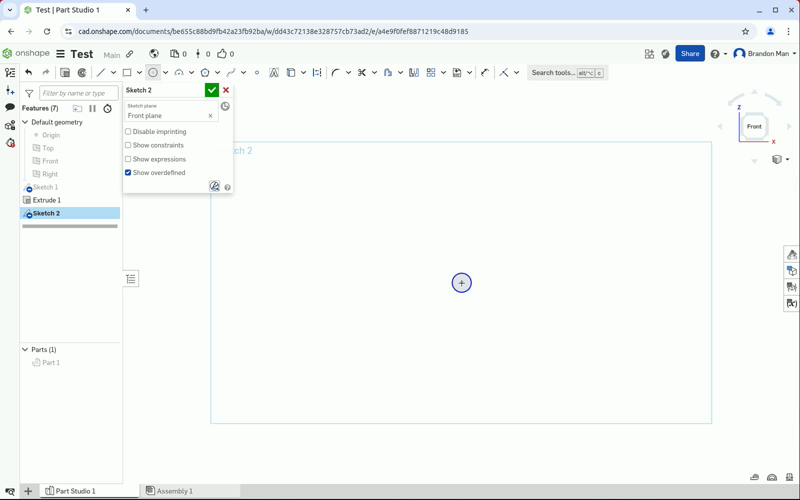
key_up(shift)
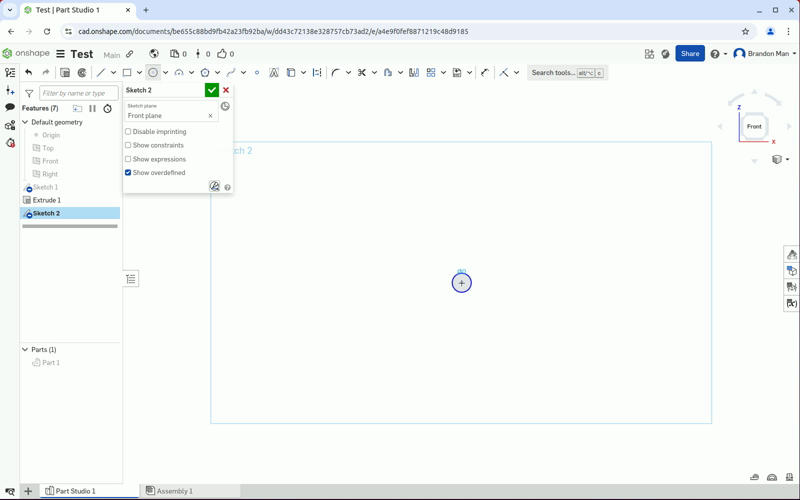
mouse_move(464, 282)
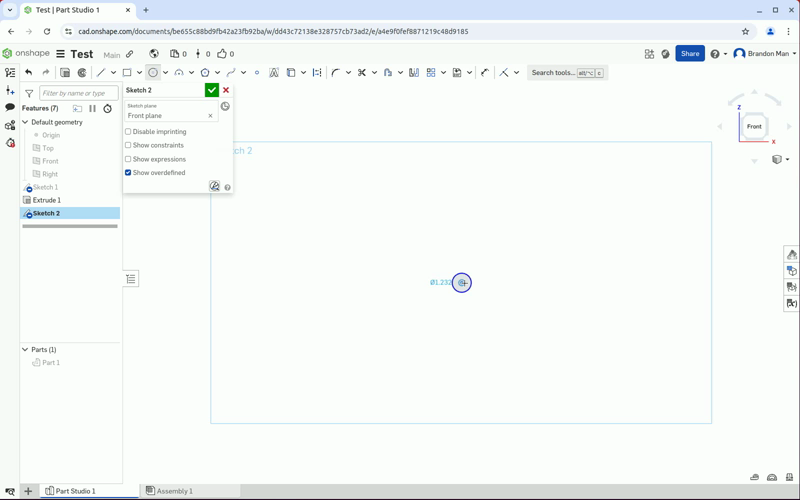
scroll(6)
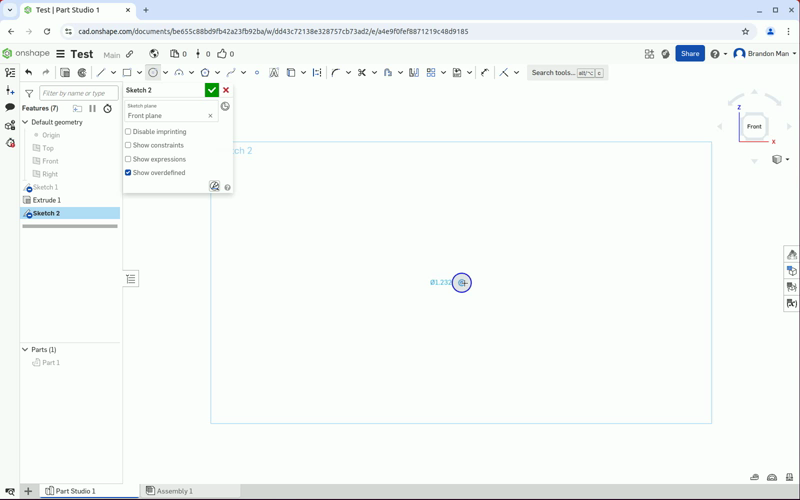
scroll(6)
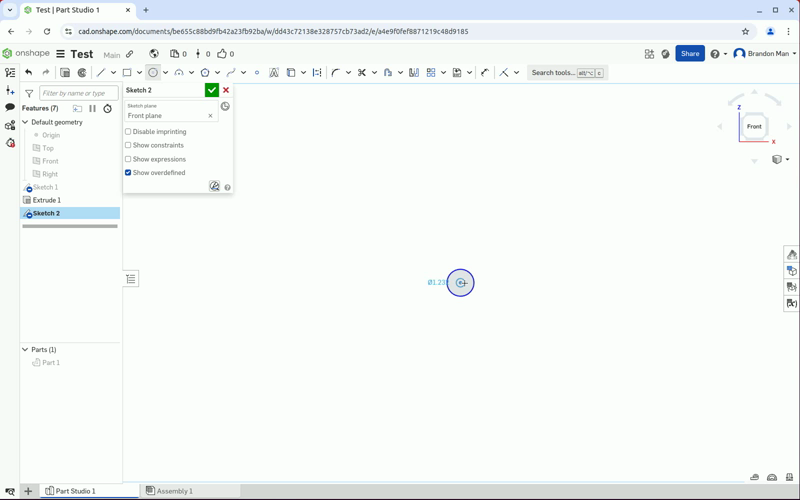
scroll(6)
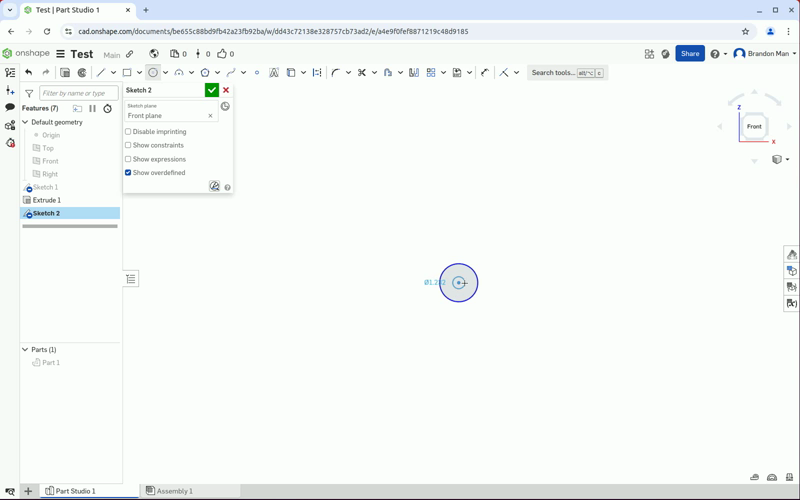
scroll(6)
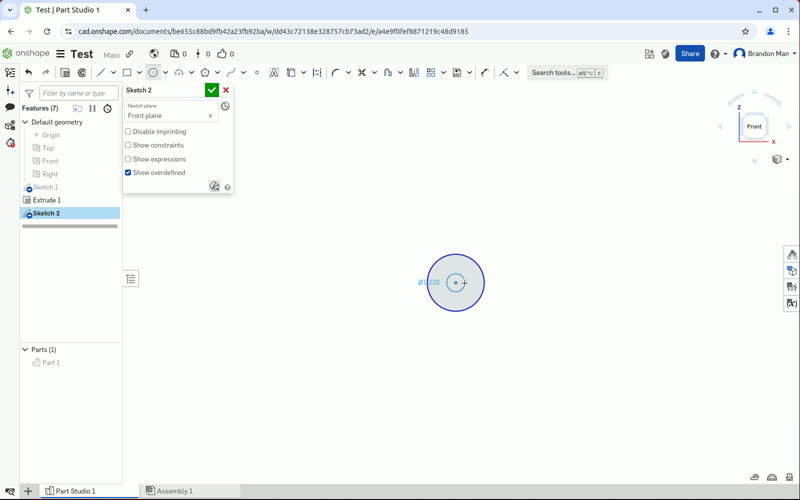
scroll(6)
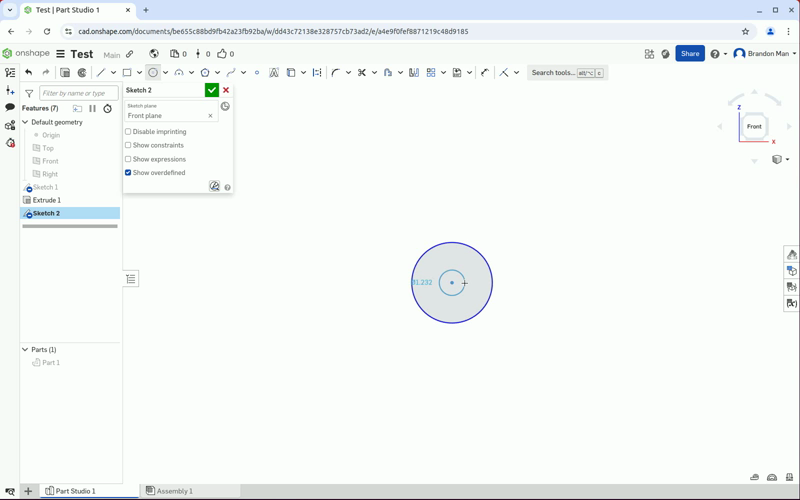
scroll(6)
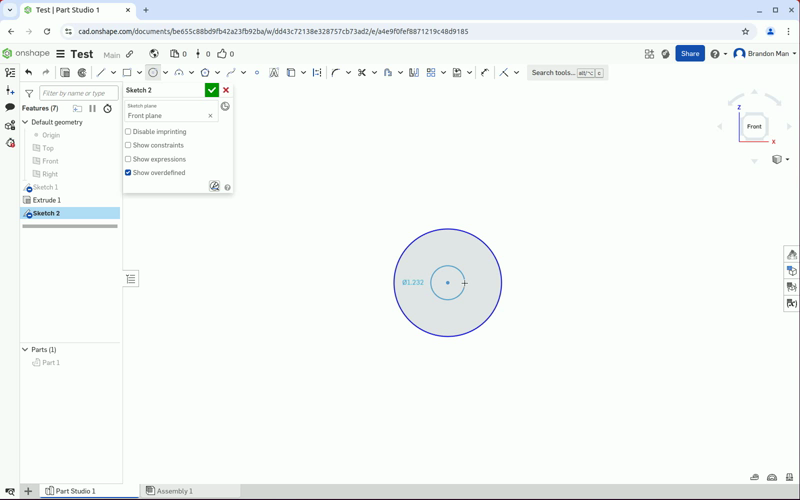
scroll(6)
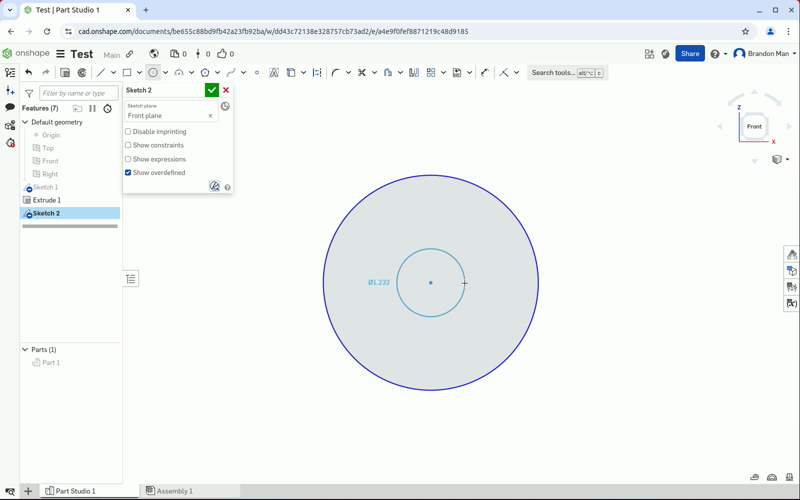
click(464, 282)
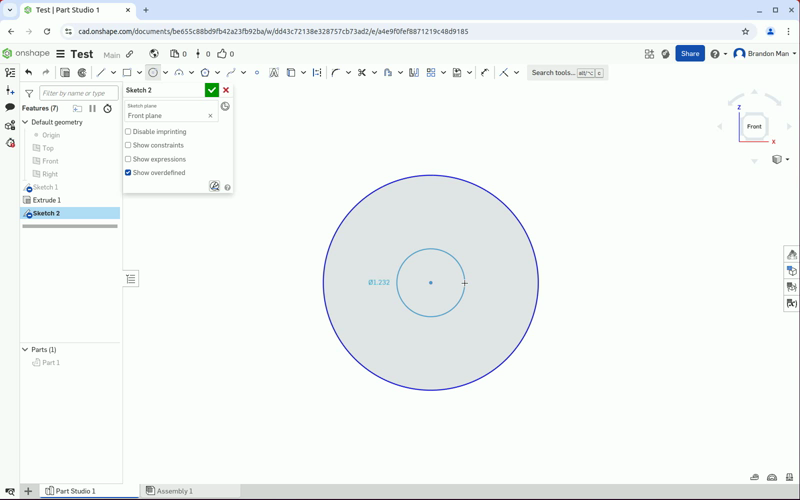
scroll(-6)
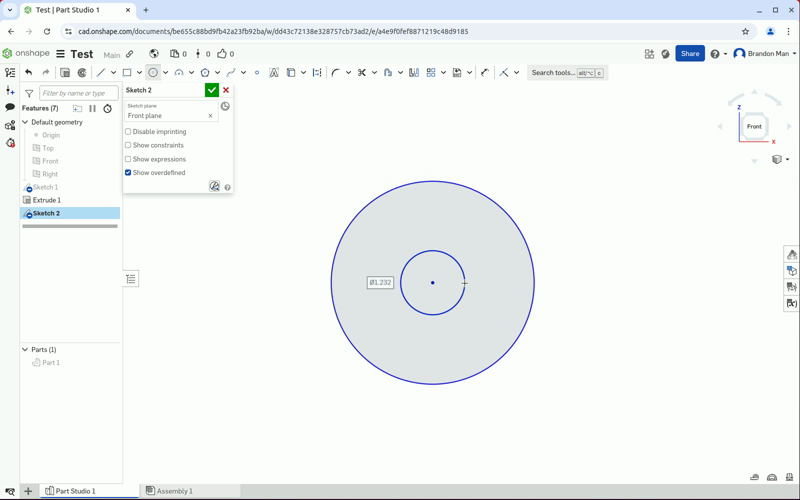
scroll(-6)
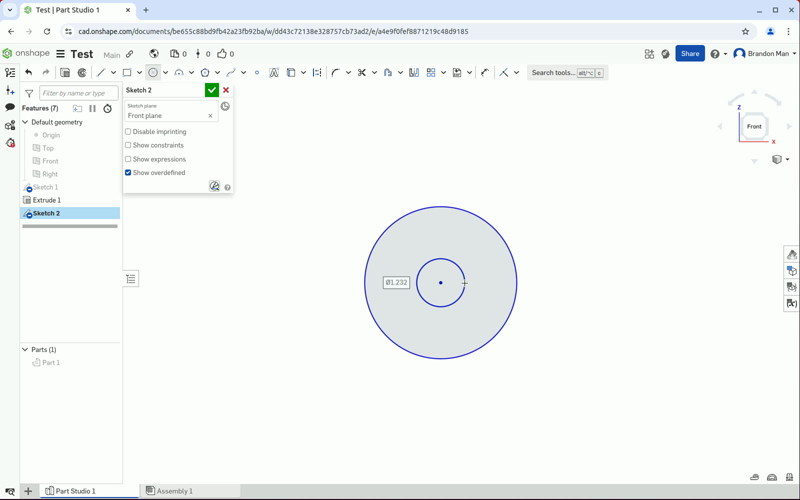
scroll(-6)
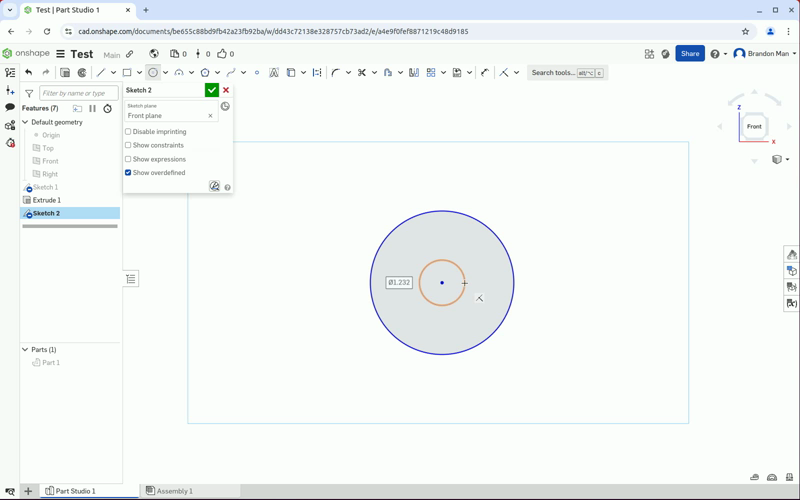
scroll(-6)
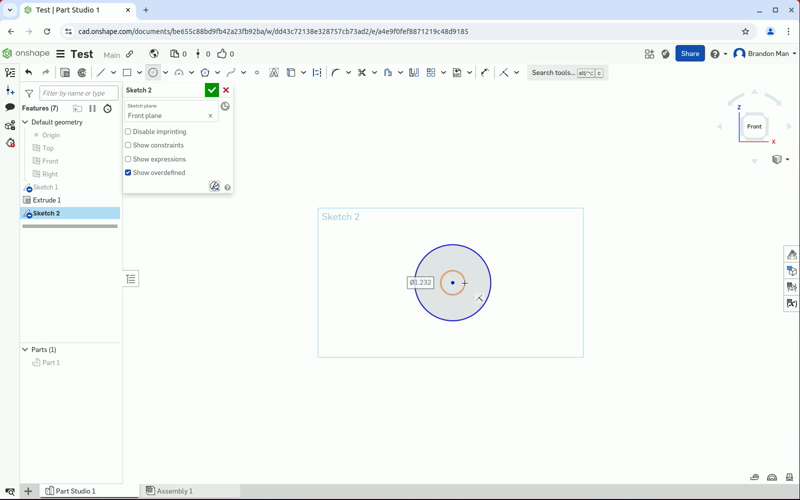
scroll(-6)
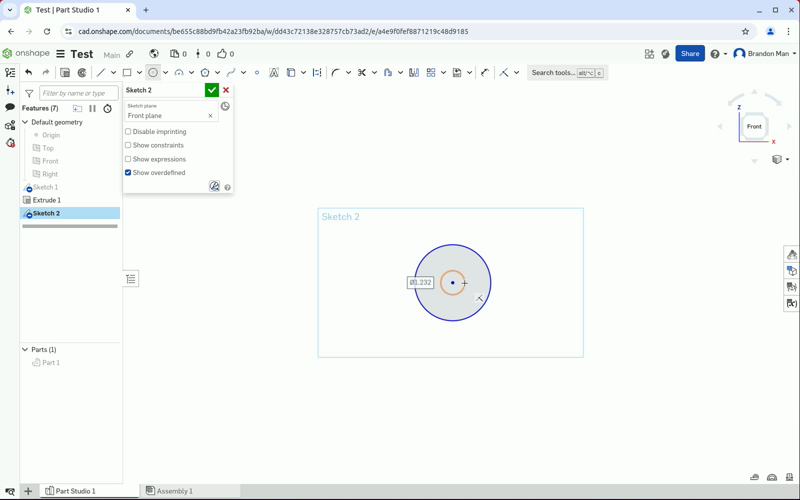
scroll(-6)
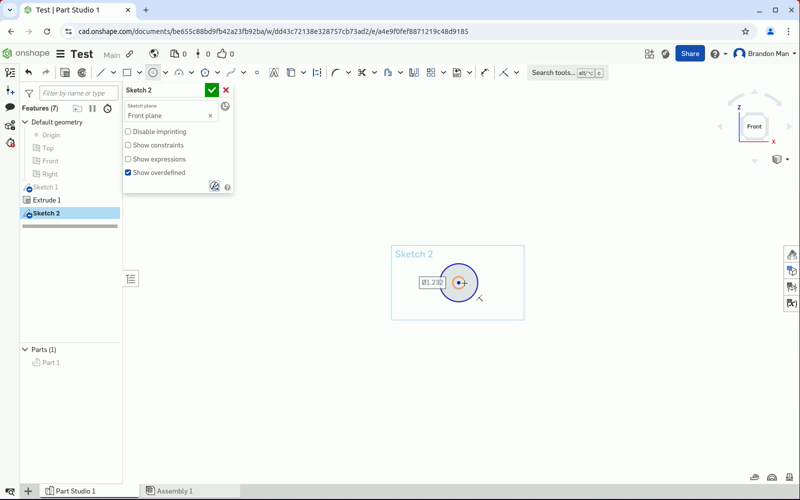
scroll(-6)
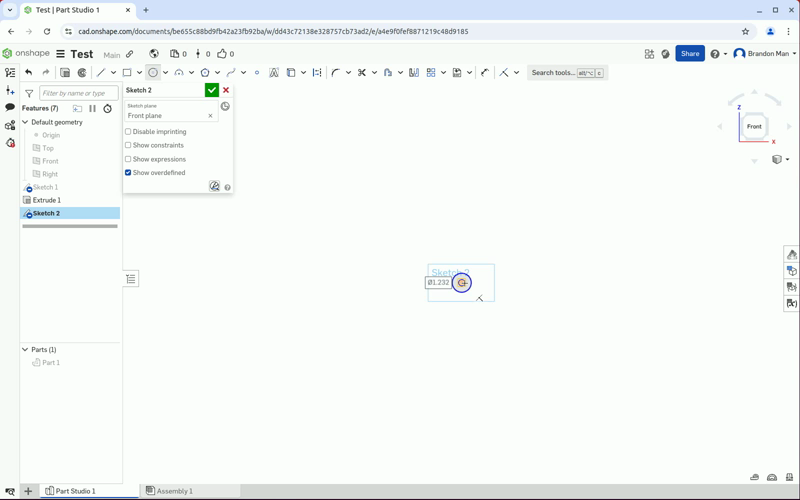
key(esc)
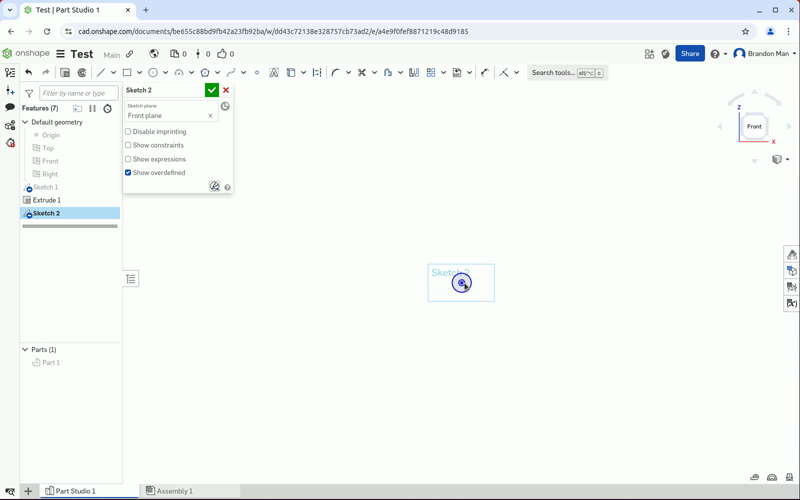
mouse_move(464, 289)
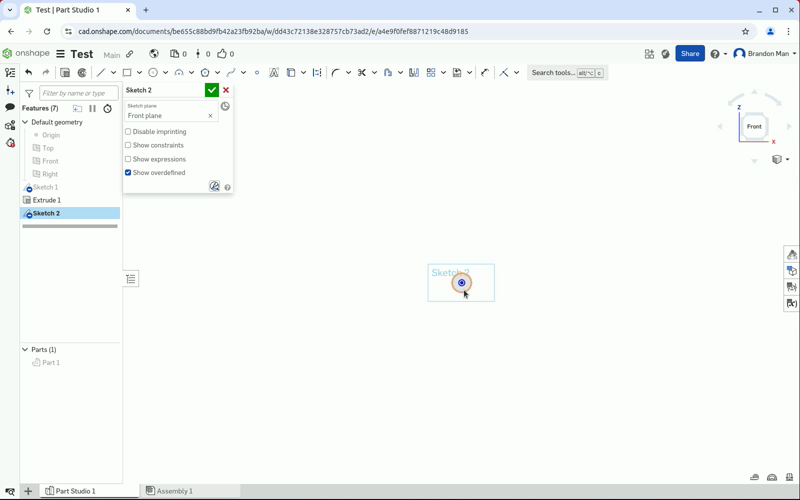
scroll(6)
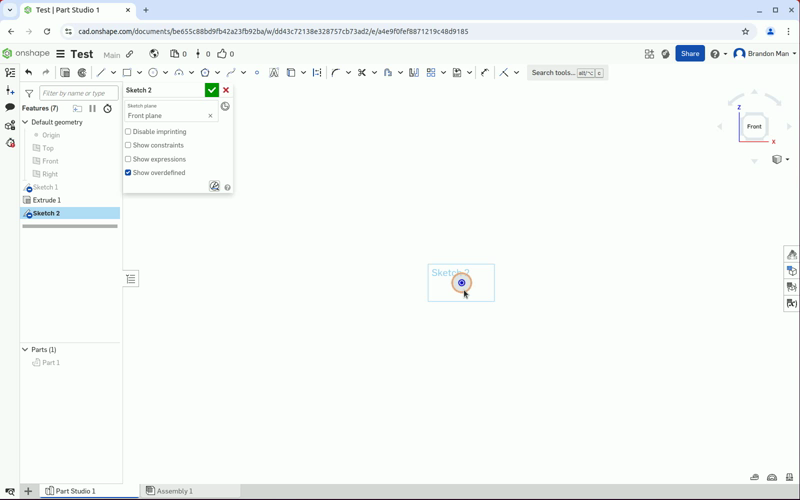
scroll(6)
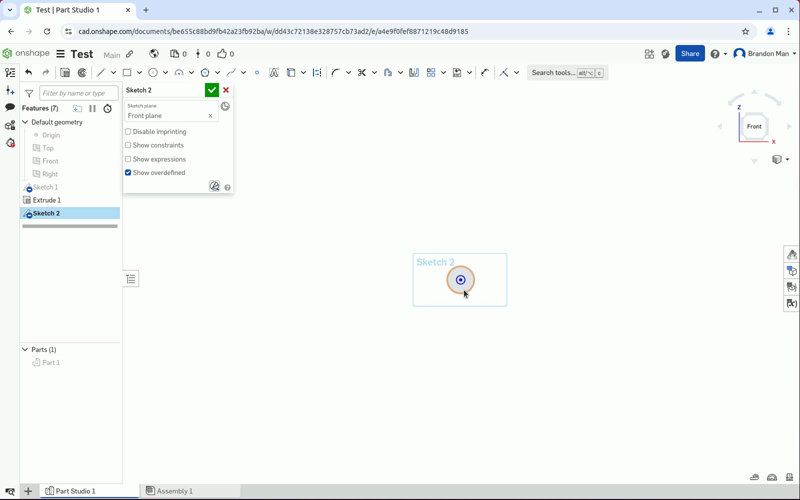
scroll(6)
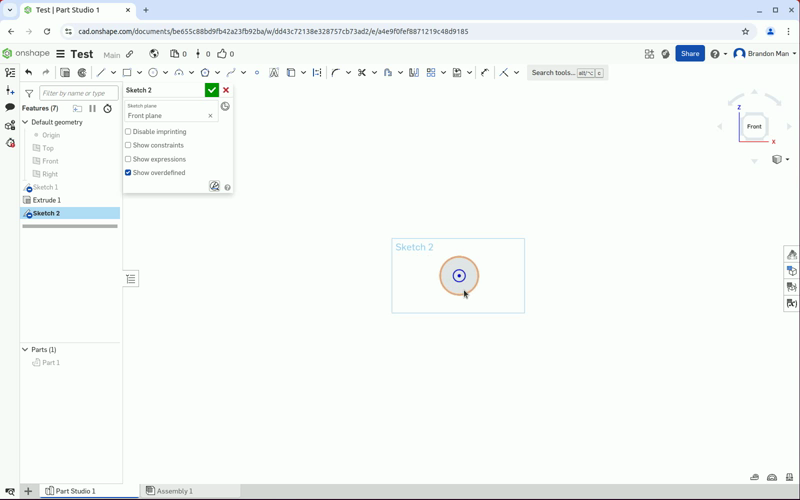
scroll(6)
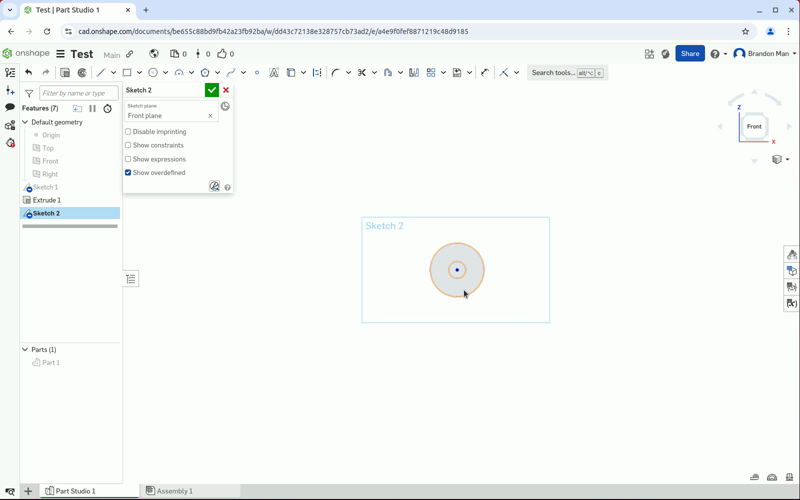
scroll(6)
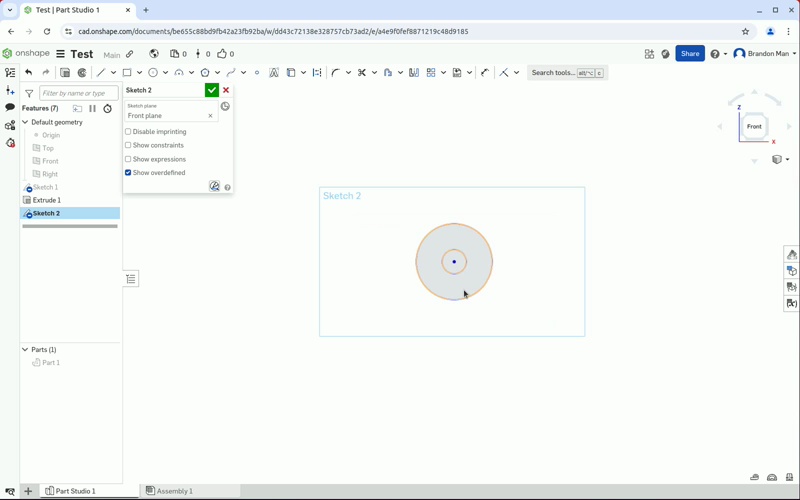
scroll(6)
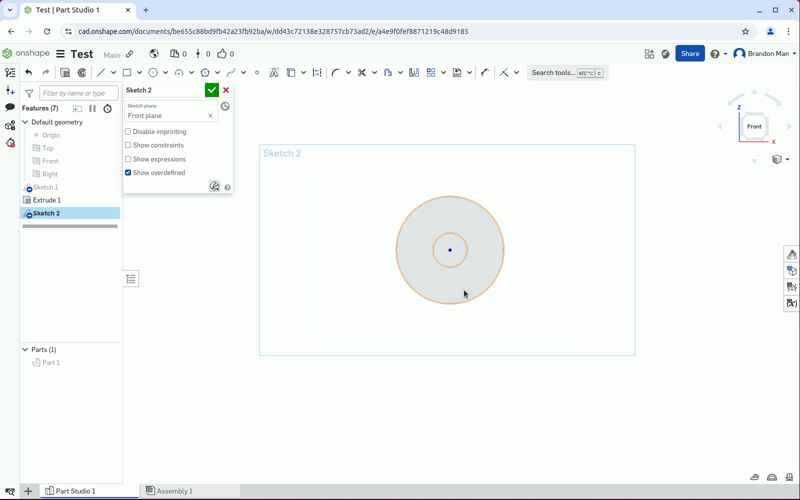
scroll(6)
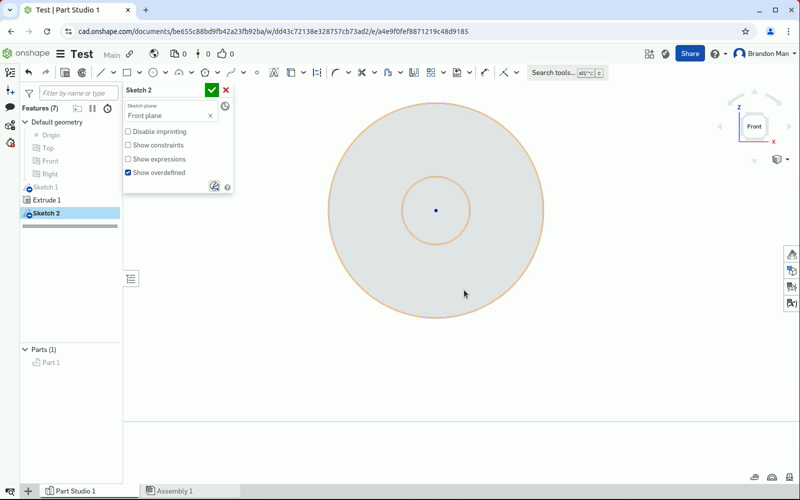
click(464, 289)
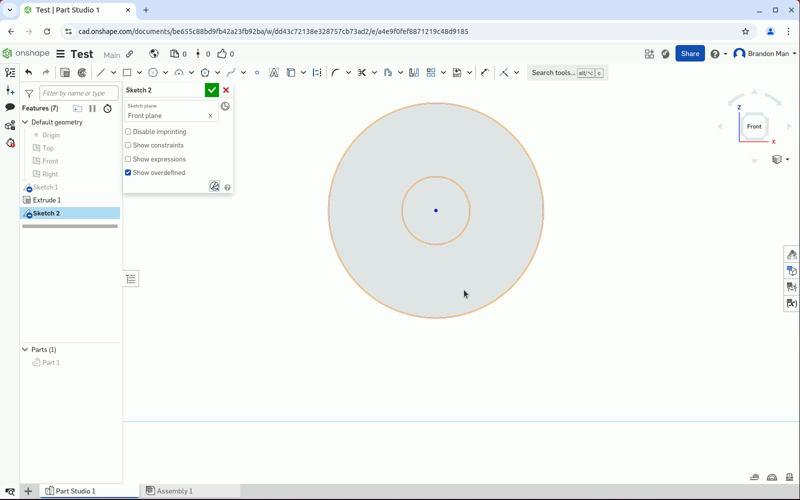
scroll(-6)
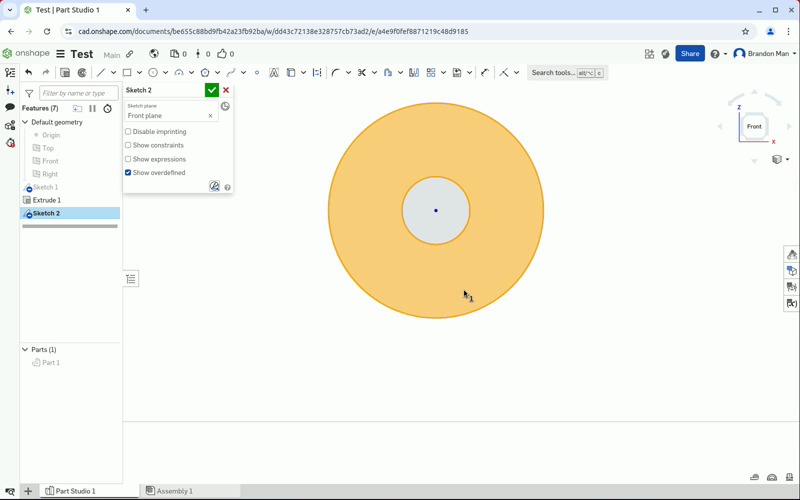
scroll(-6)
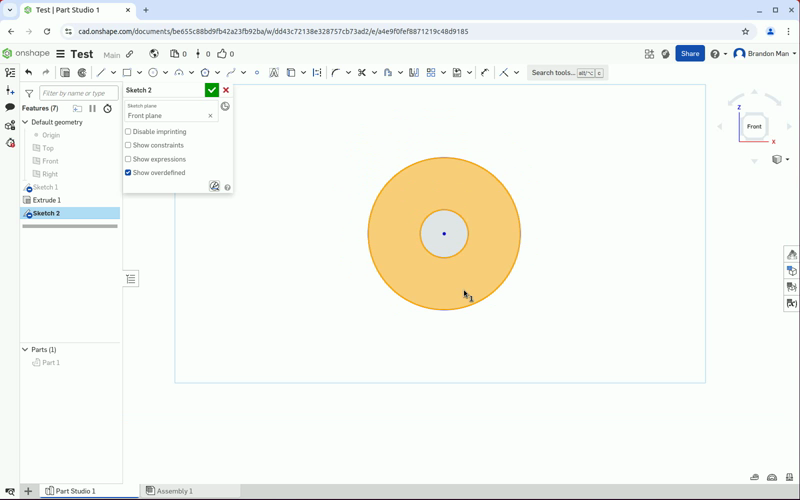
scroll(-6)
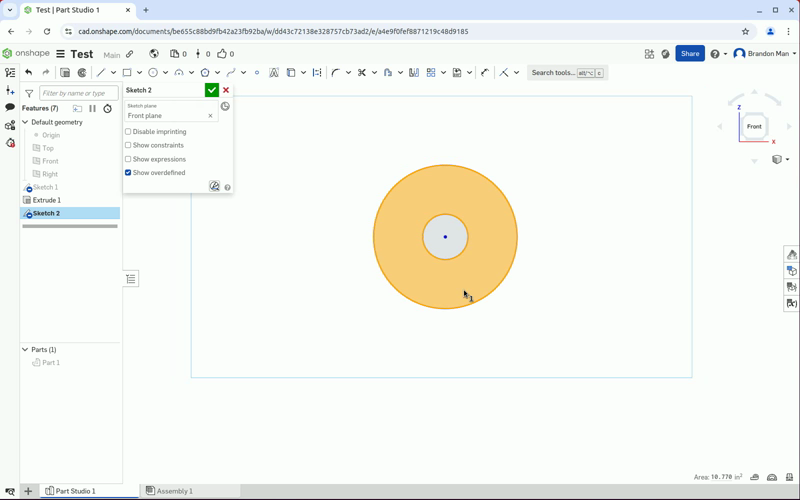
scroll(-6)
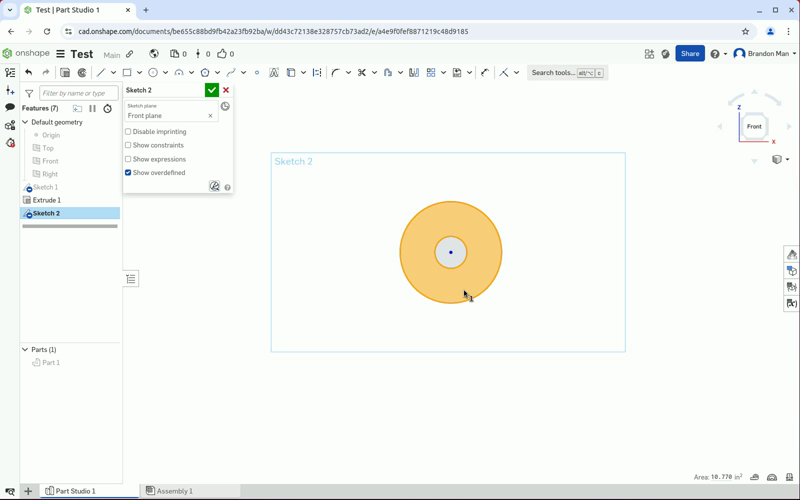
scroll(-6)
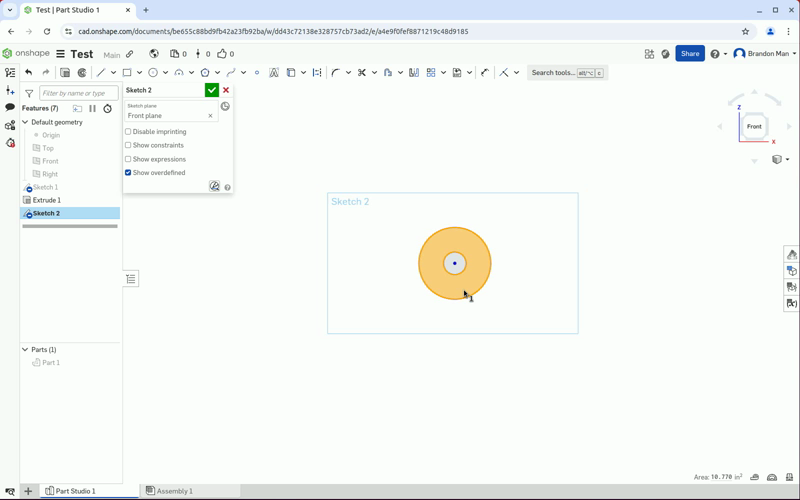
scroll(-6)
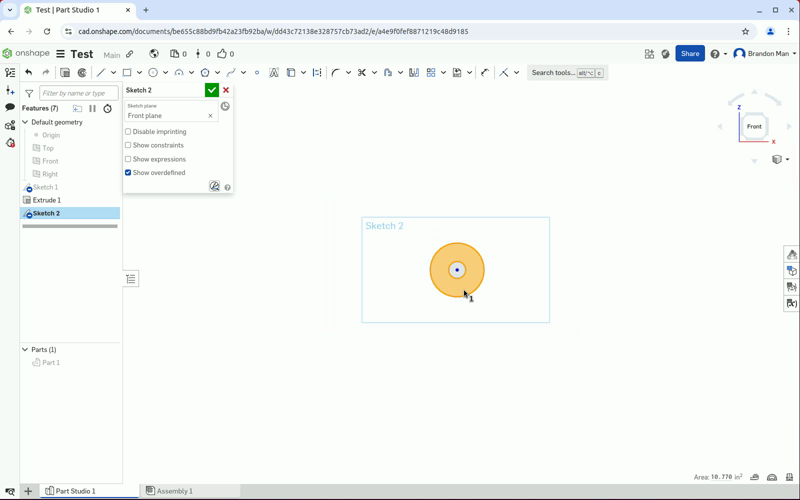
scroll(-6)
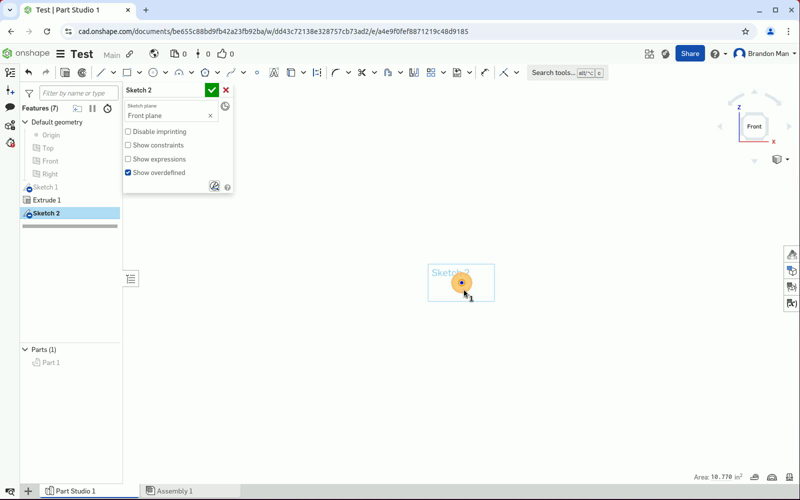
mouse_move(73, 352)
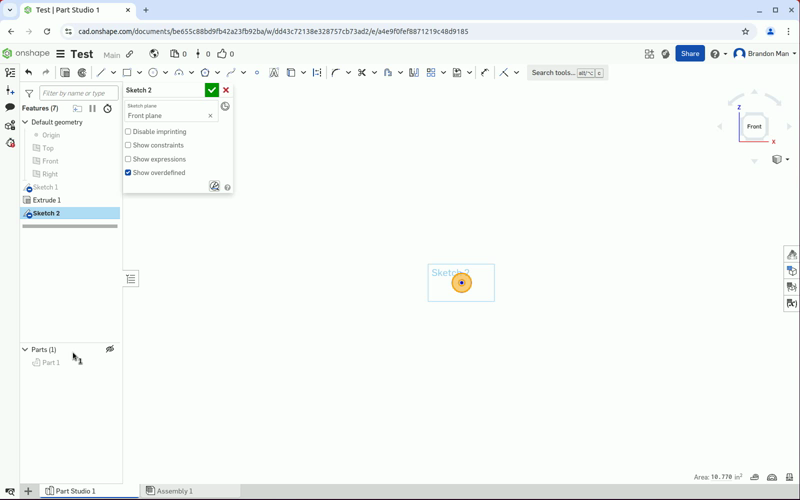
key(shift+y)
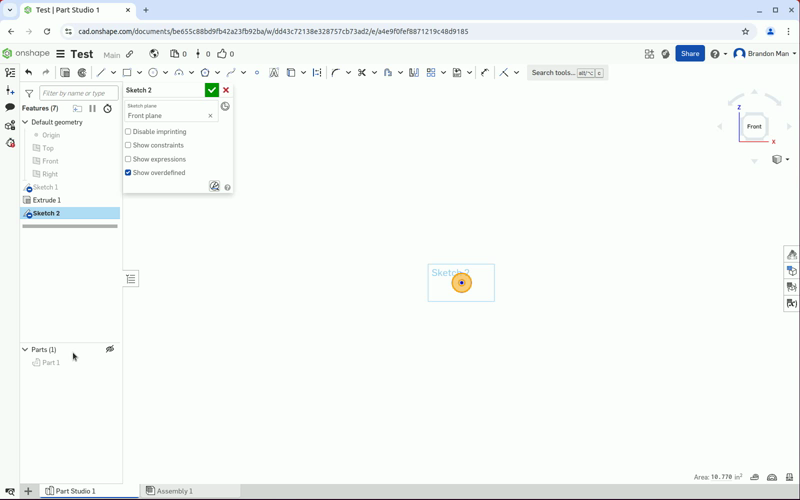
key(shift+e)
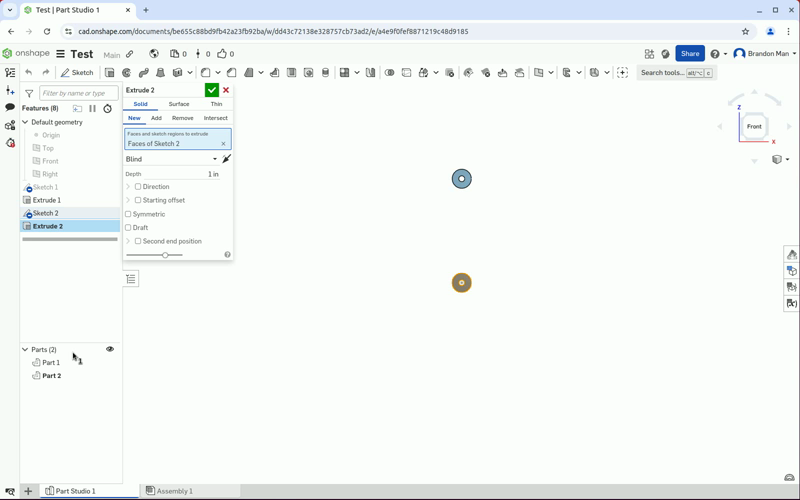
mouse_move(143, 106)
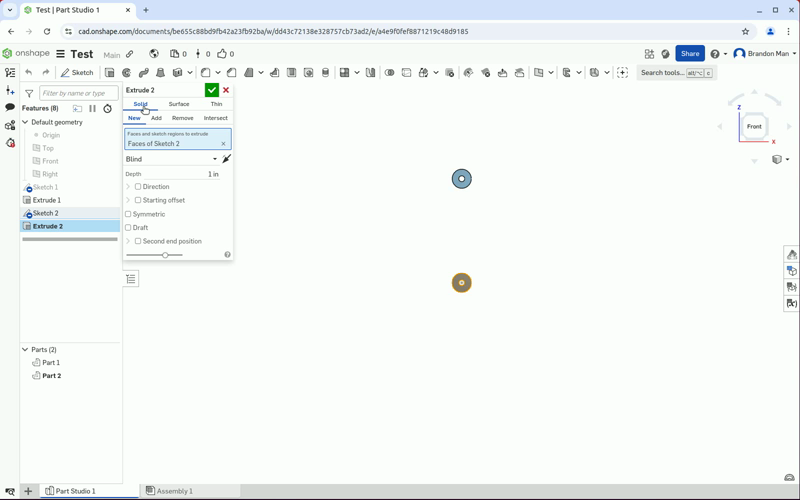
click(143, 106)
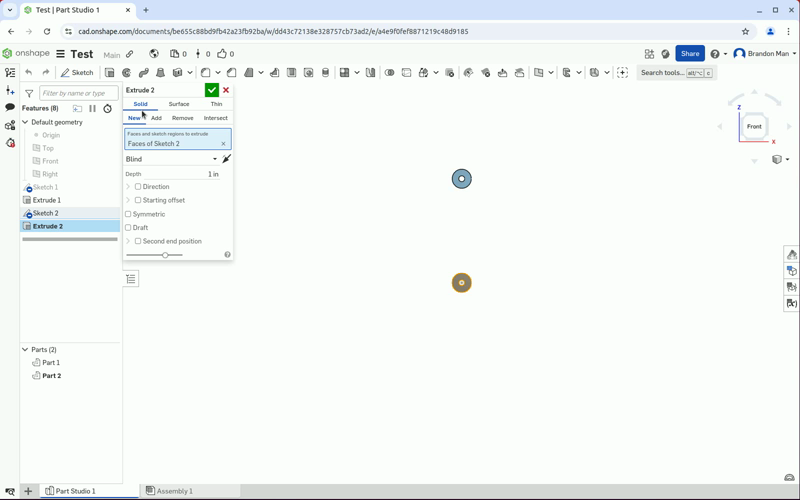
mouse_move(137, 120)
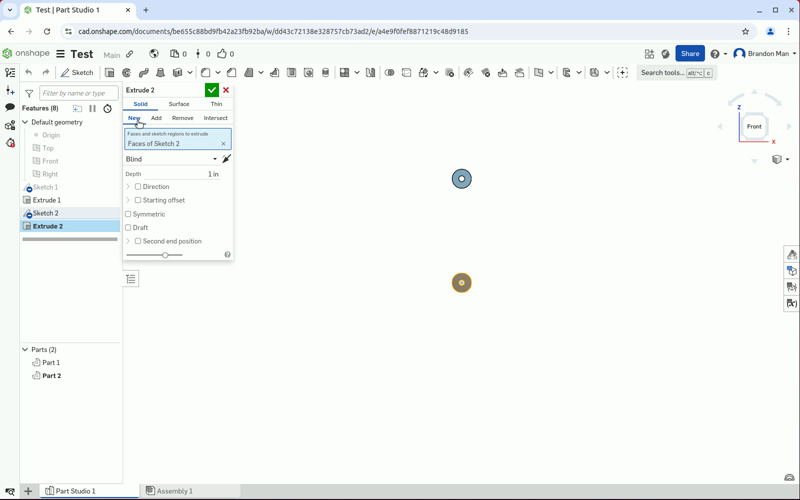
click(137, 120)
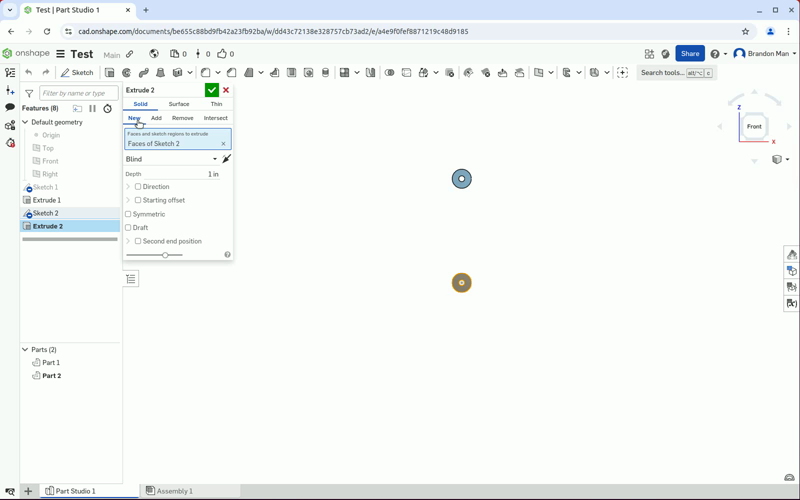
key(tab, 4)
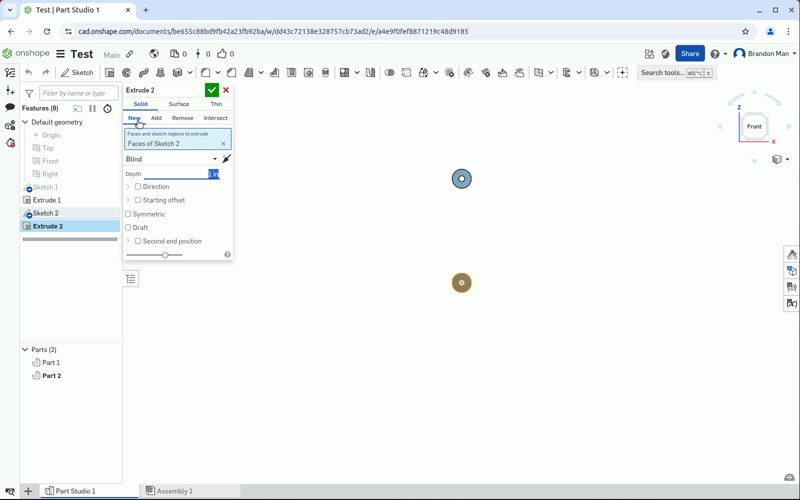
text(0.481)
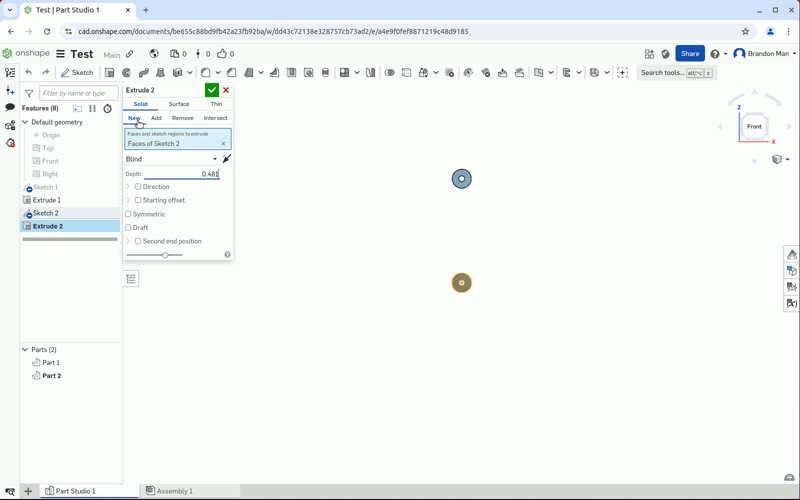
key(enter)
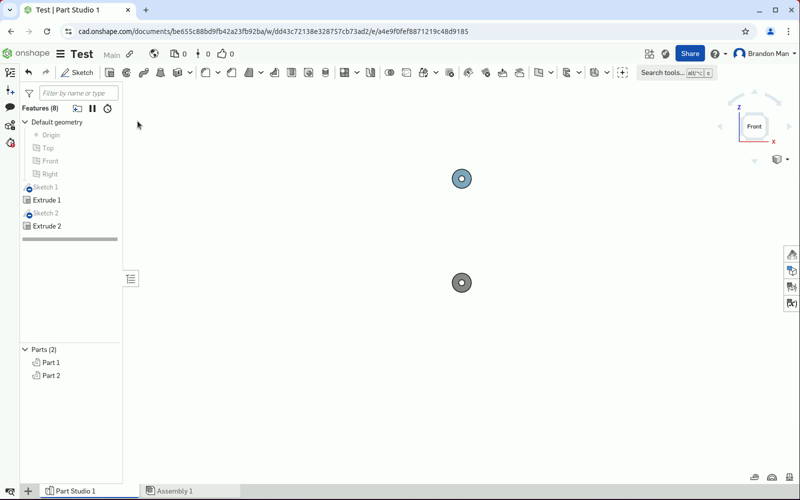
key(shift+h)
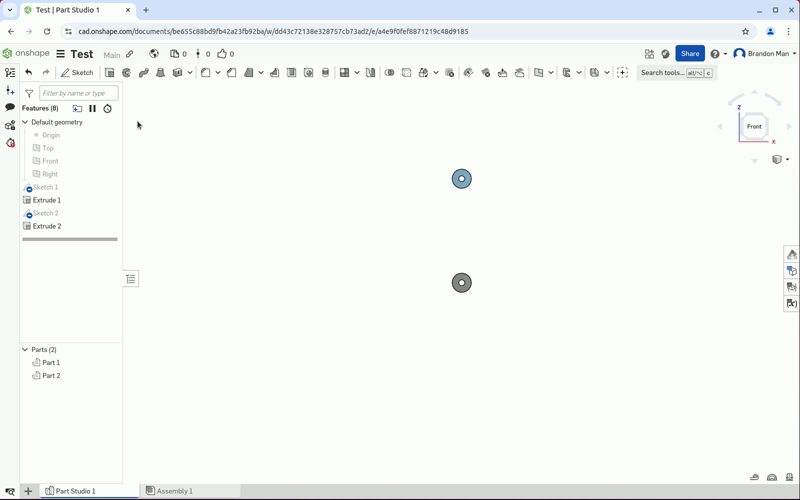
key(shift+h)
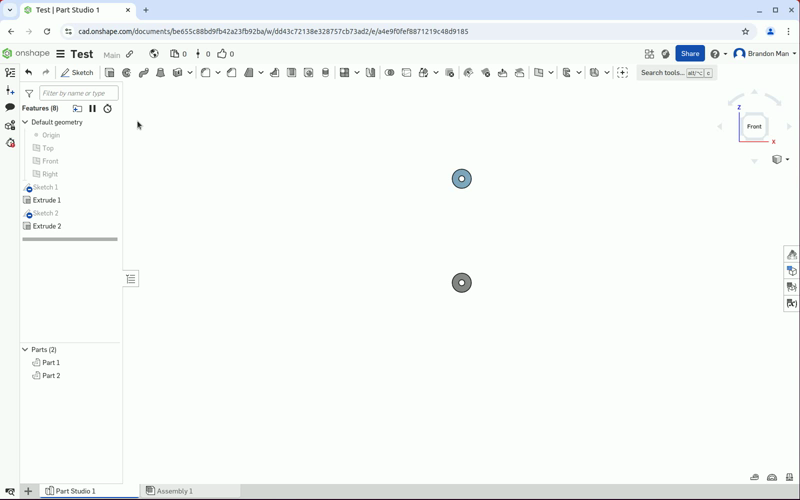
mouse_move(73, 189)
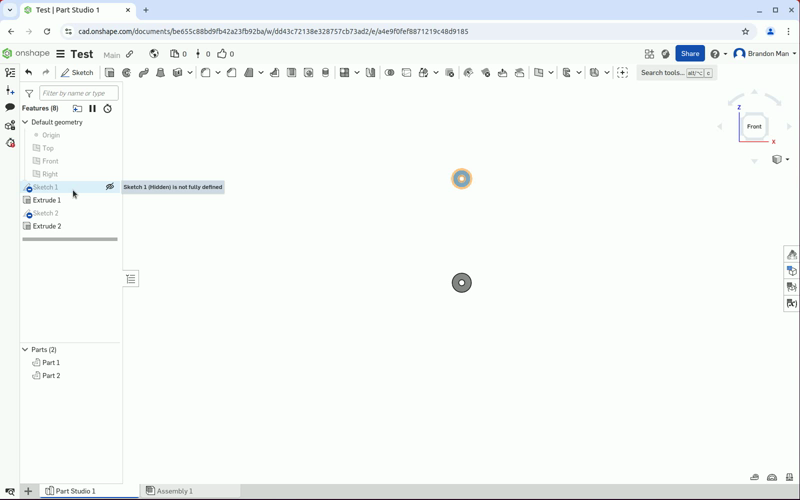
click(73, 189)
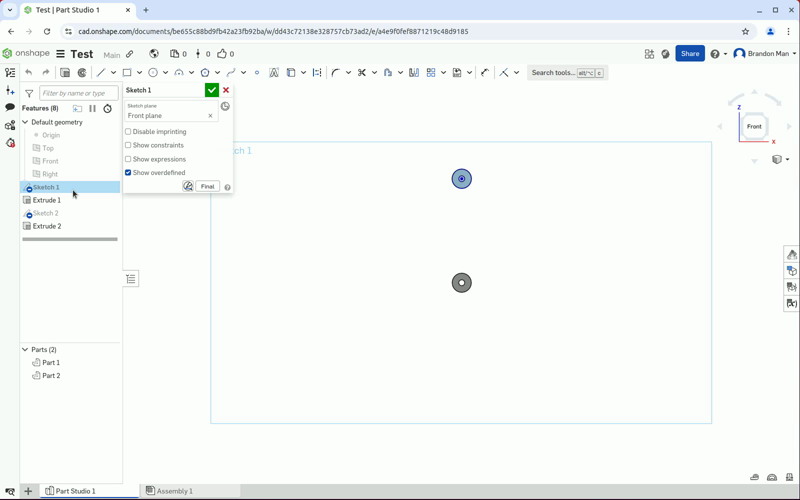
mouse_move(229, 92)
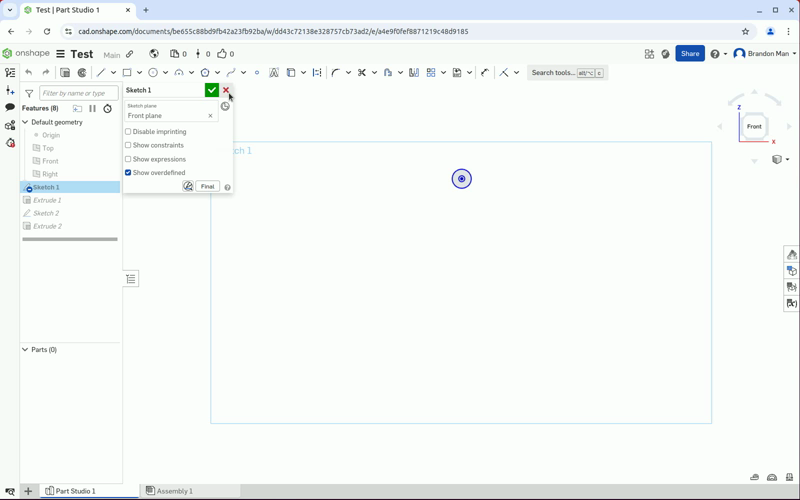
click(229, 92)
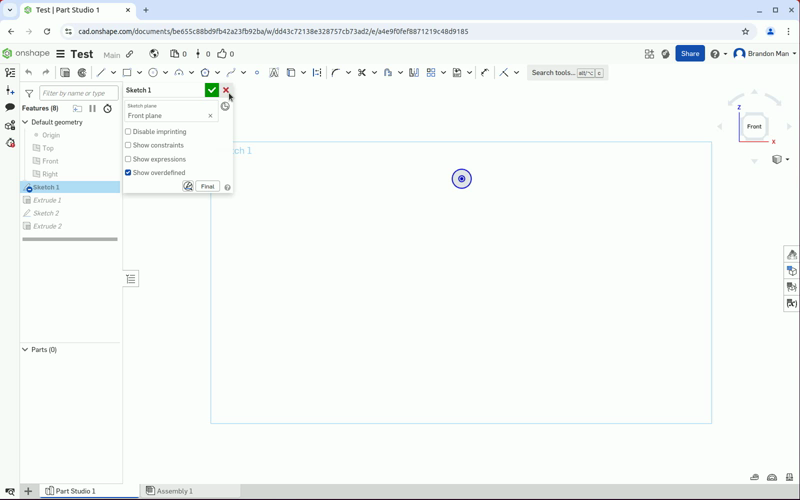
key(shift+s)
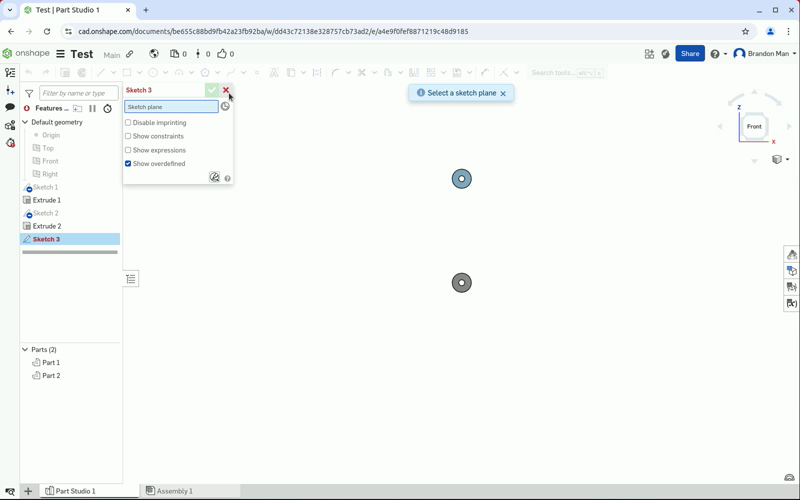
mouse_move(73, 163)
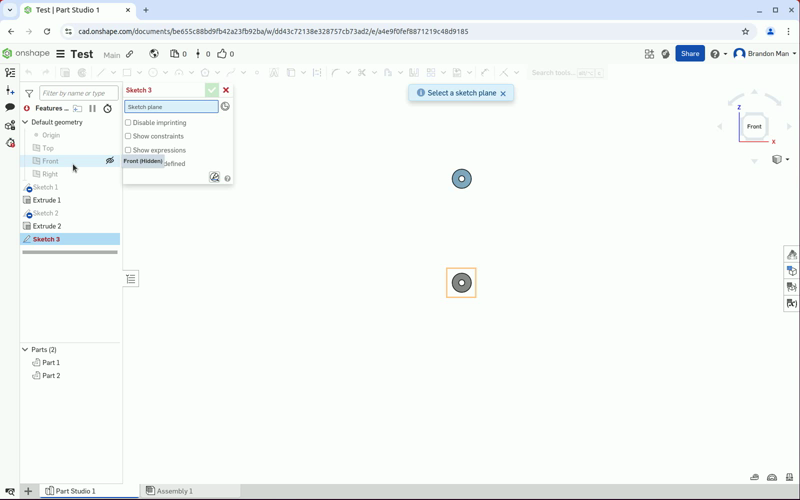
click(73, 163)
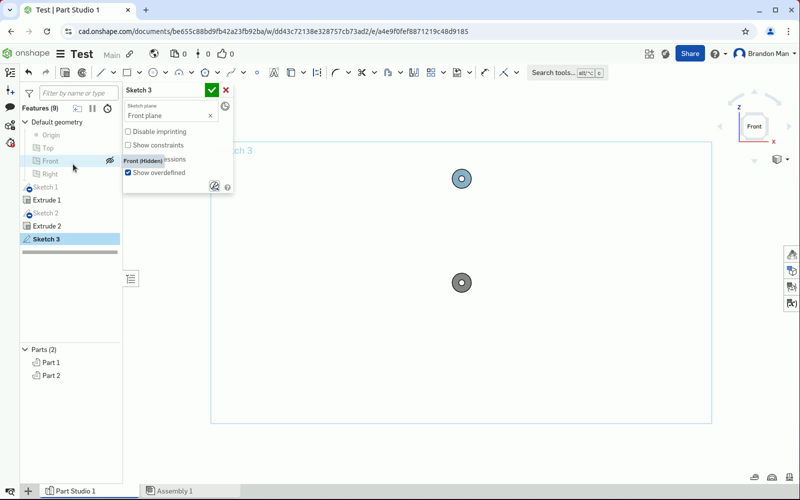
mouse_move(73, 352)
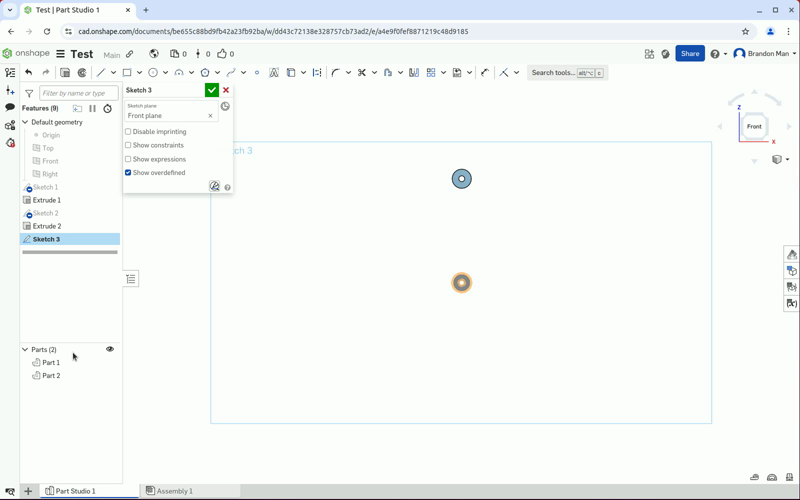
key(y)
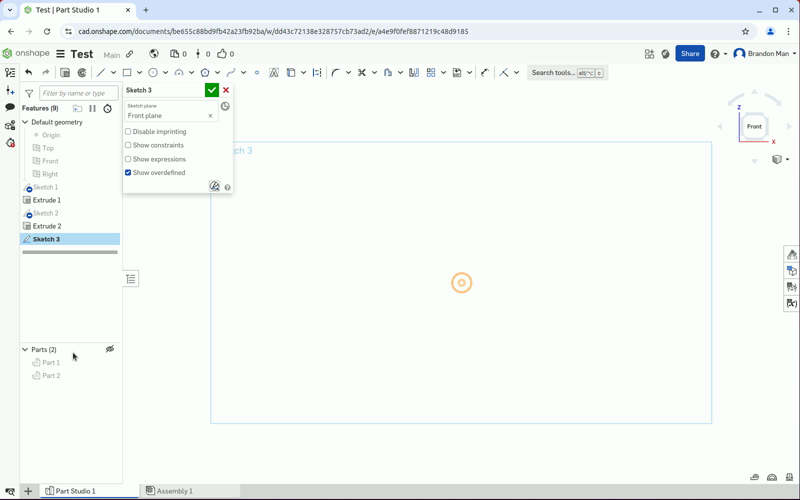
key(c)
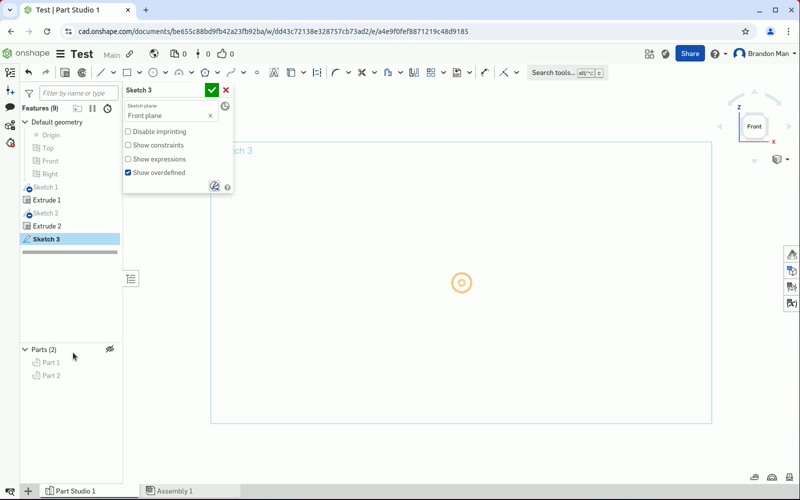
key_down(shift)
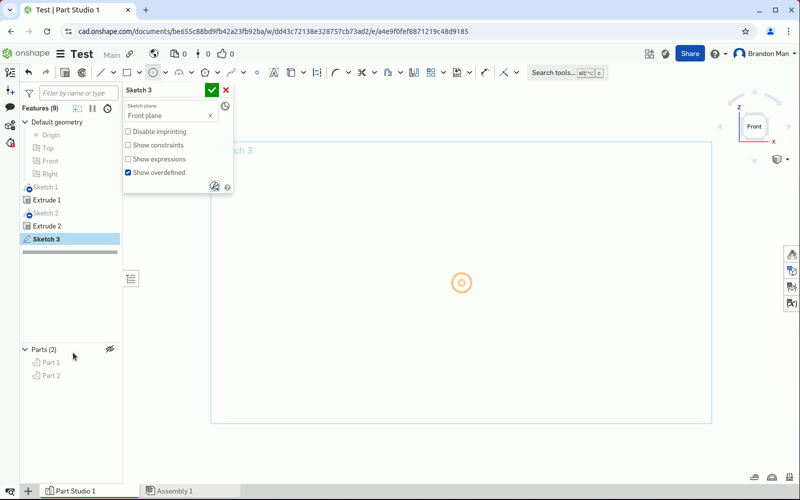
mouse_move(501, 282)
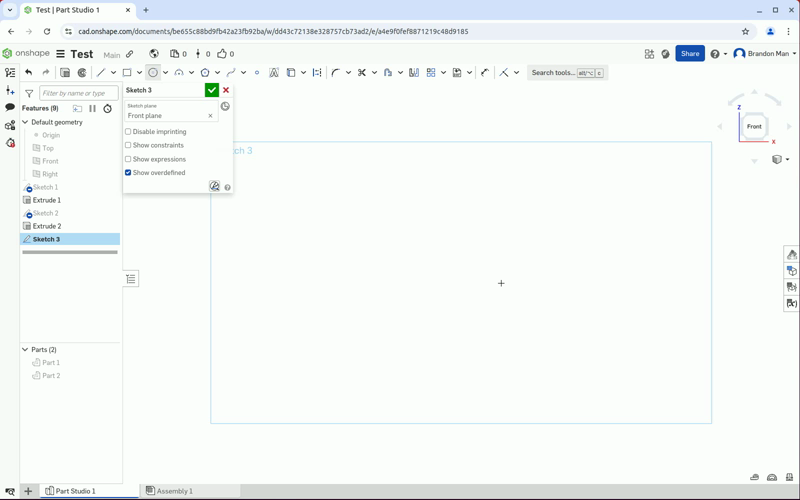
click(501, 282)
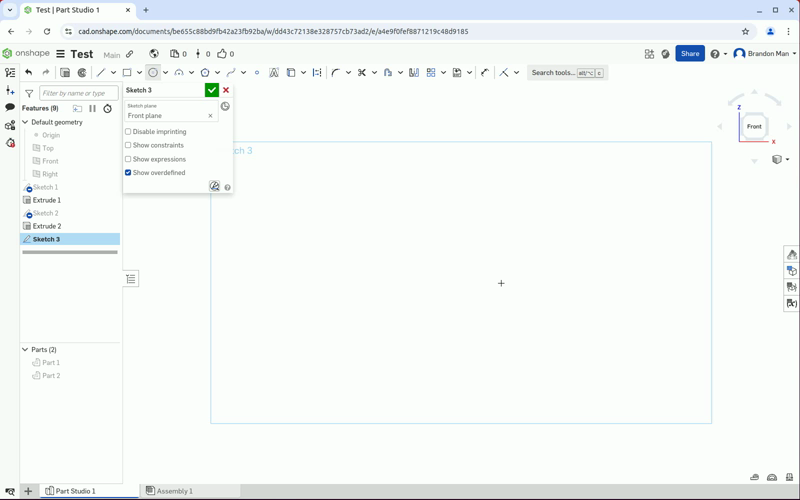
key_up(shift)
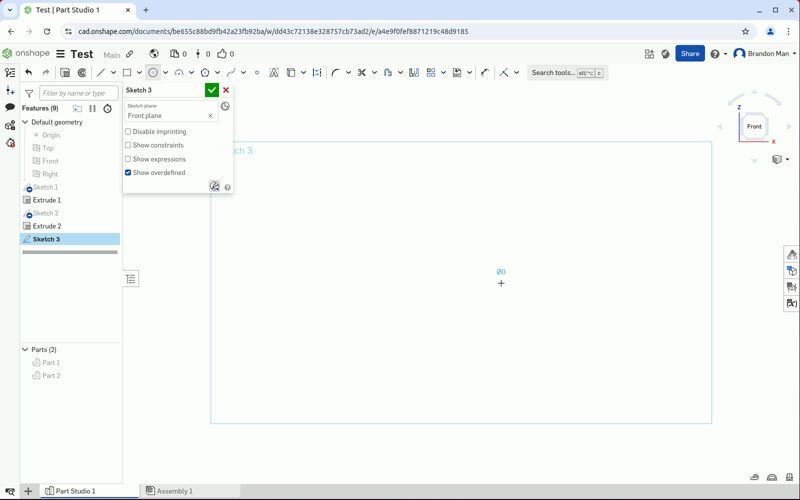
mouse_move(508, 282)
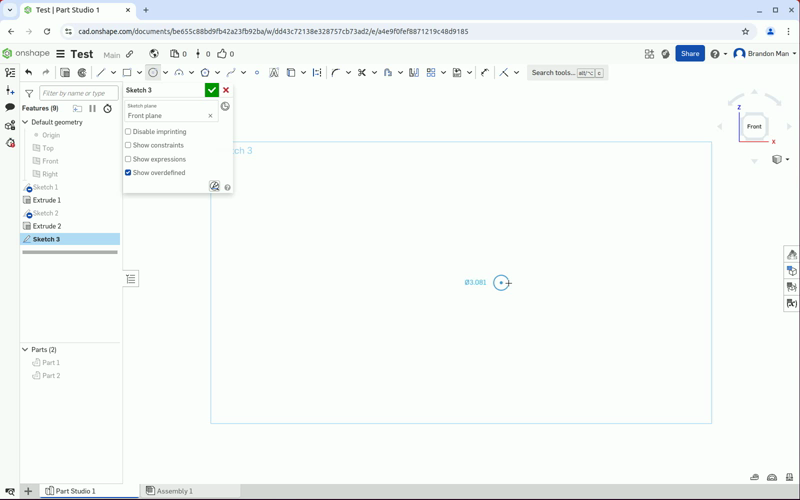
click(508, 282)
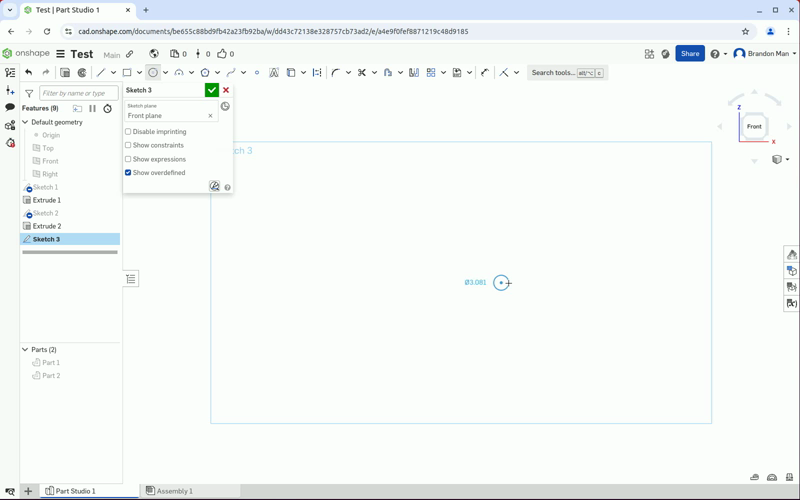
key(esc)
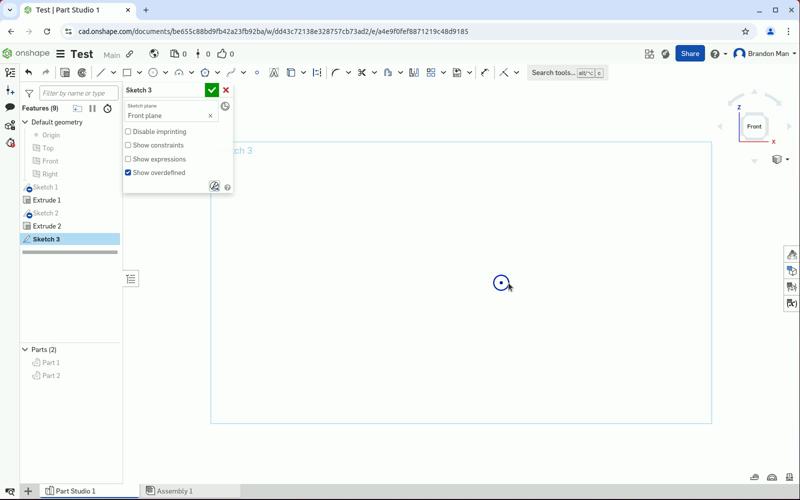
key(c)
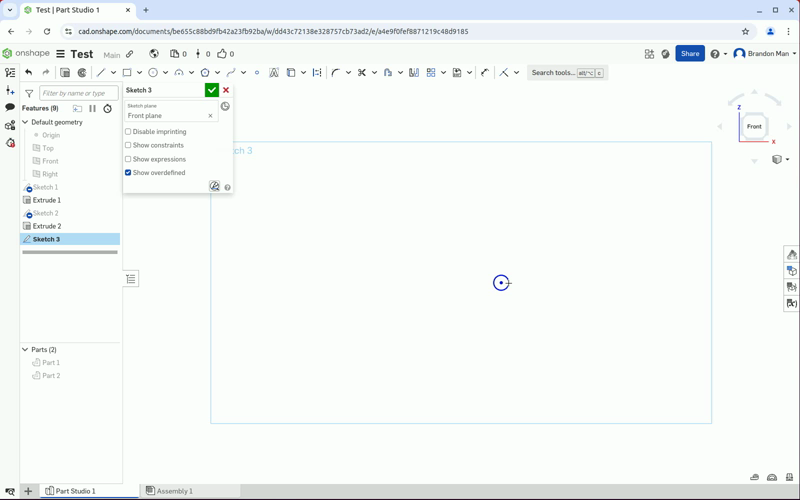
key_down(shift)
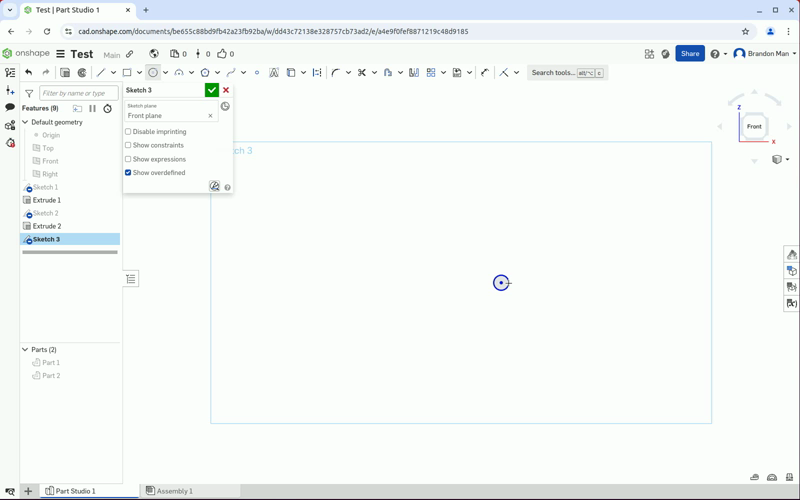
mouse_move(501, 282)
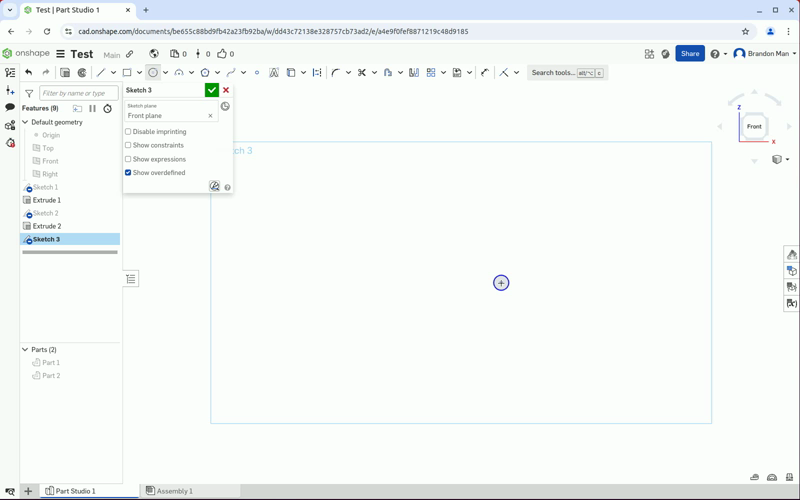
click(501, 282)
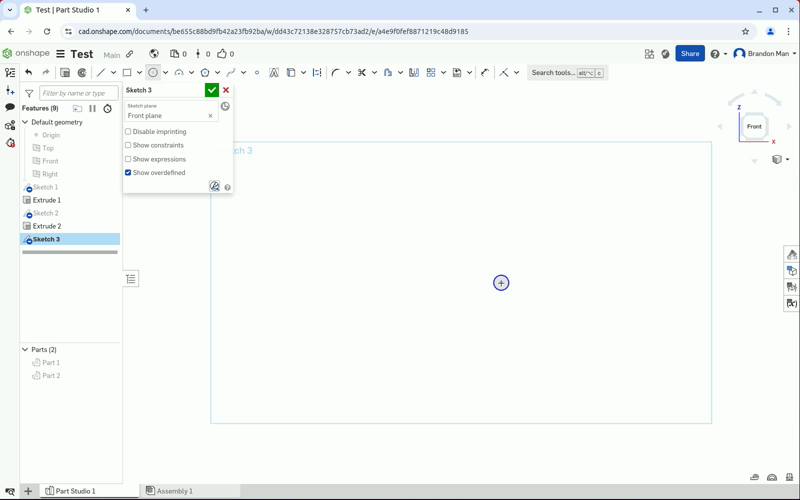
key_up(shift)
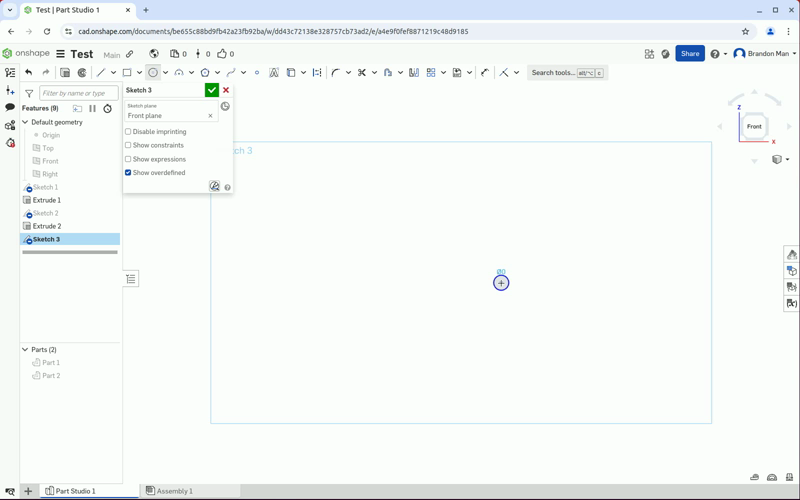
mouse_move(504, 282)
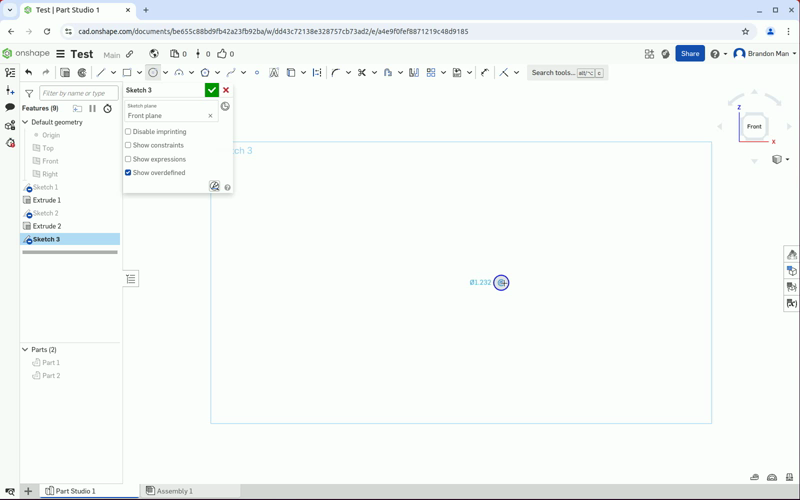
scroll(6)
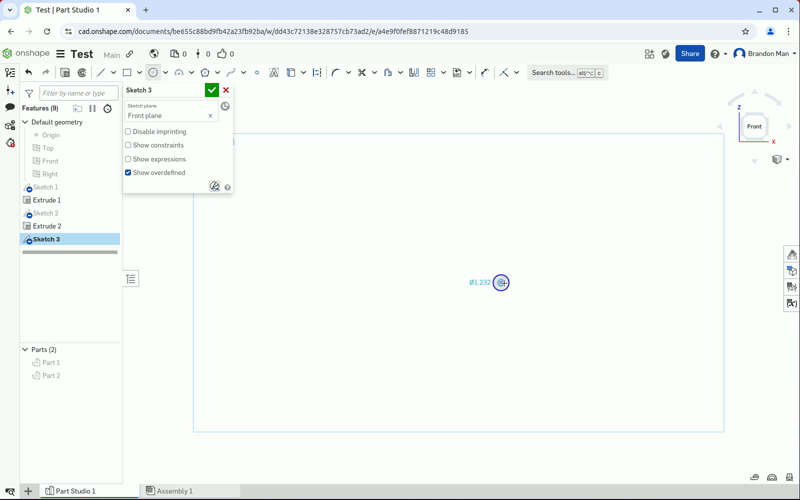
scroll(6)
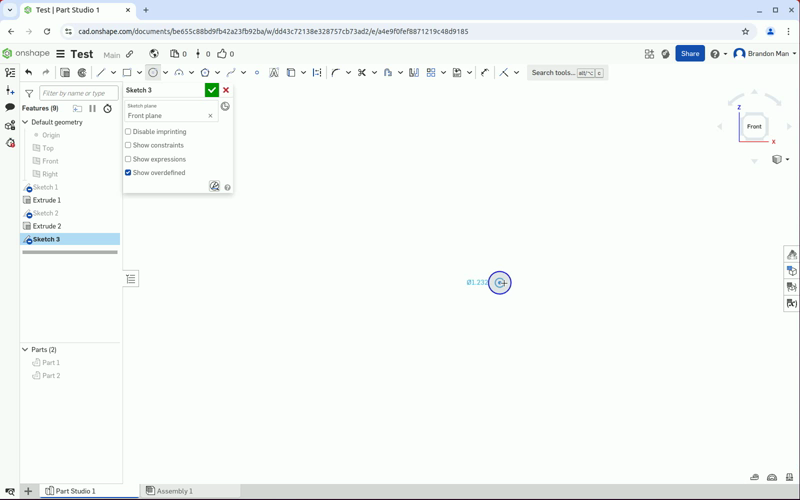
scroll(6)
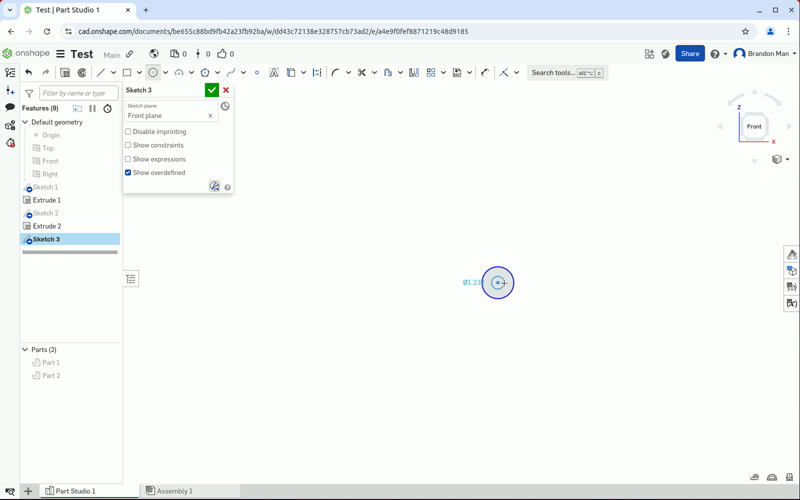
scroll(6)
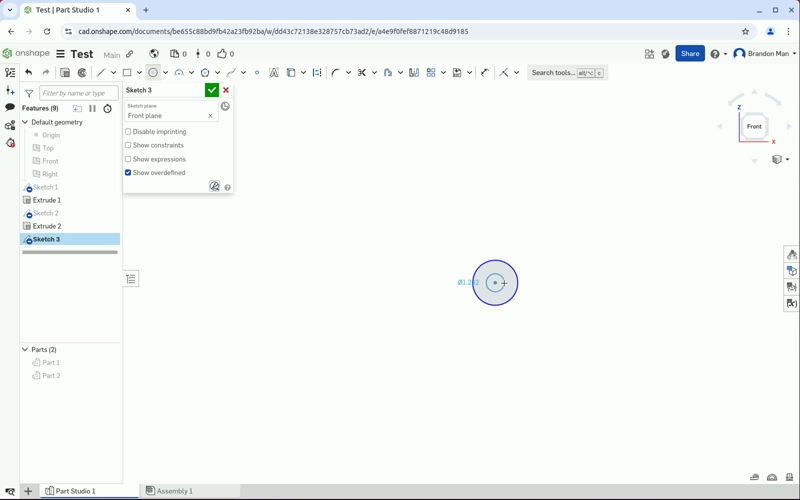
scroll(6)
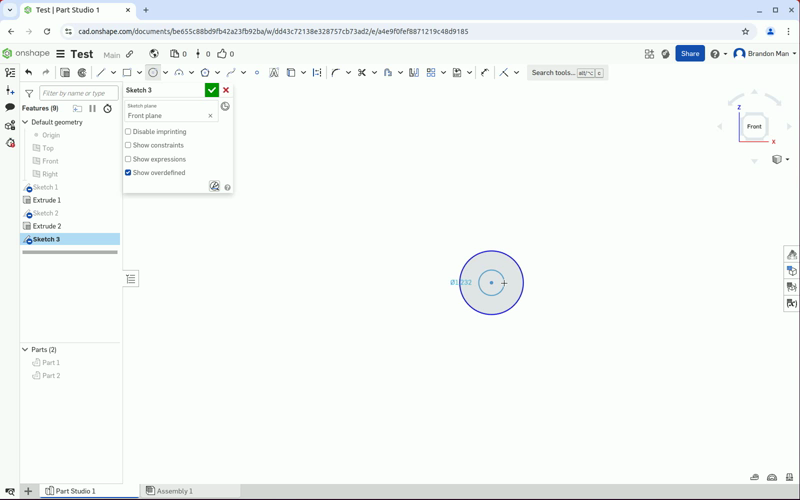
scroll(6)
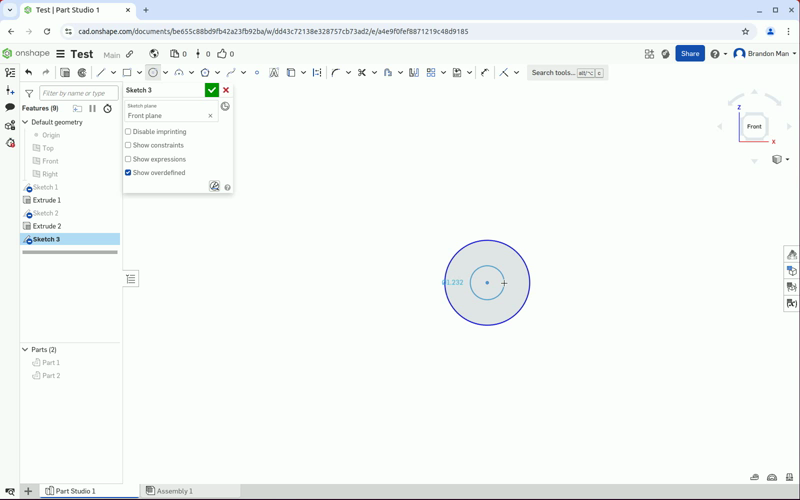
scroll(6)
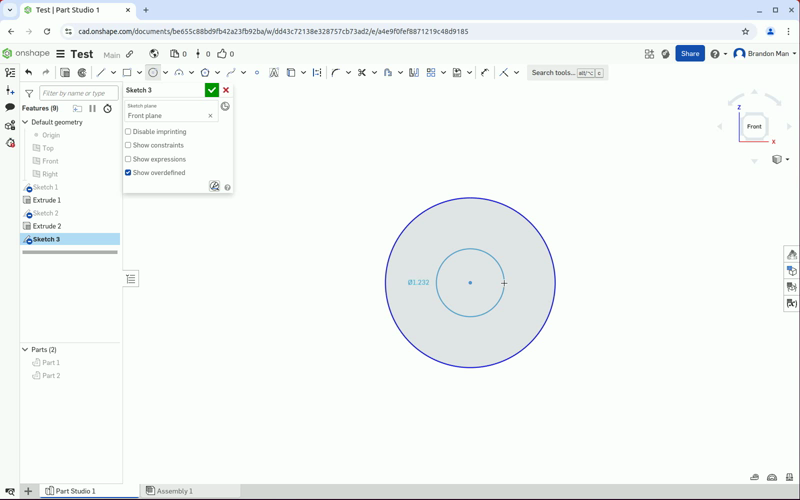
click(504, 282)
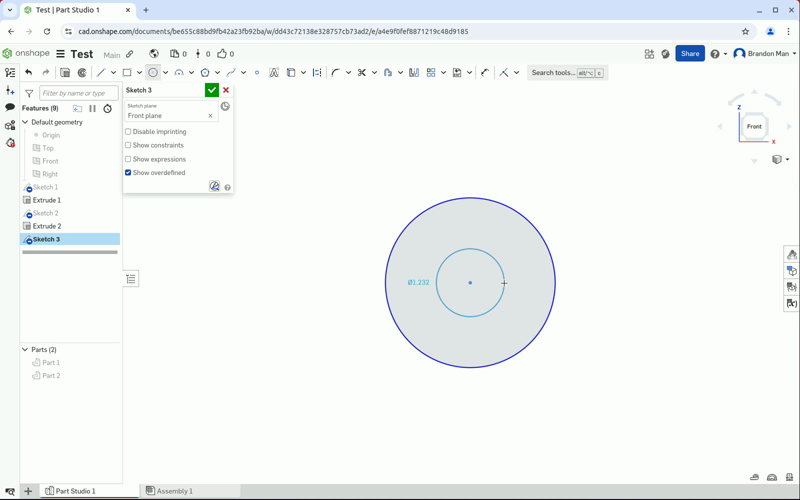
scroll(-6)
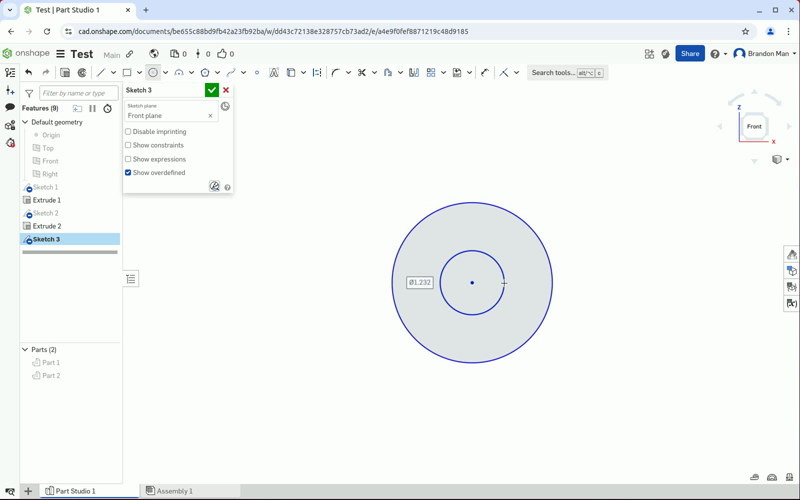
scroll(-6)
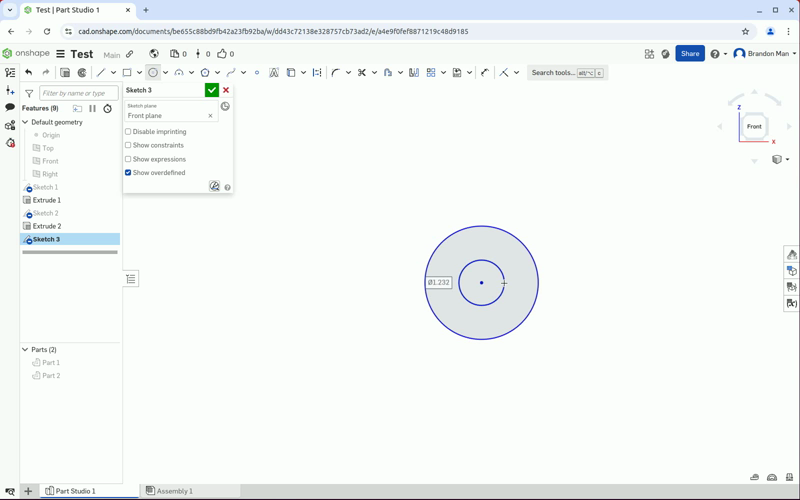
scroll(-6)
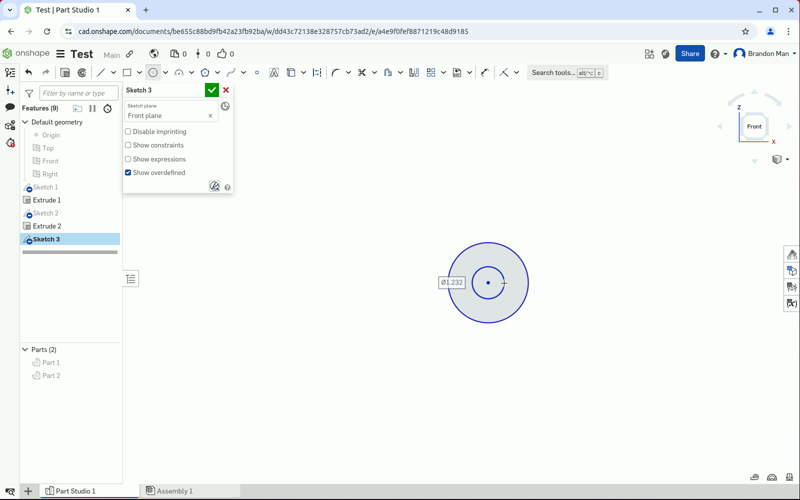
scroll(-6)
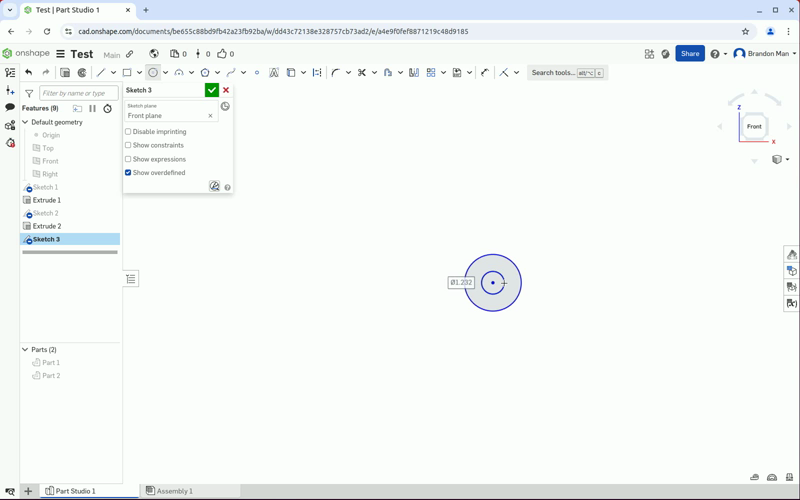
scroll(-6)
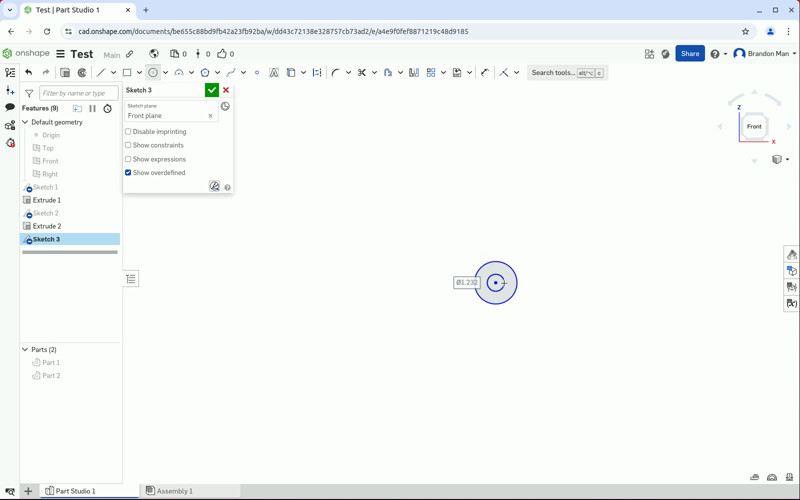
scroll(-6)
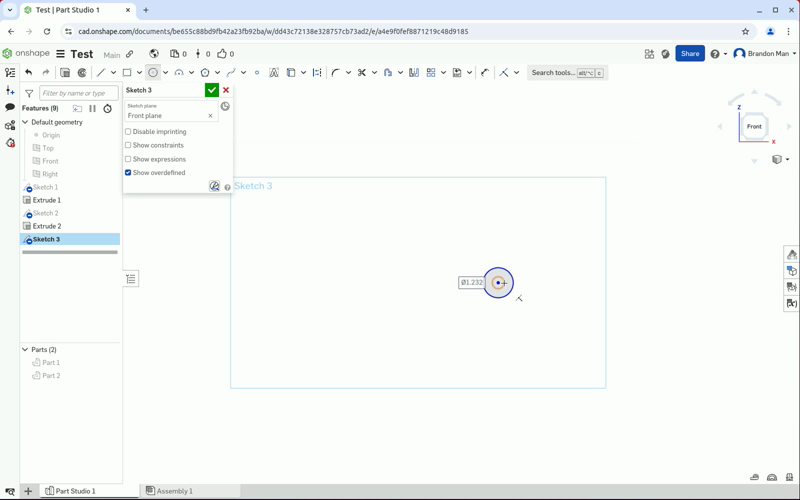
scroll(-6)
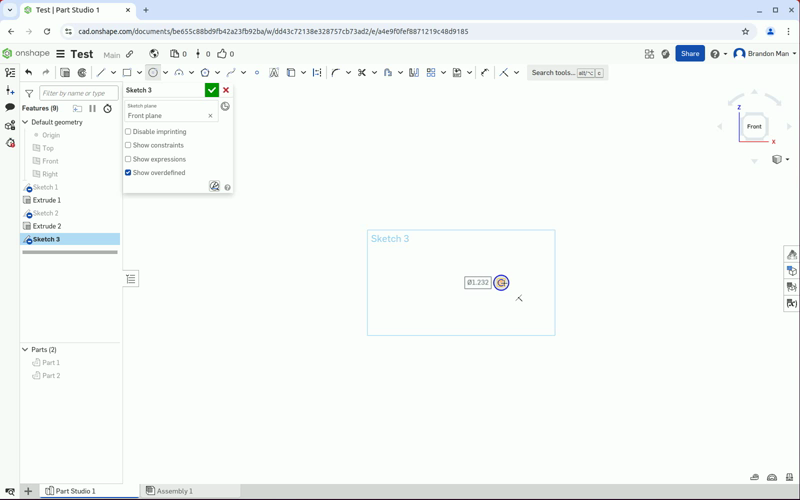
key(esc)
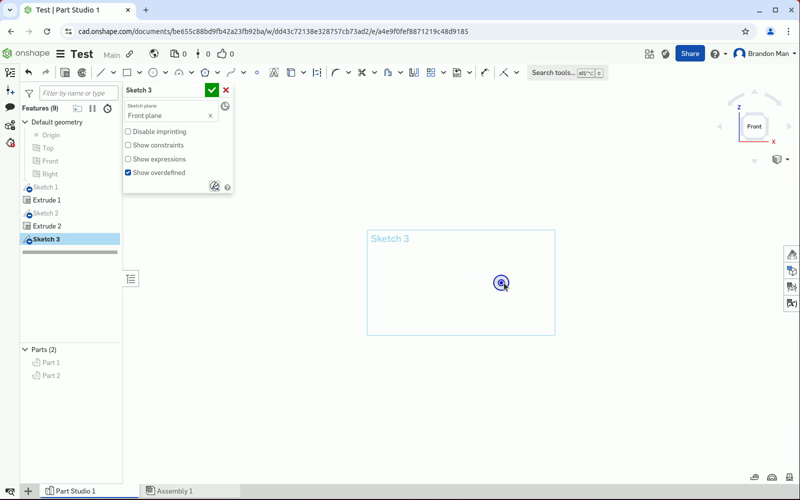
mouse_move(507, 287)
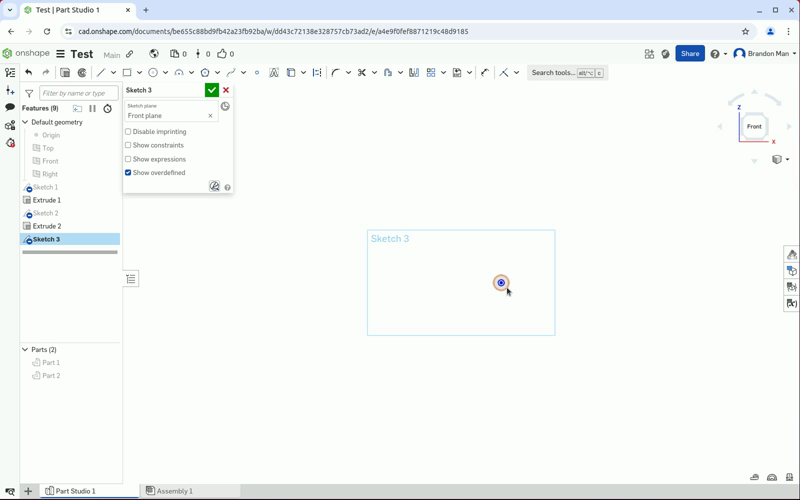
scroll(6)
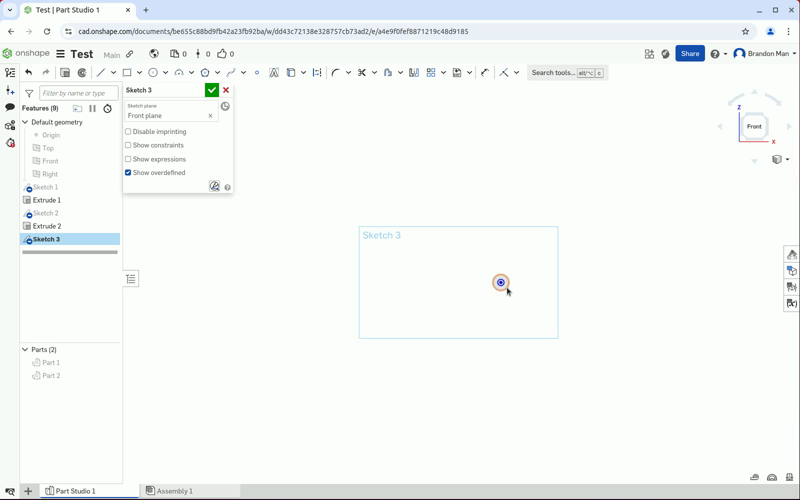
scroll(6)
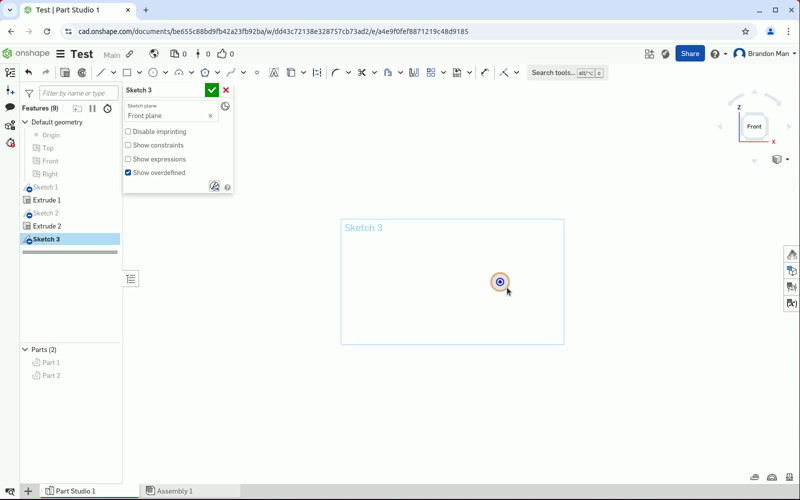
scroll(6)
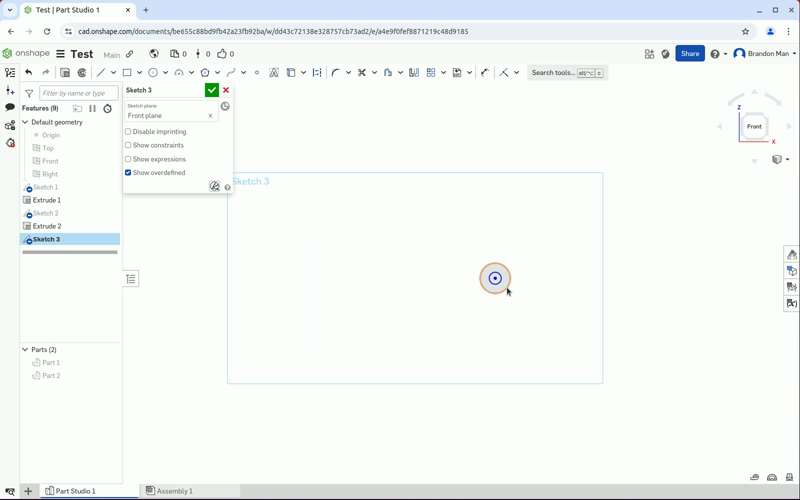
scroll(6)
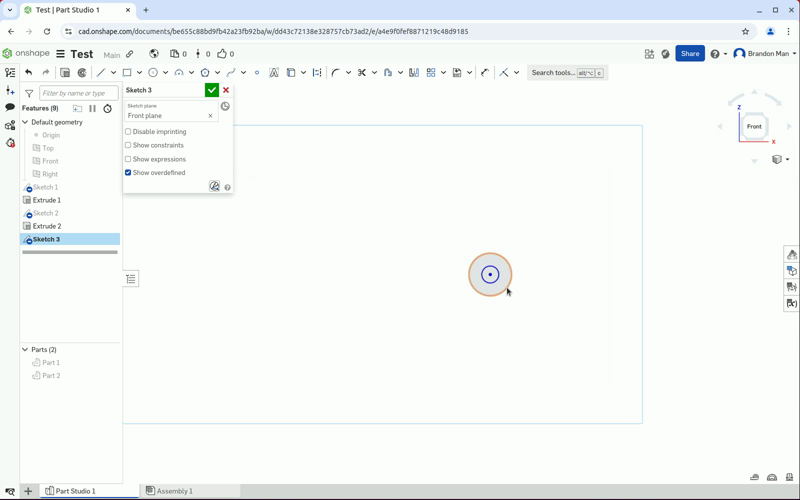
scroll(6)
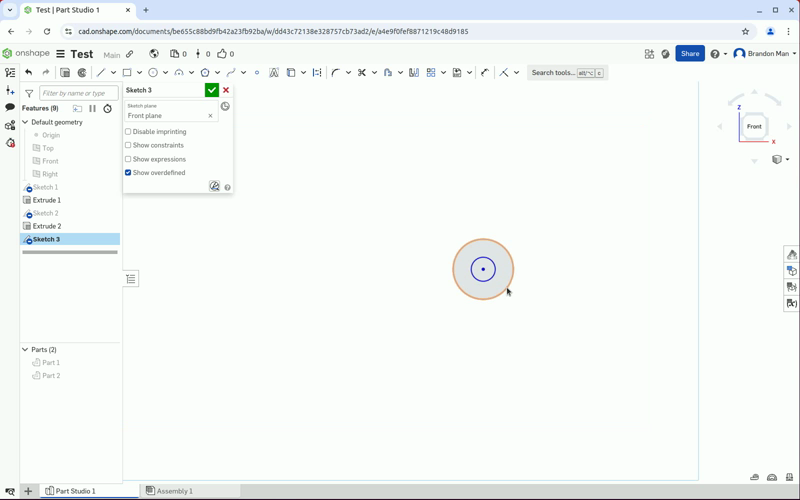
scroll(6)
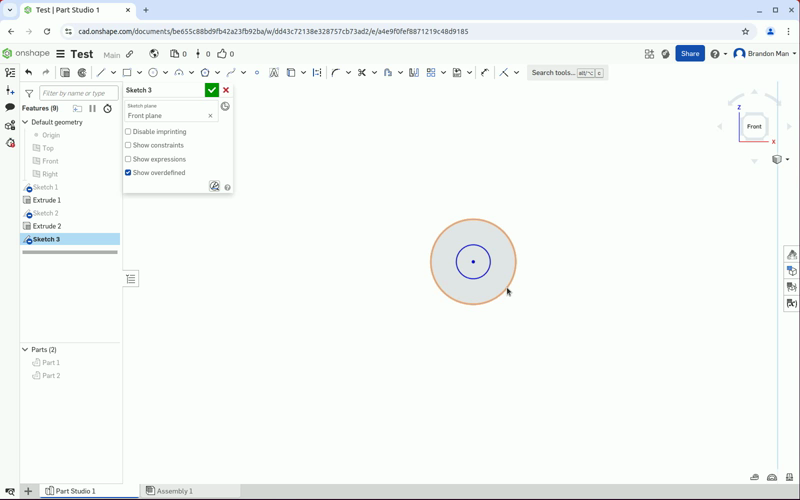
scroll(6)
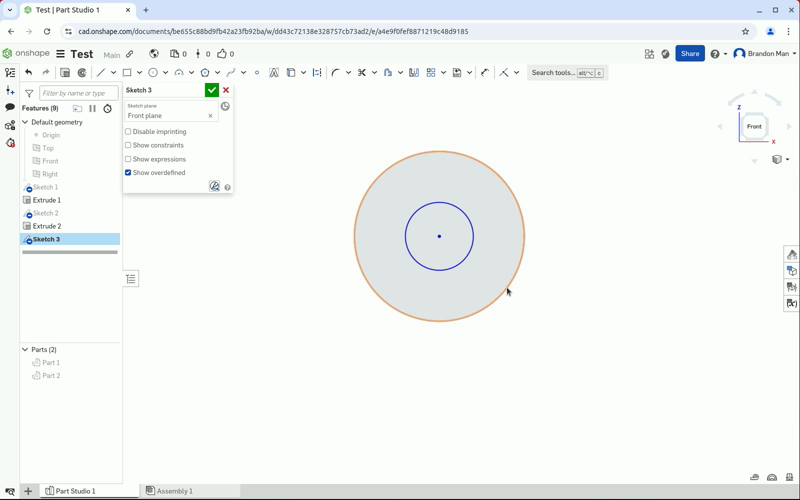
click(507, 287)
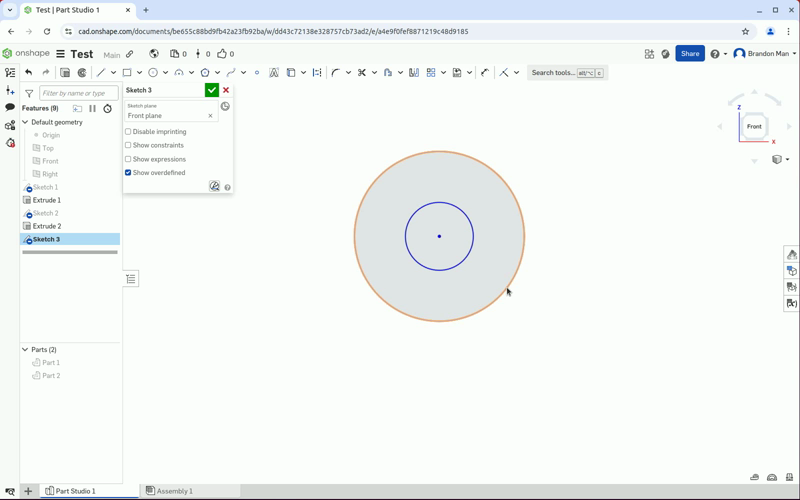
scroll(-6)
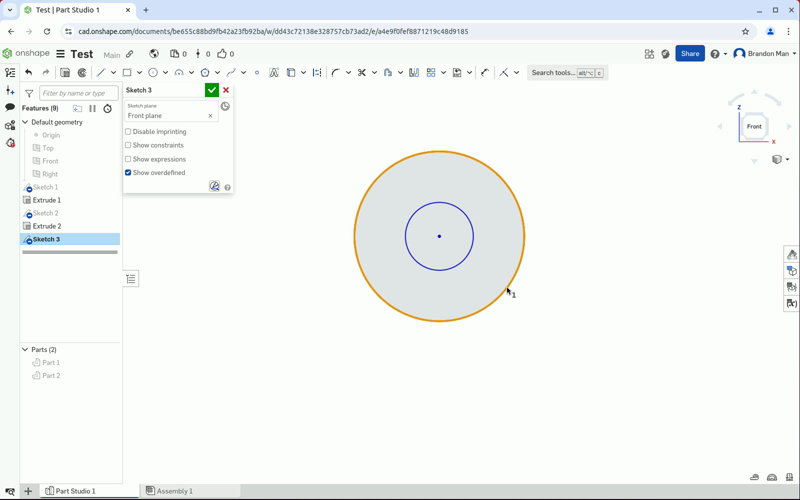
scroll(-6)
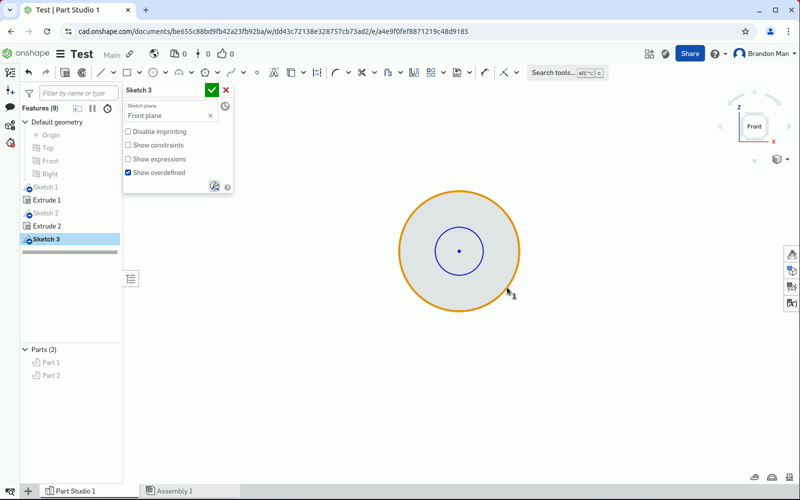
scroll(-6)
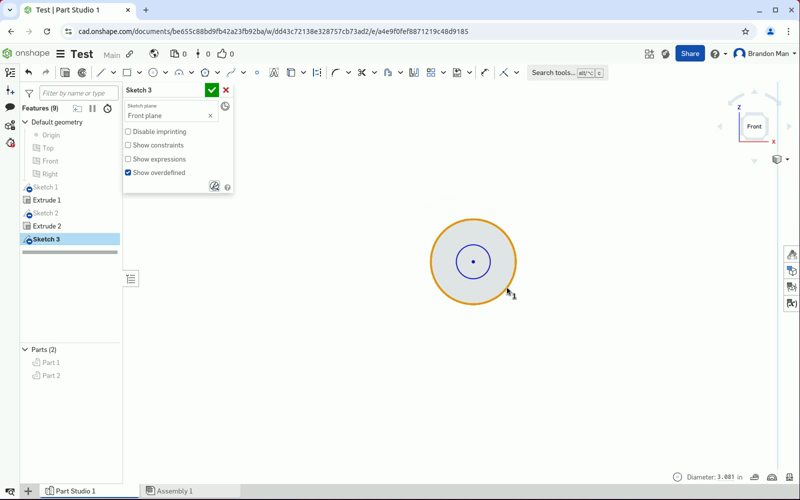
scroll(-6)
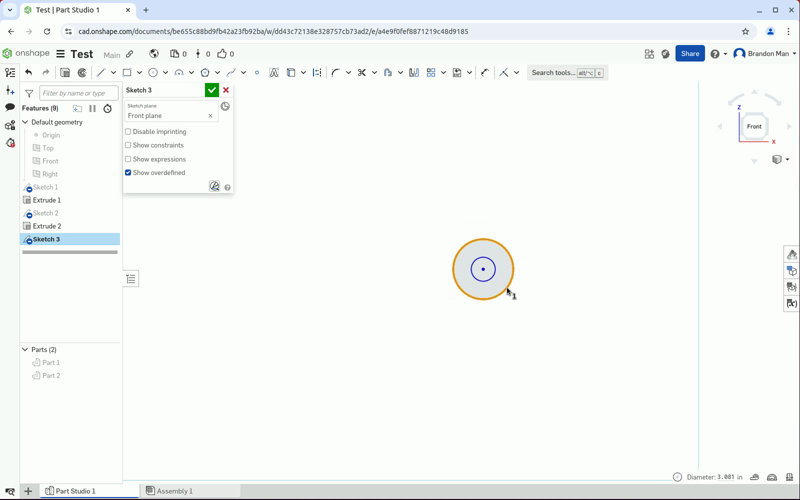
scroll(-6)
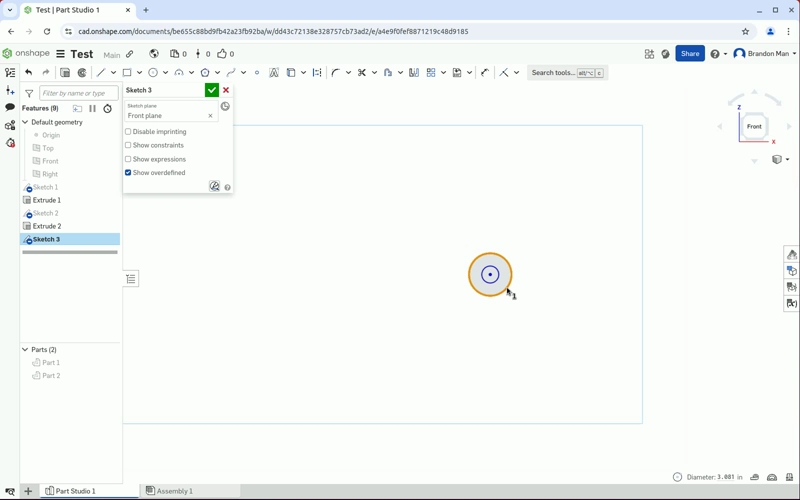
scroll(-6)
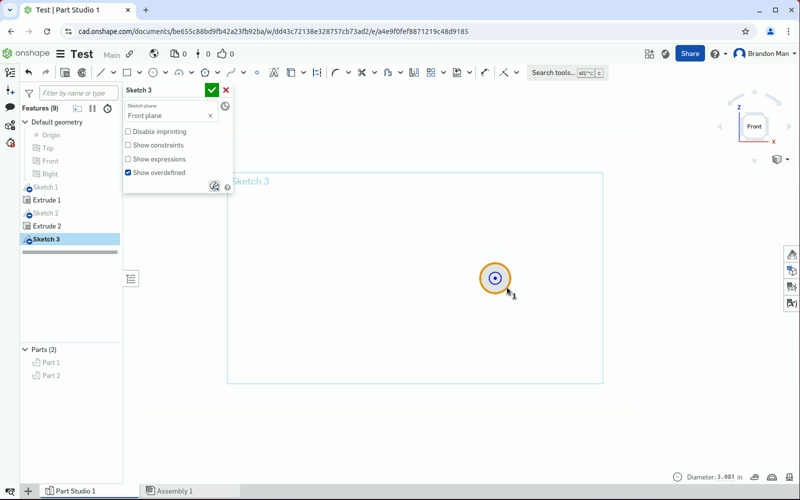
scroll(-6)
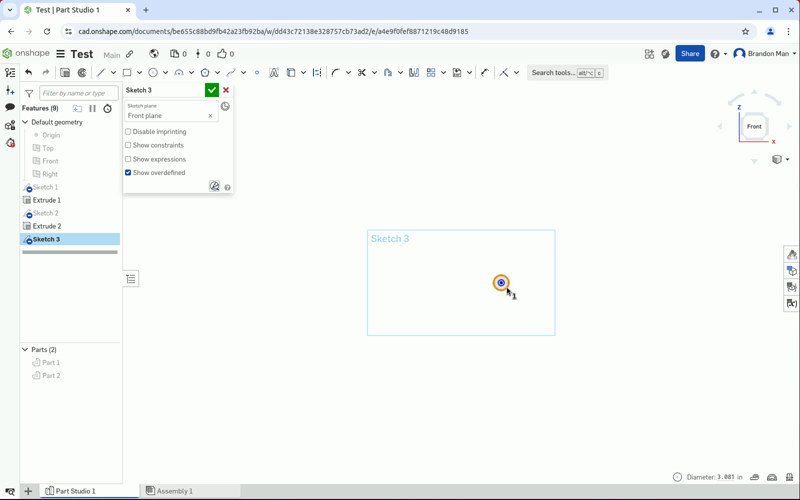
mouse_move(73, 352)
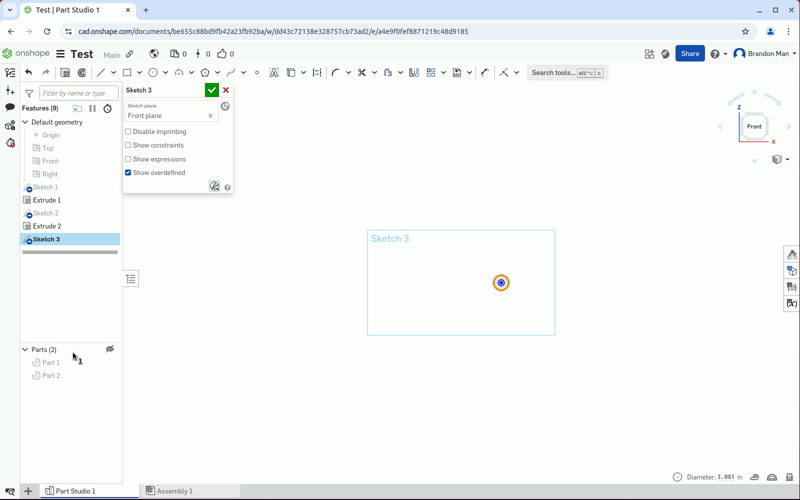
key(shift+y)
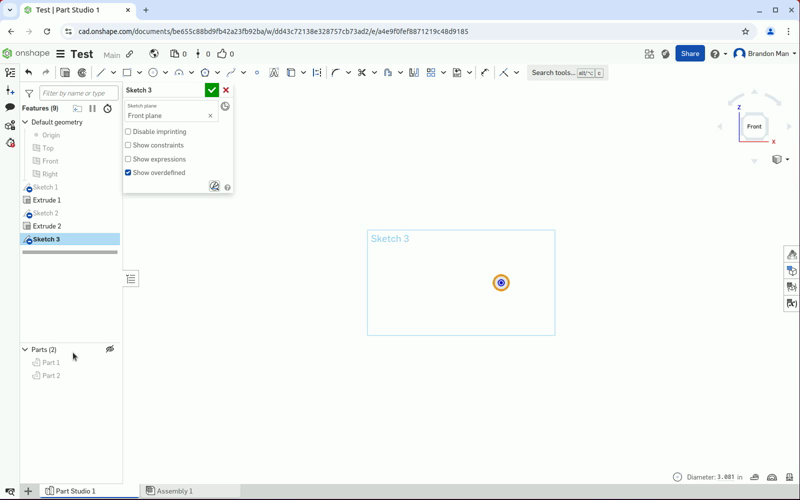
key(shift+e)
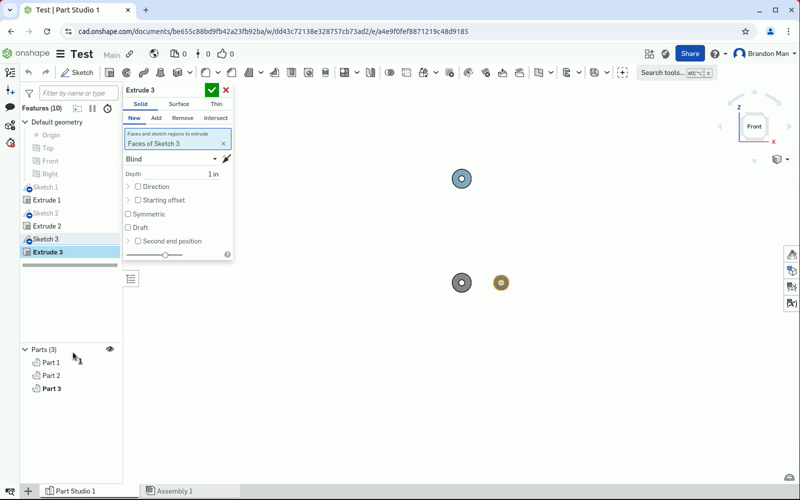
mouse_move(143, 106)
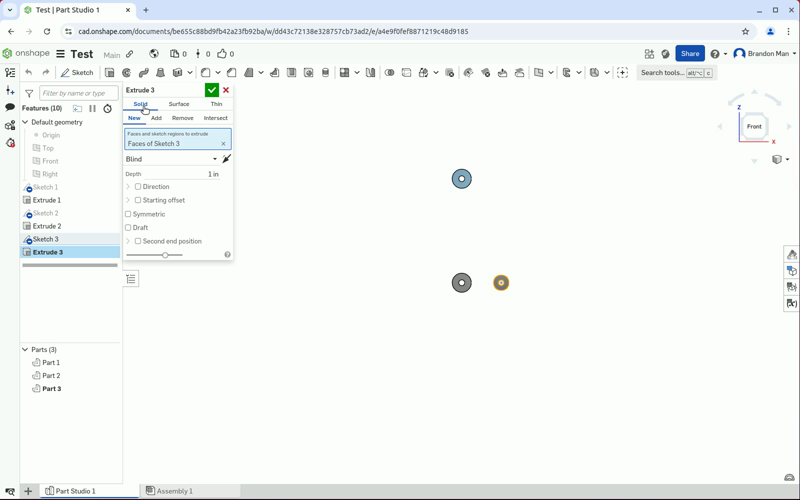
click(143, 106)
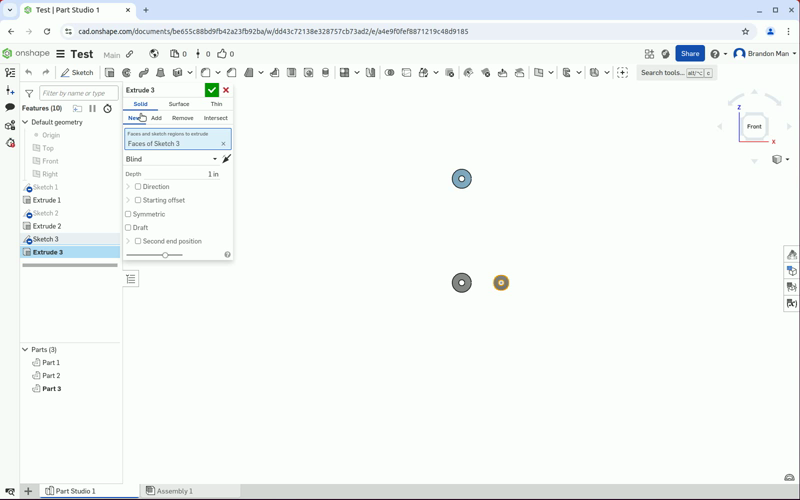
mouse_move(137, 120)
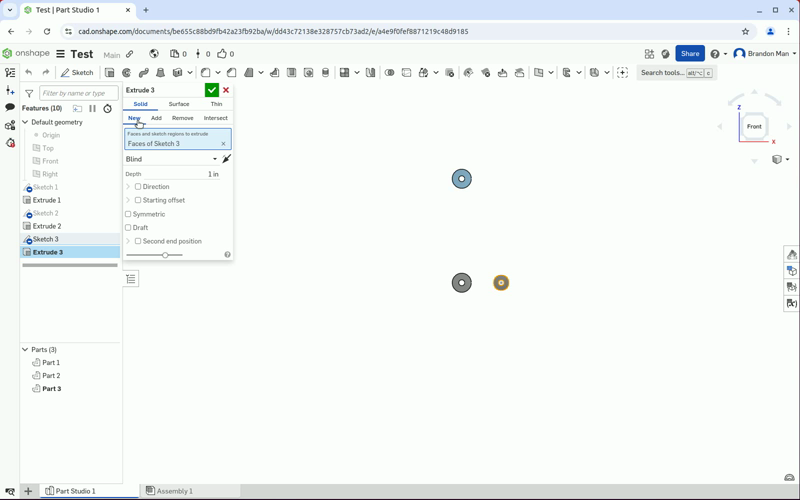
click(137, 120)
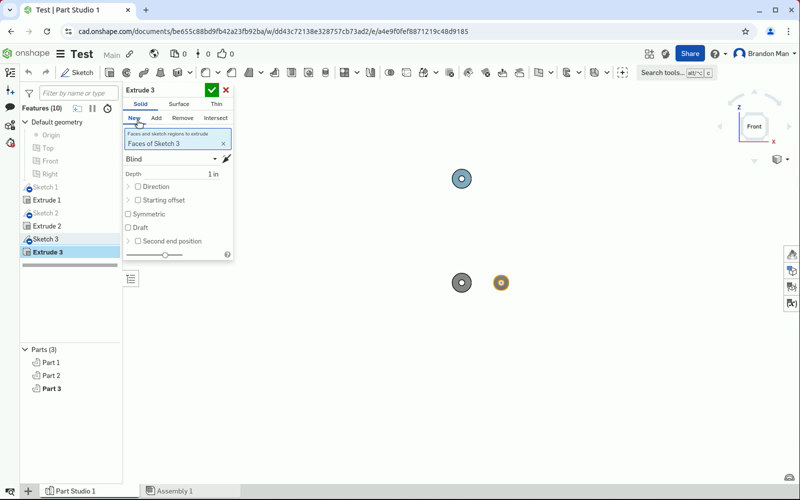
key(tab, 4)
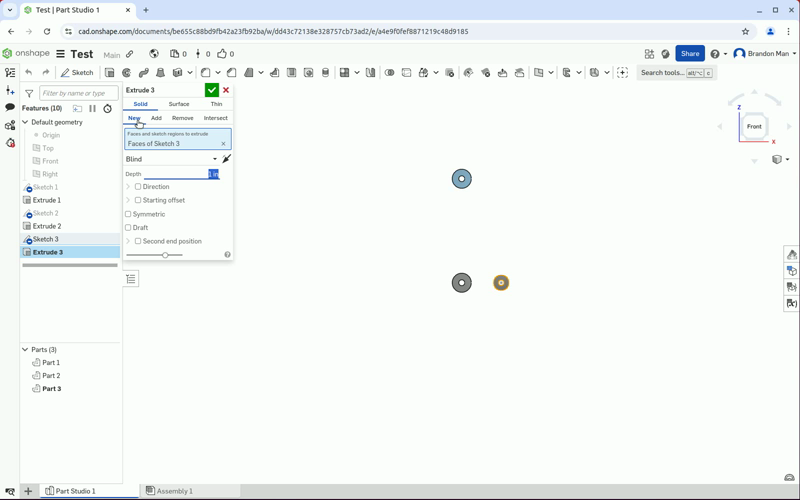
text(0.481)
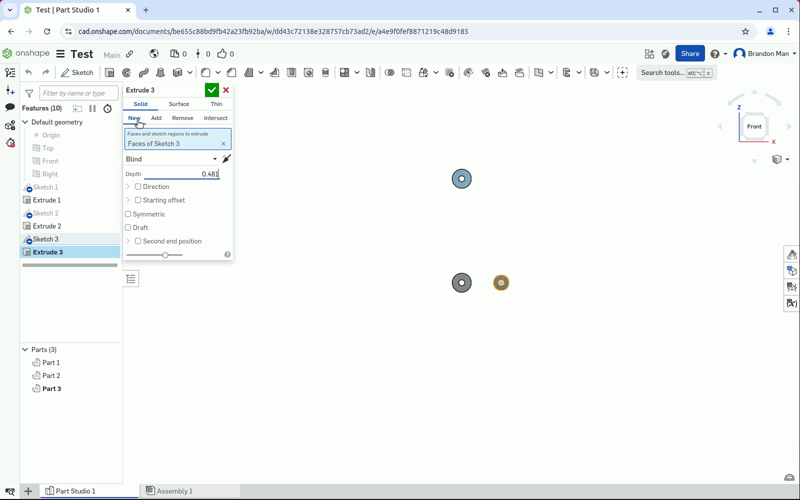
key(enter)
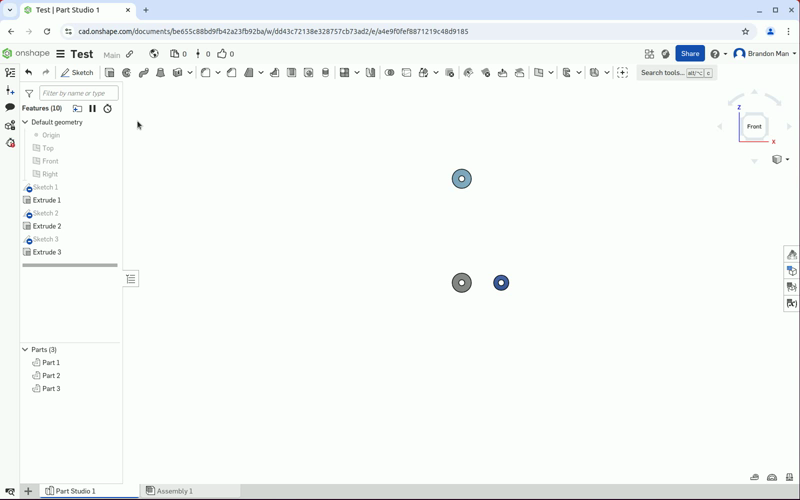
key(shift+h)
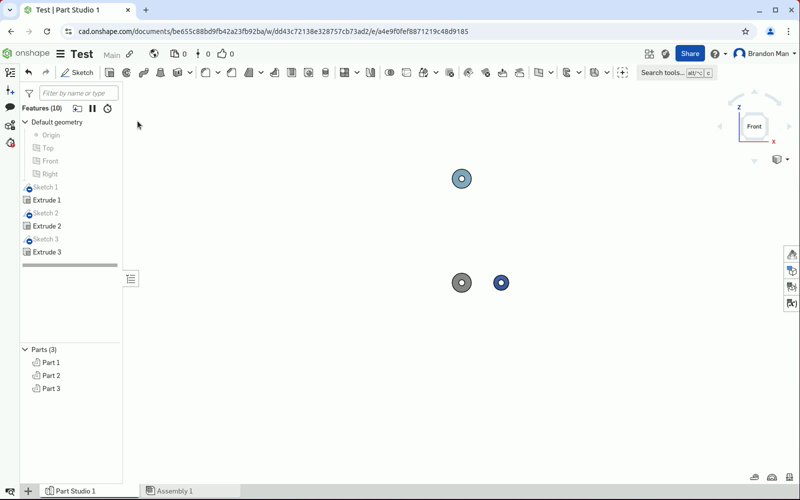
key(shift+h)
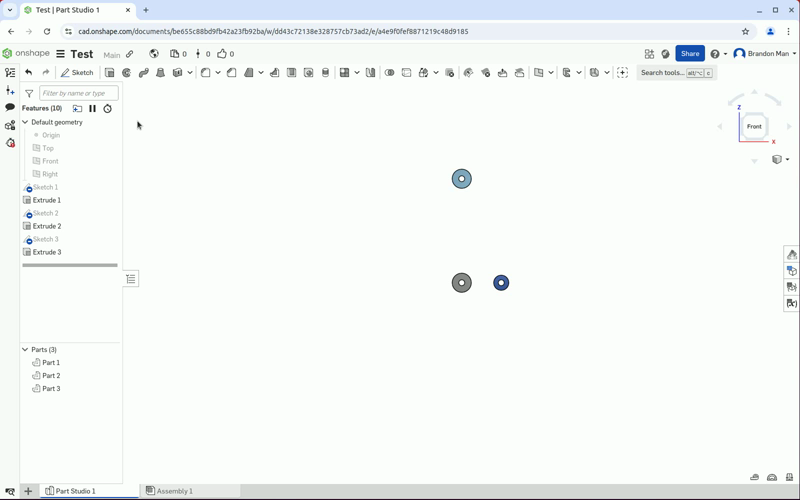
mouse_move(73, 189)
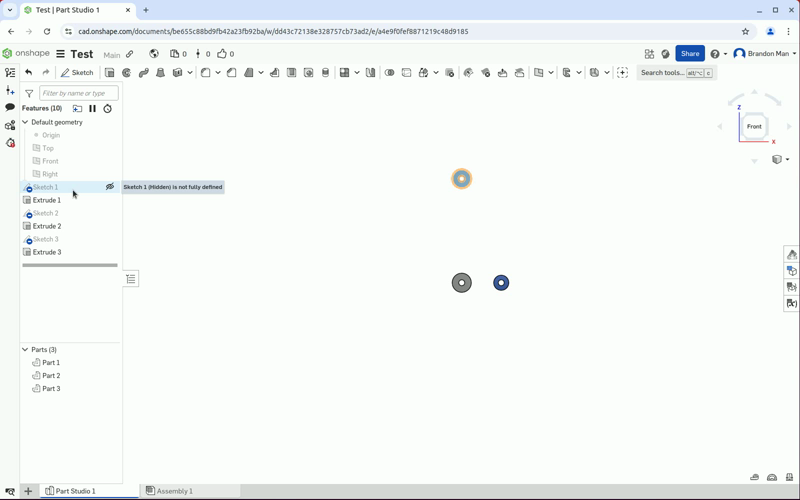
click(73, 189)
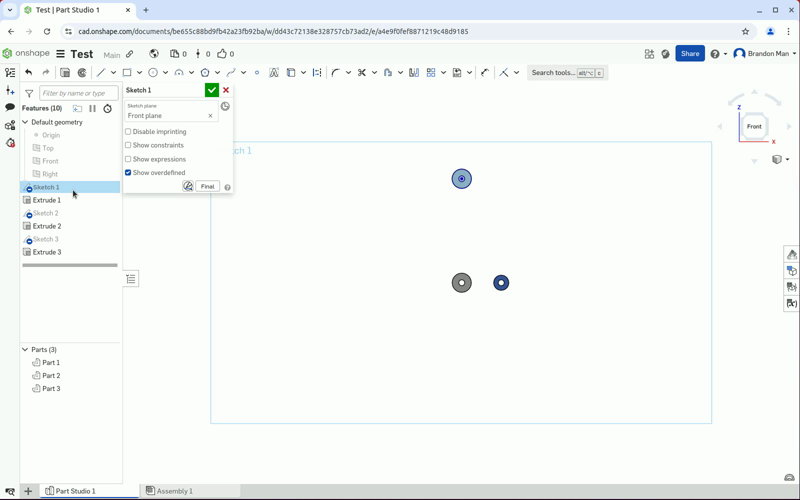
mouse_move(229, 92)
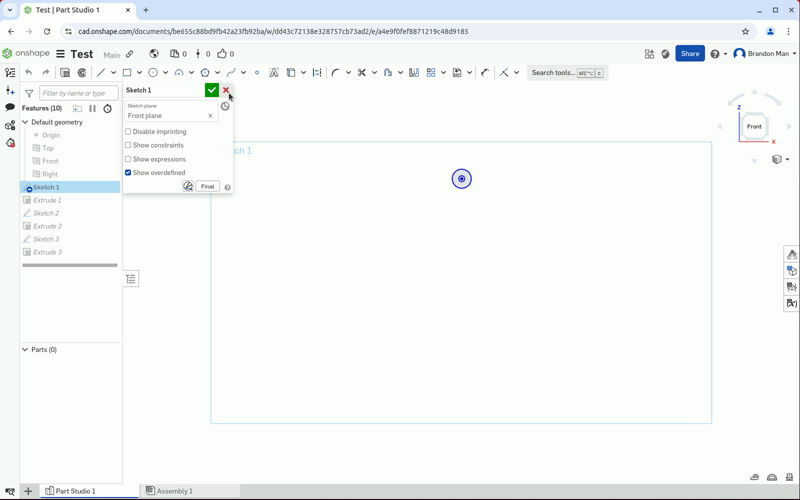
click(229, 92)
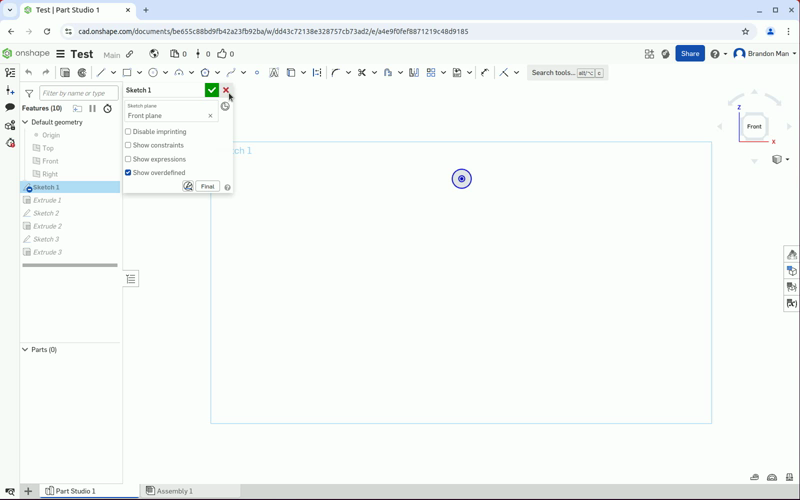
key(shift+s)
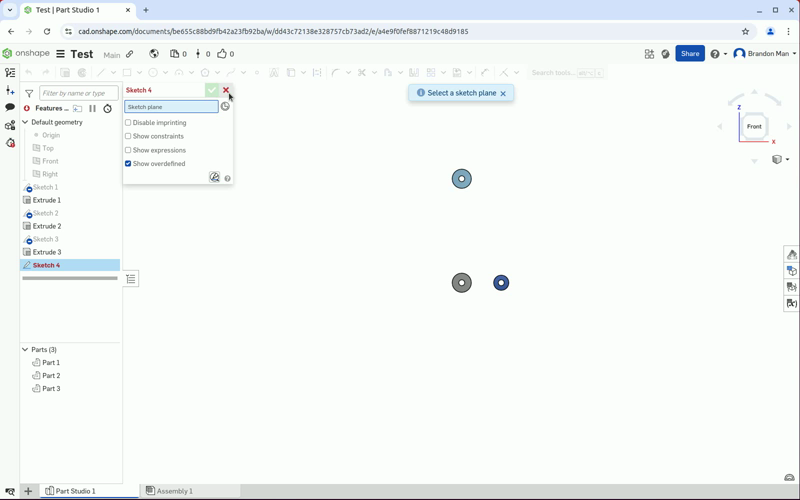
mouse_move(73, 163)
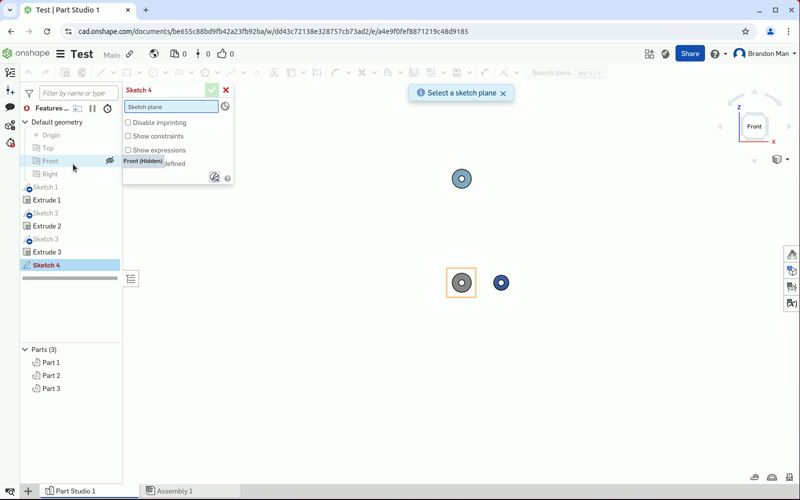
click(73, 163)
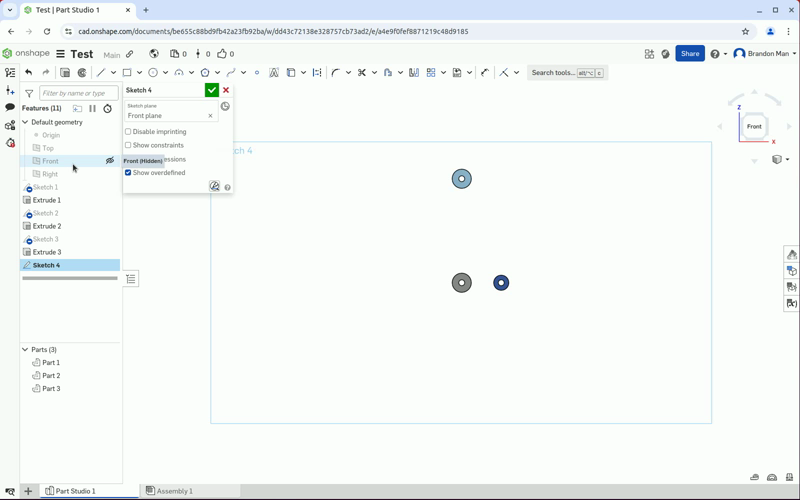
mouse_move(73, 352)
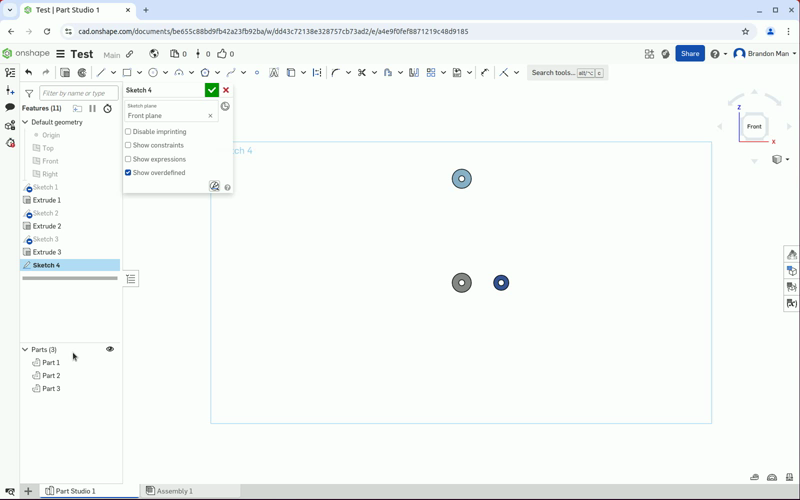
key(y)
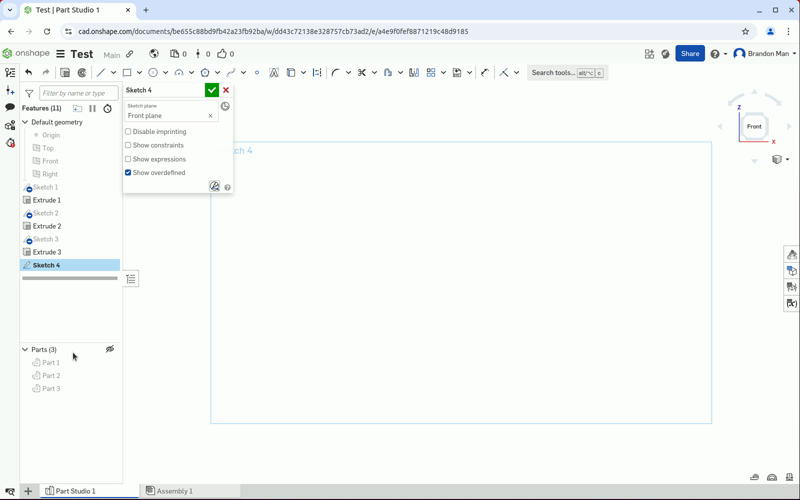
key(a)
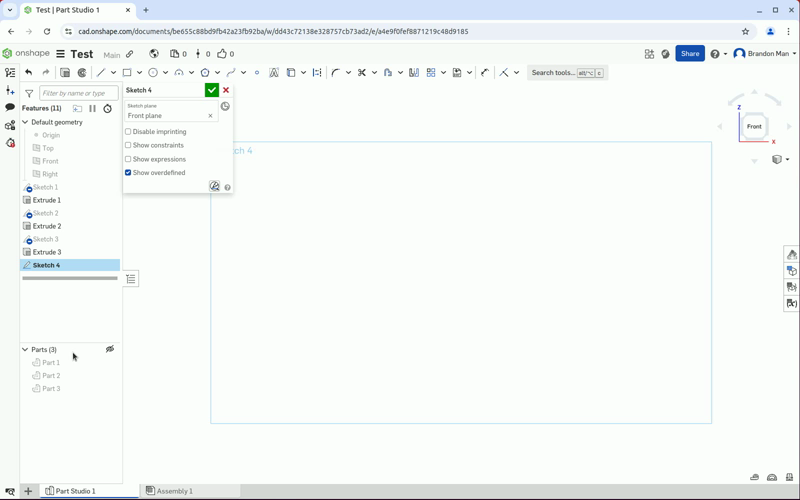
key_down(shift)
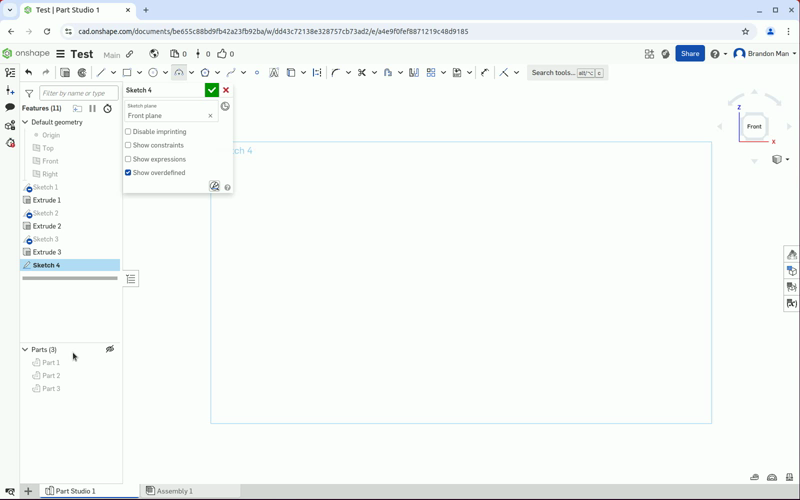
mouse_move(446, 223)
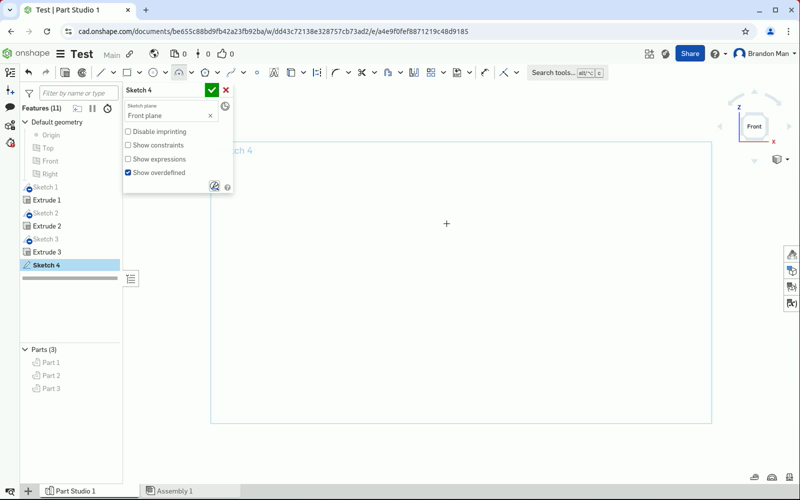
click(446, 223)
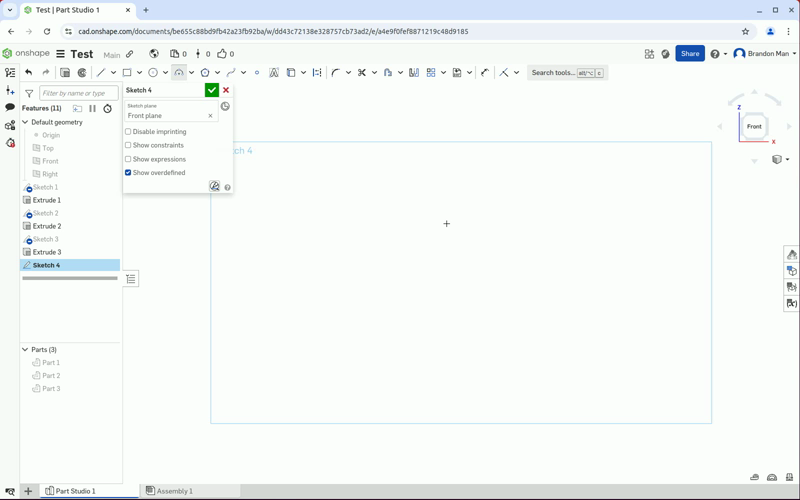
key_up(shift)
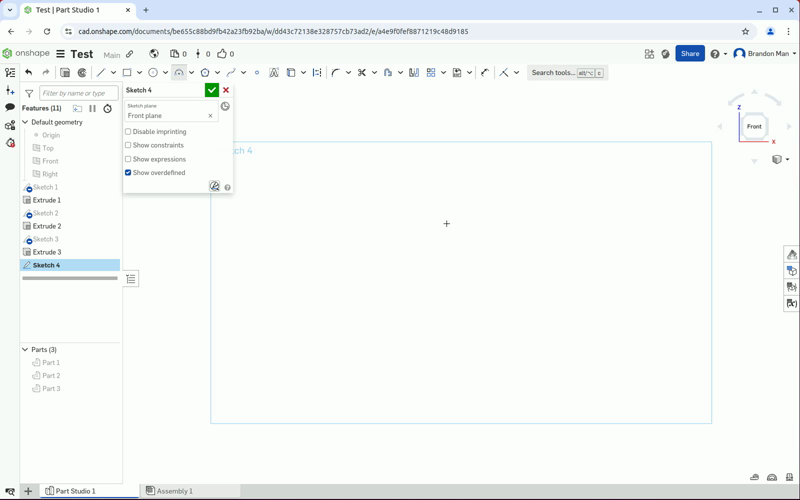
key_down(shift)
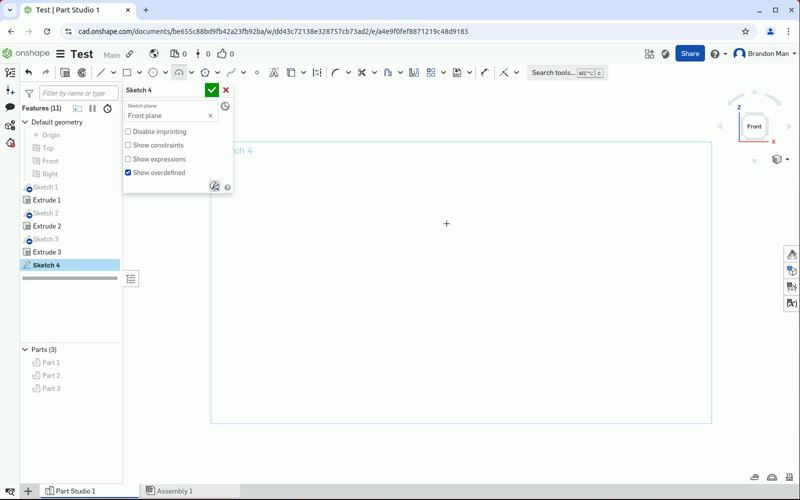
mouse_move(476, 223)
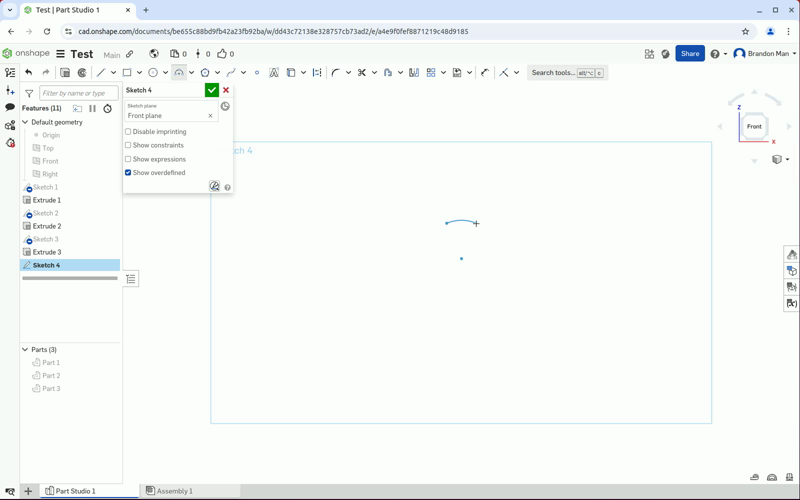
click(476, 223)
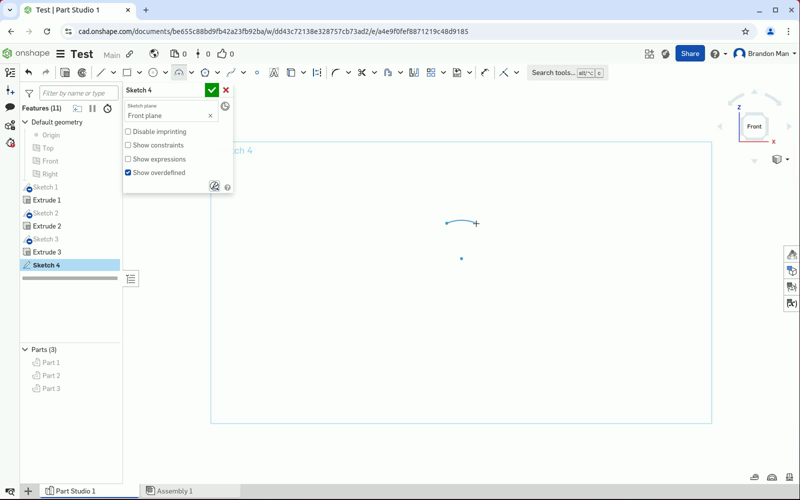
mouse_move(461, 210)
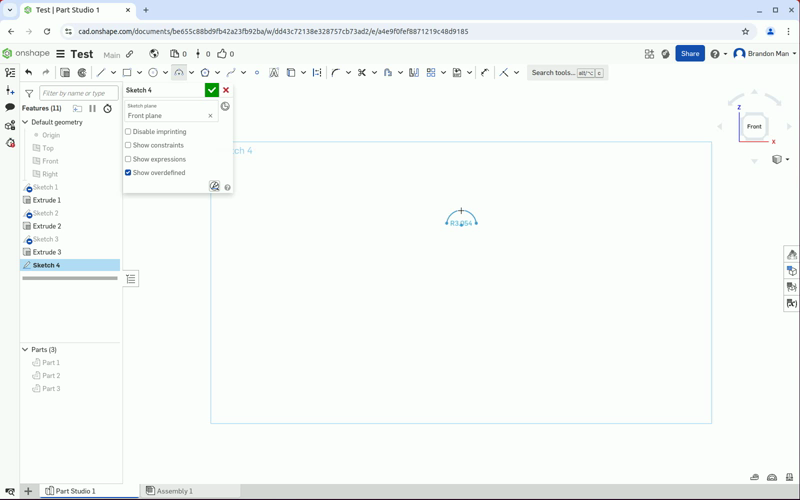
click(461, 210)
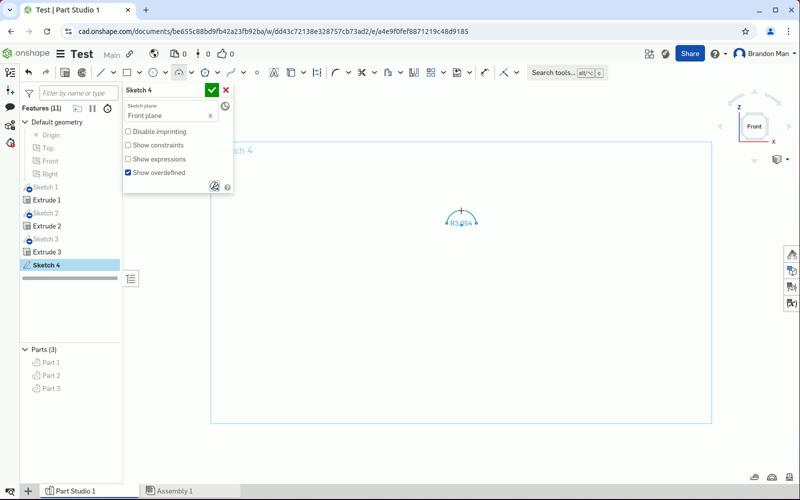
key_up(shift)
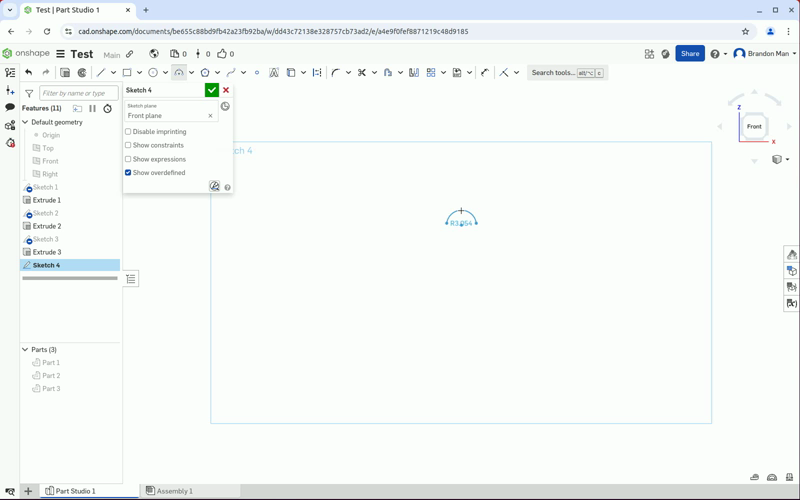
key(esc)
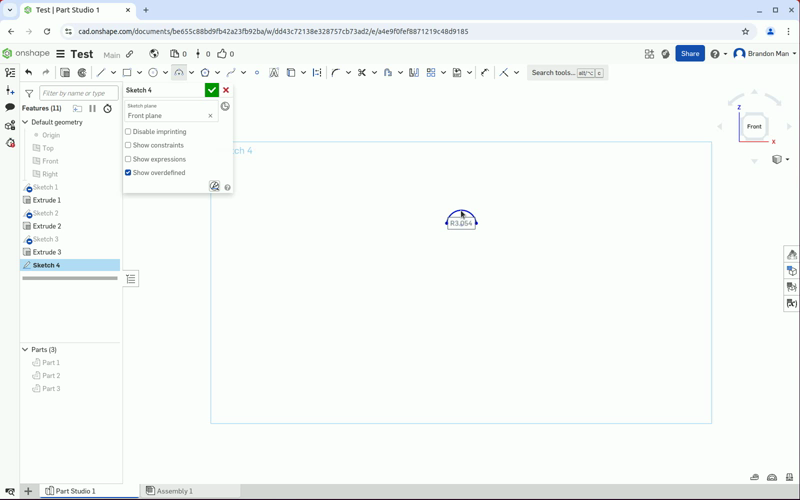
key(l)
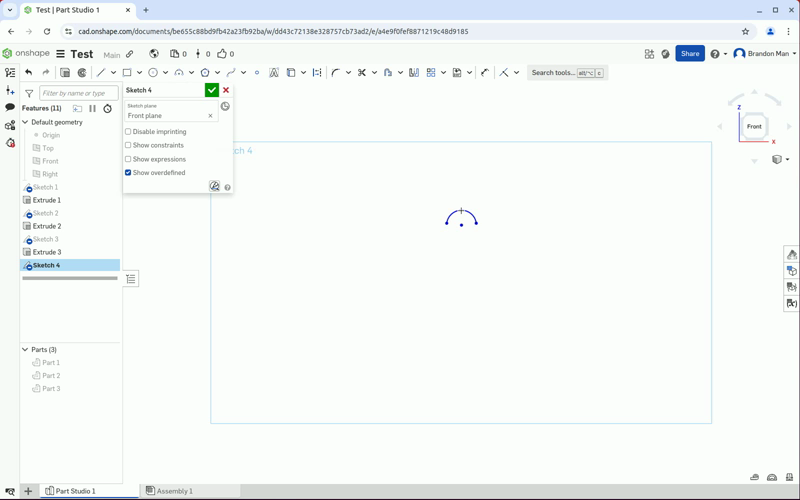
mouse_move(476, 223)
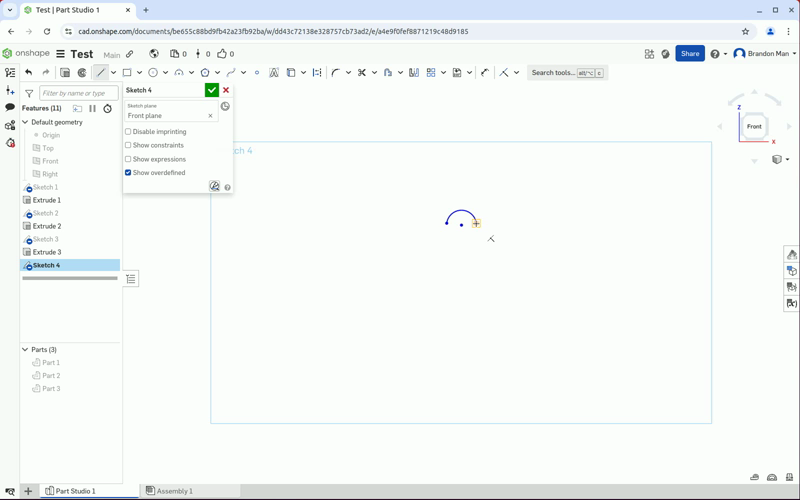
click(476, 223)
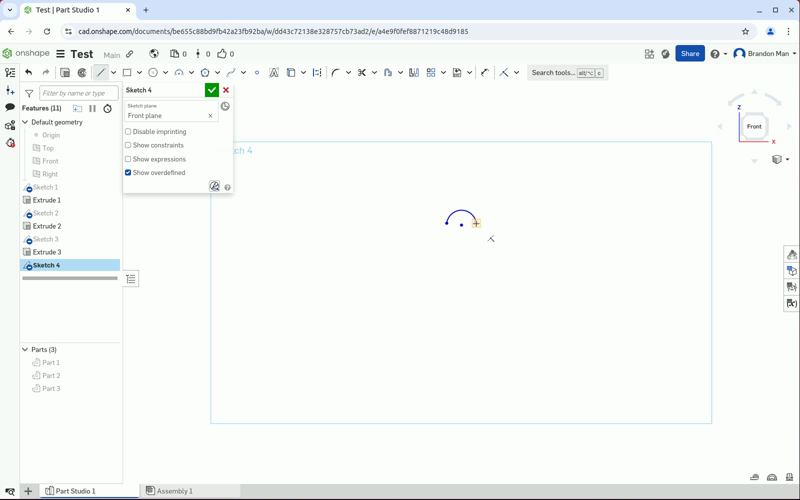
key_down(shift)
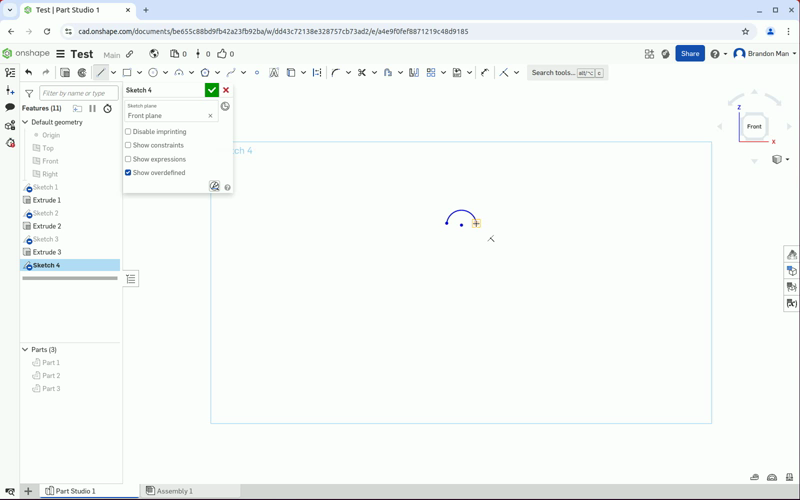
mouse_move(506, 223)
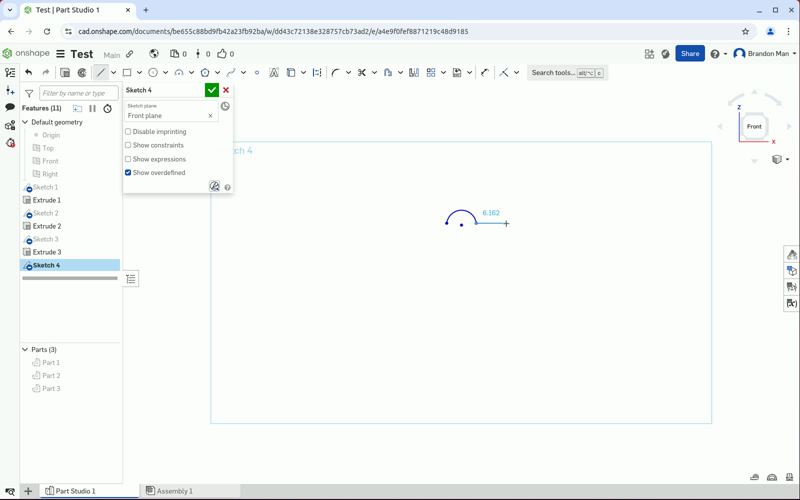
mouse_move(470, 176)
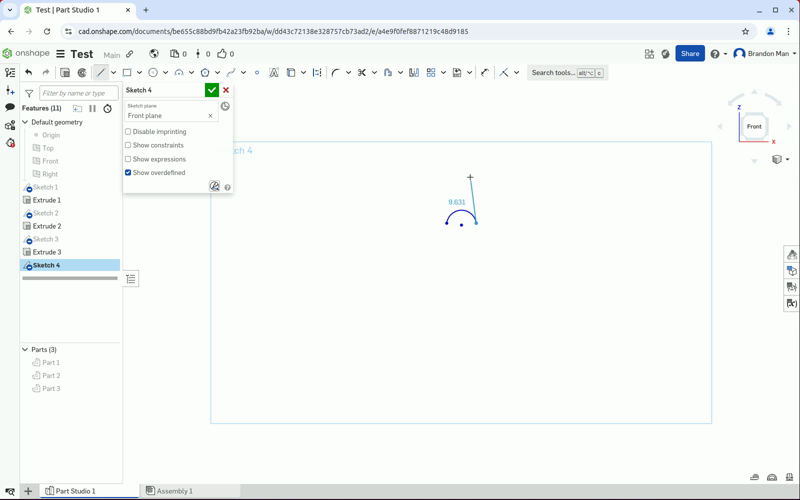
click(470, 176)
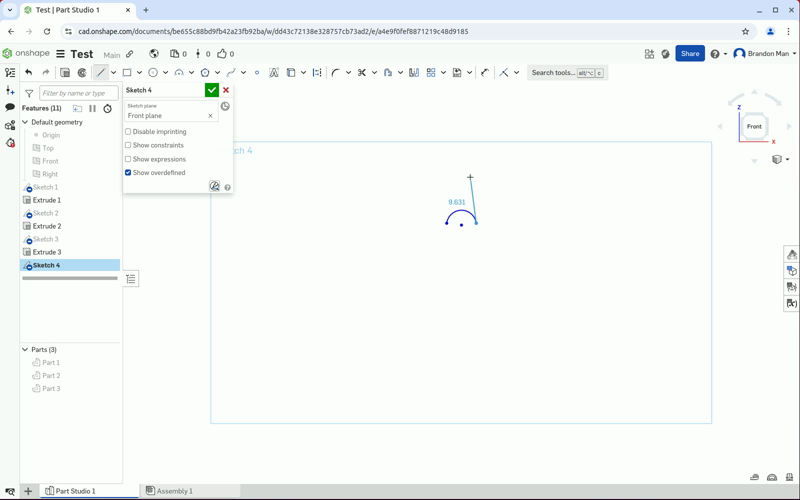
key_up(shift)
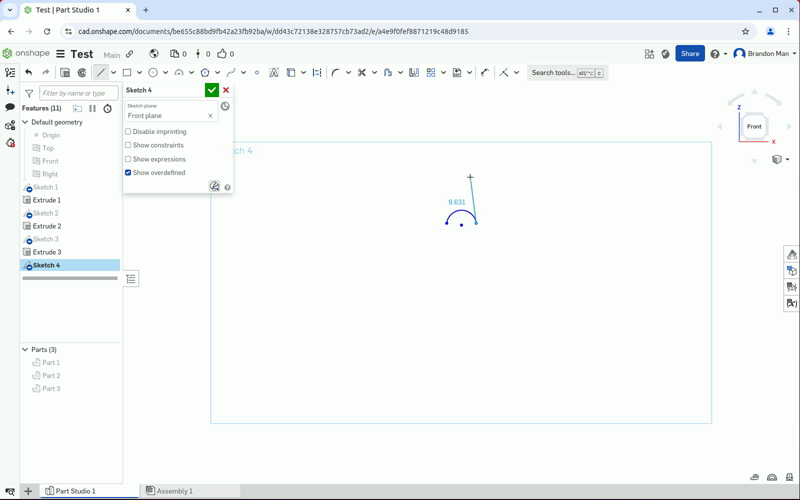
key(esc)
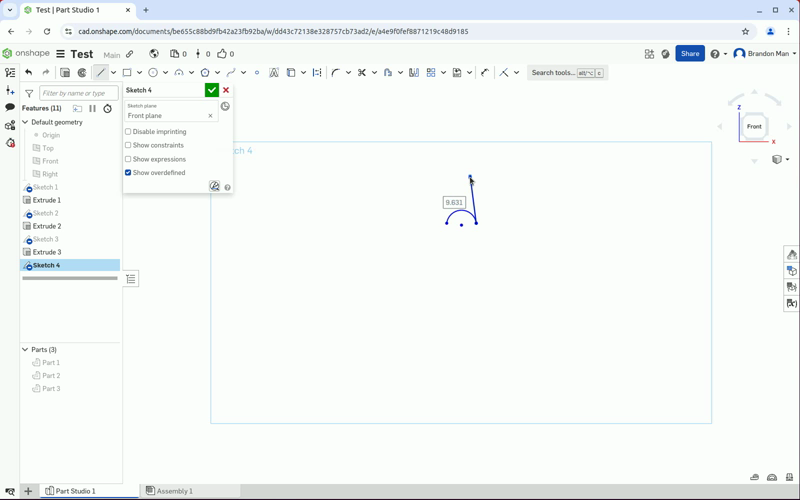
key(a)
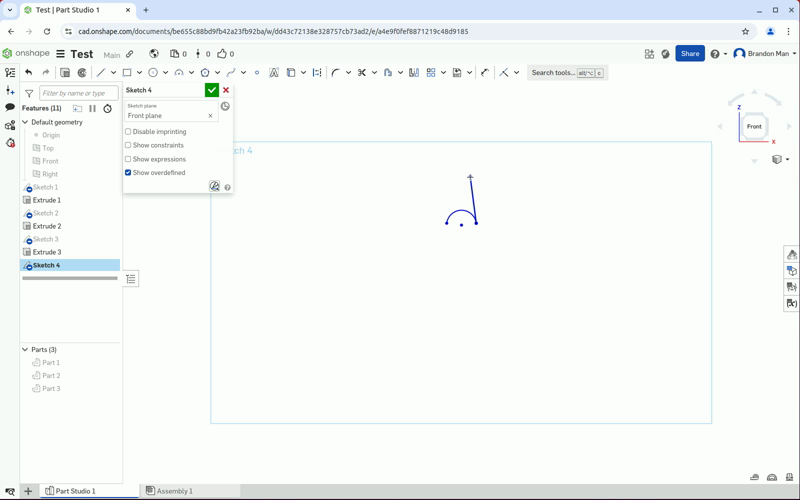
mouse_move(470, 176)
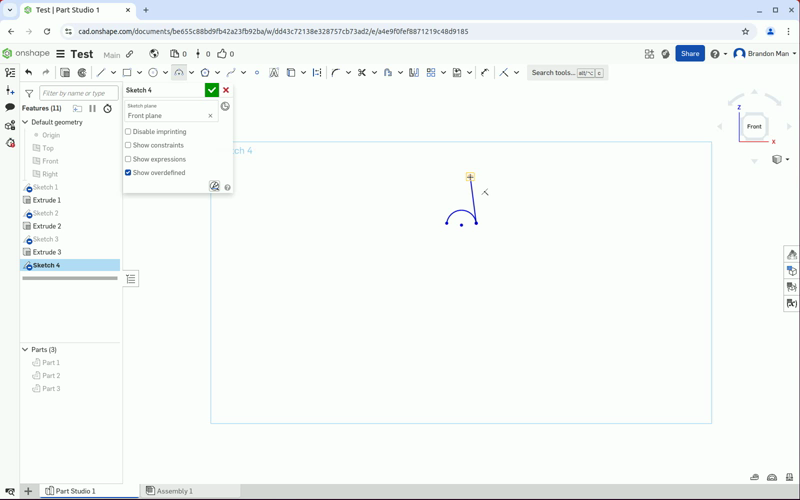
click(470, 176)
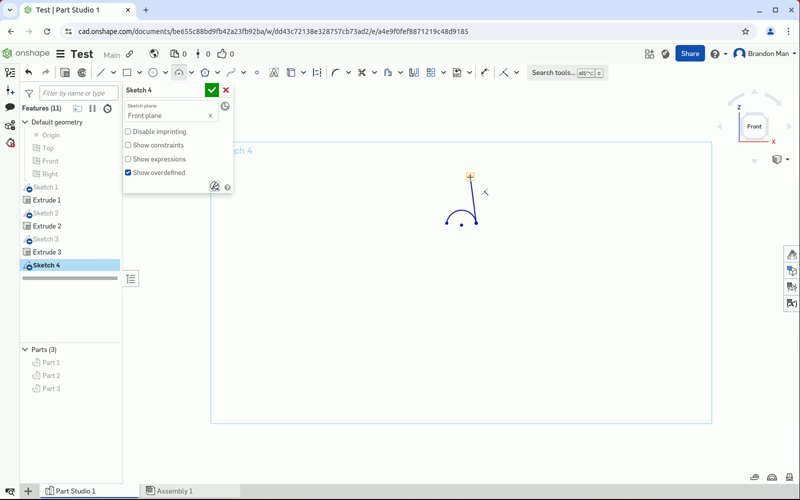
key_down(shift)
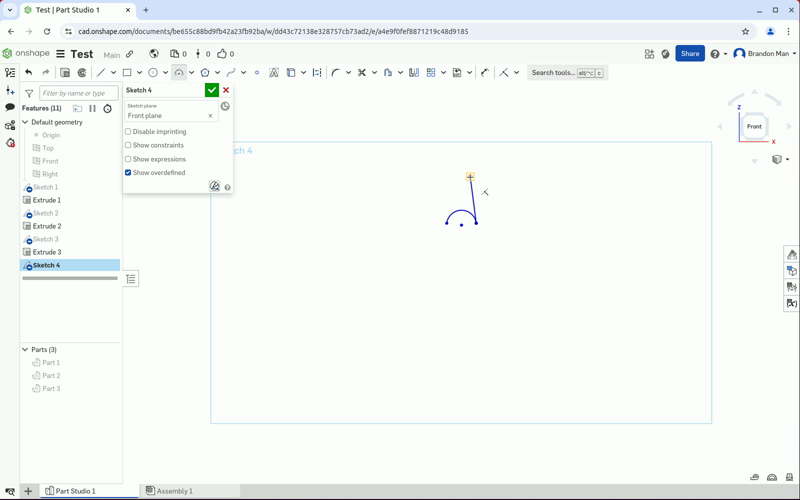
mouse_move(452, 176)
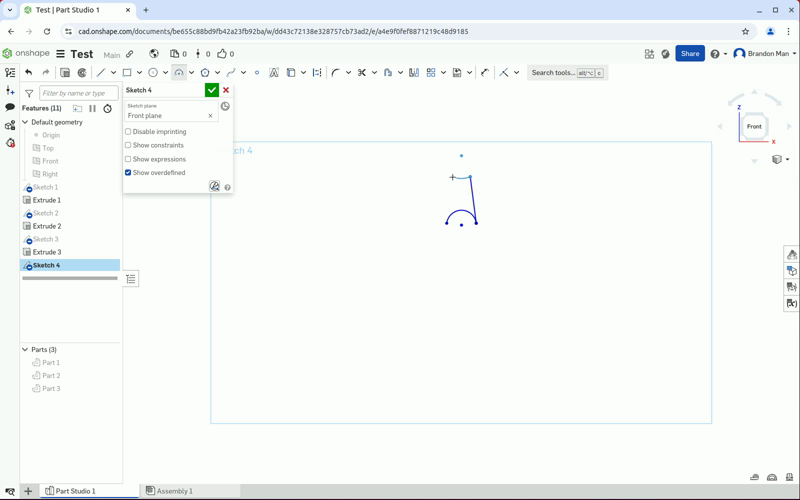
click(452, 176)
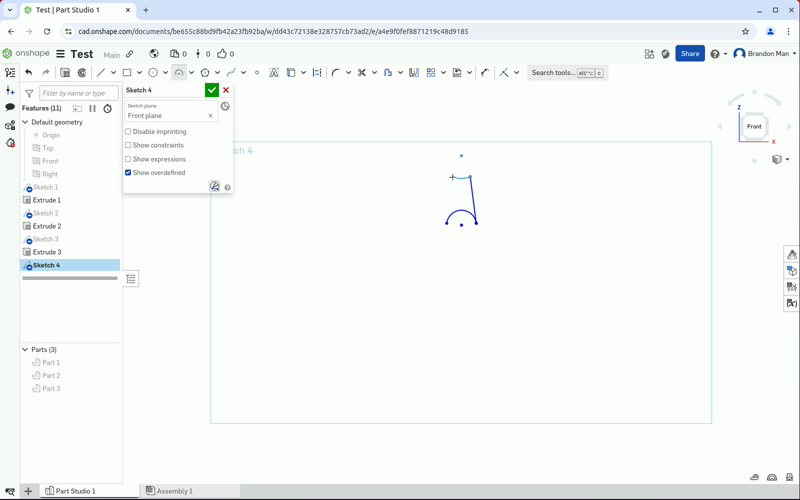
mouse_move(461, 186)
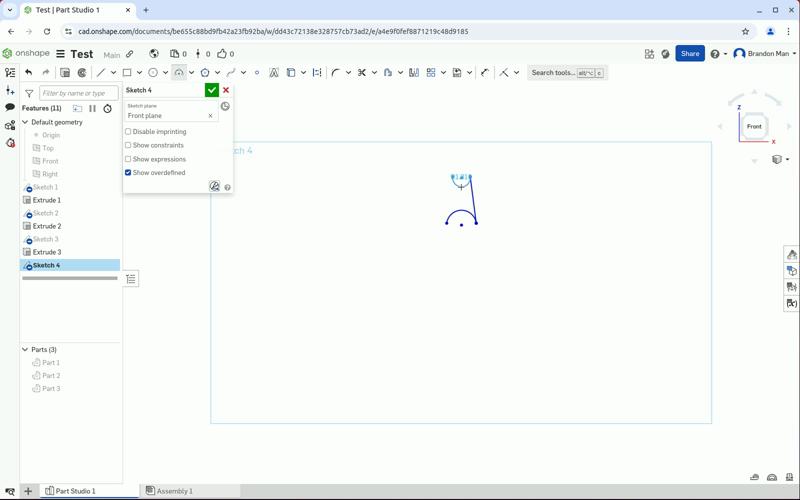
click(461, 186)
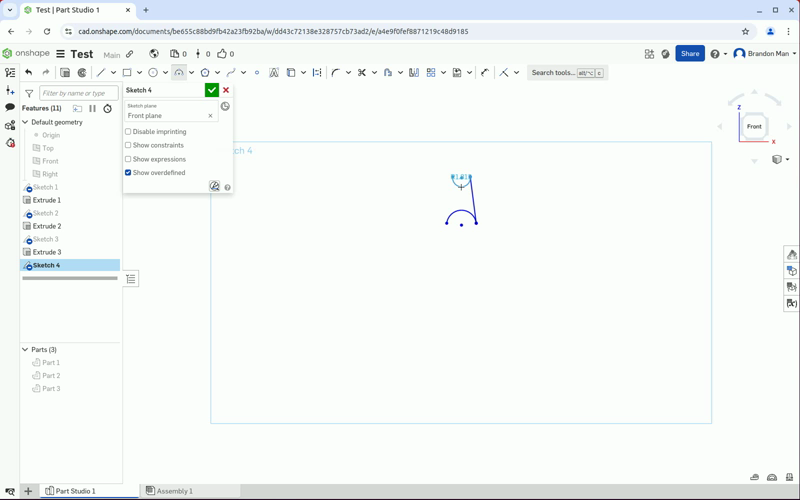
key_up(shift)
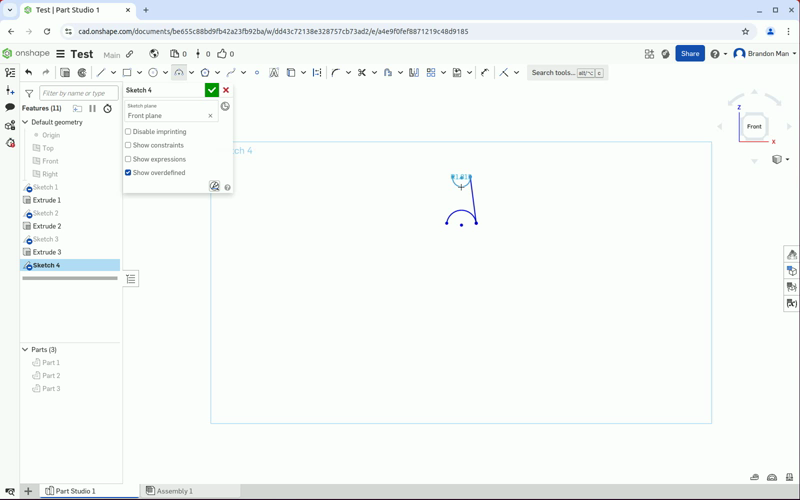
key(esc)
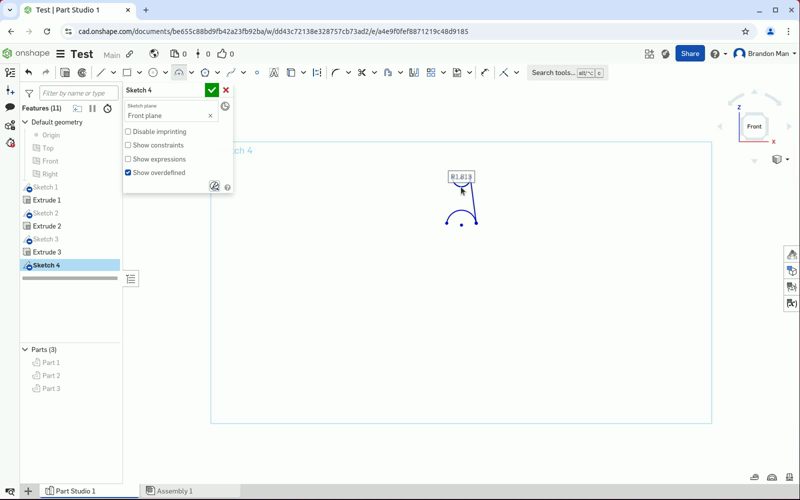
key(l)
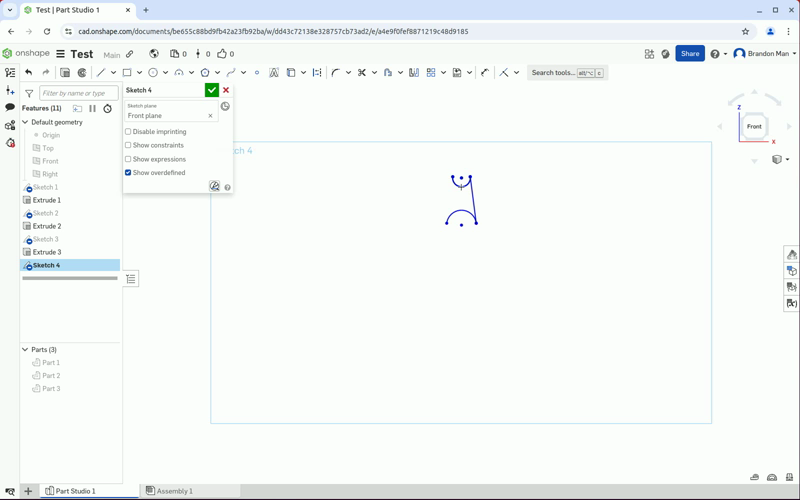
mouse_move(452, 176)
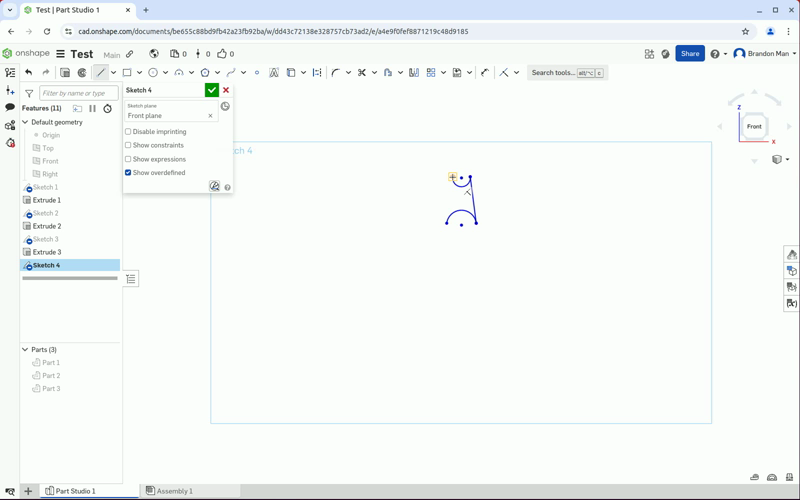
click(452, 176)
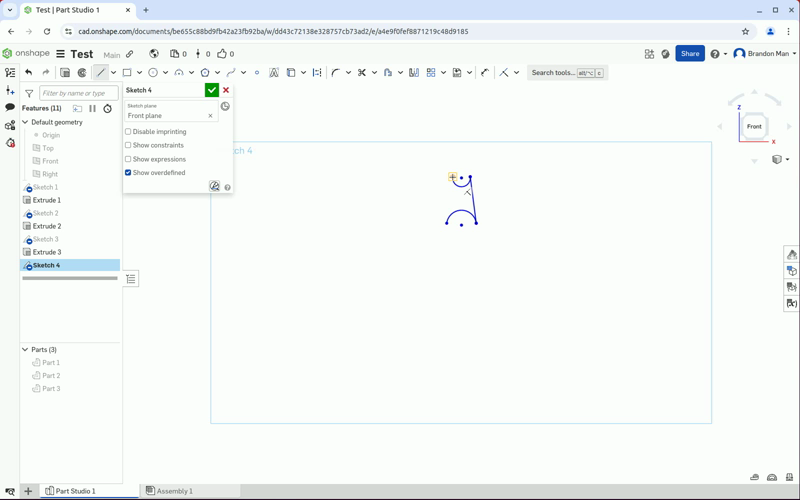
mouse_move(482, 176)
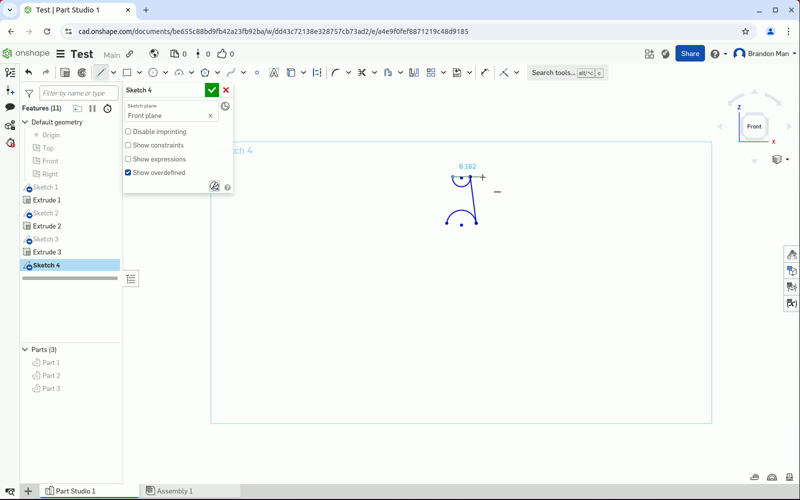
key_down(shift)
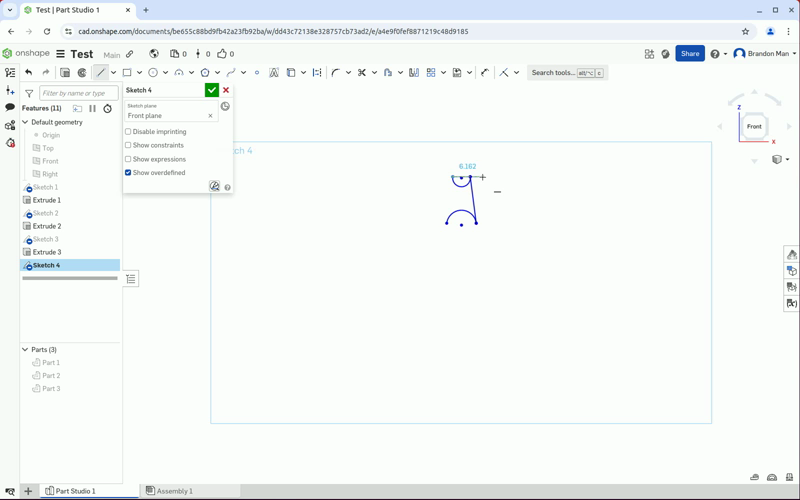
mouse_move(446, 223)
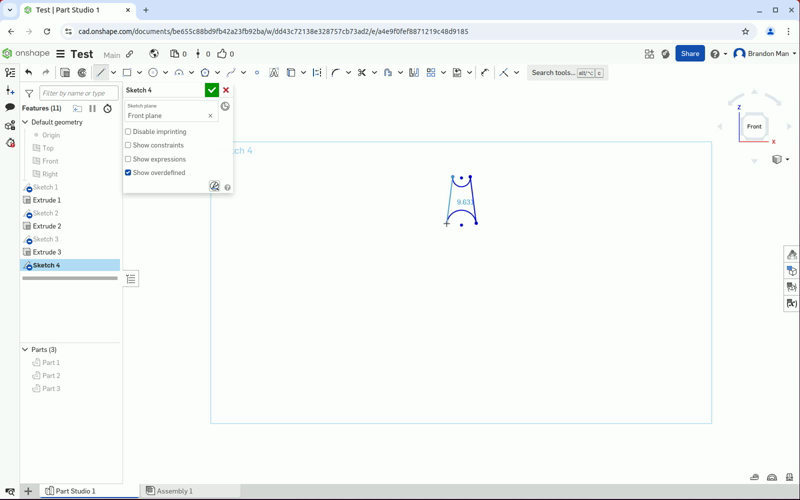
key_up(shift)
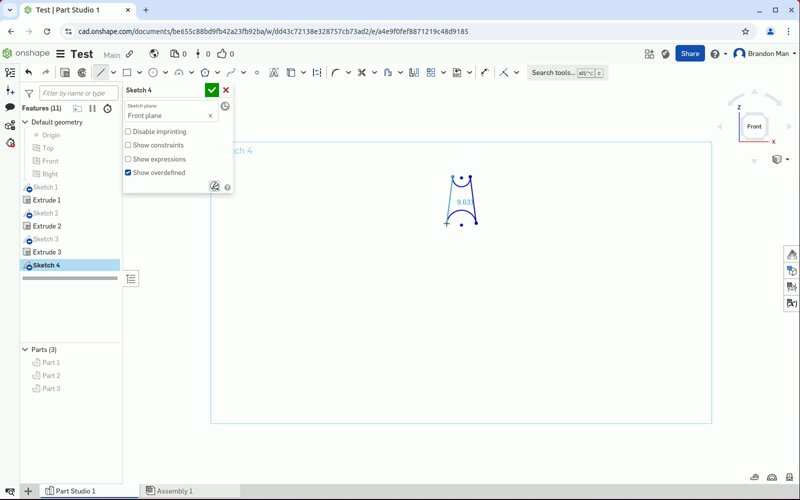
click(446, 223)
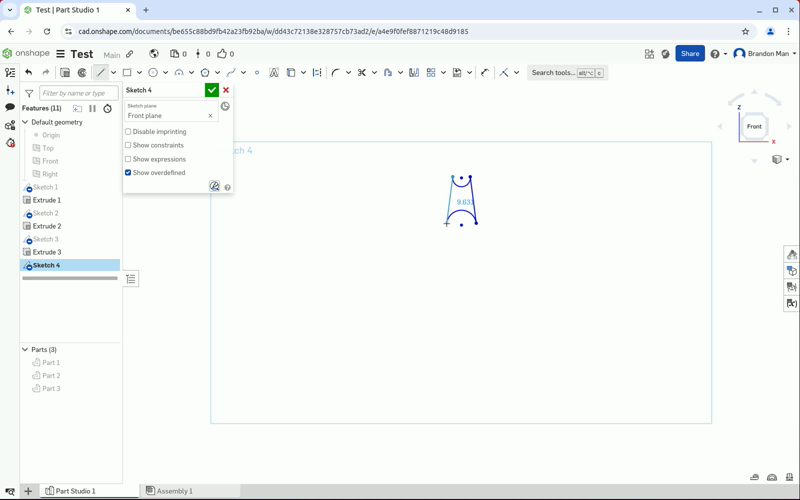
key(esc)
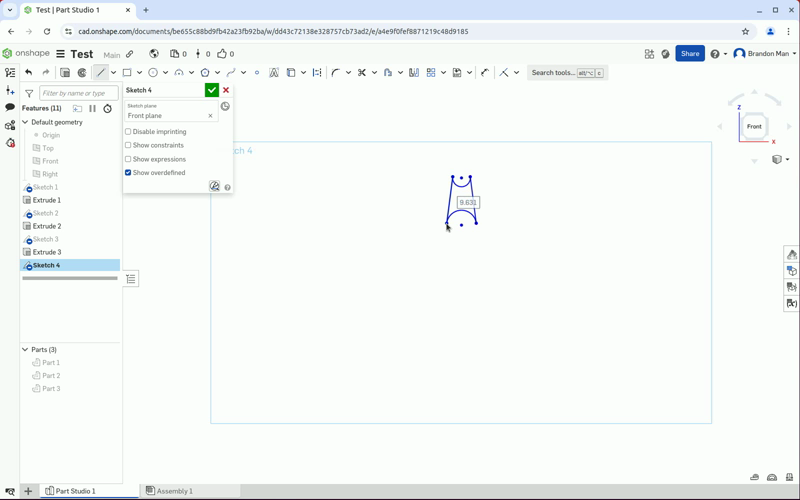
key(c)
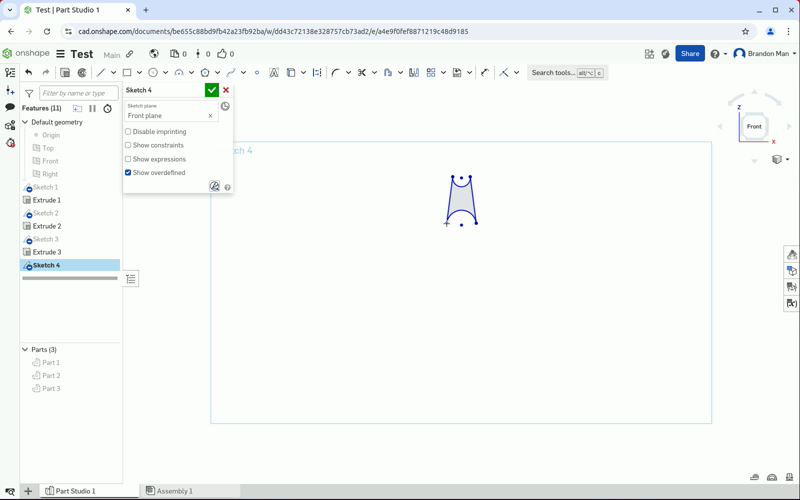
key_down(shift)
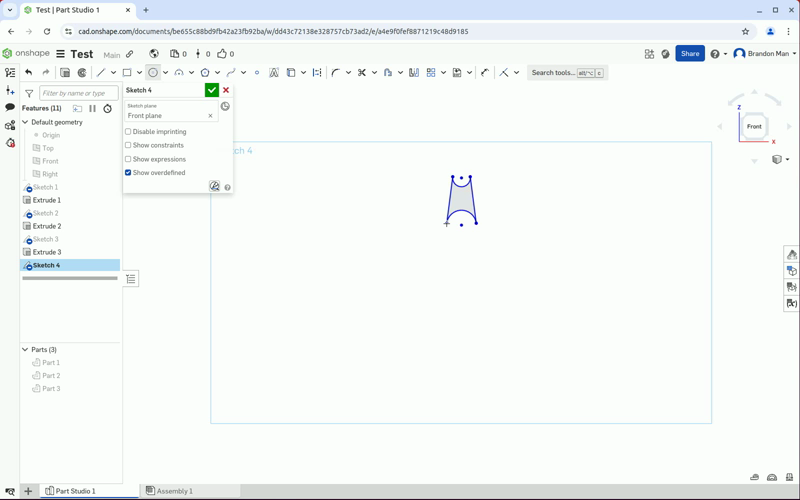
mouse_move(458, 191)
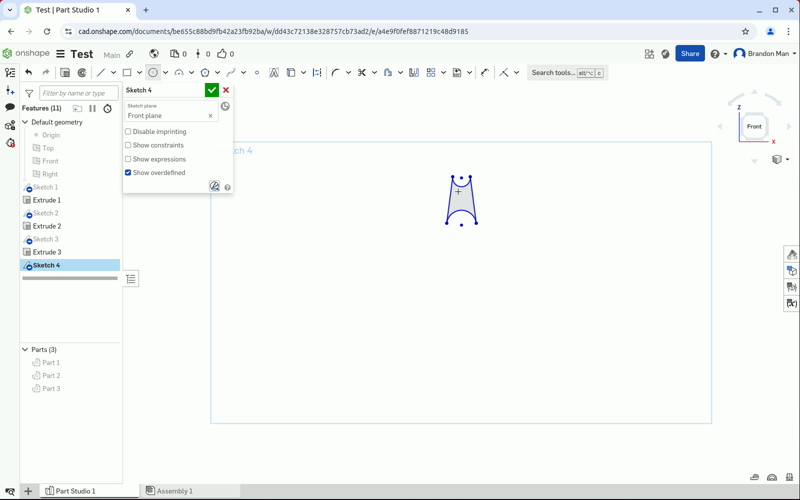
click(458, 191)
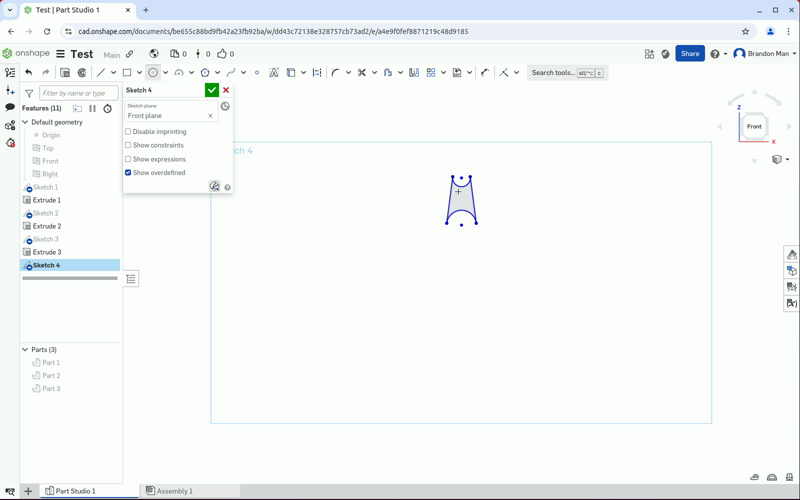
key_up(shift)
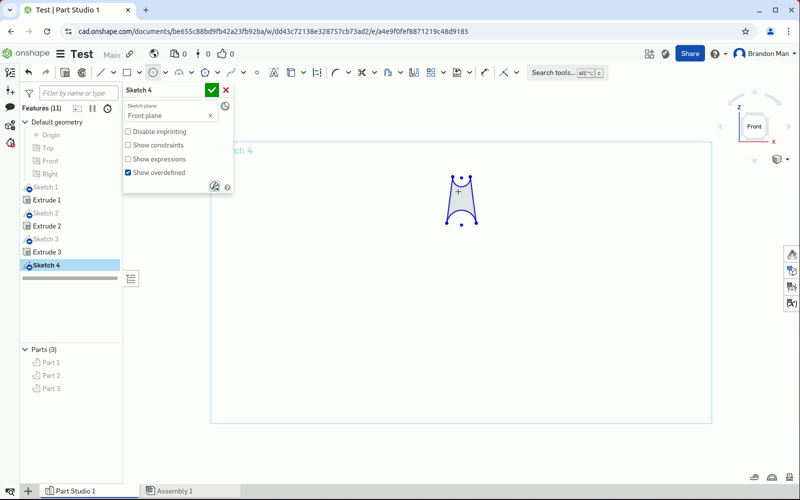
mouse_move(461, 191)
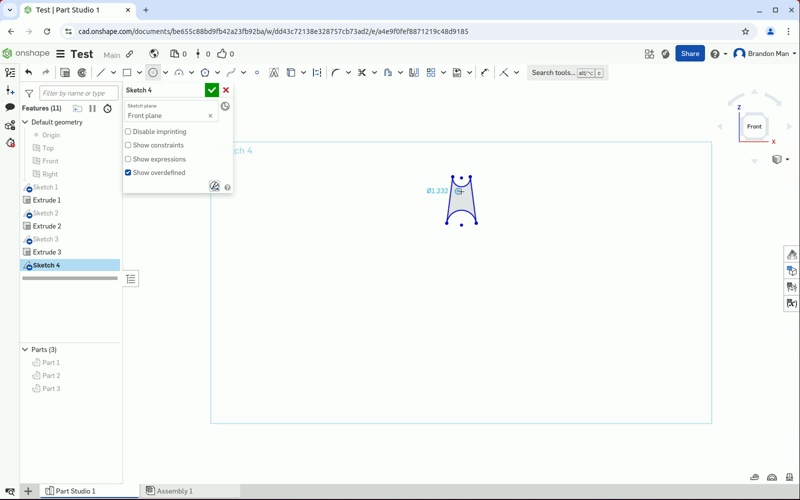
scroll(6)
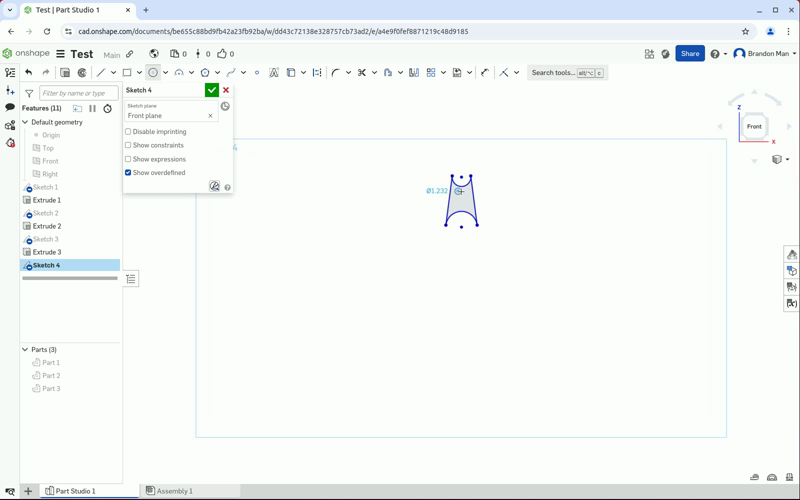
scroll(6)
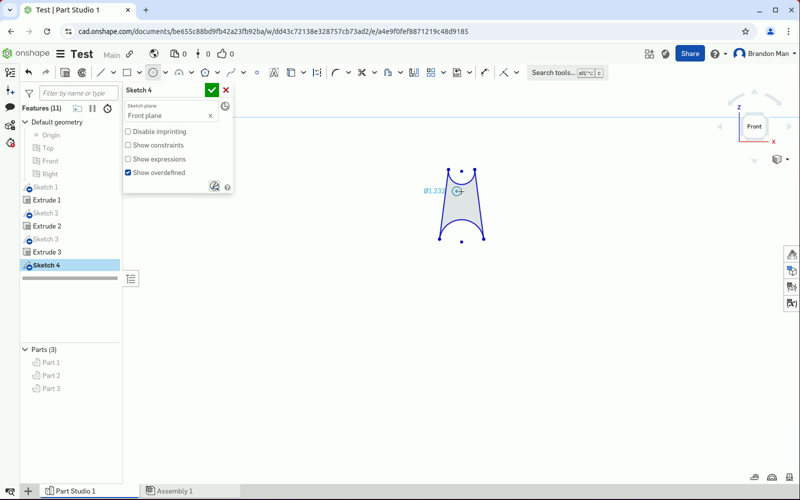
scroll(6)
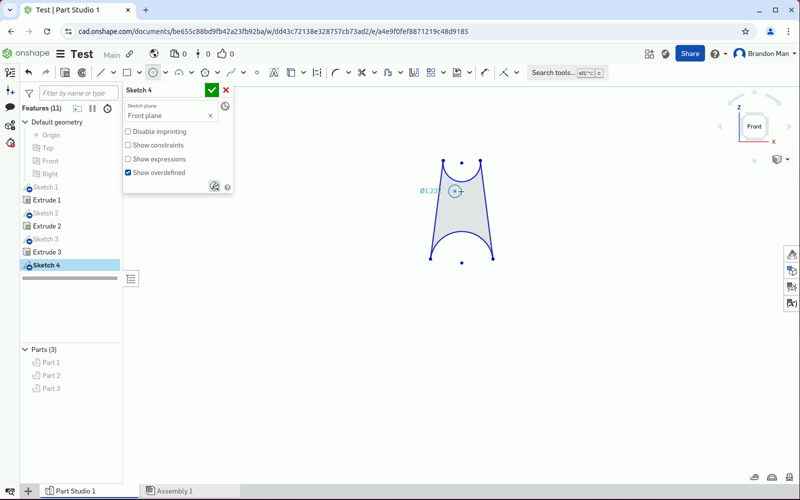
scroll(6)
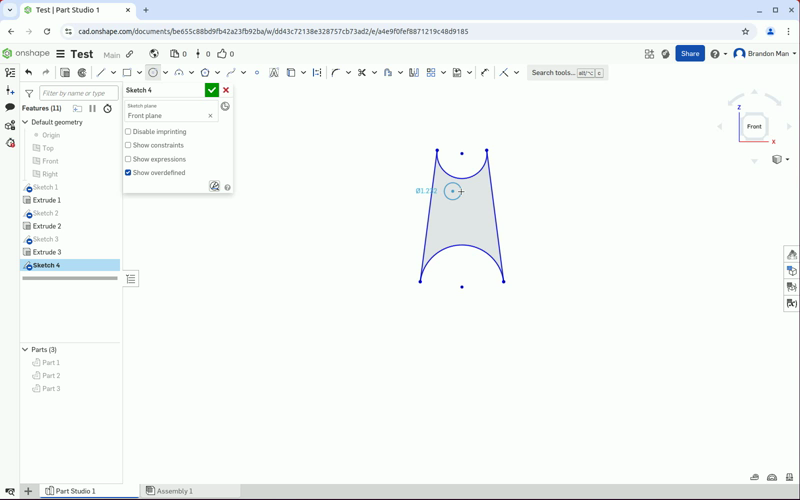
scroll(6)
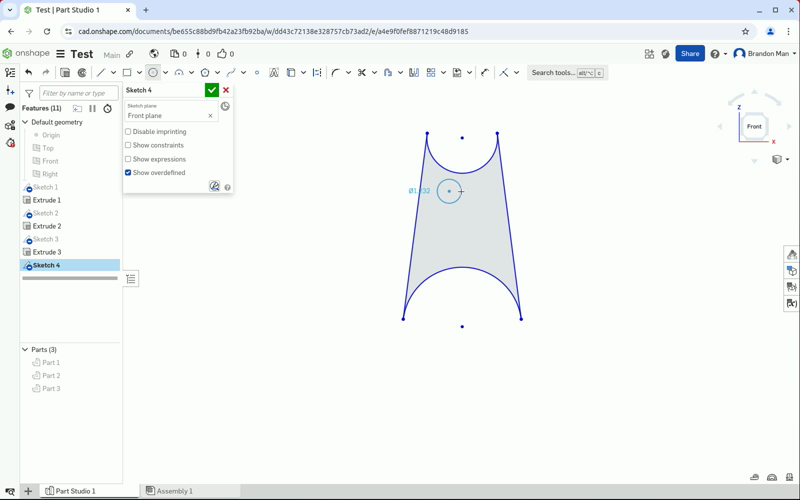
scroll(6)
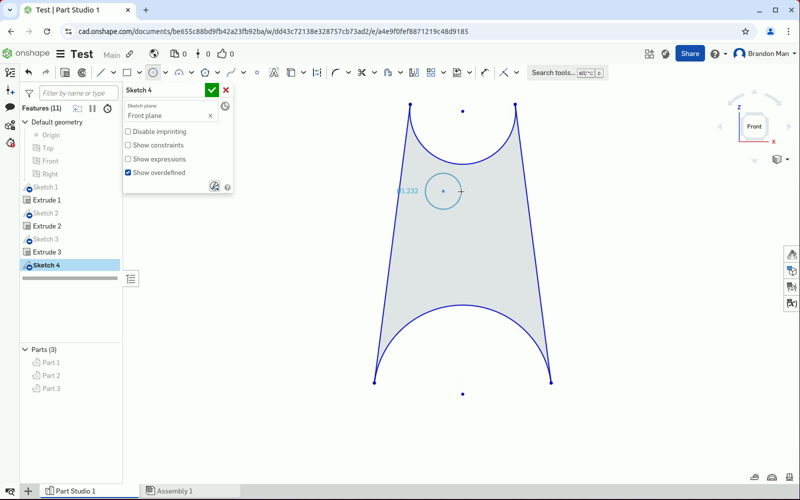
scroll(6)
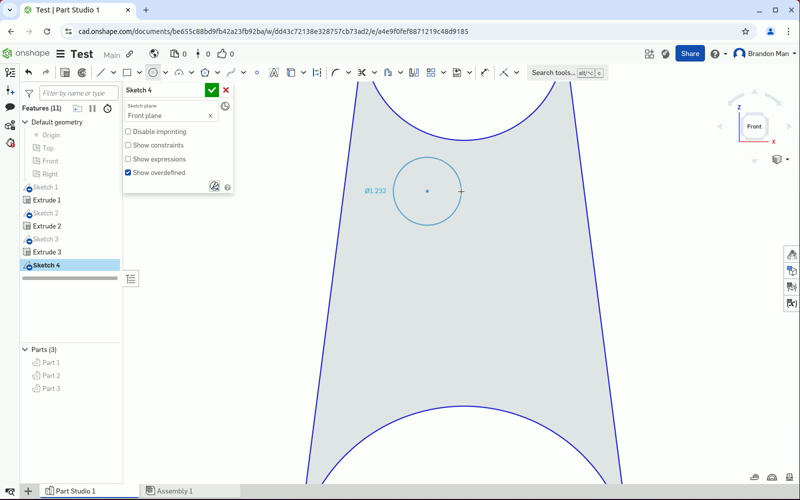
click(461, 191)
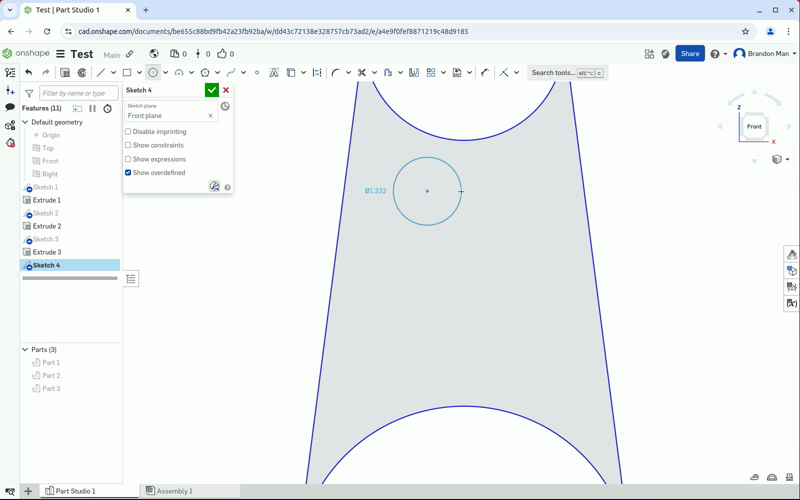
scroll(-6)
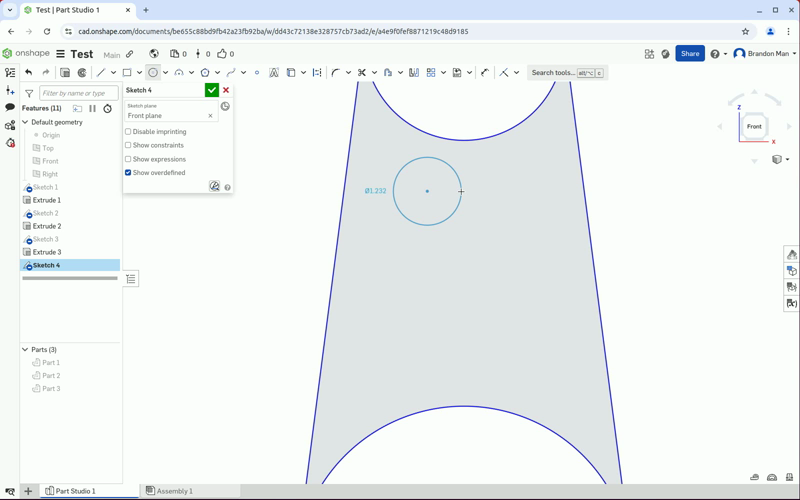
scroll(-6)
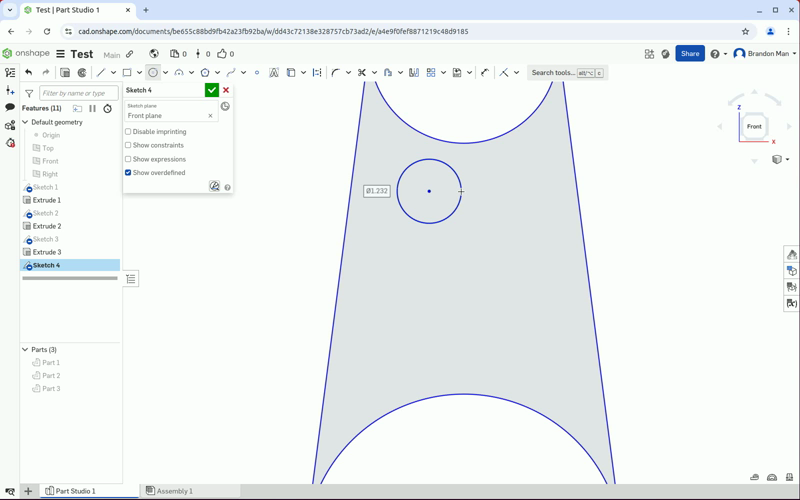
scroll(-6)
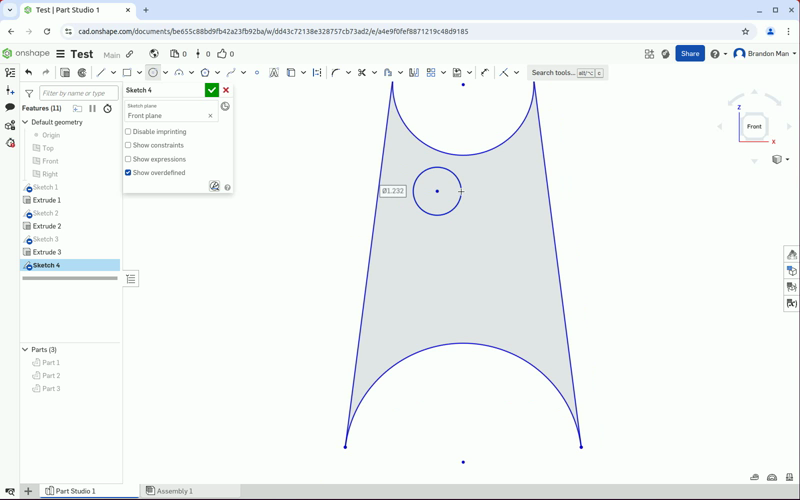
scroll(-6)
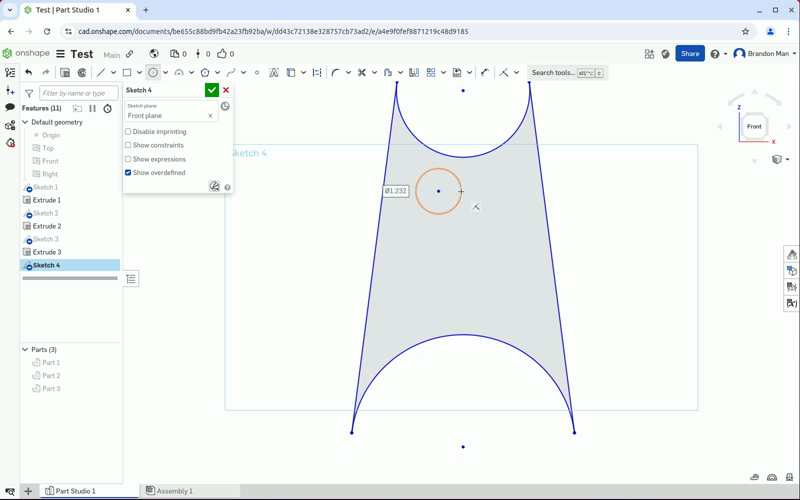
scroll(-6)
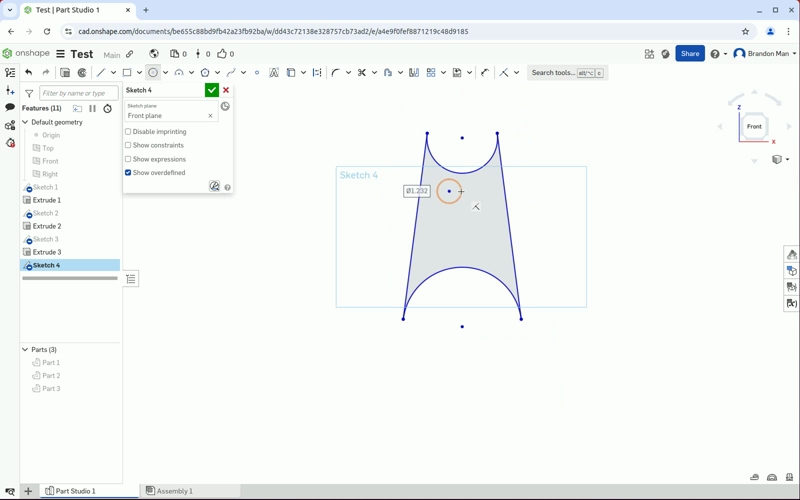
scroll(-6)
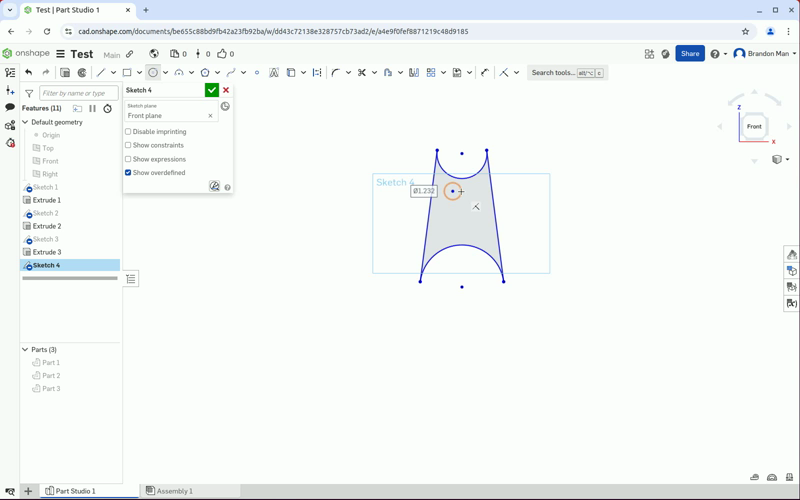
scroll(-6)
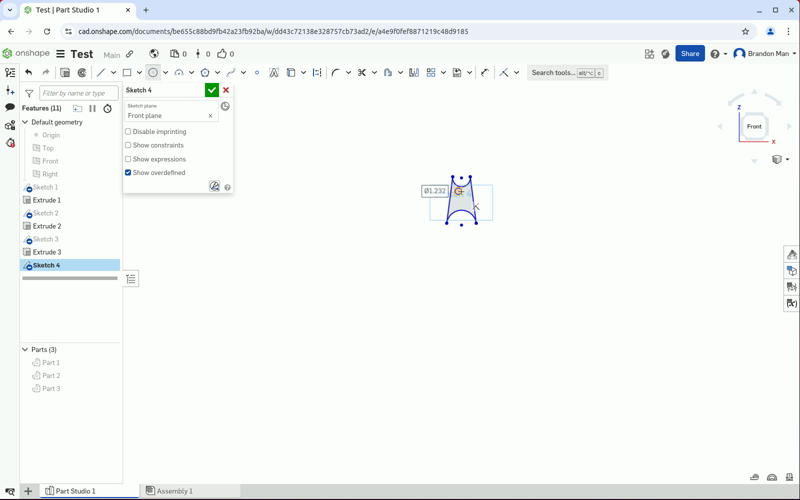
key(esc)
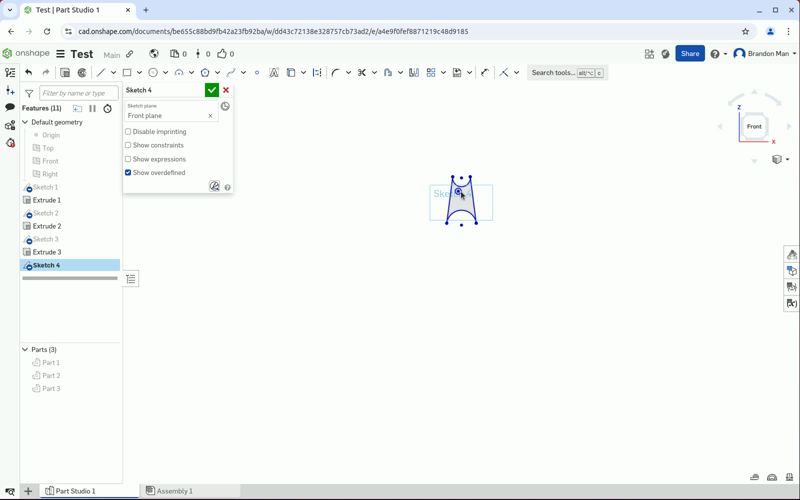
mouse_move(471, 198)
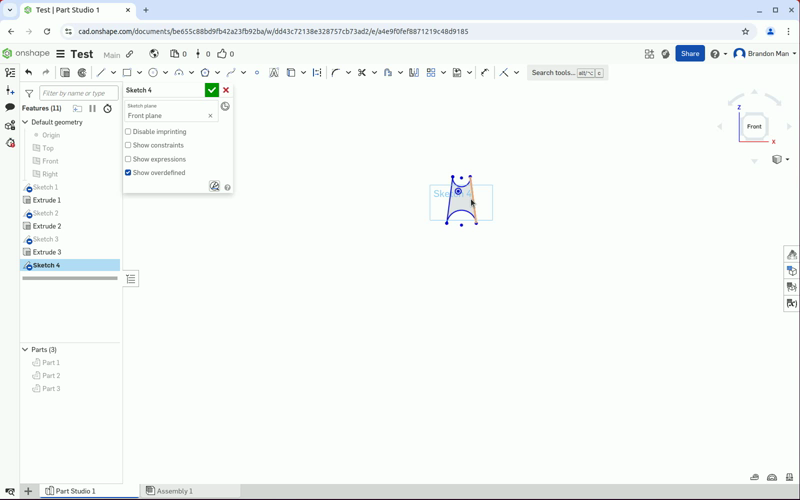
scroll(6)
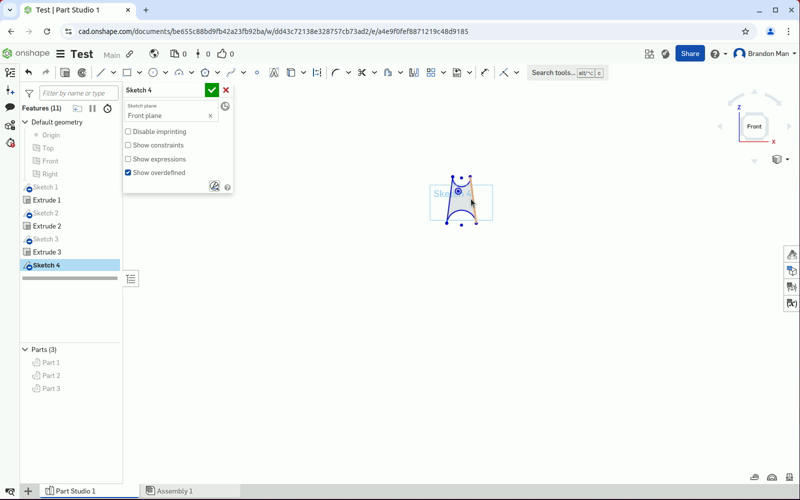
scroll(6)
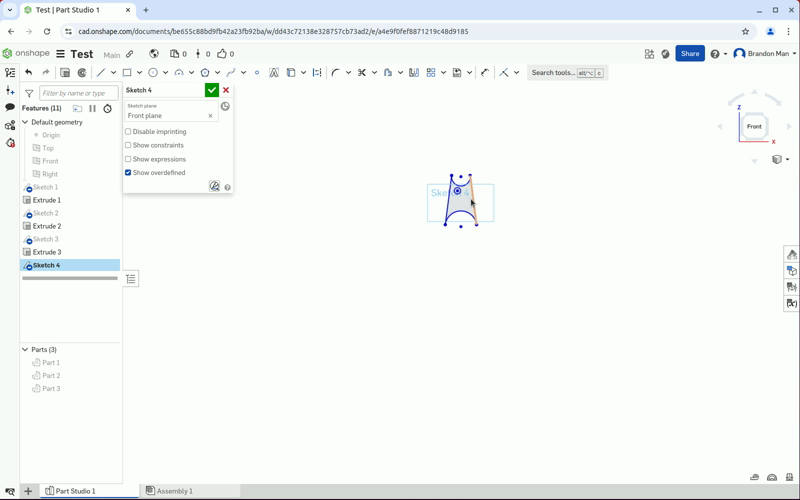
scroll(6)
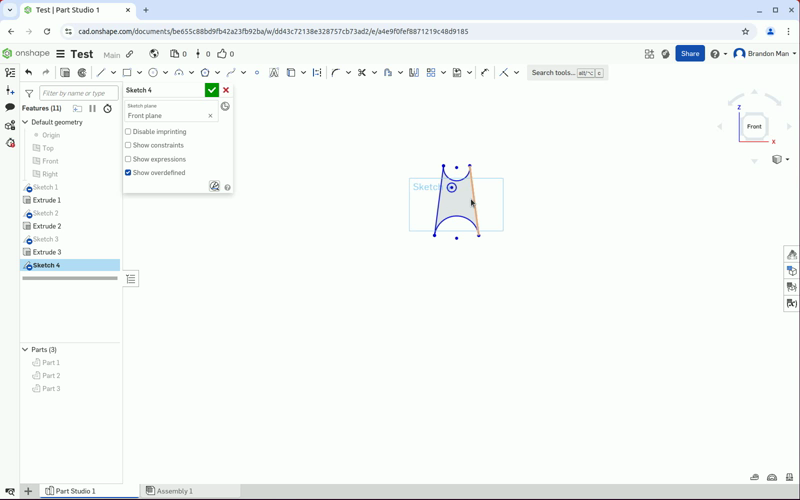
scroll(6)
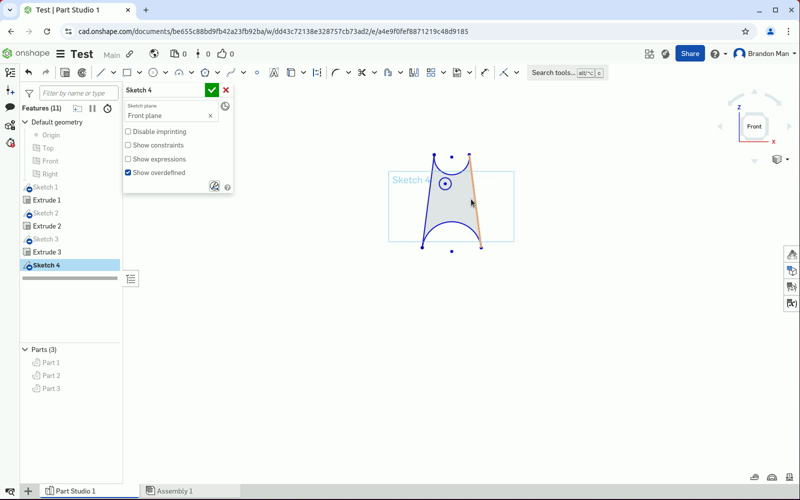
scroll(6)
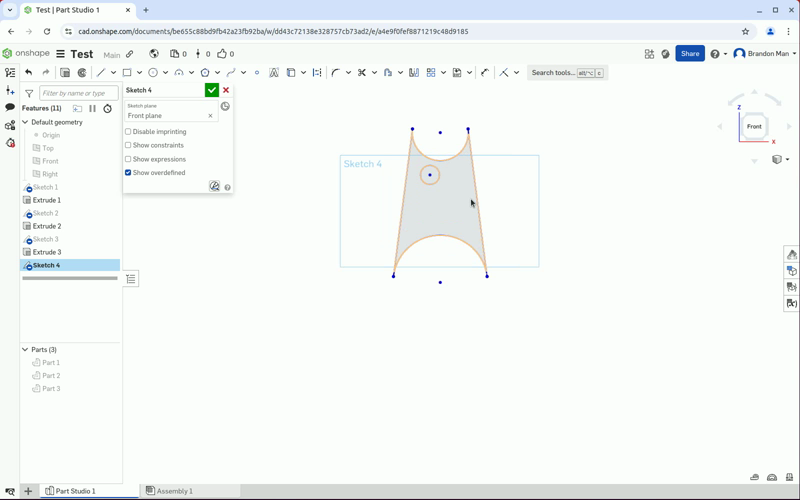
scroll(6)
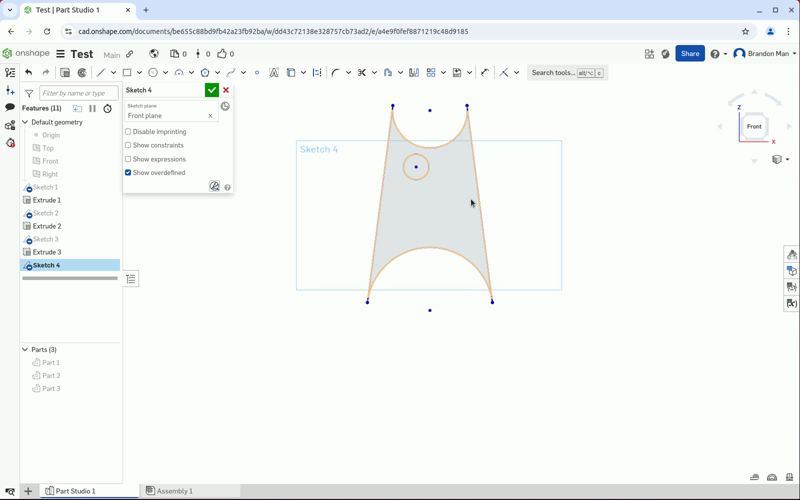
scroll(6)
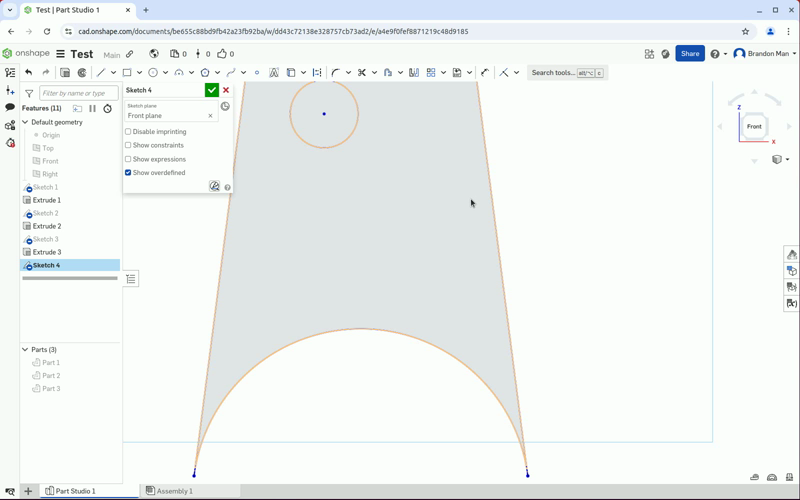
click(471, 198)
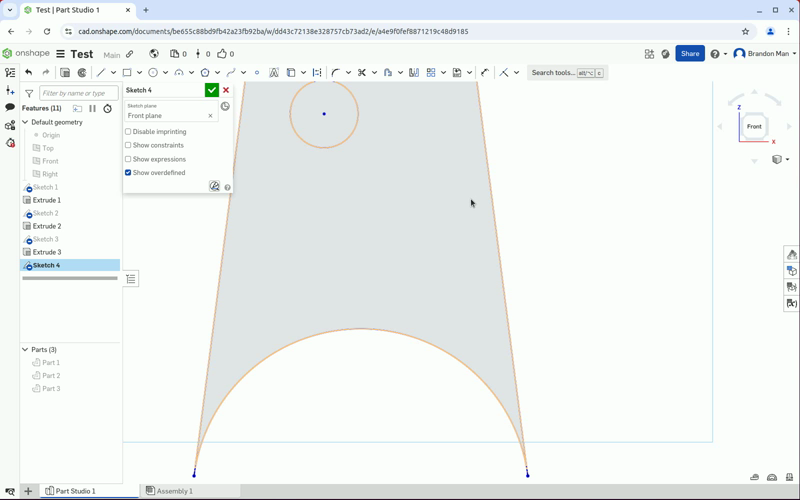
scroll(-6)
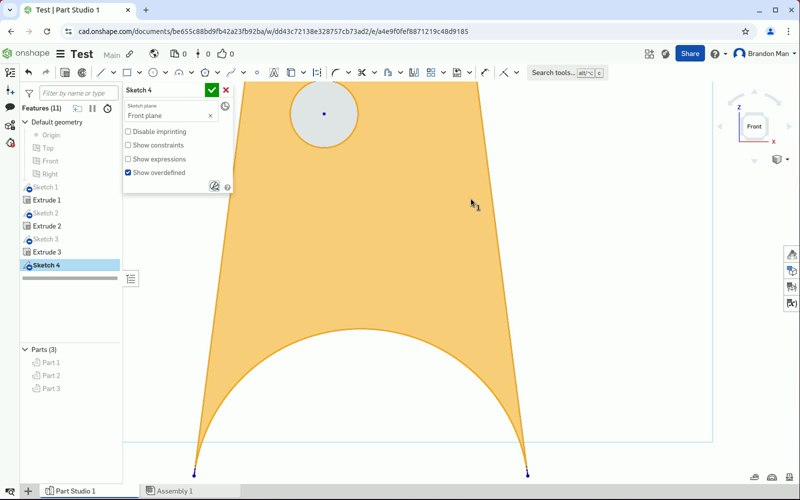
scroll(-6)
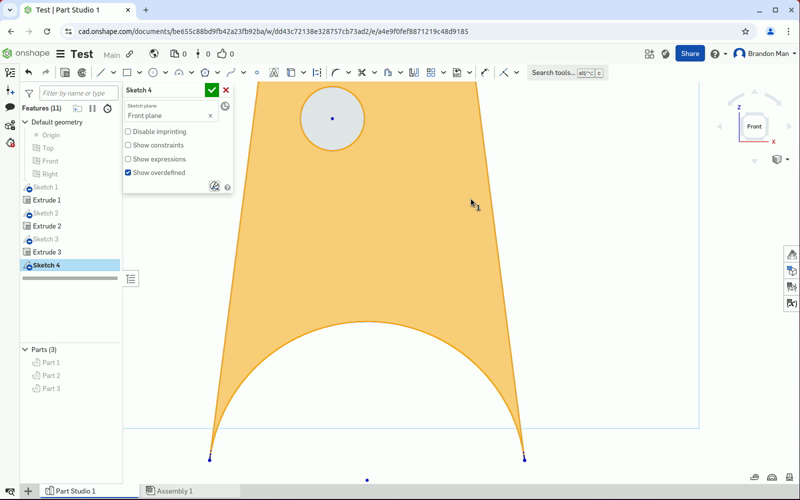
scroll(-6)
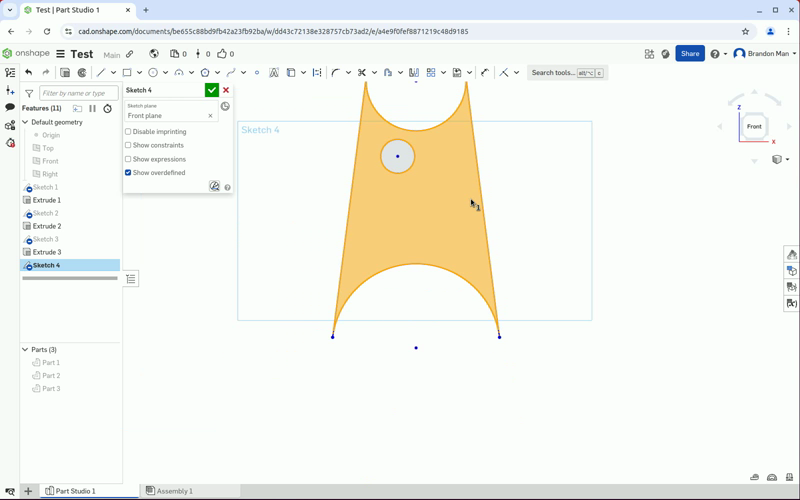
scroll(-6)
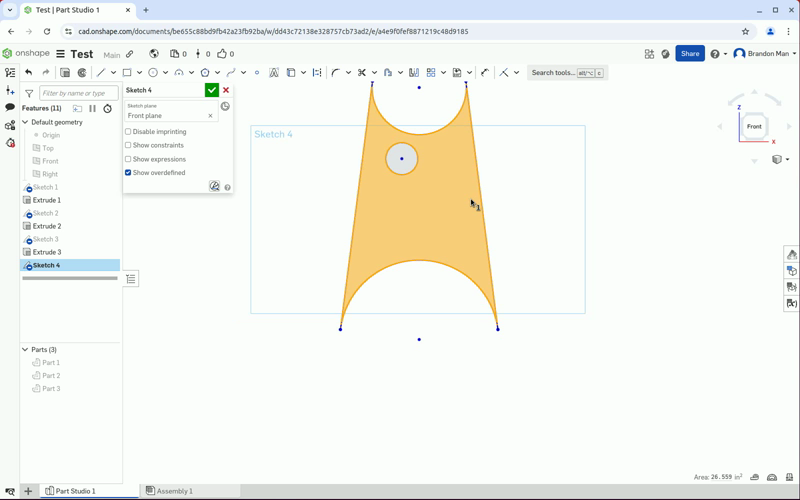
scroll(-6)
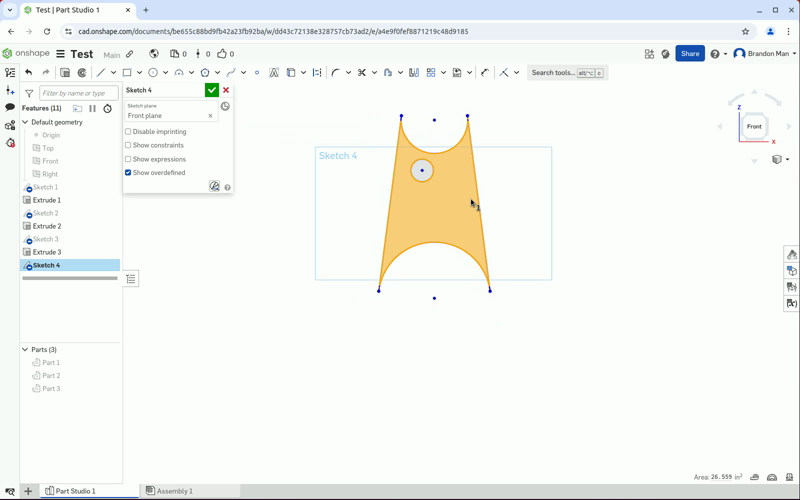
scroll(-6)
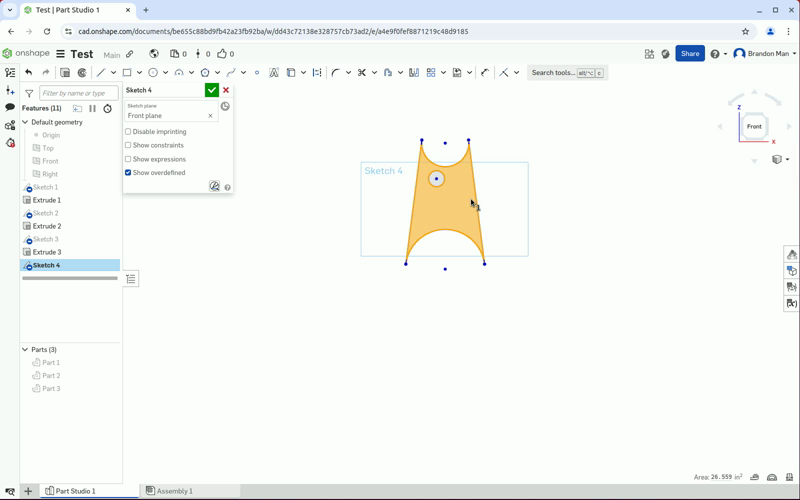
scroll(-6)
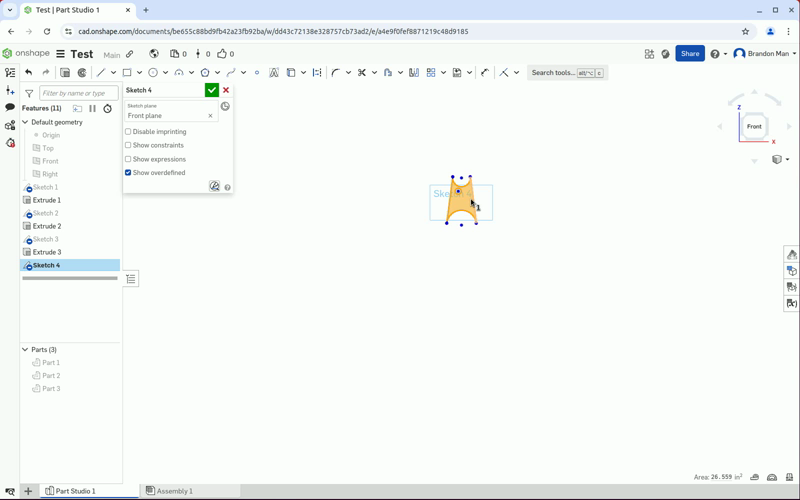
mouse_move(73, 352)
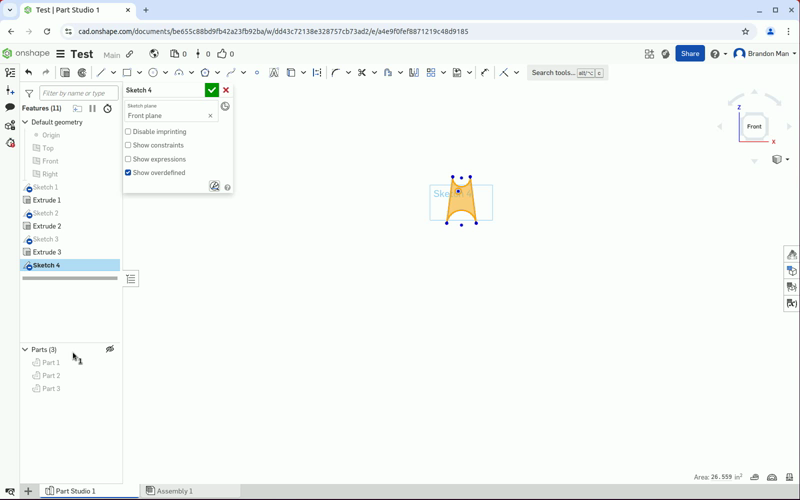
key(shift+y)
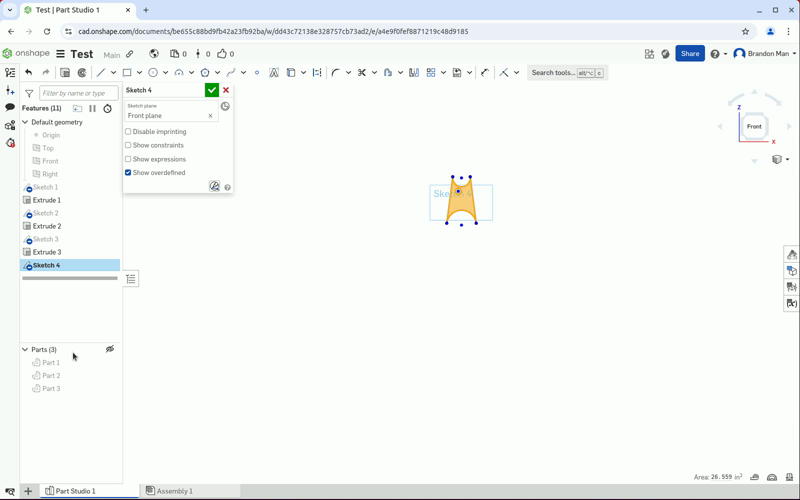
key(shift+e)
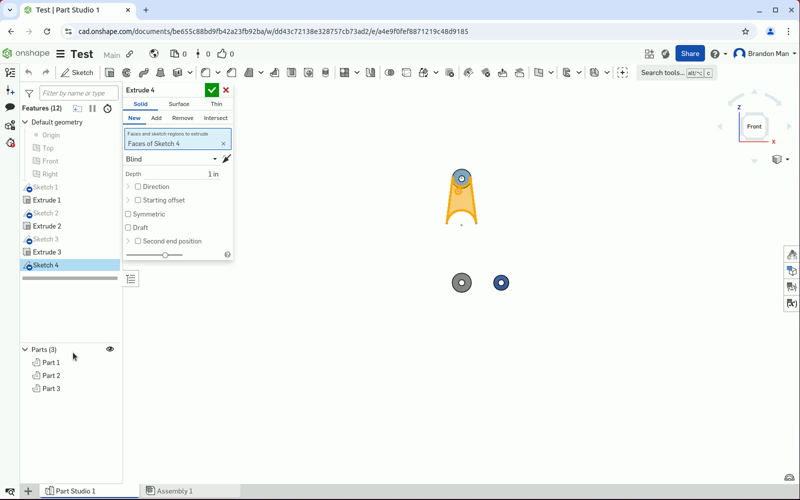
mouse_move(143, 106)
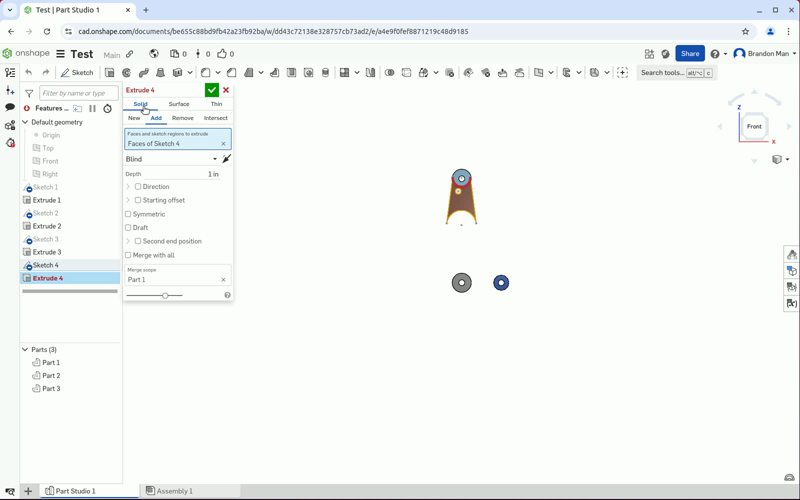
click(143, 106)
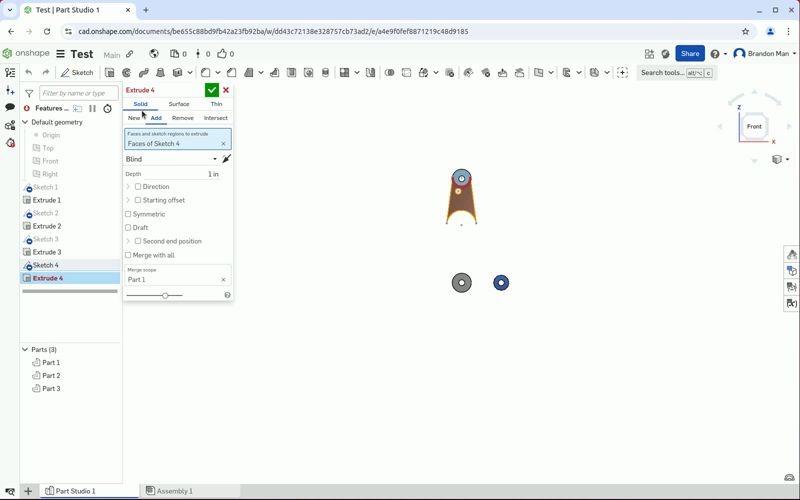
mouse_move(137, 120)
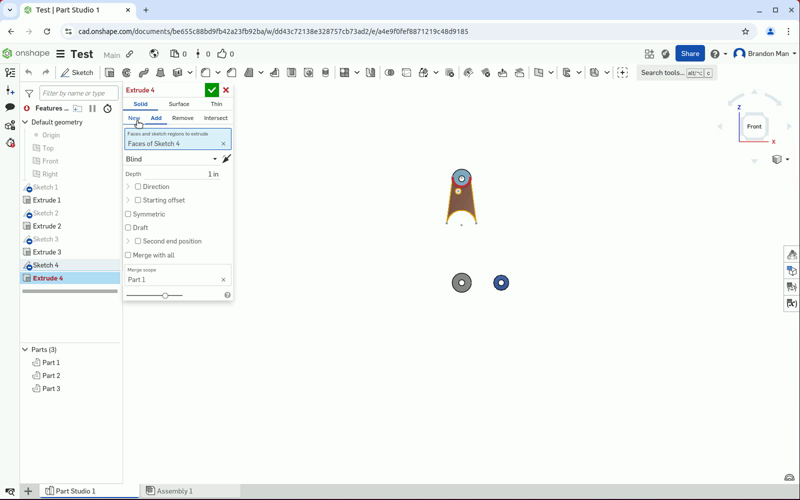
click(137, 120)
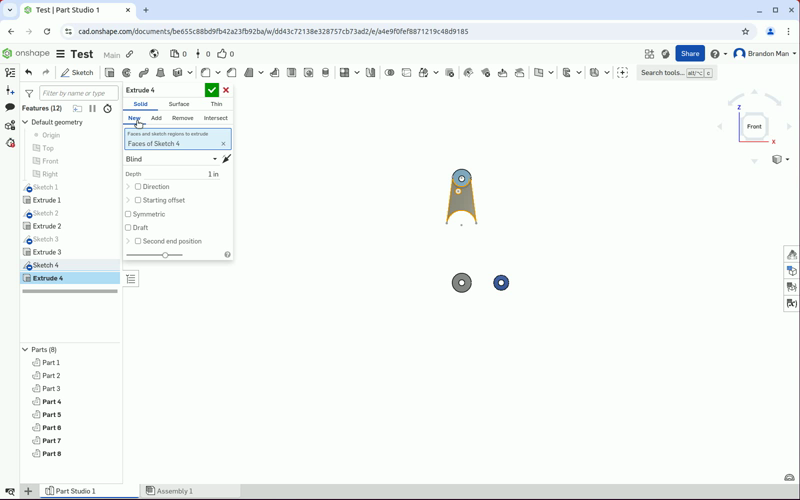
key(tab, 4)
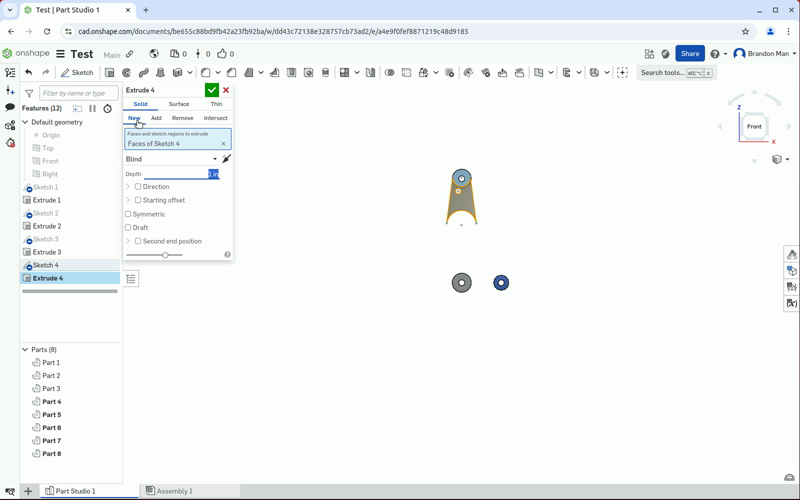
text(0.481)
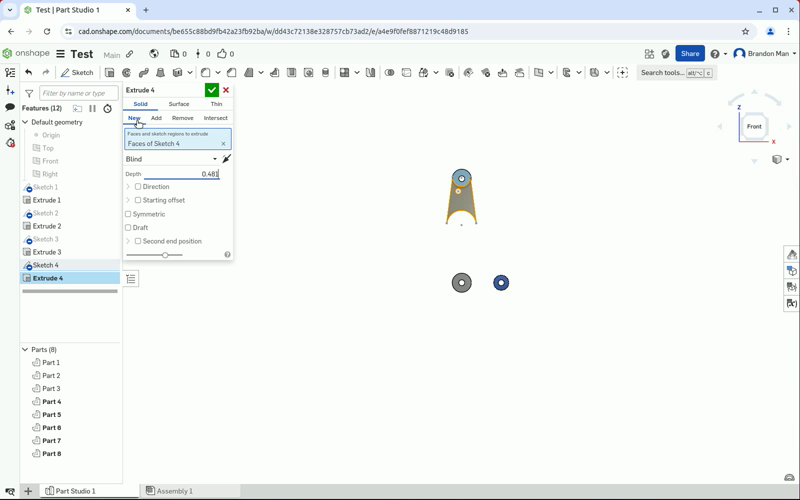
key(enter)
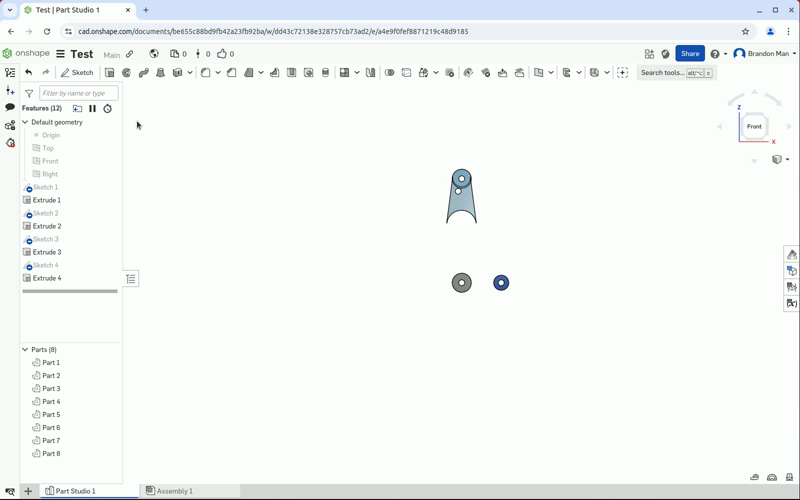
key(shift+h)
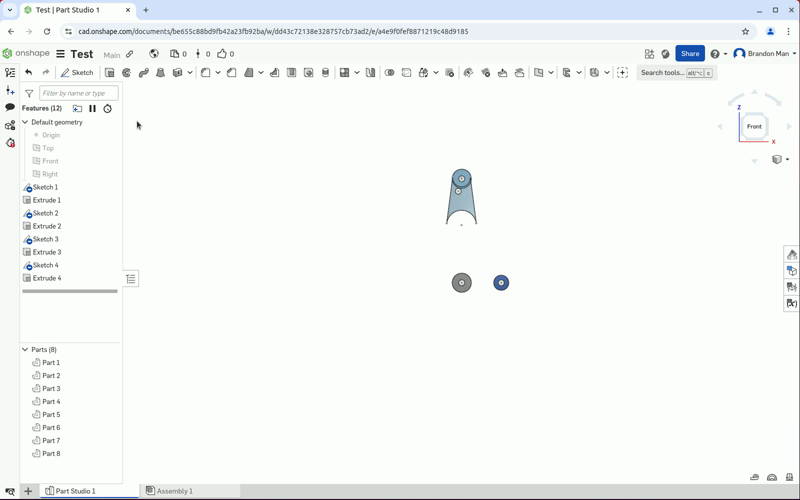
key(shift+h)
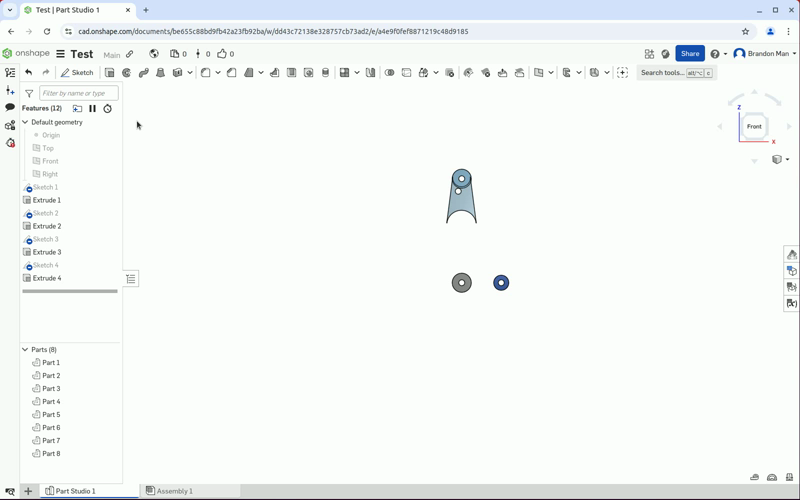
mouse_move(73, 189)
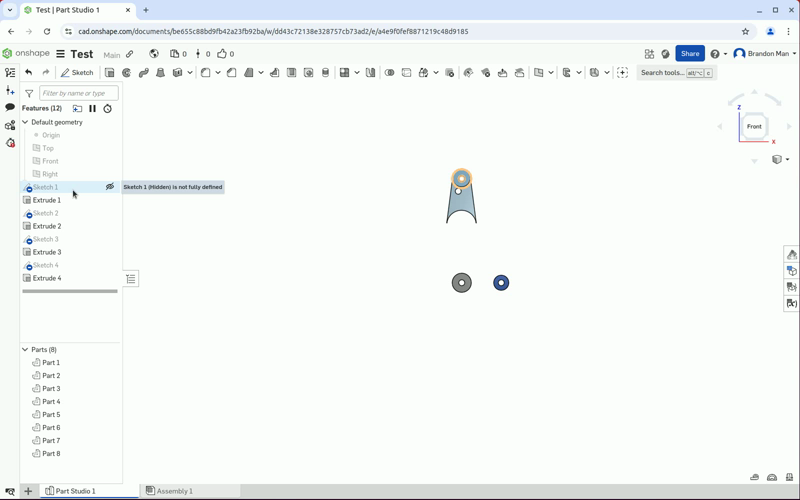
click(73, 189)
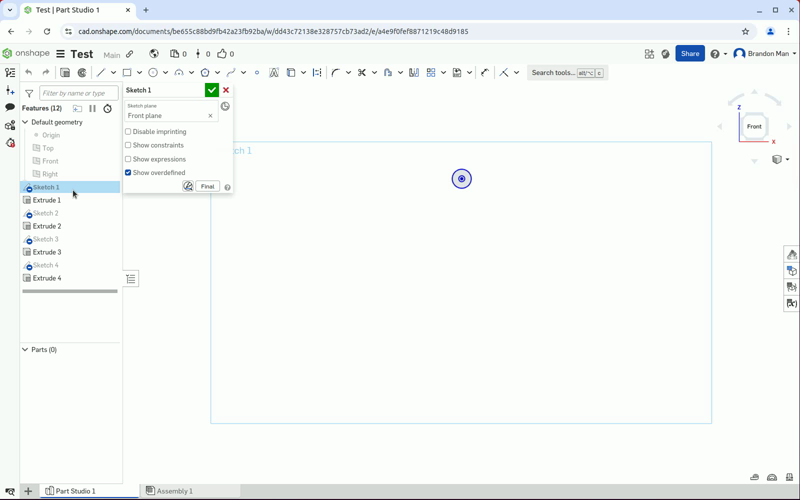
mouse_move(229, 92)
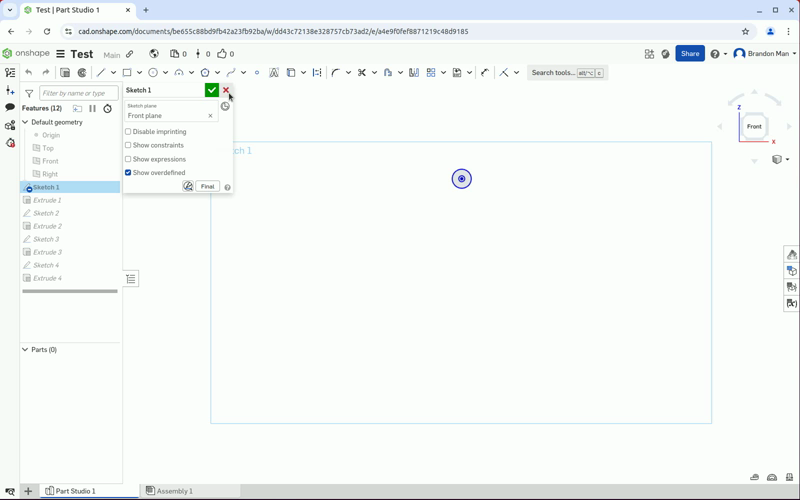
click(229, 92)
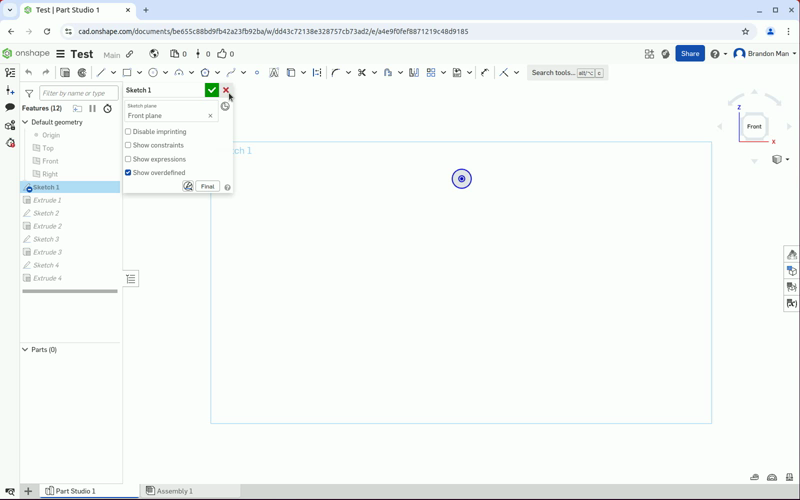
key(shift+s)
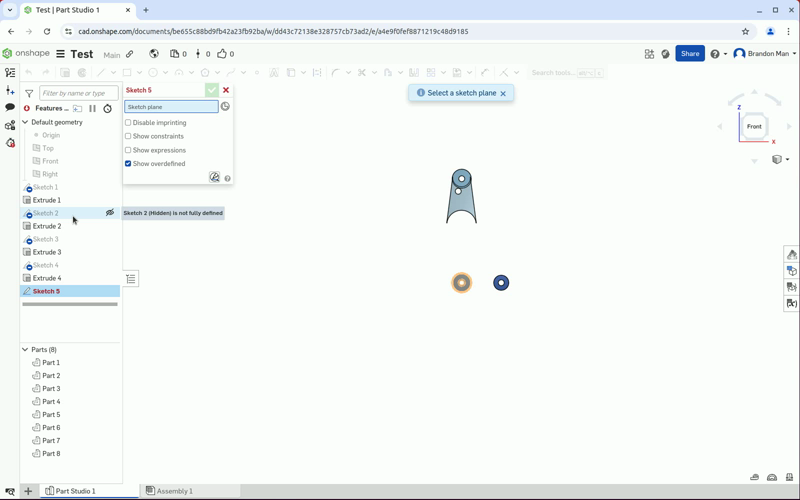
scroll(3)
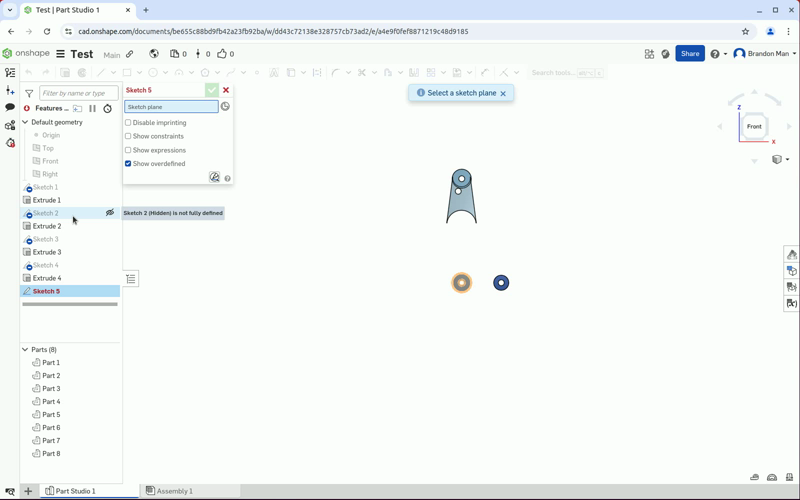
mouse_move(73, 163)
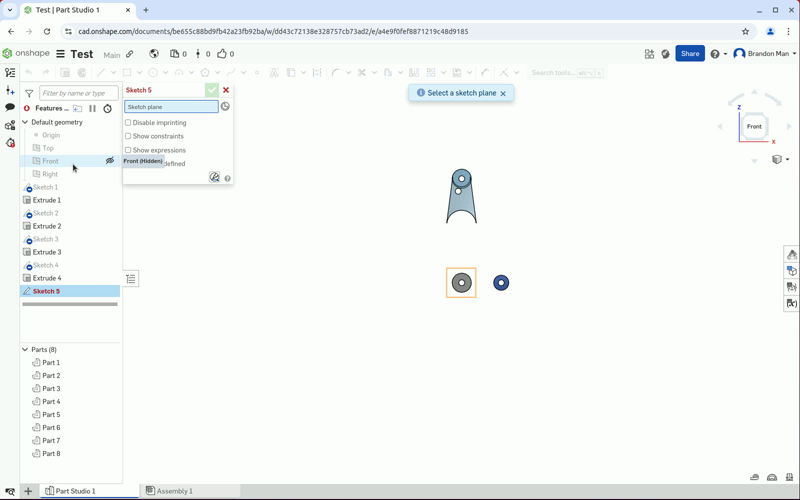
click(73, 163)
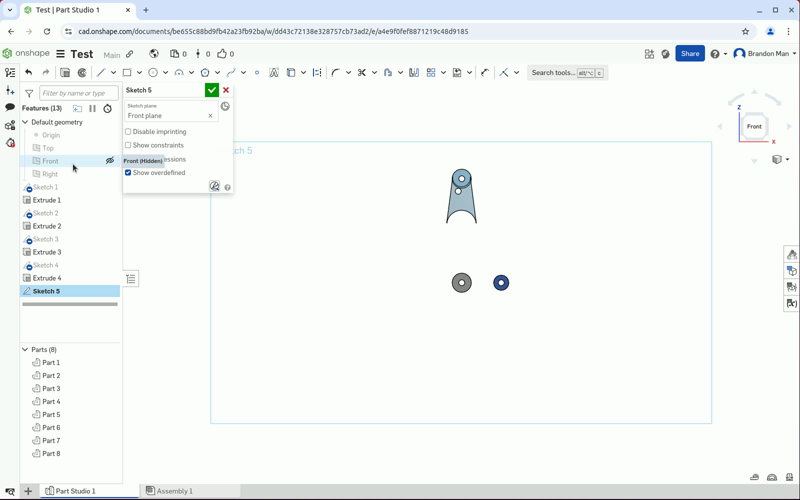
mouse_move(73, 352)
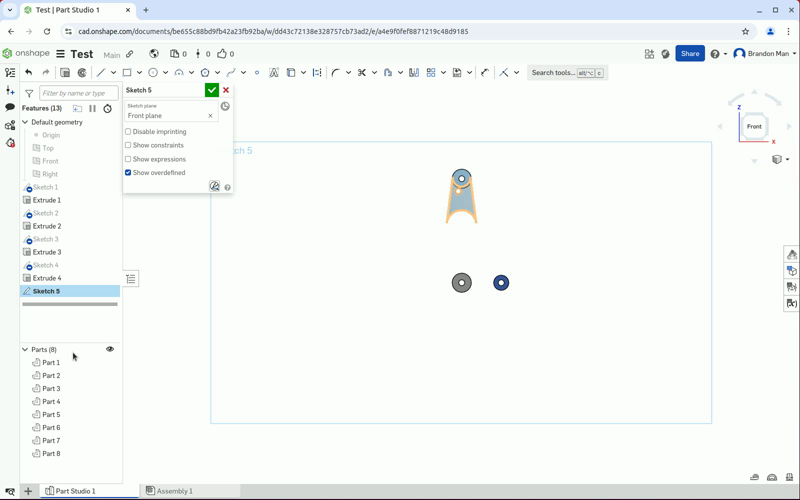
key(y)
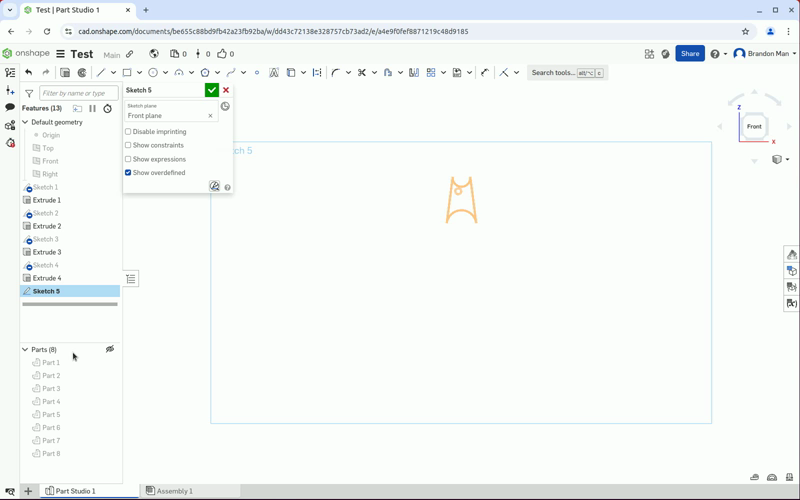
key(c)
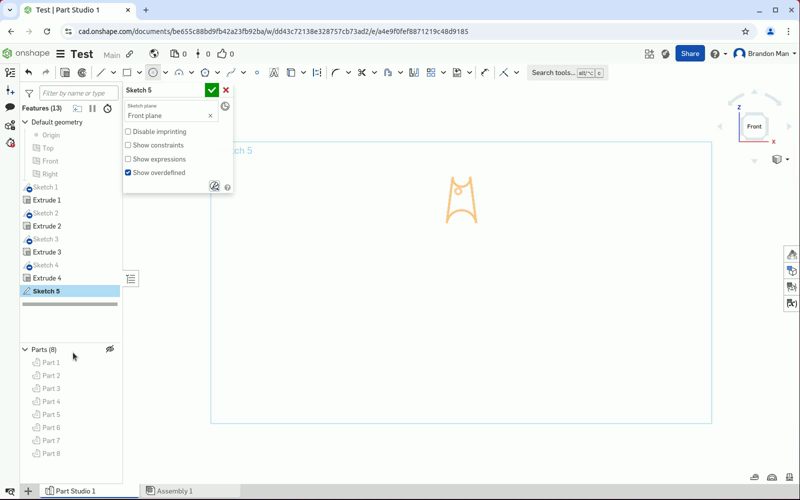
key_down(shift)
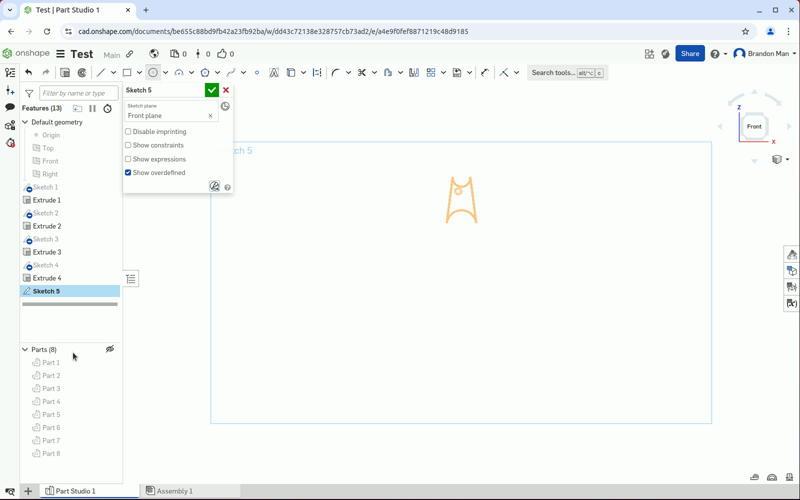
mouse_move(461, 225)
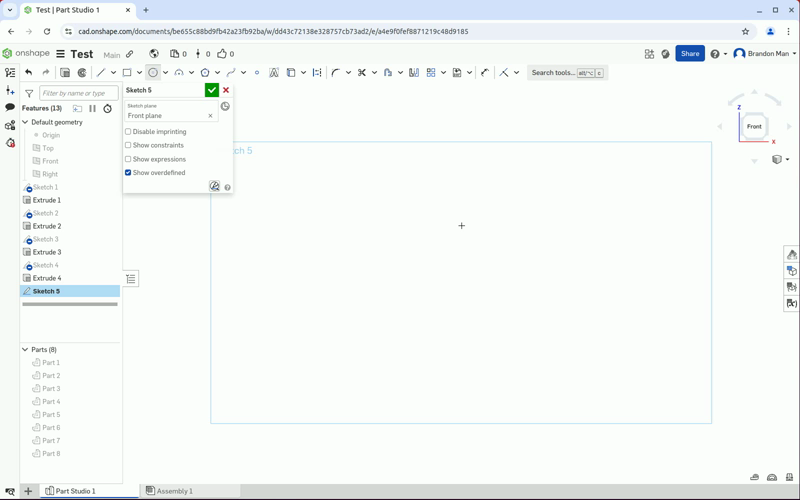
click(461, 225)
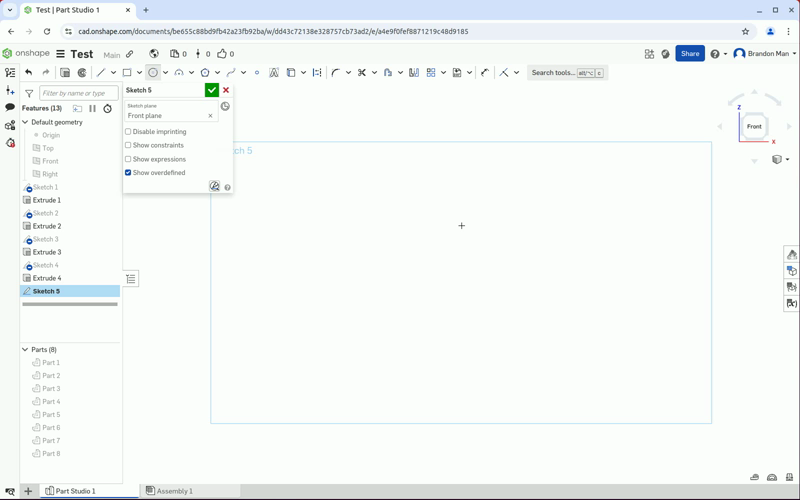
key_up(shift)
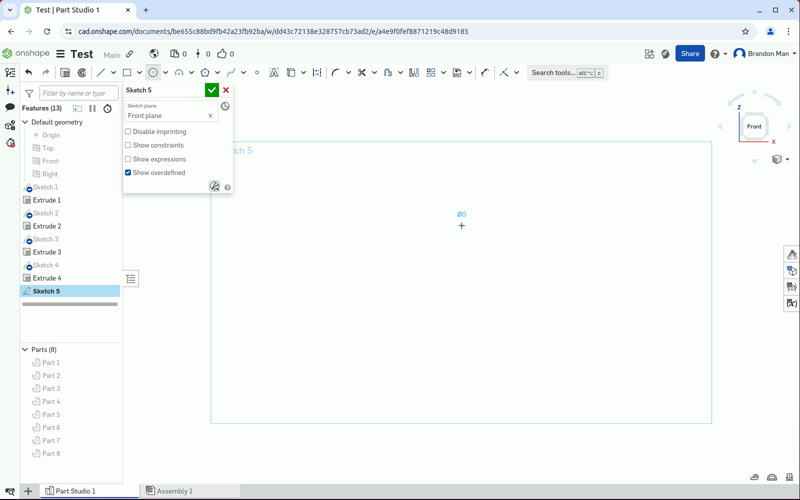
mouse_move(477, 225)
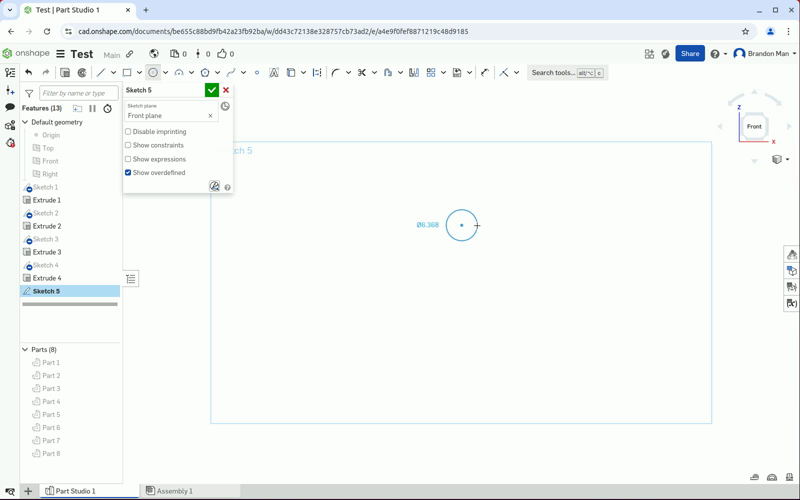
click(477, 225)
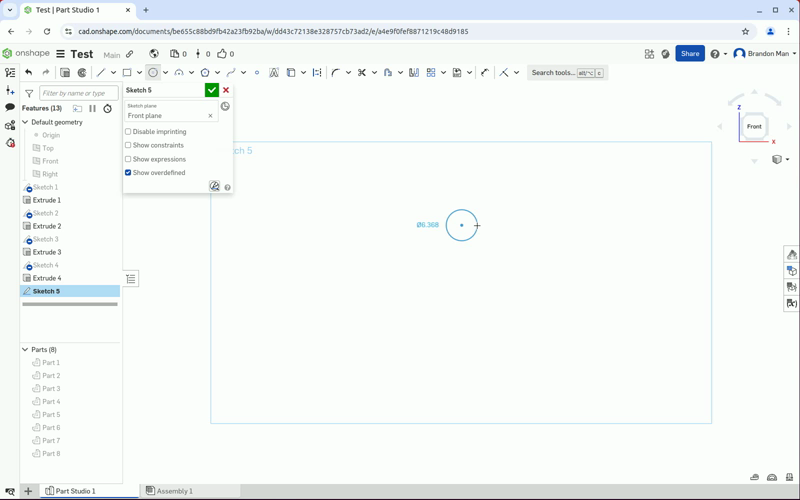
key(esc)
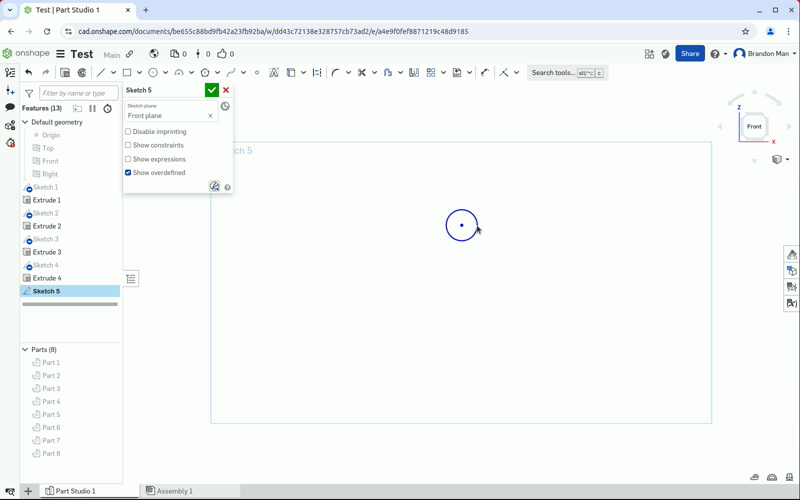
key(c)
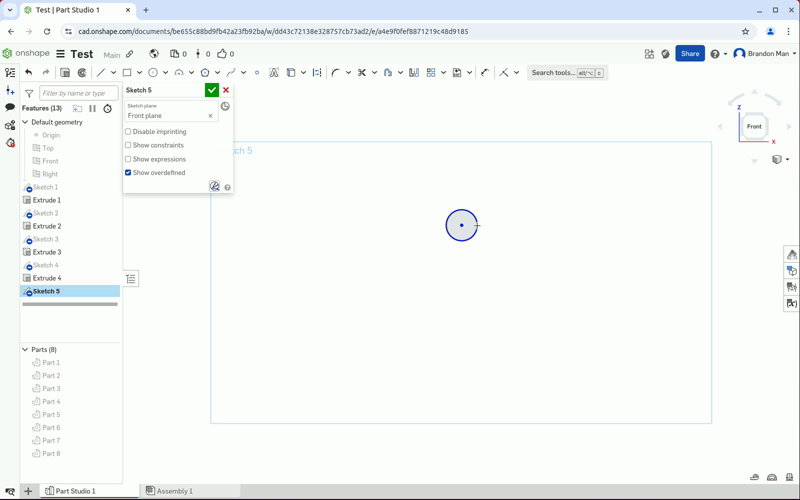
key_down(shift)
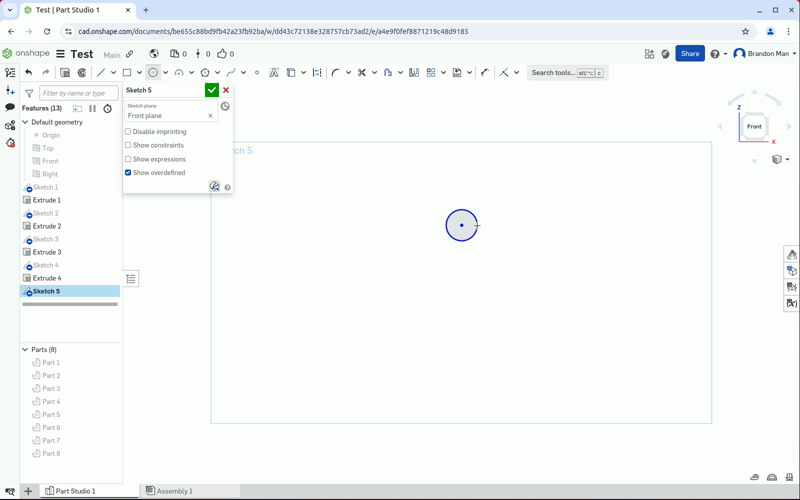
mouse_move(461, 225)
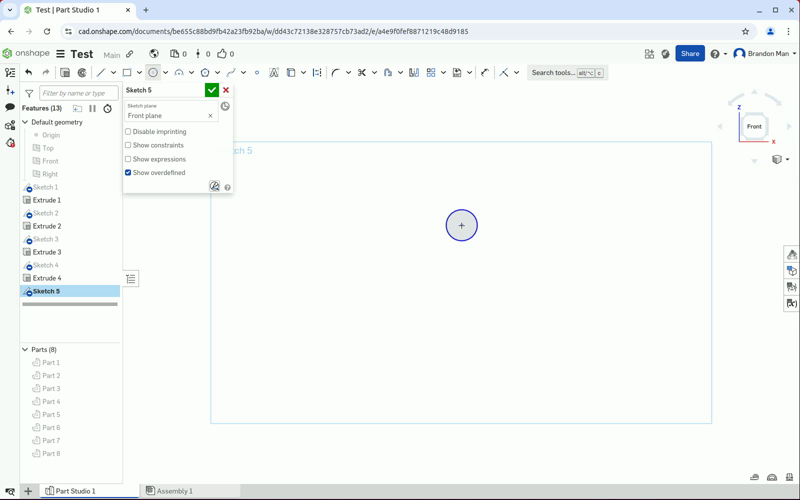
click(461, 225)
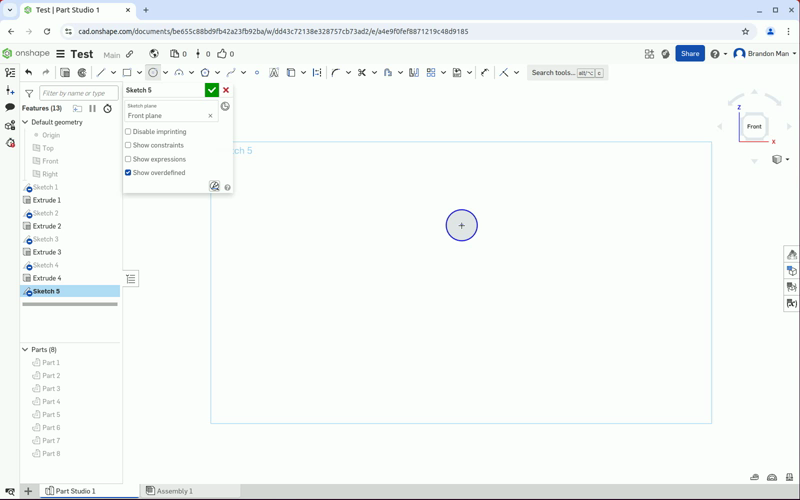
key_up(shift)
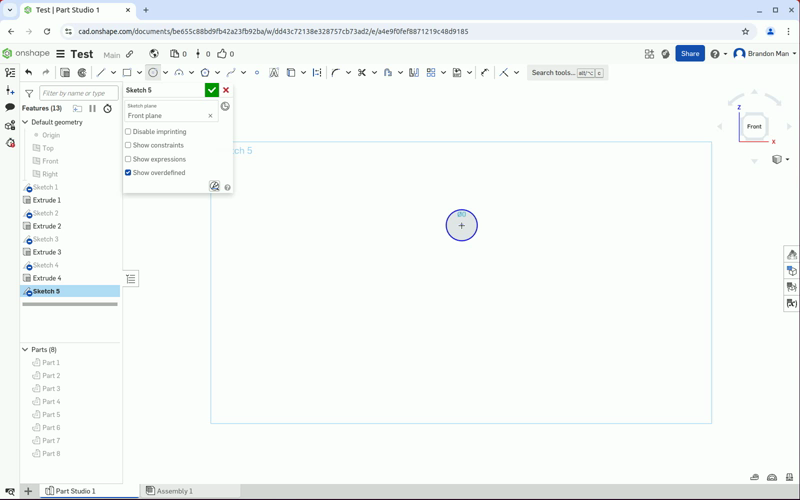
mouse_move(465, 225)
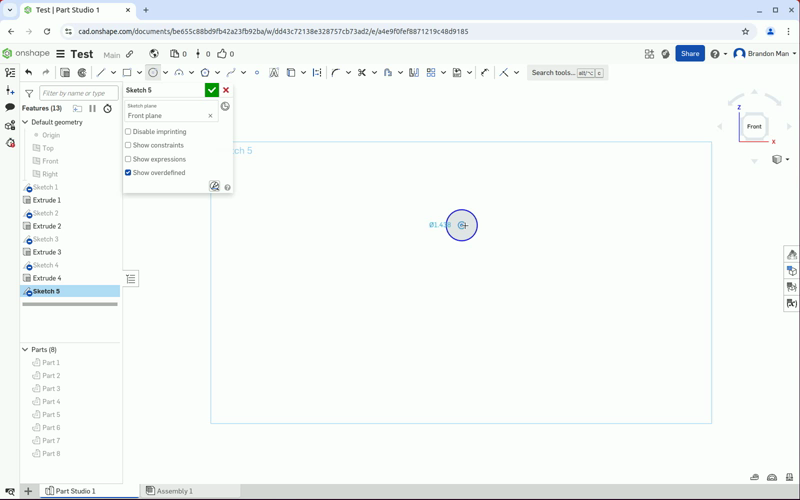
scroll(6)
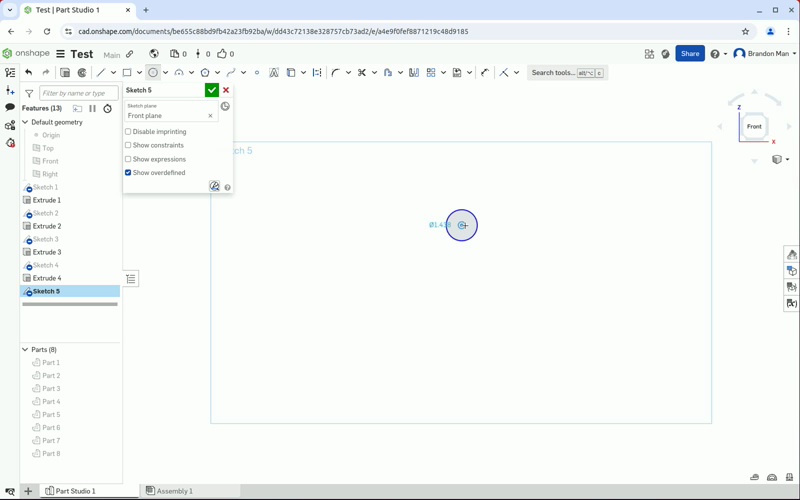
scroll(6)
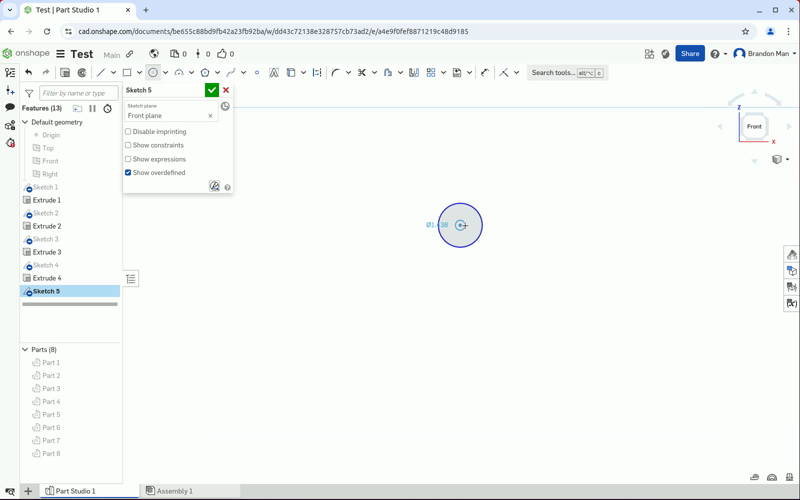
scroll(6)
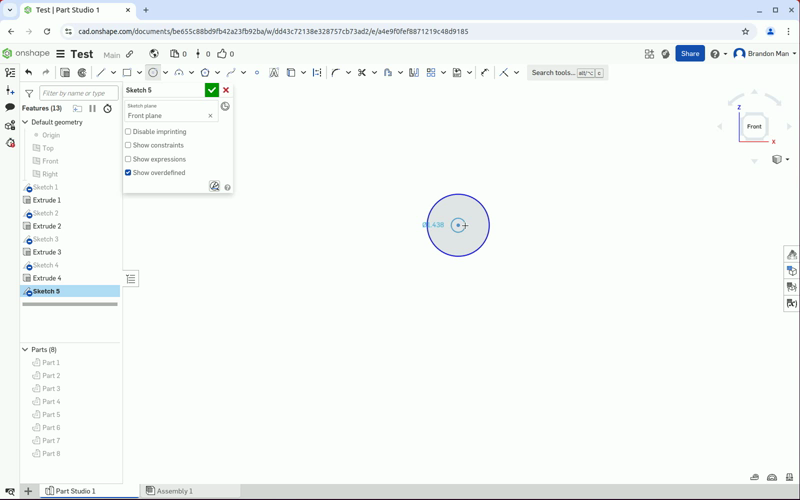
scroll(6)
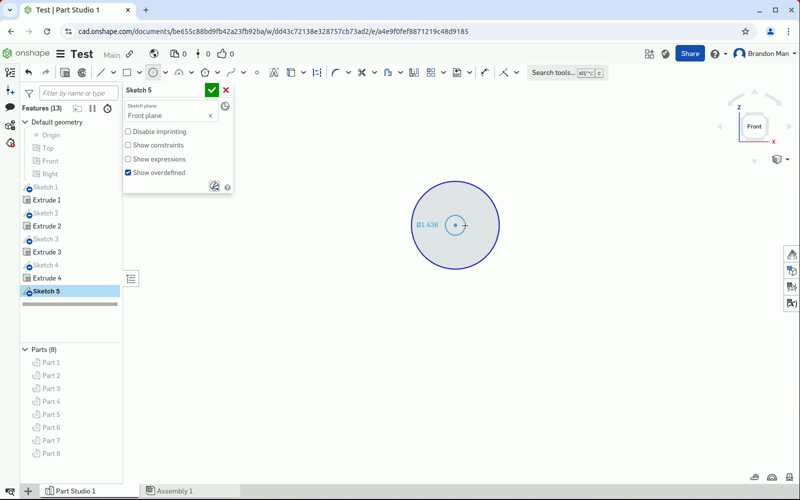
scroll(6)
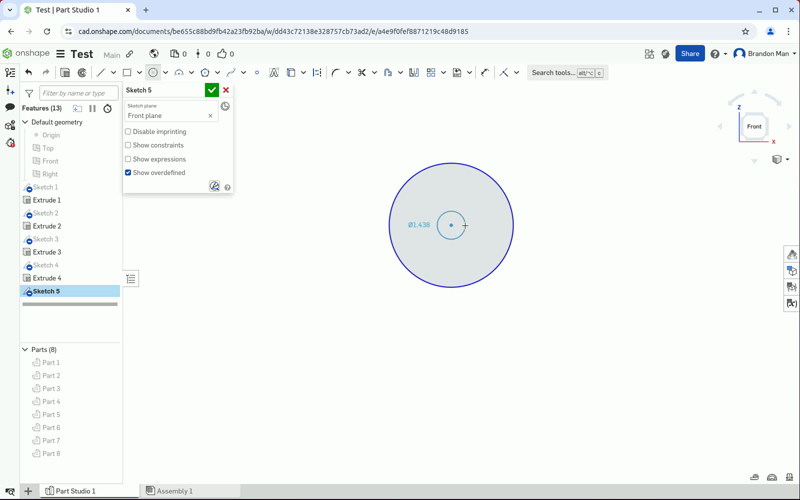
scroll(6)
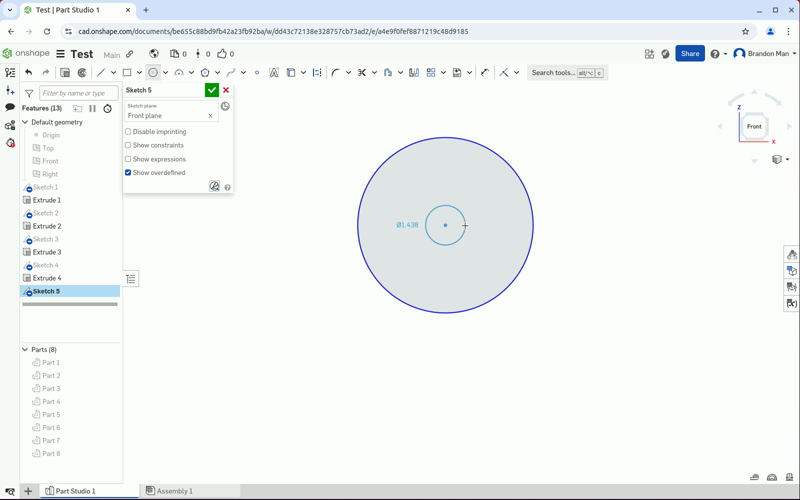
scroll(6)
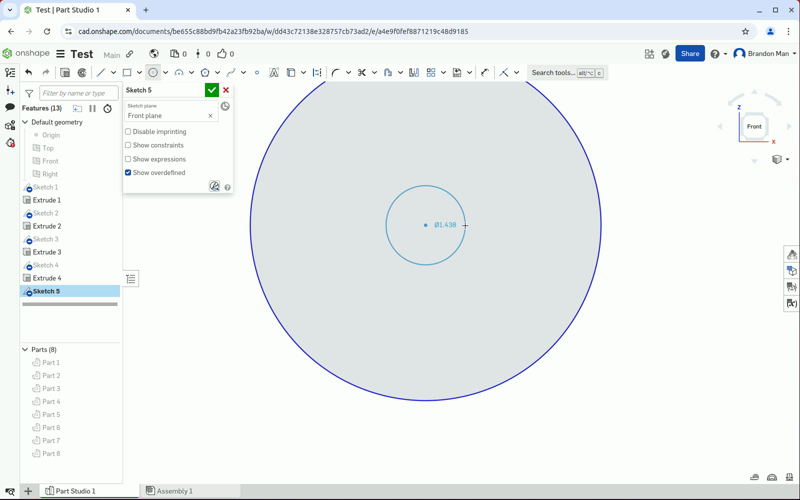
click(465, 225)
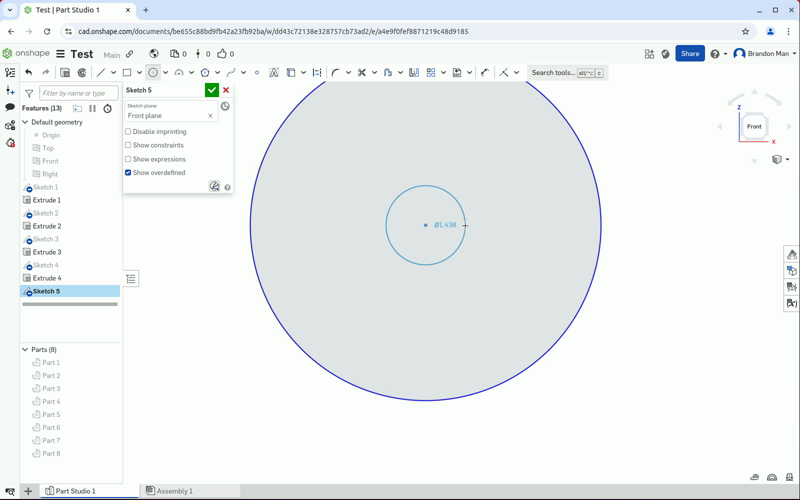
scroll(-6)
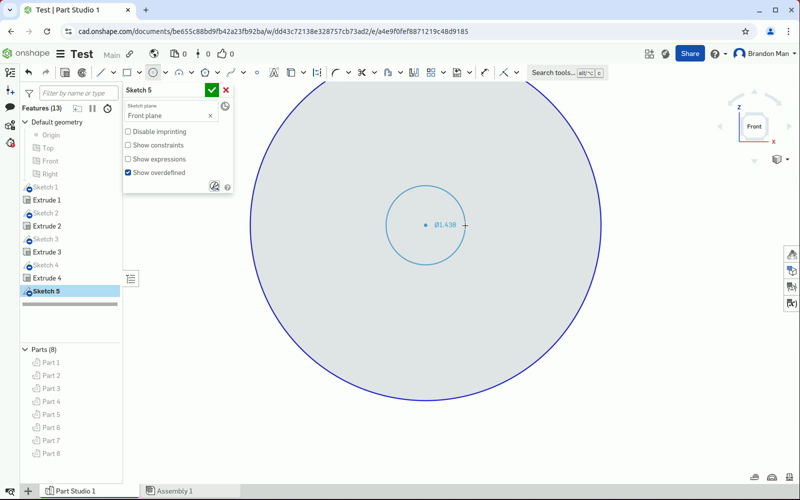
scroll(-6)
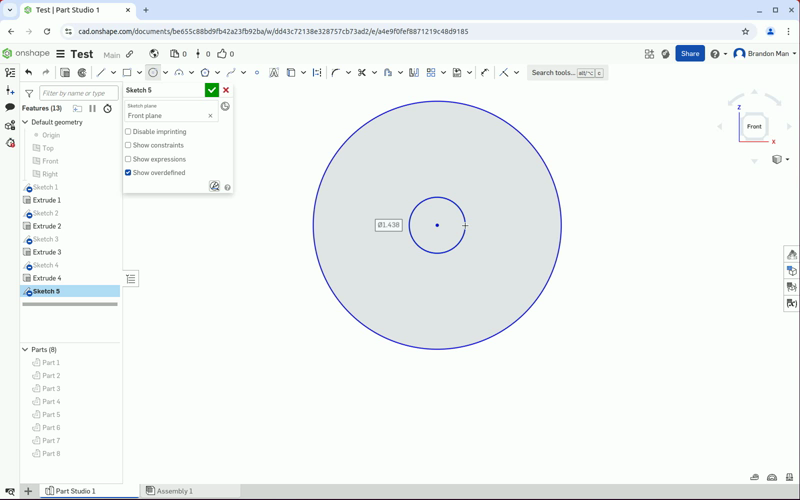
scroll(-6)
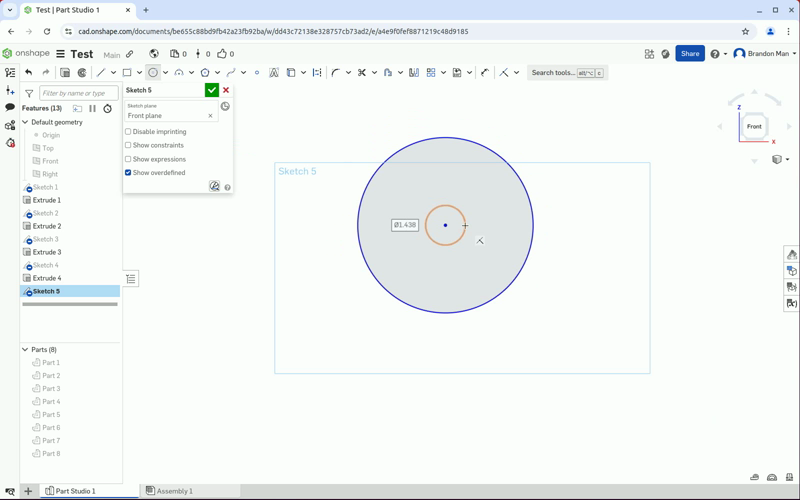
scroll(-6)
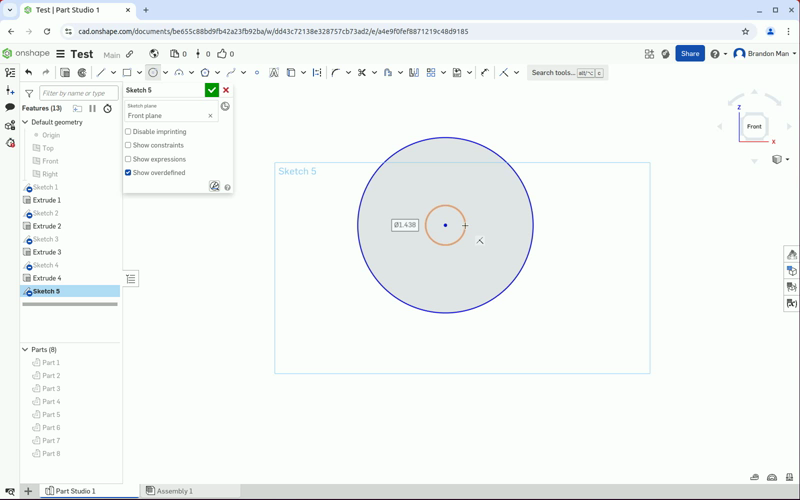
scroll(-6)
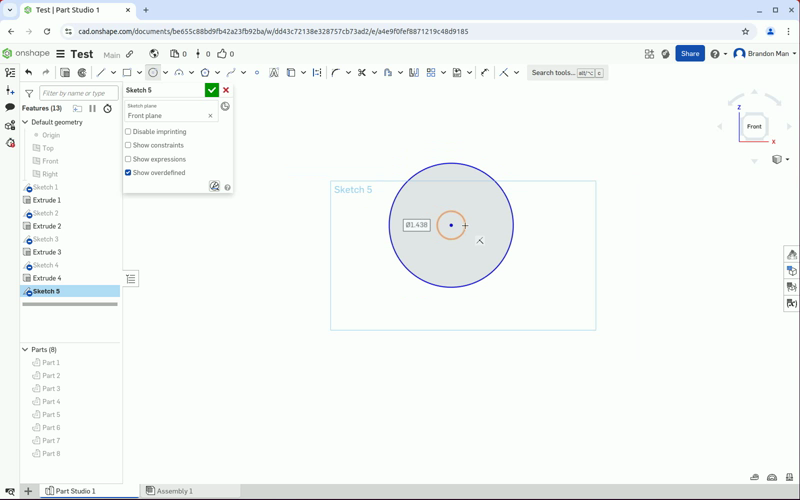
scroll(-6)
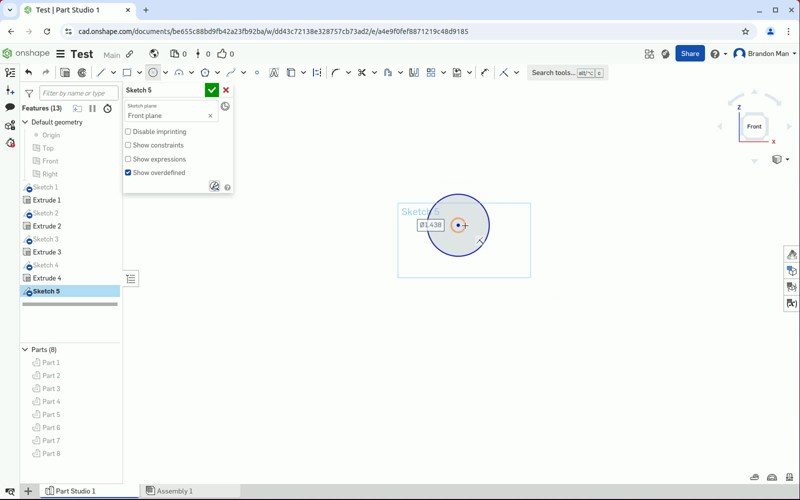
scroll(-6)
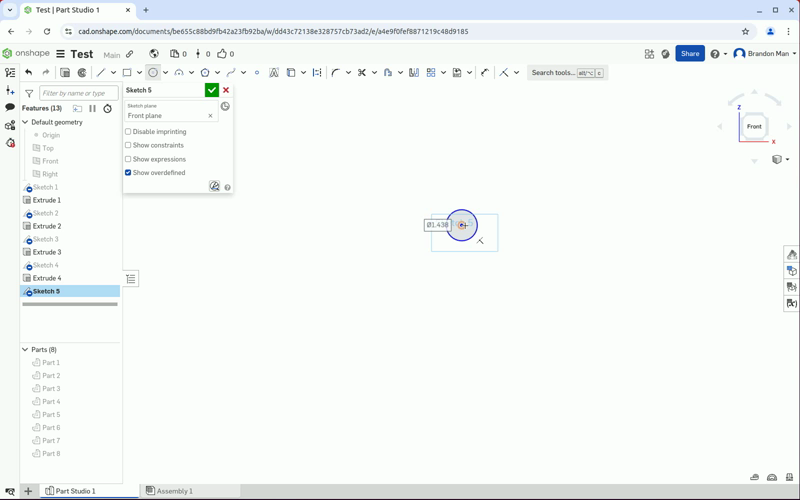
key(esc)
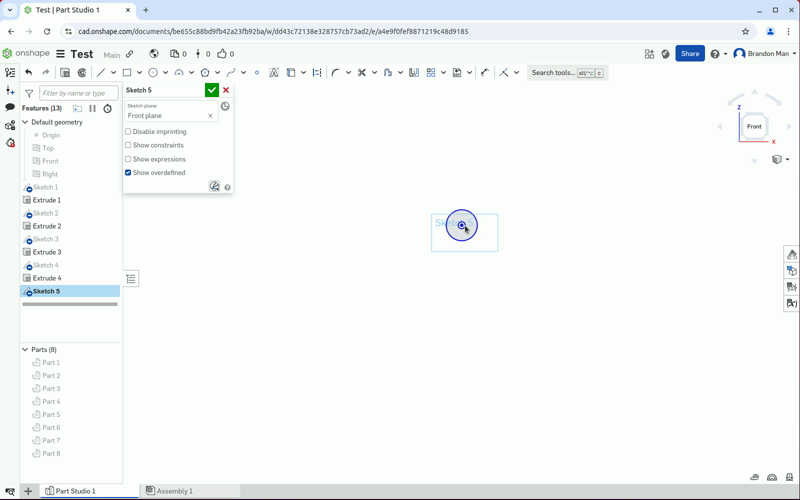
mouse_move(473, 228)
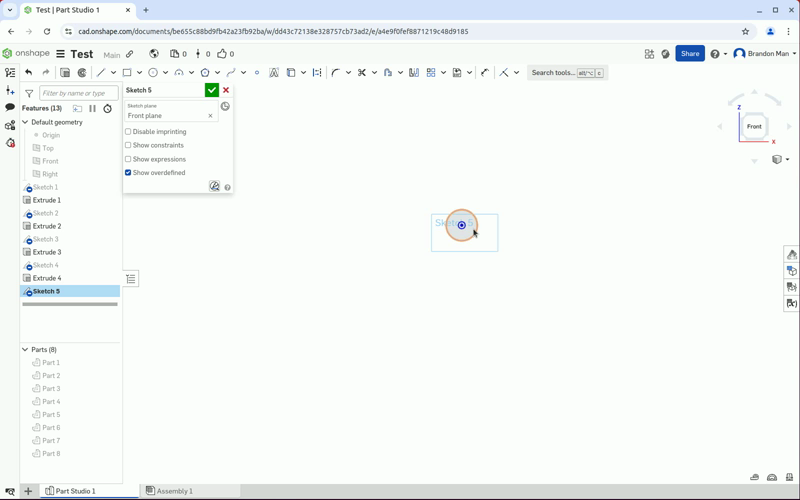
scroll(6)
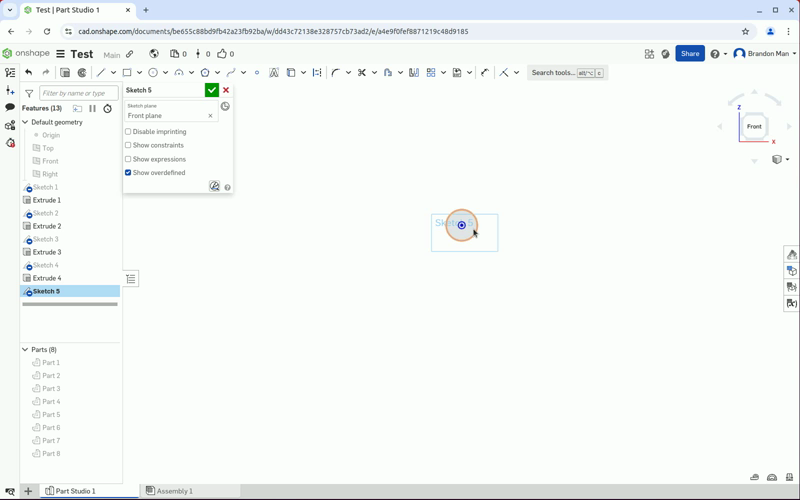
scroll(6)
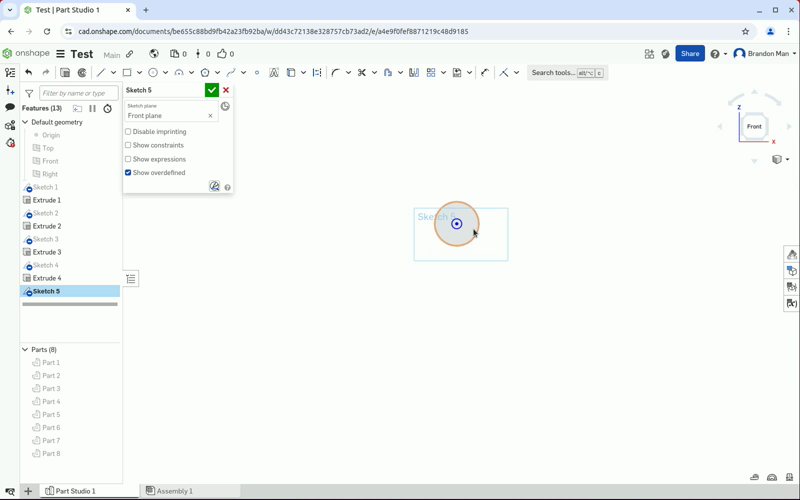
scroll(6)
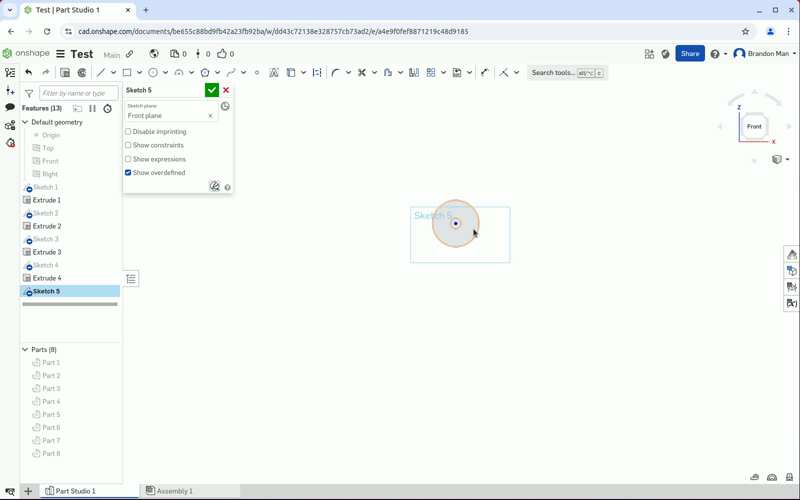
scroll(6)
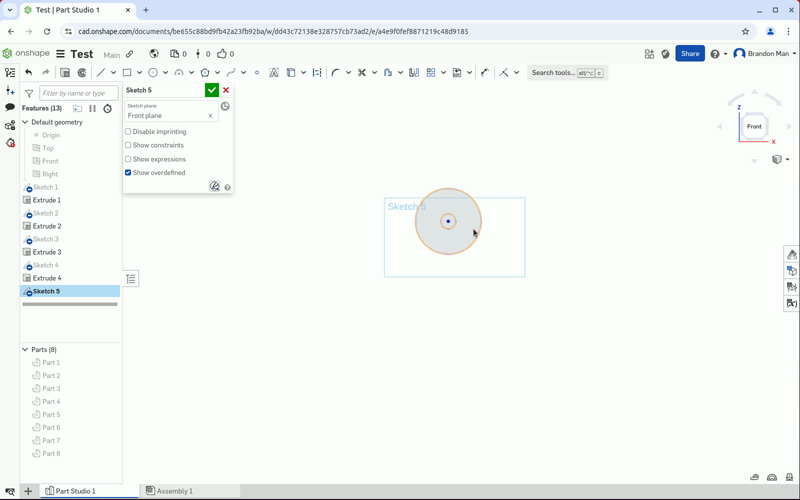
scroll(6)
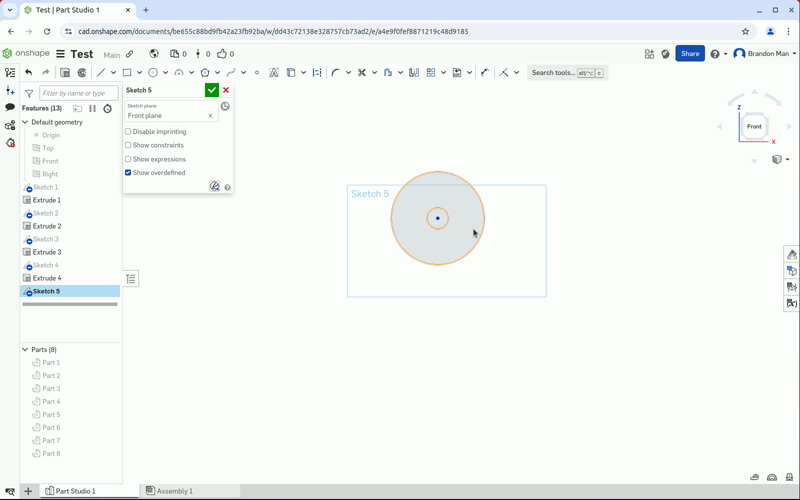
scroll(6)
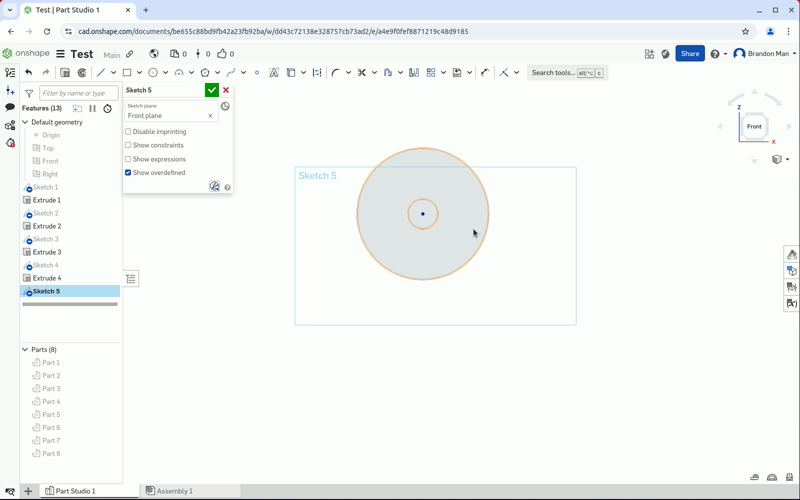
scroll(6)
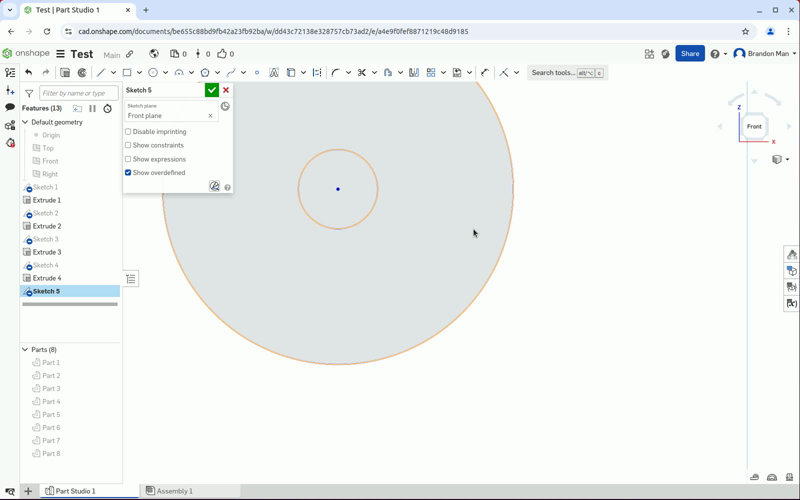
click(473, 228)
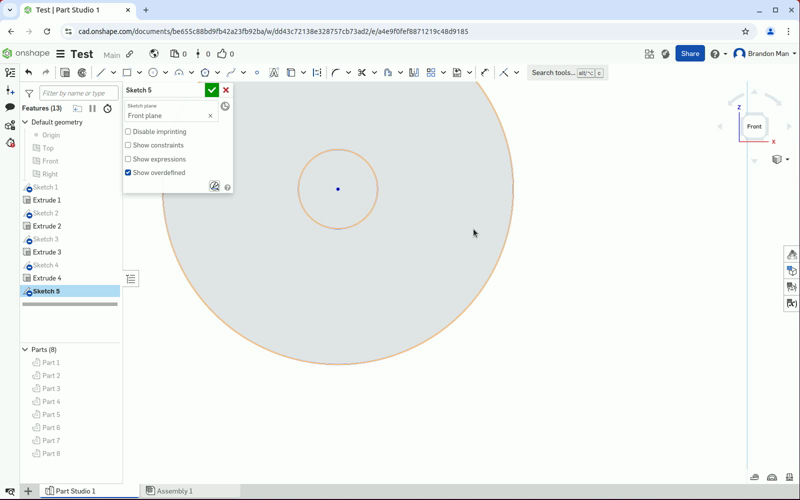
scroll(-6)
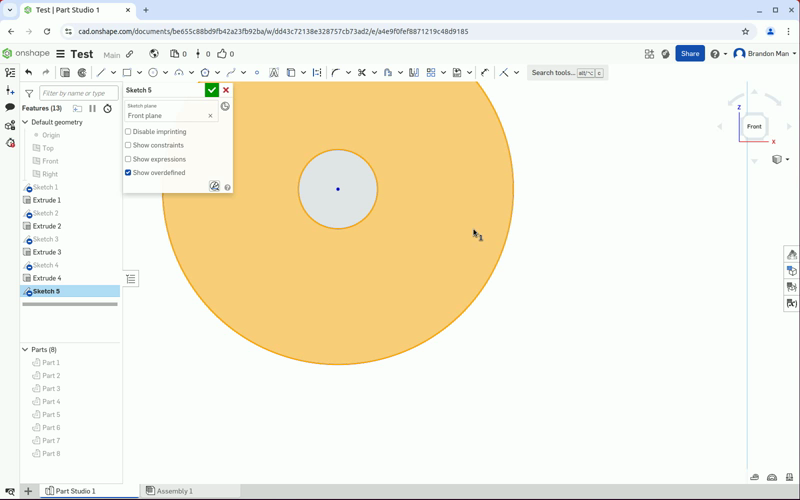
scroll(-6)
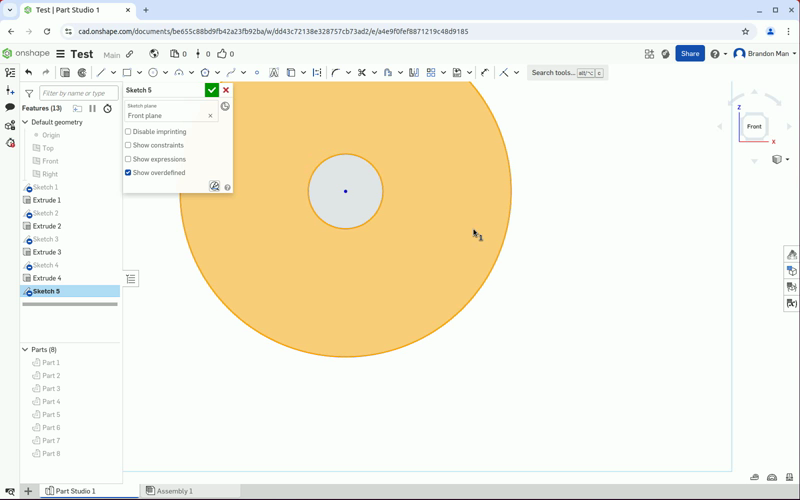
scroll(-6)
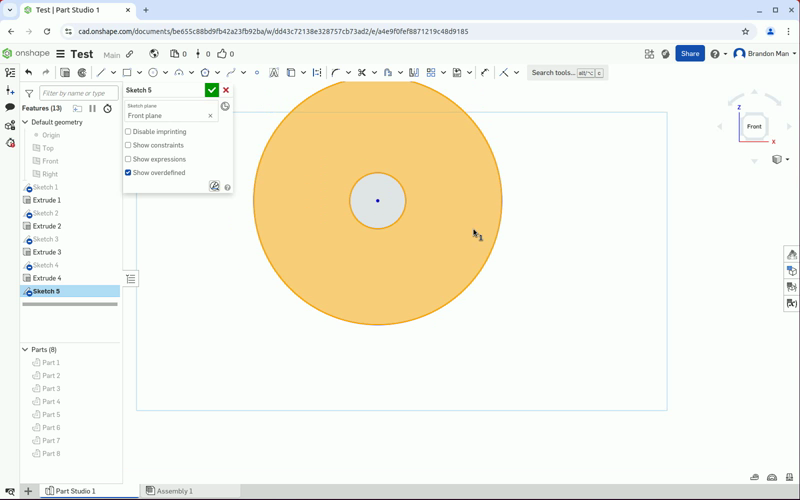
scroll(-6)
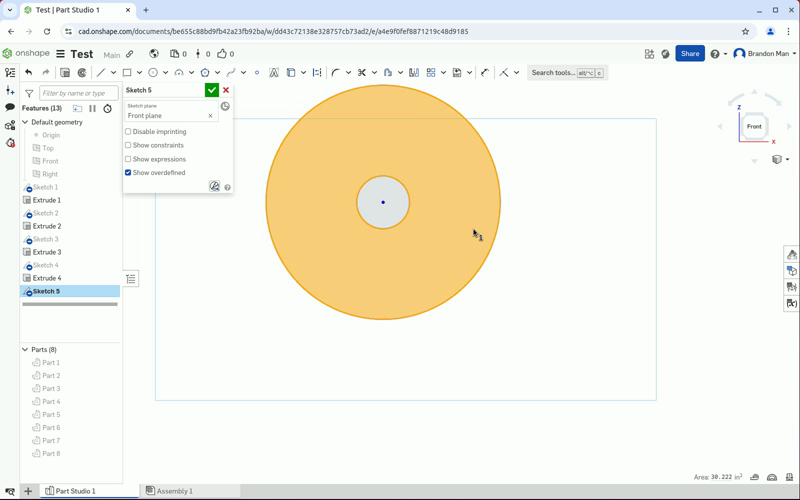
scroll(-6)
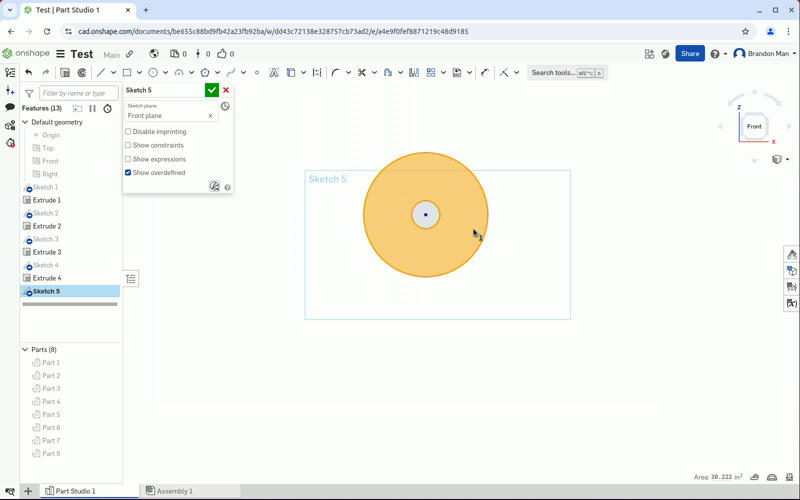
scroll(-6)
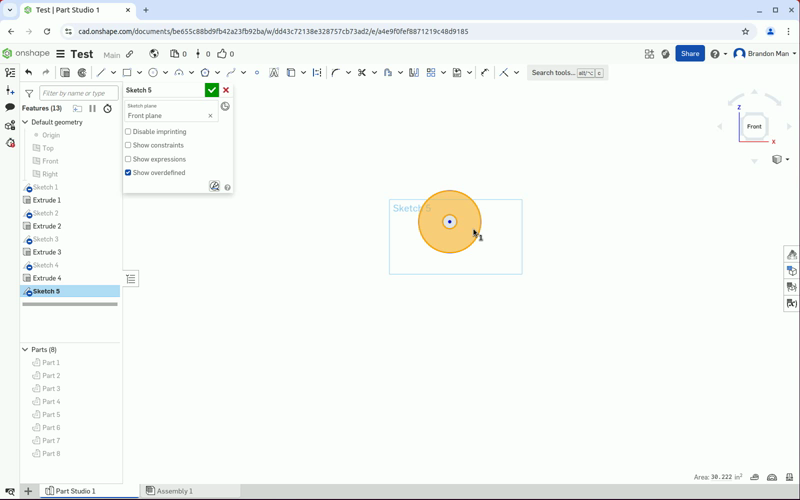
scroll(-6)
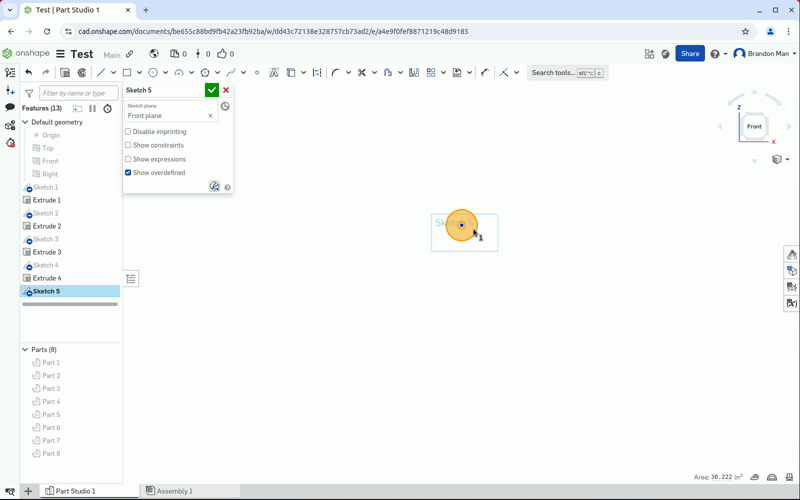
mouse_move(73, 352)
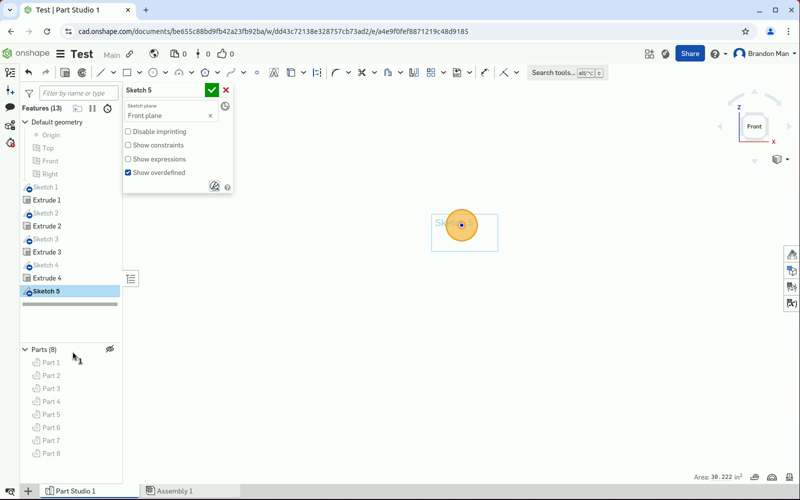
key(shift+y)
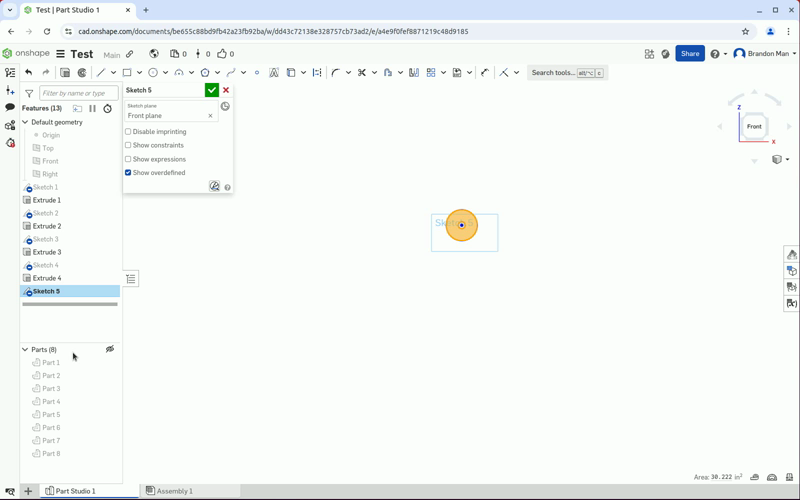
key(shift+e)
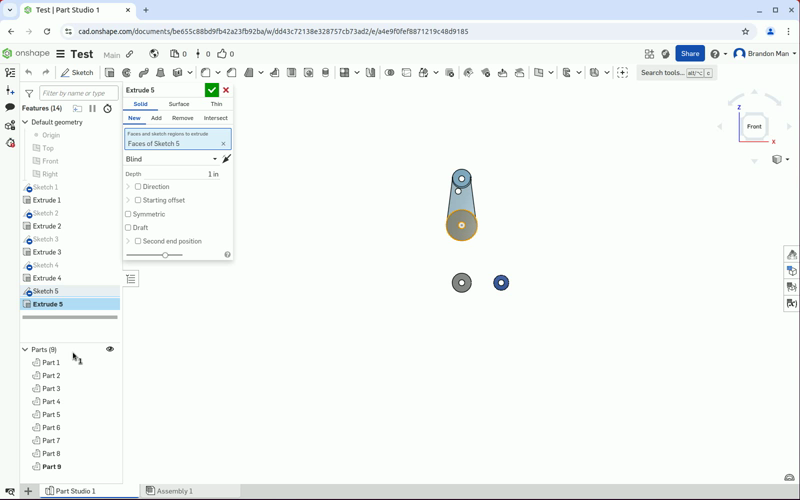
mouse_move(143, 106)
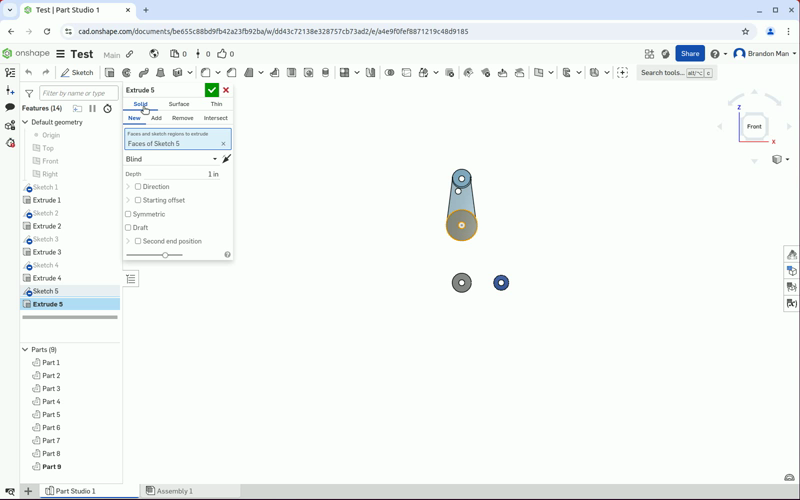
click(143, 106)
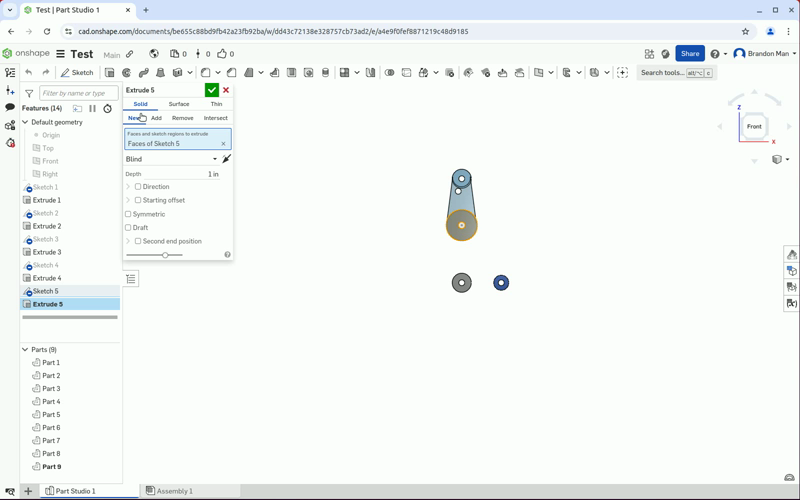
mouse_move(137, 120)
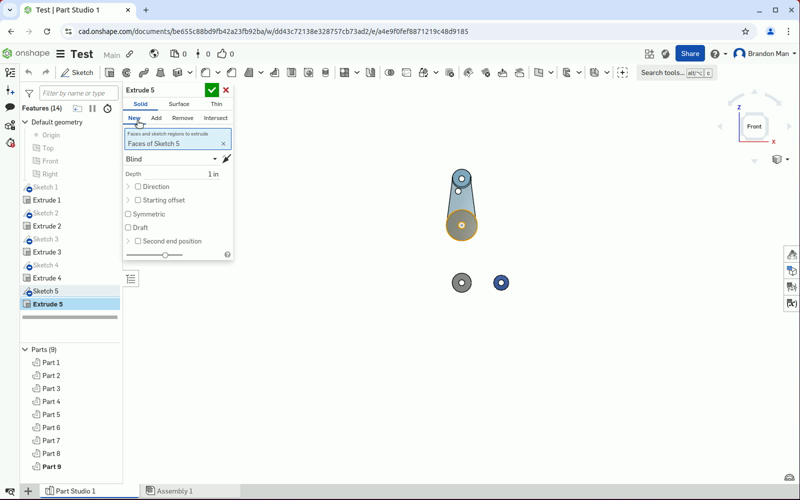
click(137, 120)
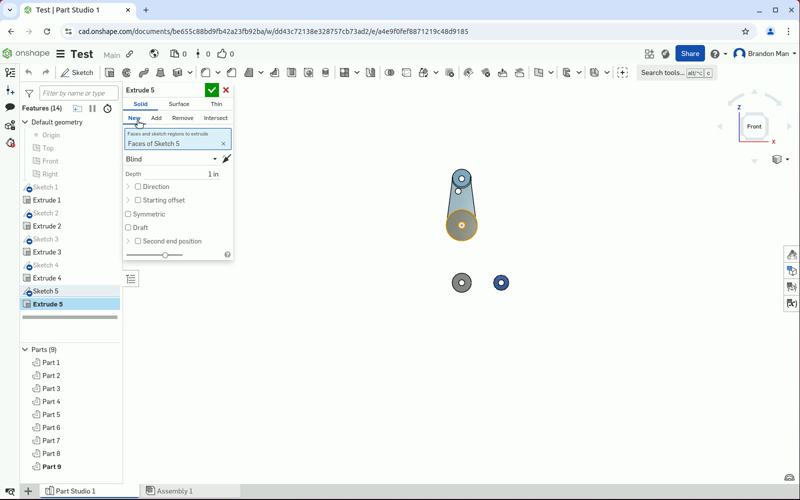
key(tab, 4)
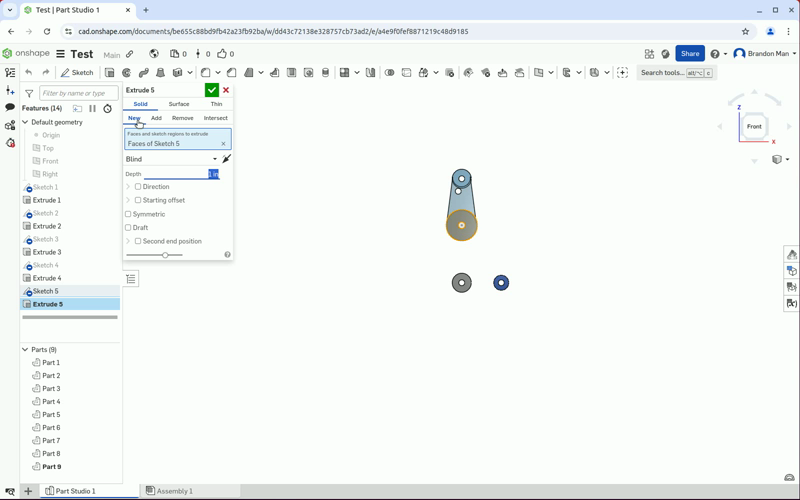
text(0.481)
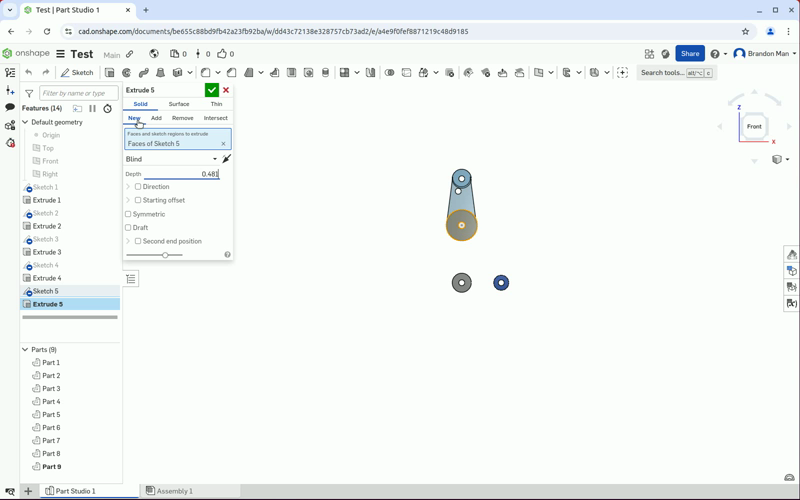
key(enter)
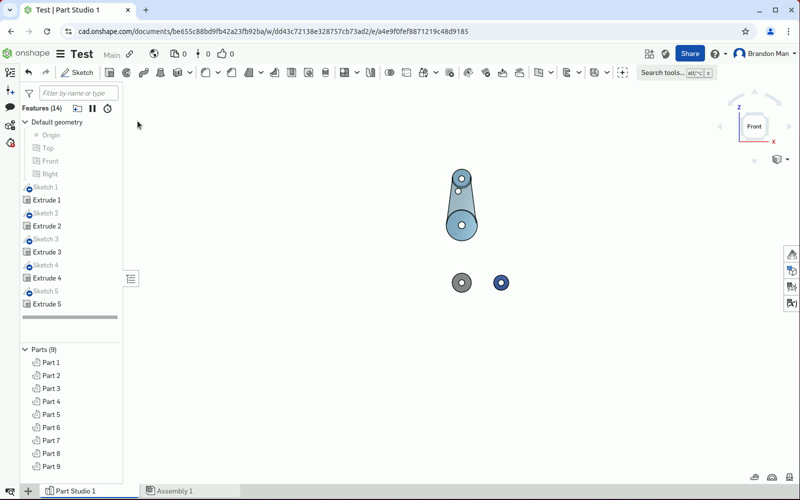
key(shift+h)
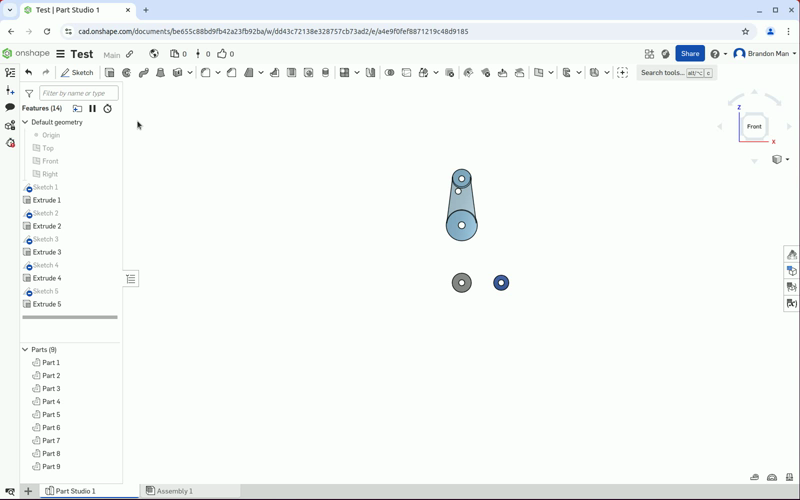
key(shift+h)
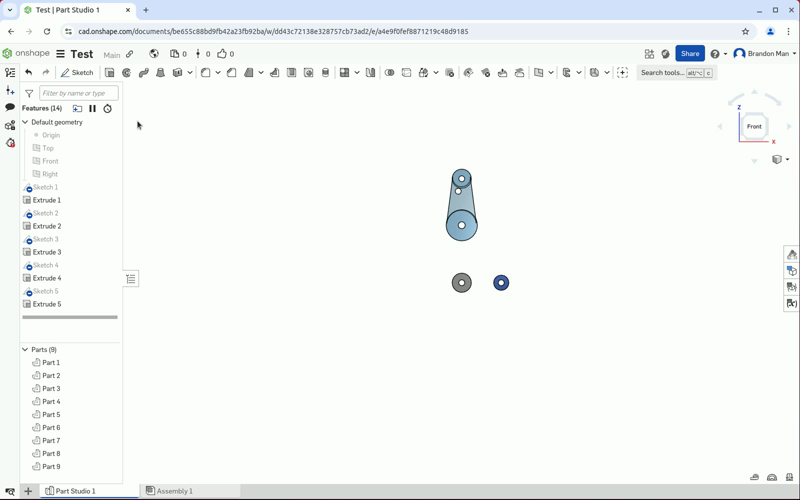
mouse_move(73, 189)
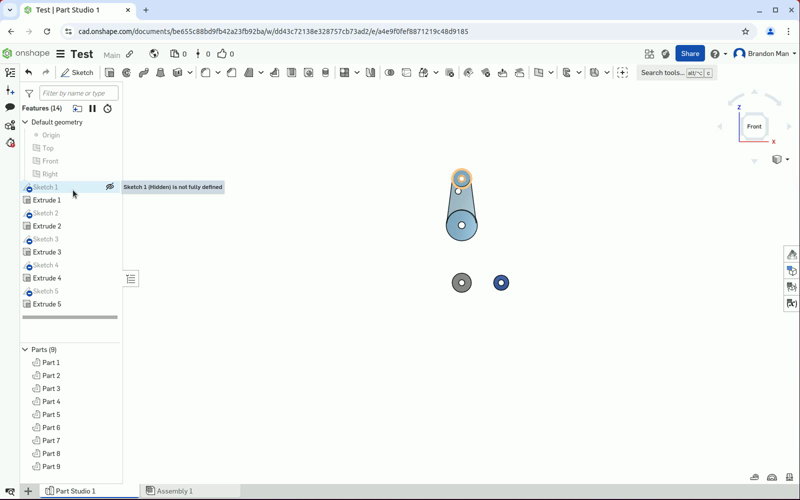
click(73, 189)
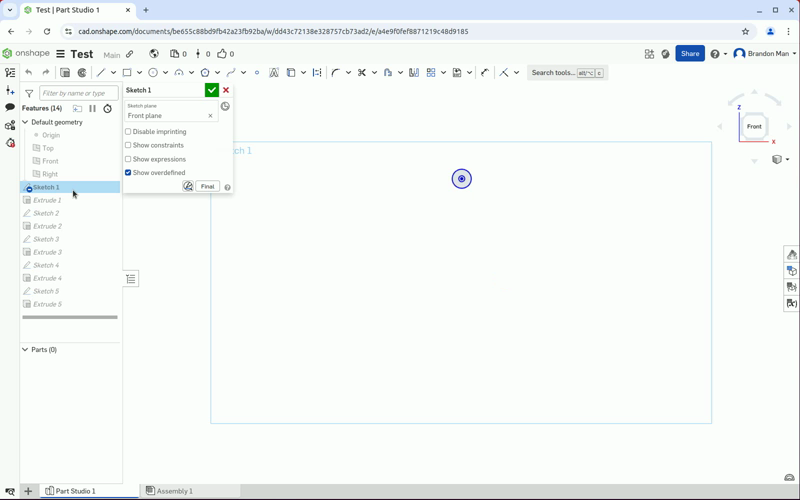
mouse_move(229, 92)
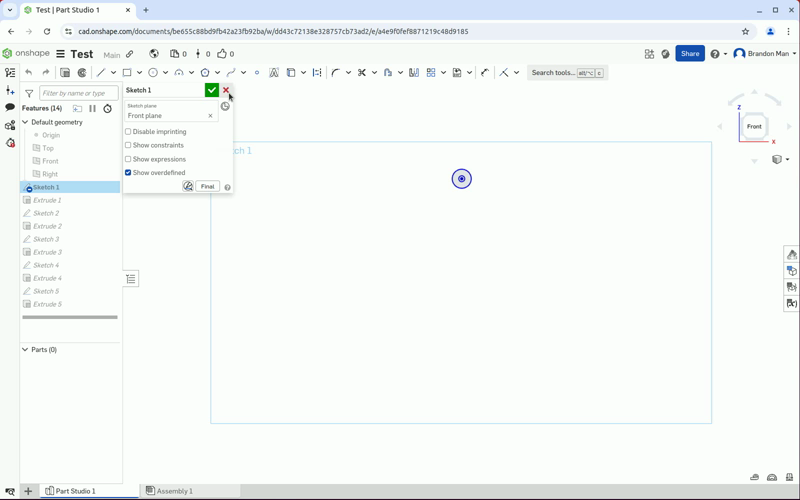
click(229, 92)
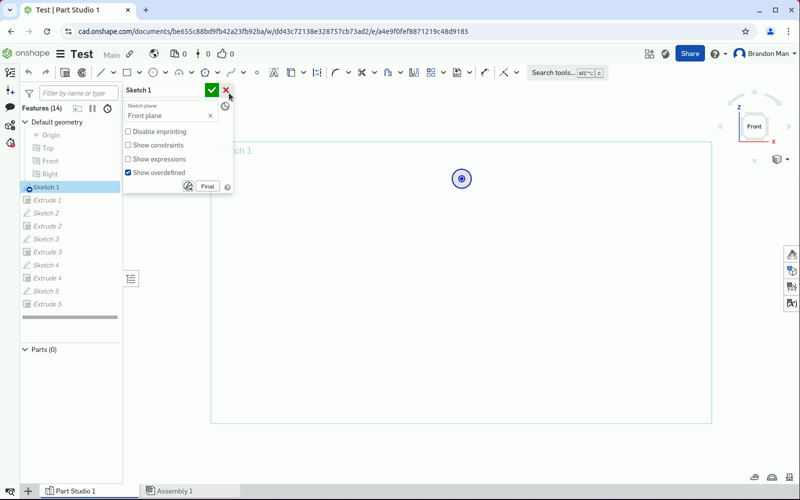
key(shift+s)
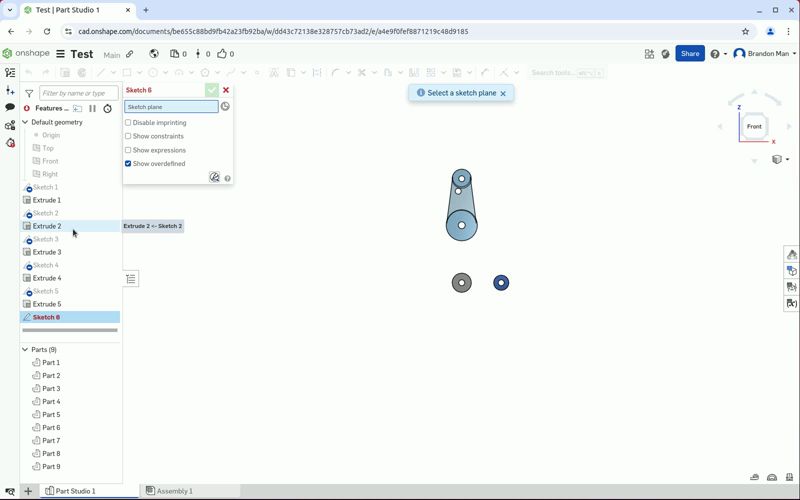
scroll(3)
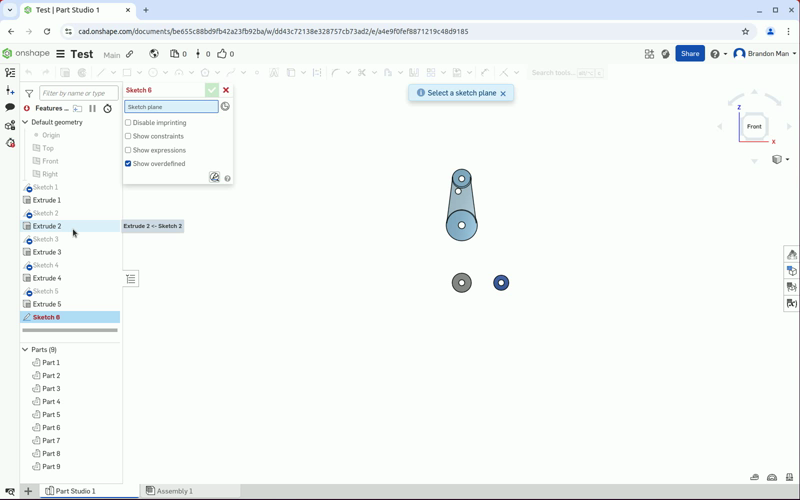
mouse_move(73, 163)
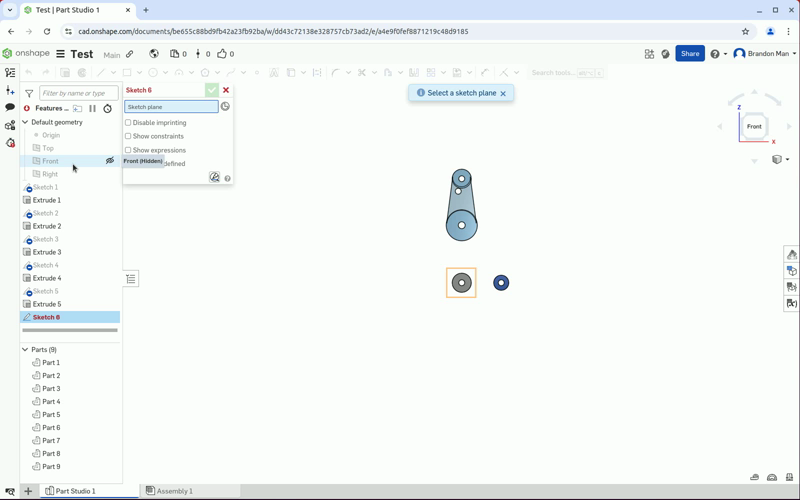
click(73, 163)
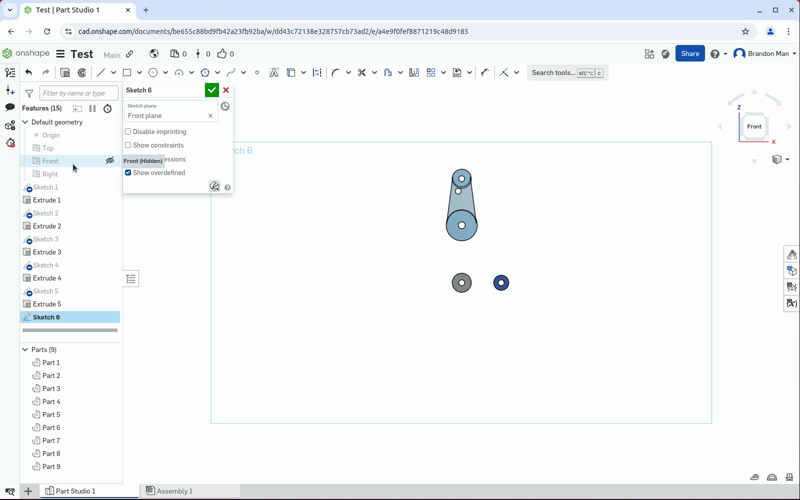
mouse_move(73, 352)
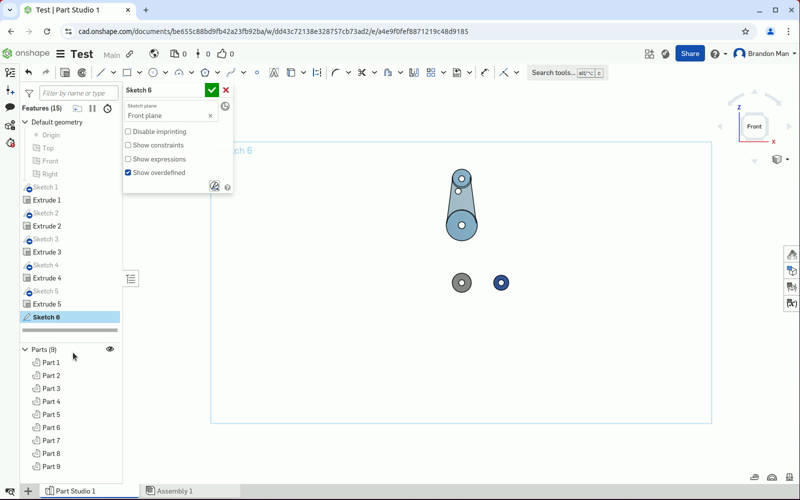
key(y)
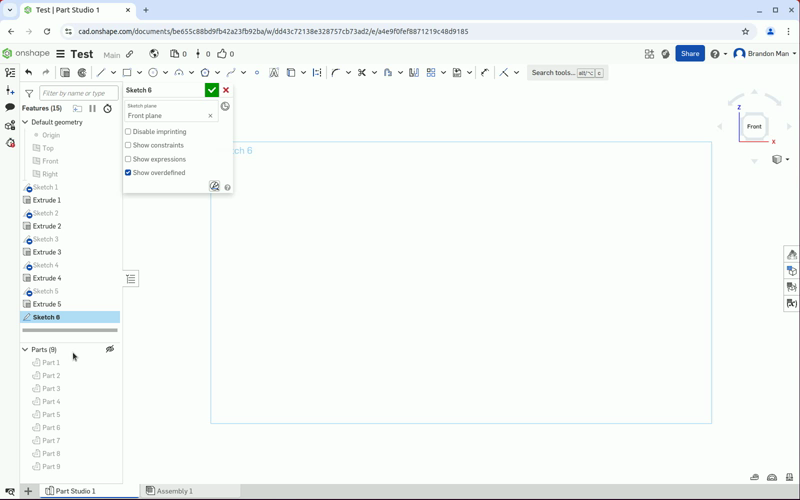
key(l)
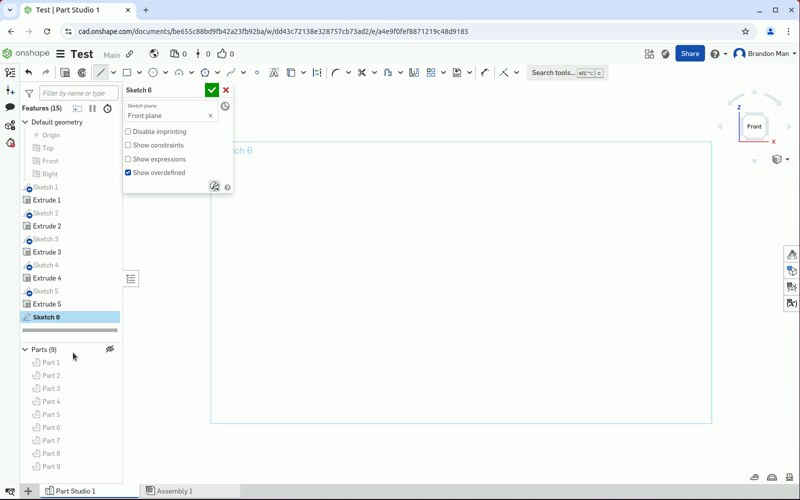
key_down(shift)
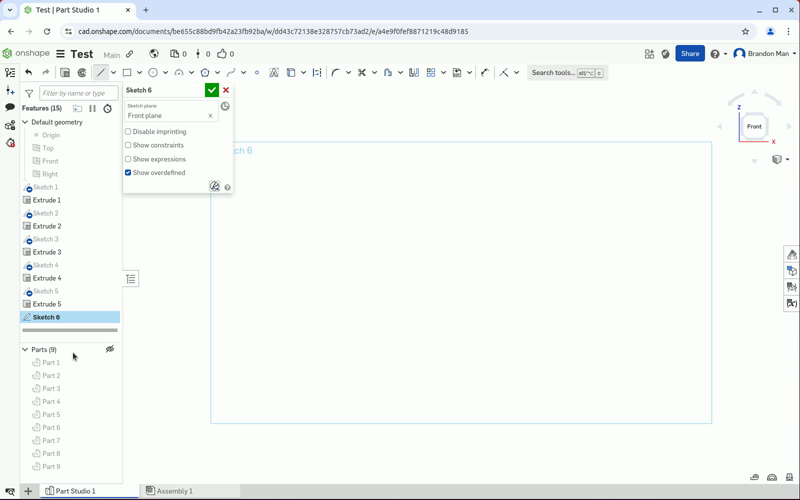
mouse_move(446, 226)
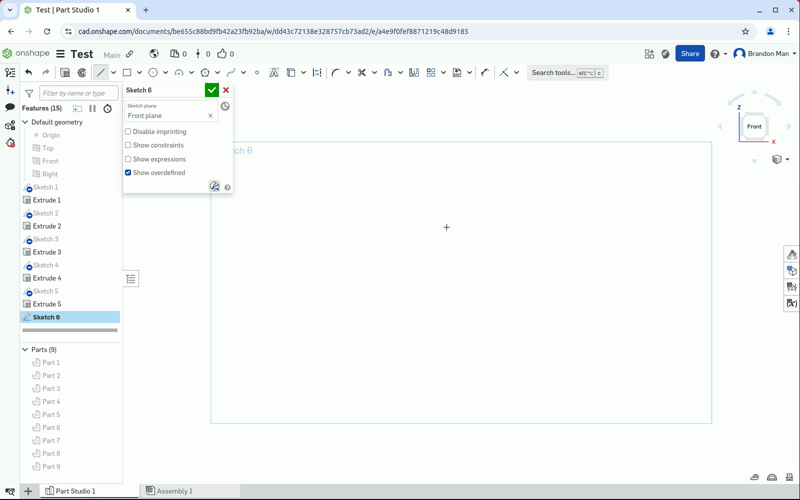
click(446, 226)
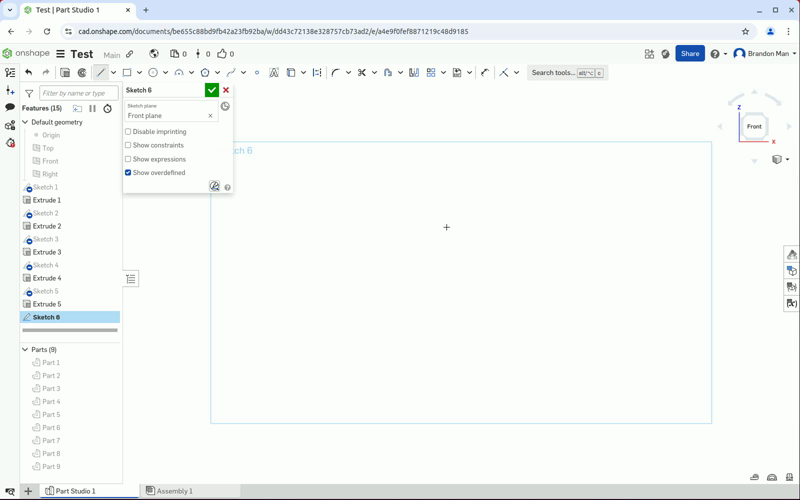
key_up(shift)
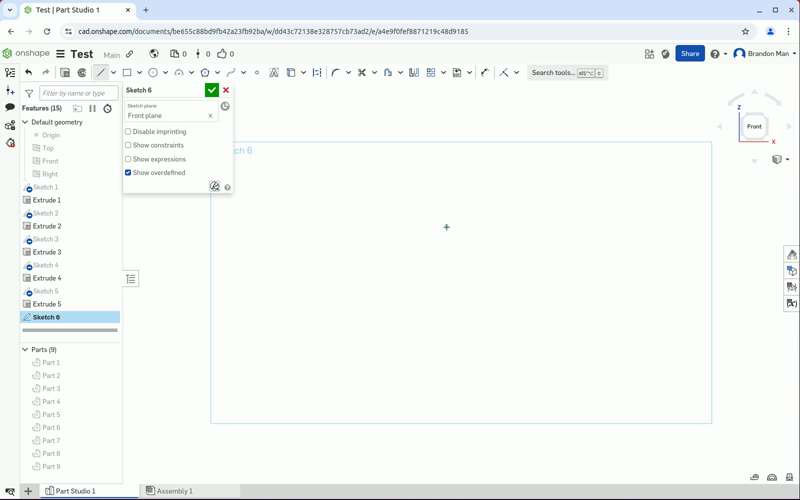
key_down(shift)
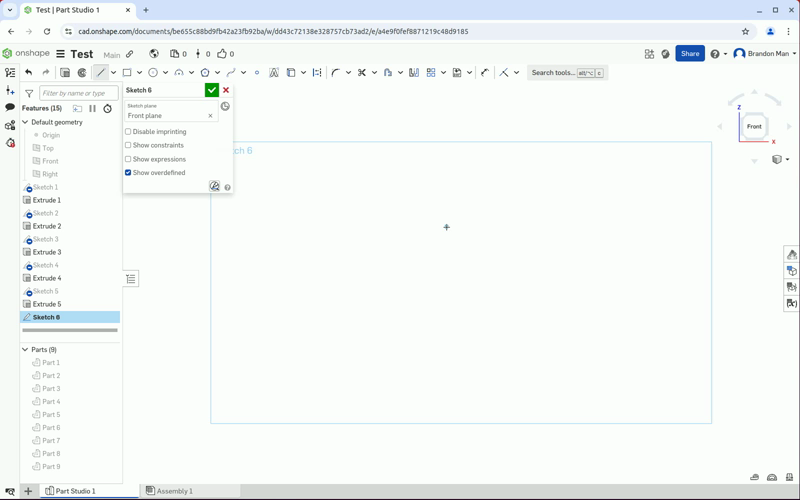
mouse_move(476, 226)
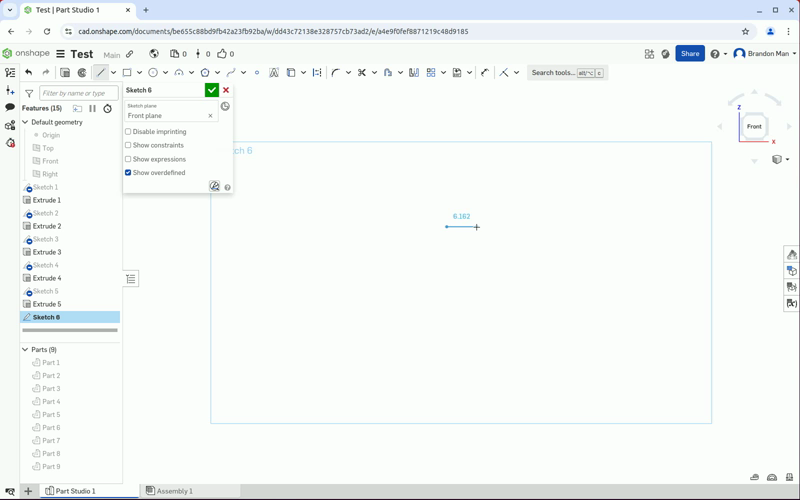
mouse_move(452, 284)
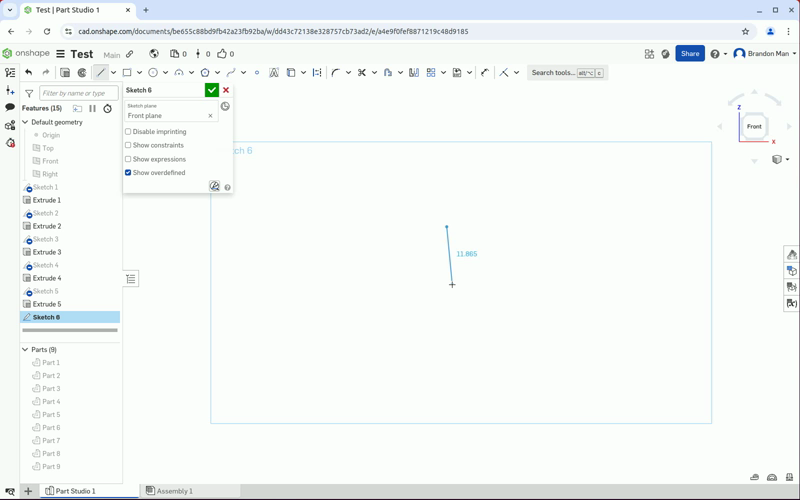
click(452, 284)
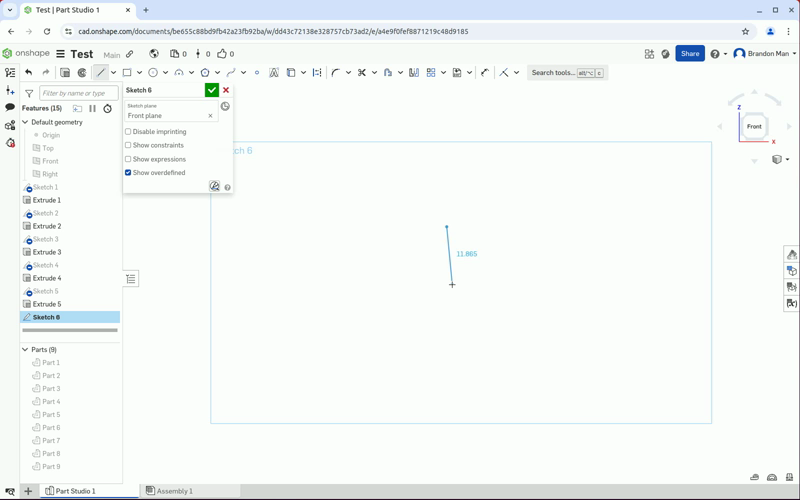
key_up(shift)
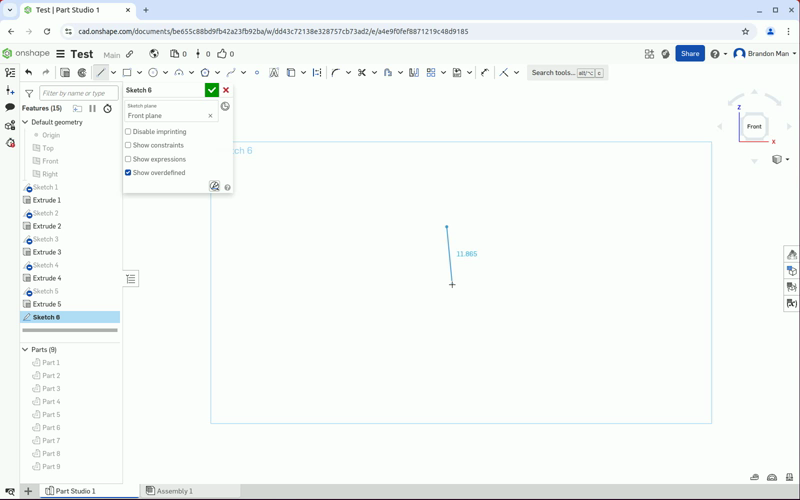
key(esc)
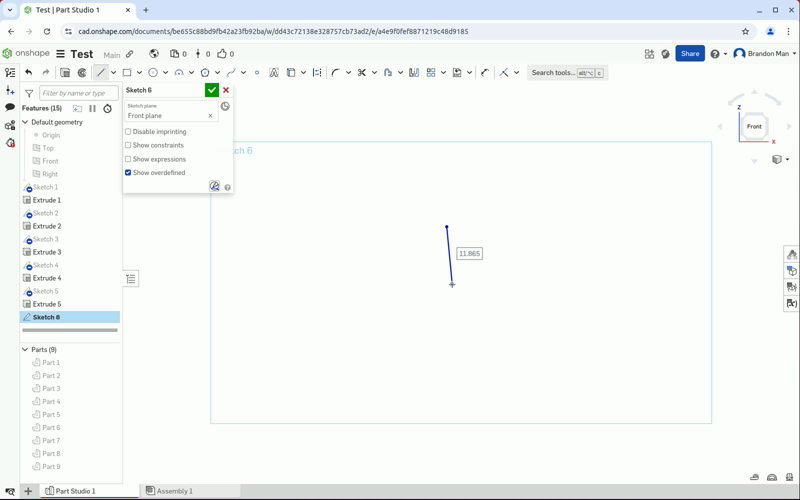
key(a)
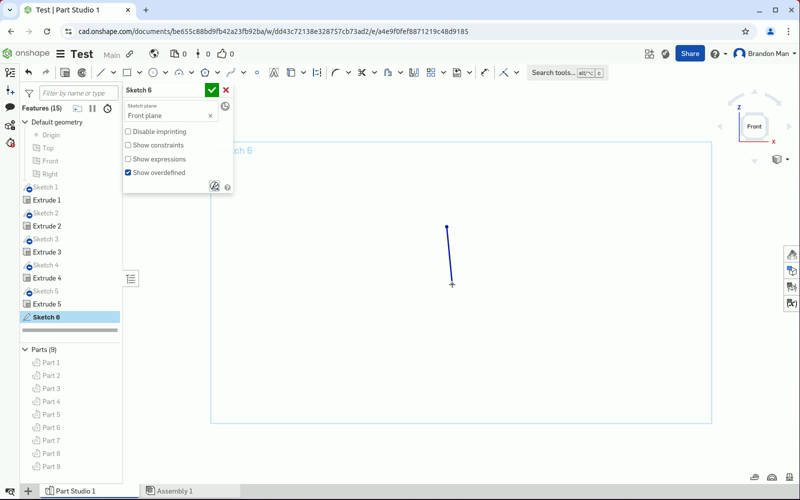
mouse_move(452, 284)
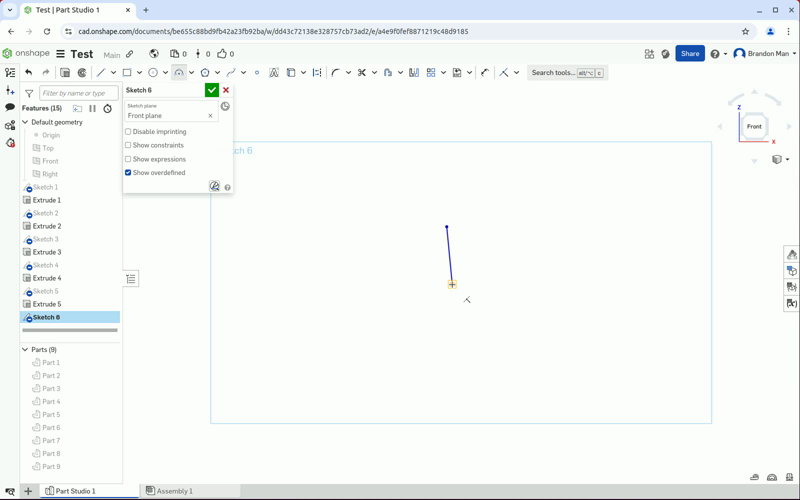
click(452, 284)
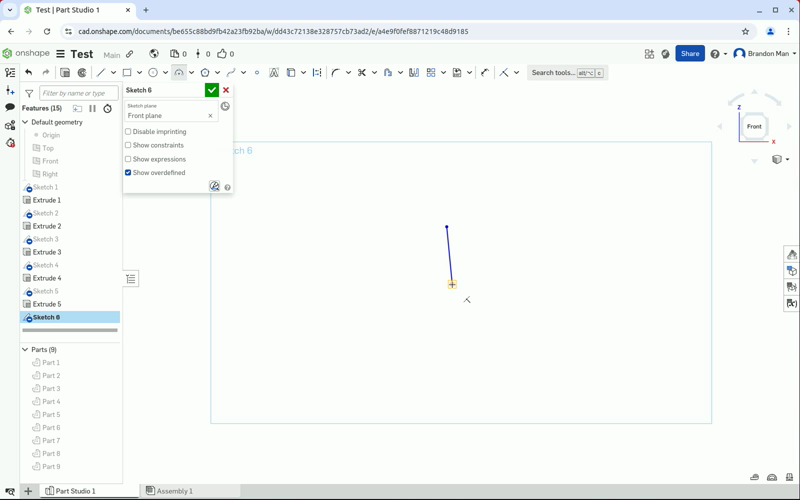
key_down(shift)
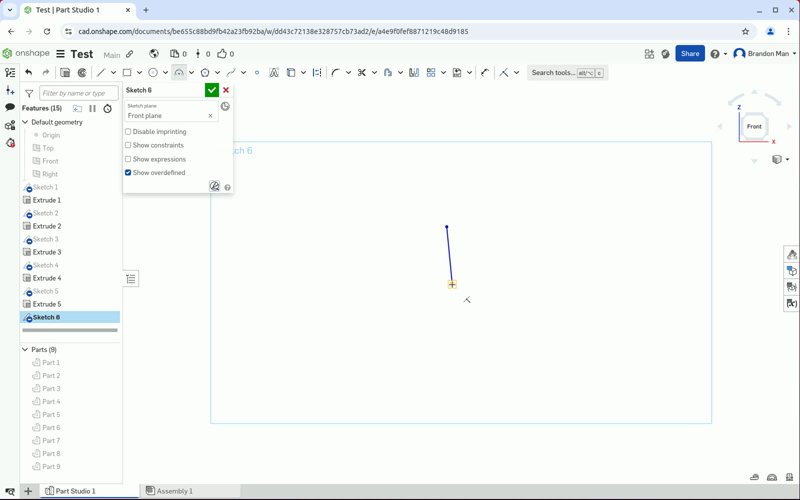
mouse_move(461, 291)
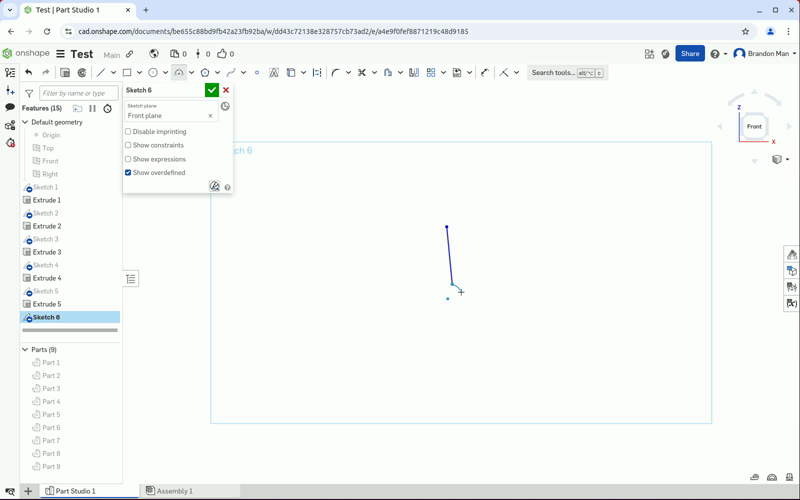
click(461, 291)
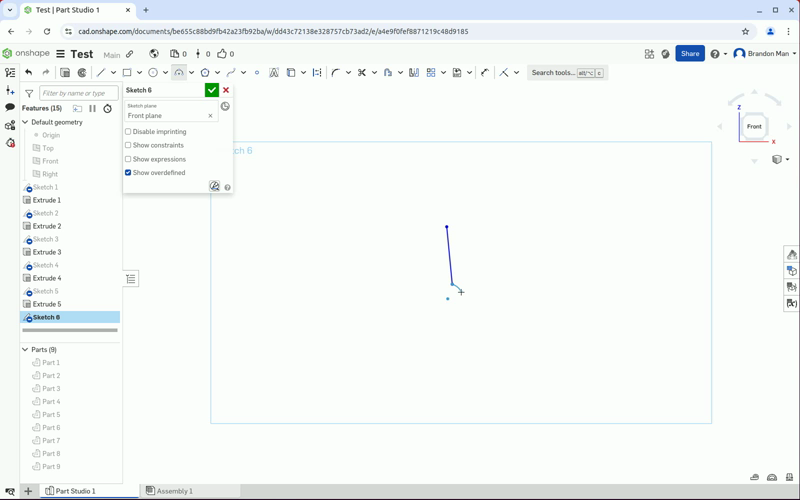
mouse_move(466, 276)
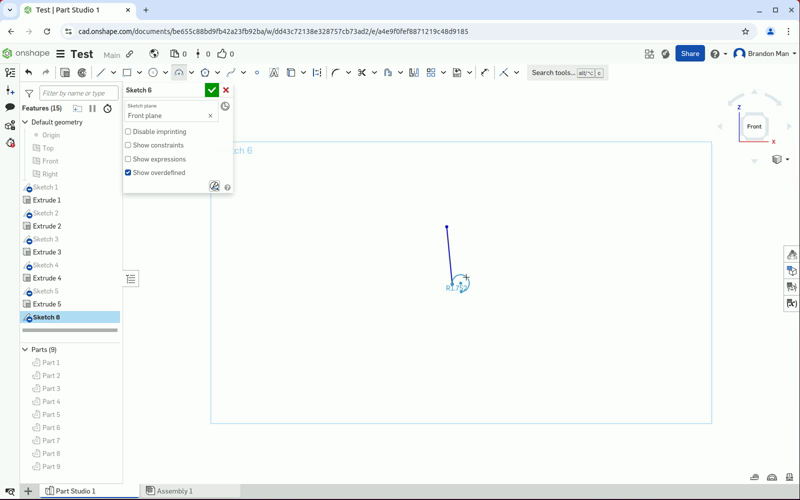
click(466, 276)
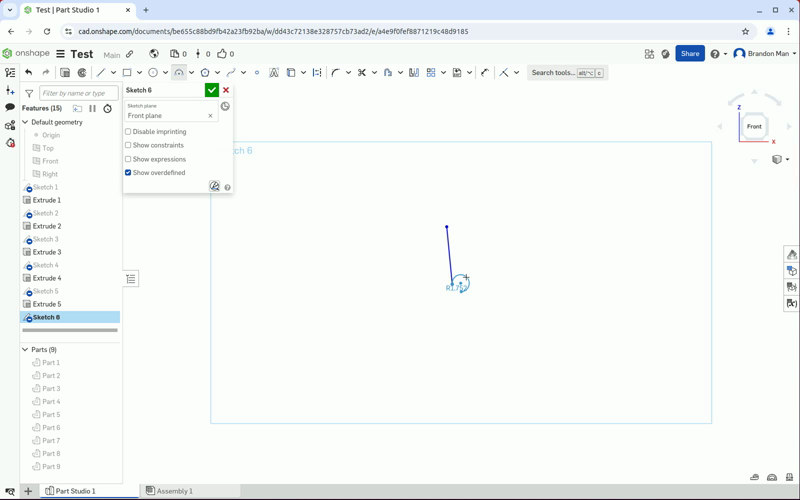
key_up(shift)
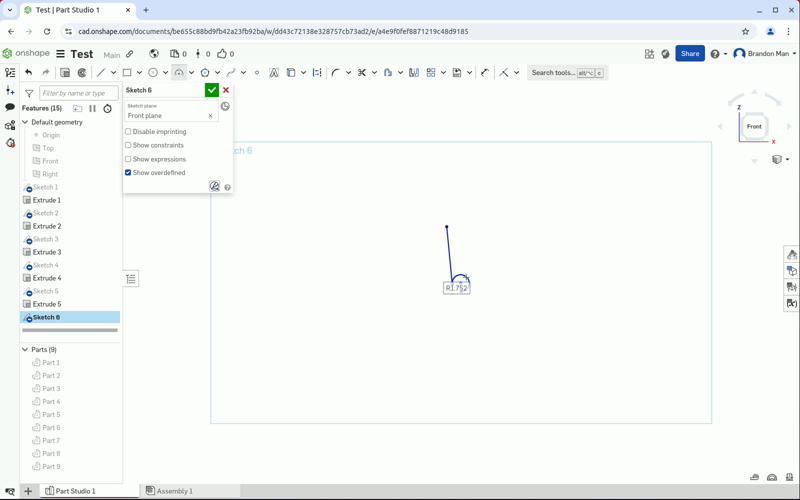
key(esc)
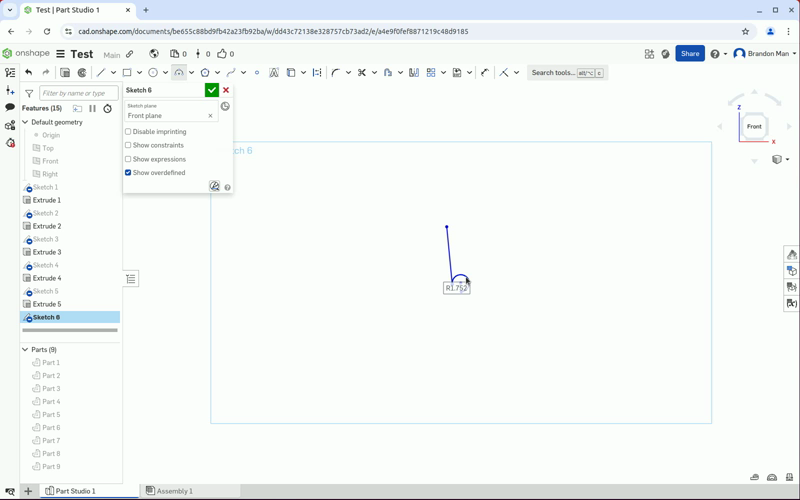
key(l)
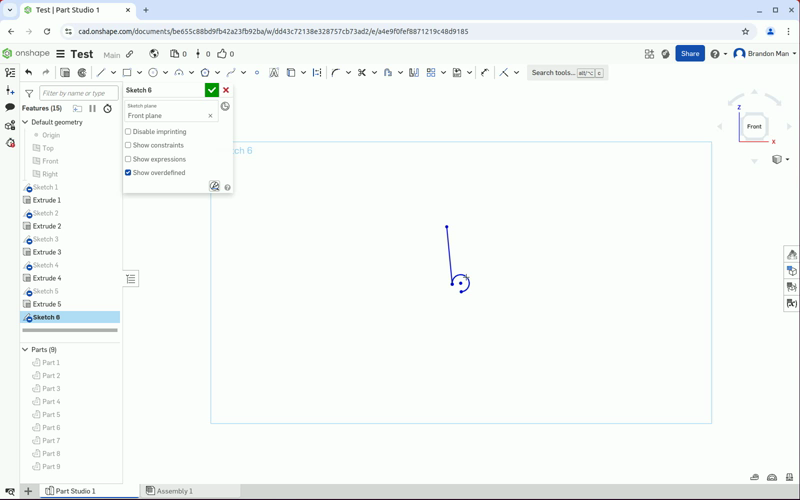
mouse_move(461, 291)
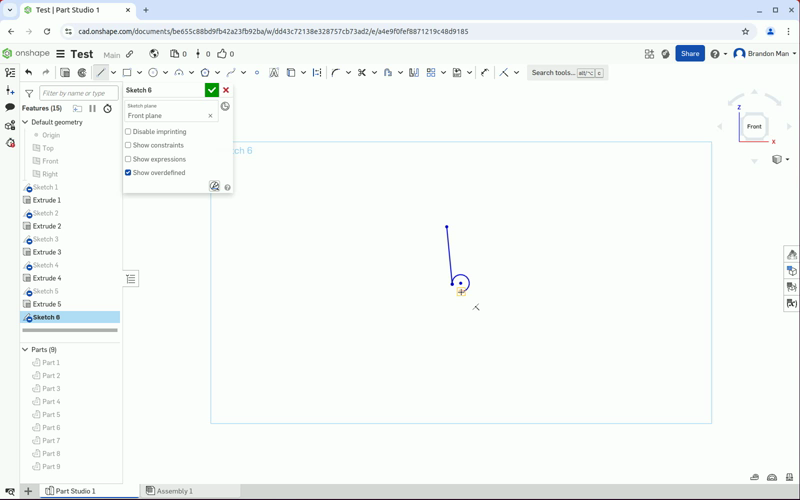
click(461, 291)
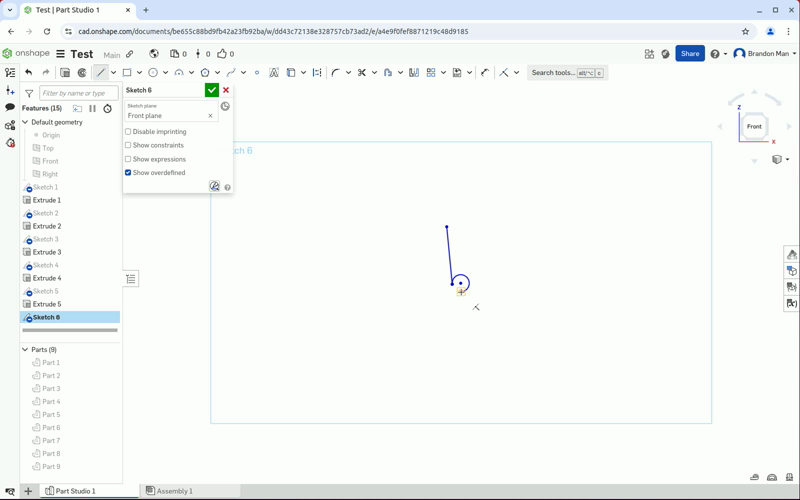
key_down(shift)
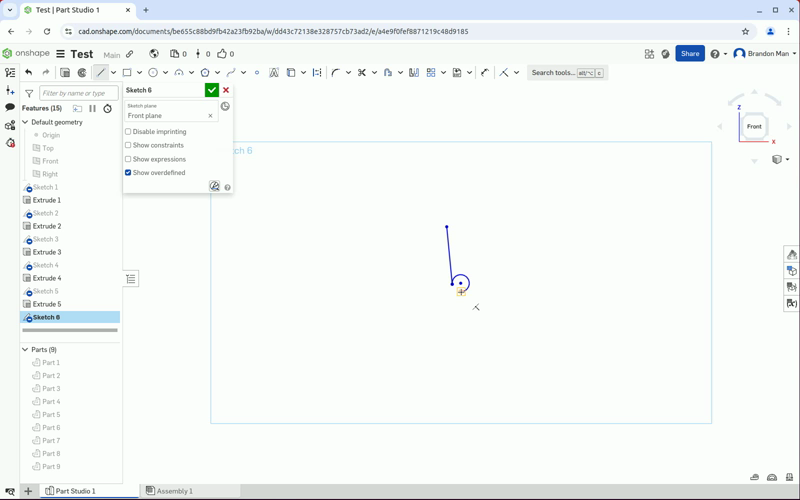
mouse_move(491, 291)
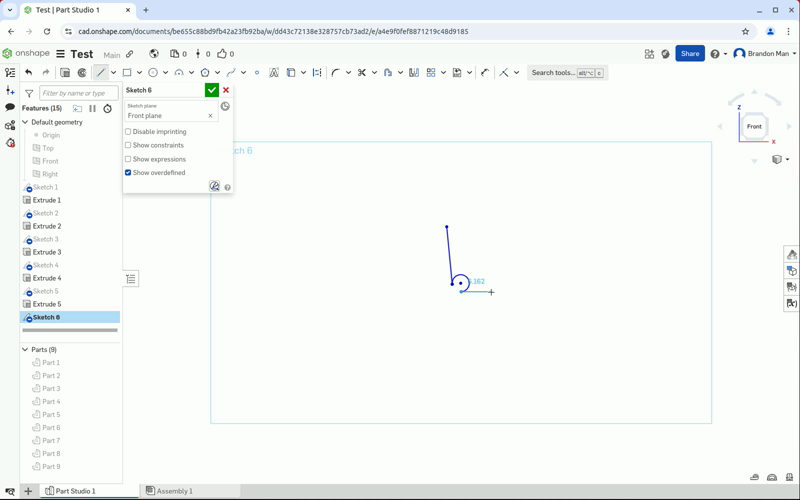
mouse_move(502, 290)
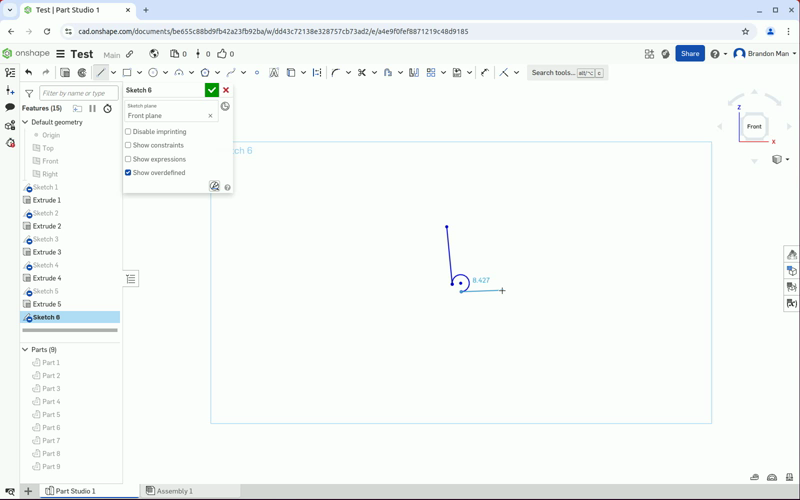
click(502, 290)
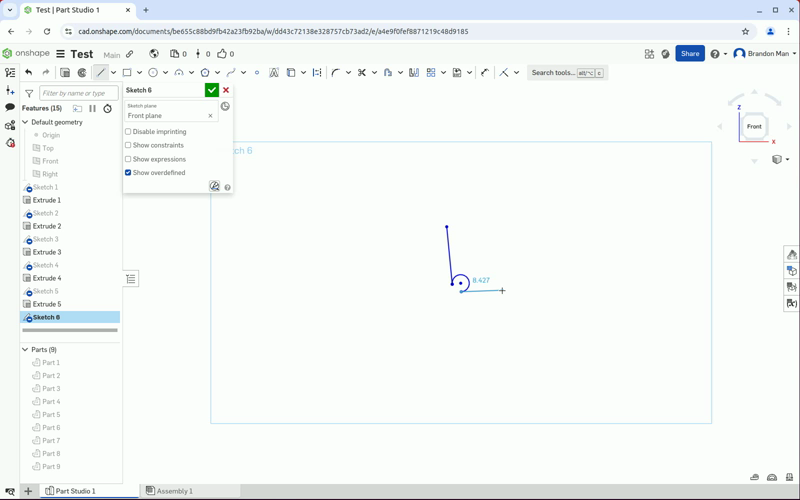
key_up(shift)
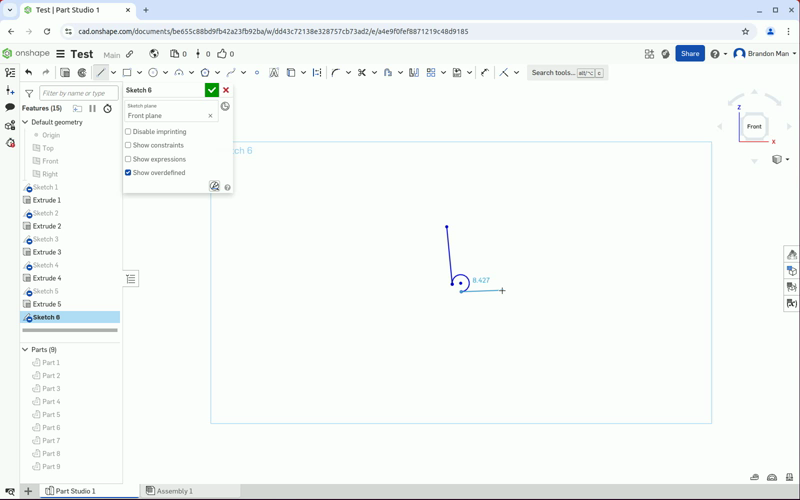
key(esc)
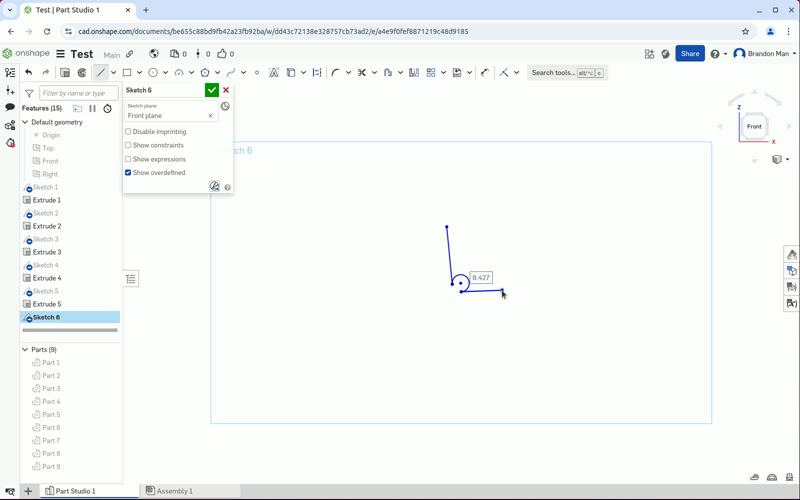
key(a)
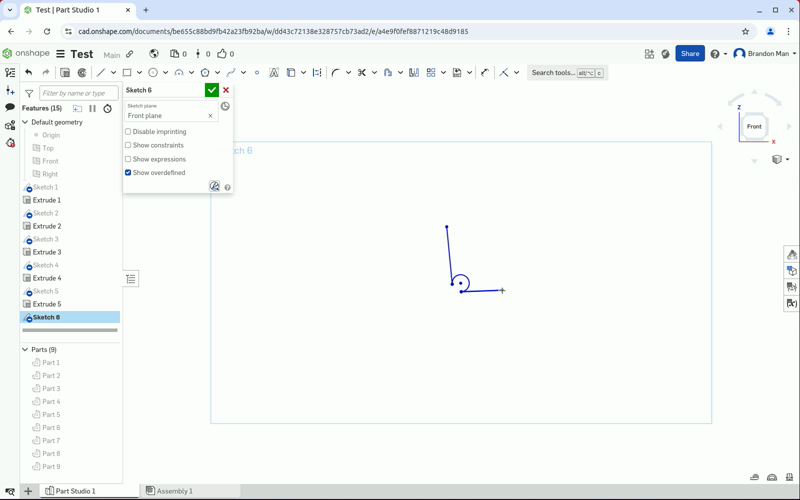
mouse_move(502, 290)
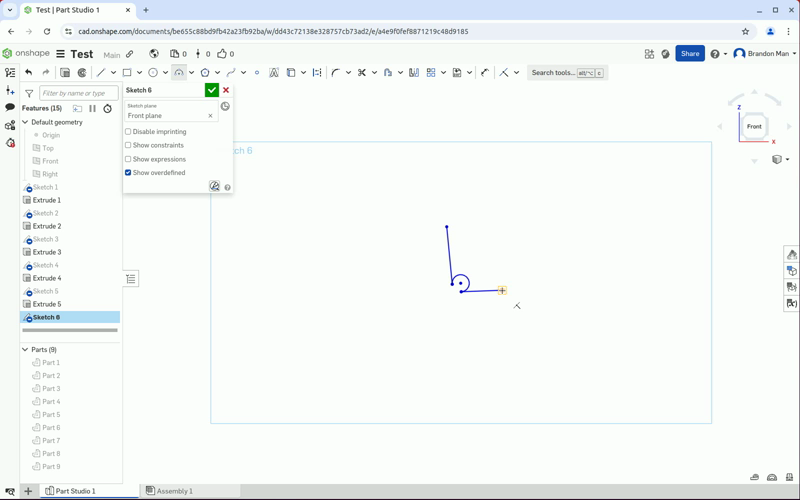
click(502, 290)
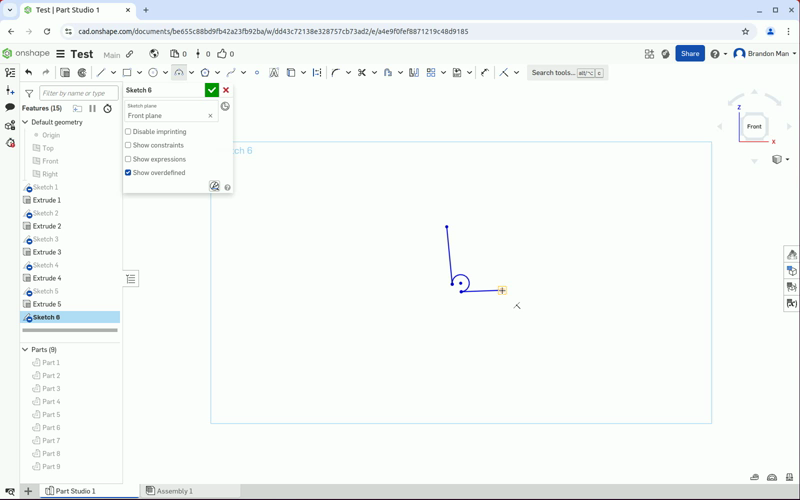
key_down(shift)
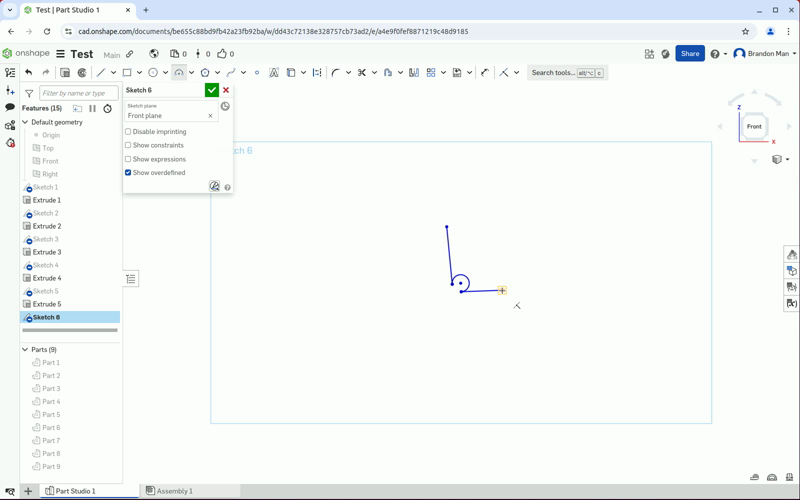
mouse_move(502, 276)
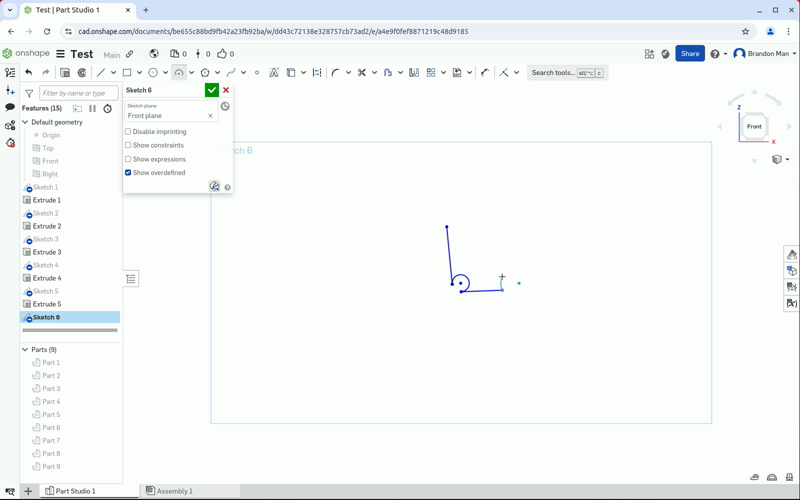
click(502, 276)
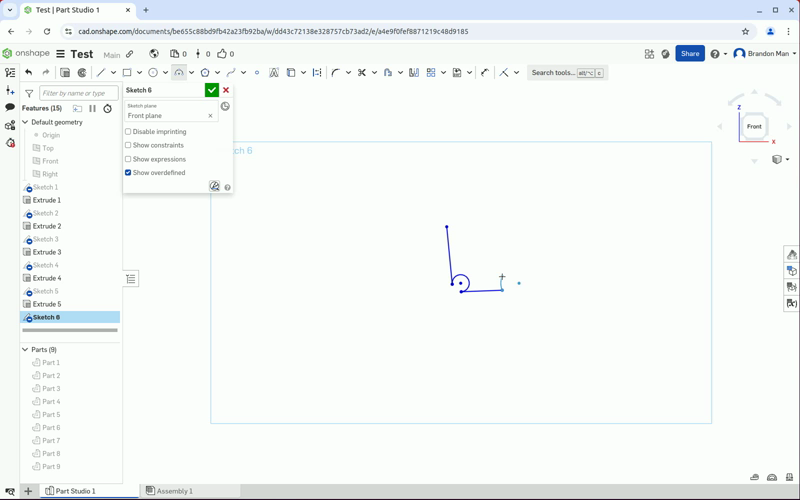
mouse_move(494, 282)
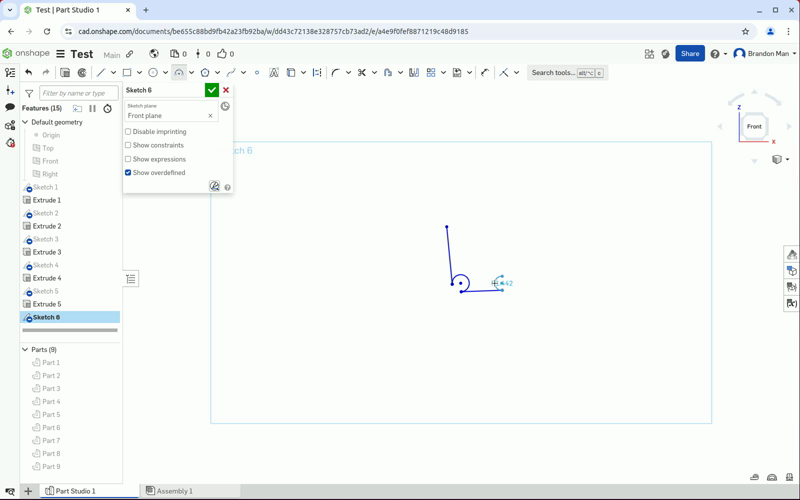
click(494, 282)
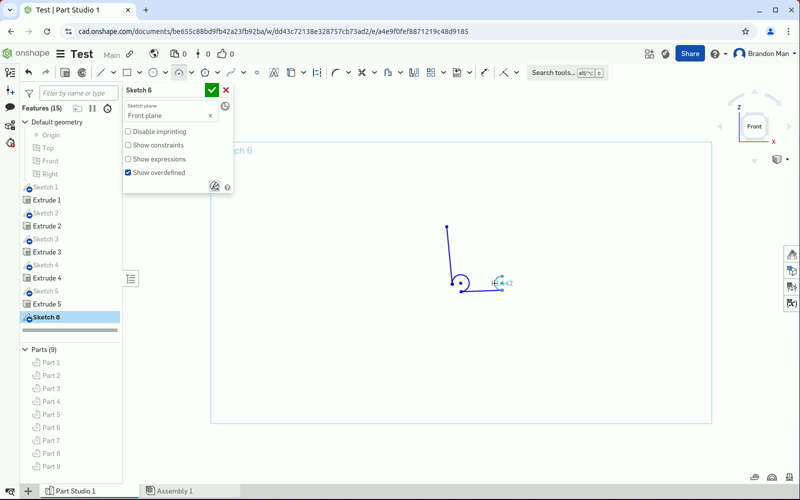
key_up(shift)
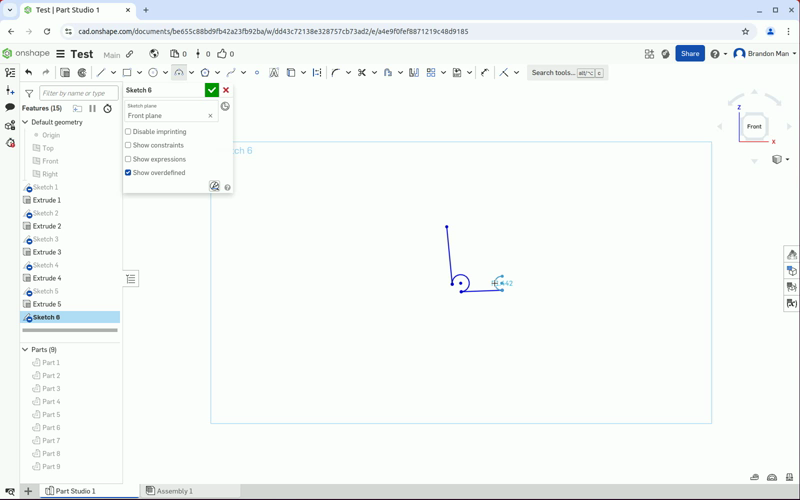
key(esc)
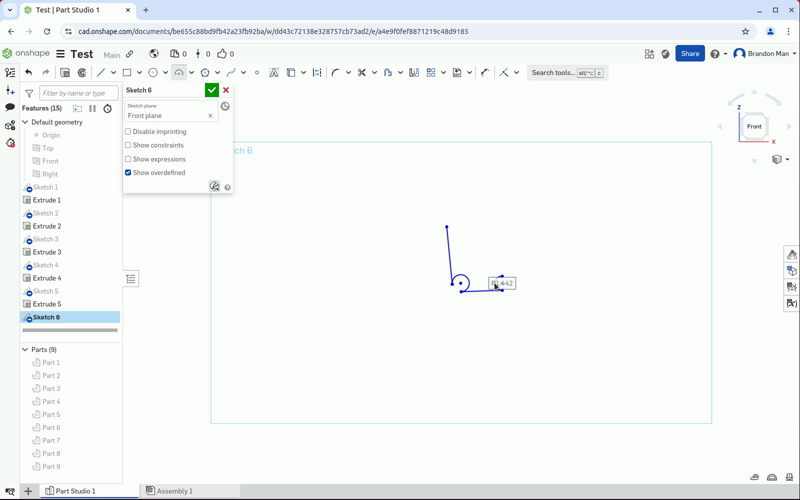
key(l)
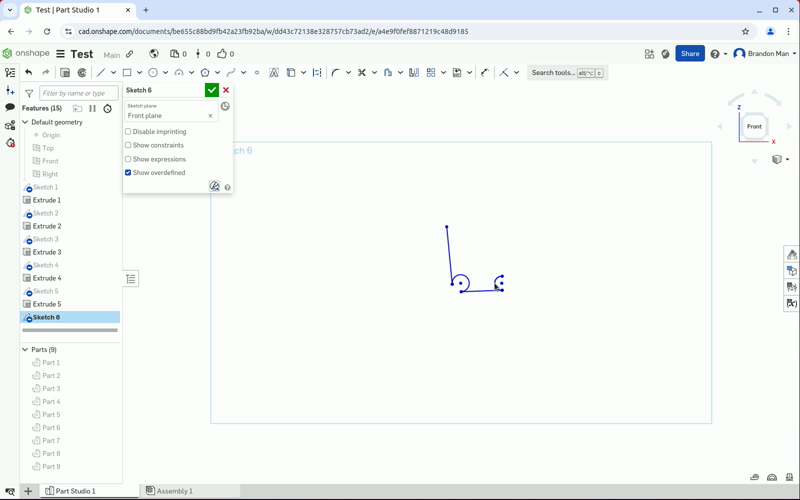
mouse_move(502, 276)
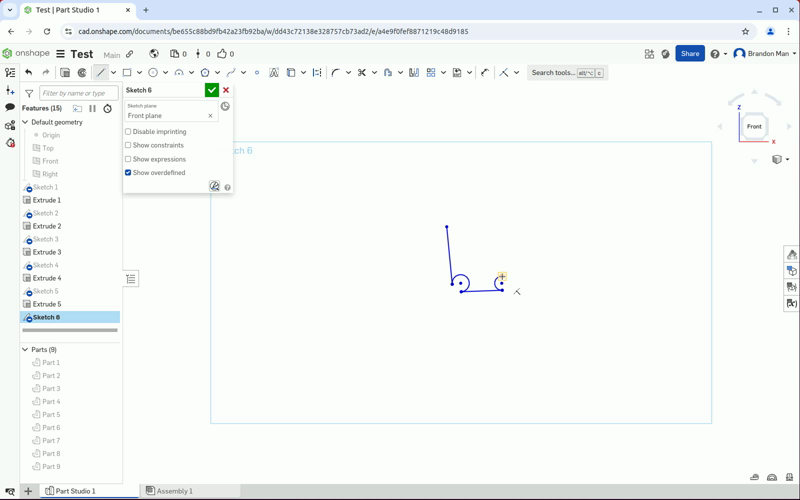
click(502, 276)
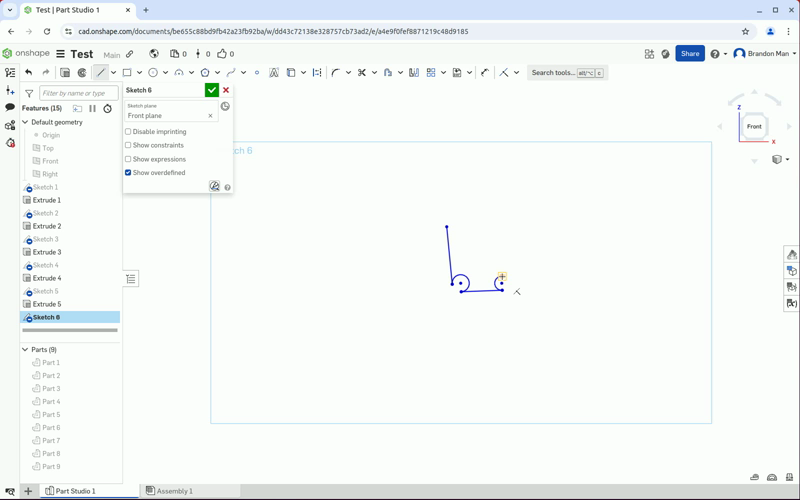
key_down(shift)
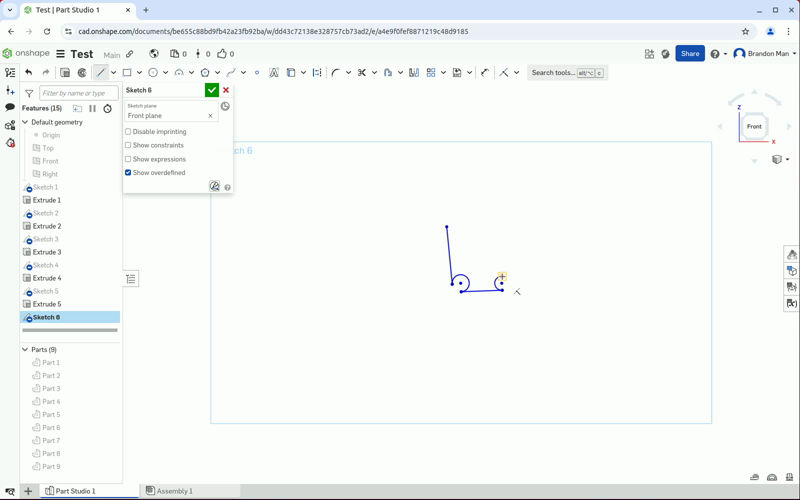
mouse_move(532, 276)
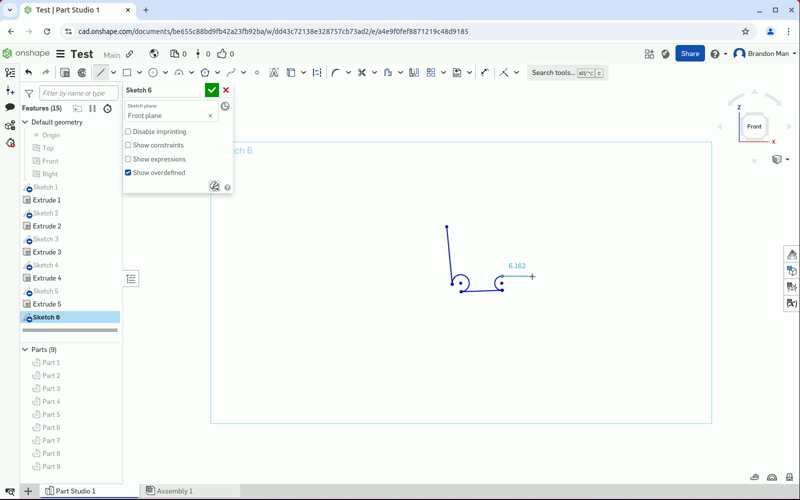
mouse_move(478, 275)
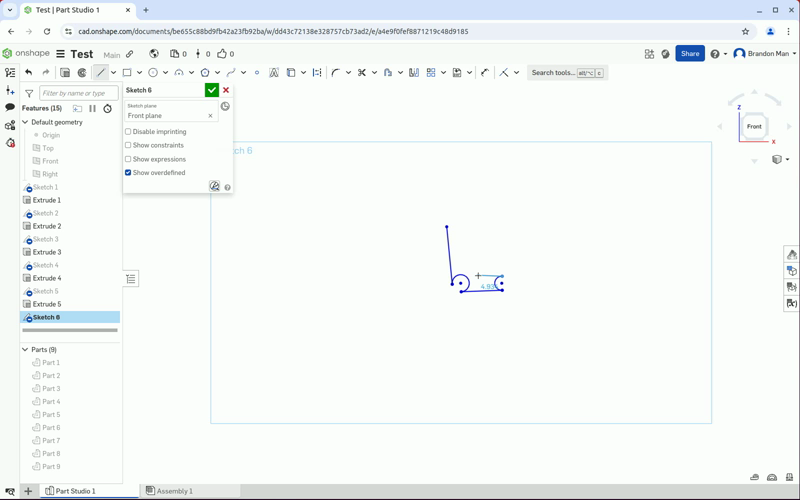
click(478, 275)
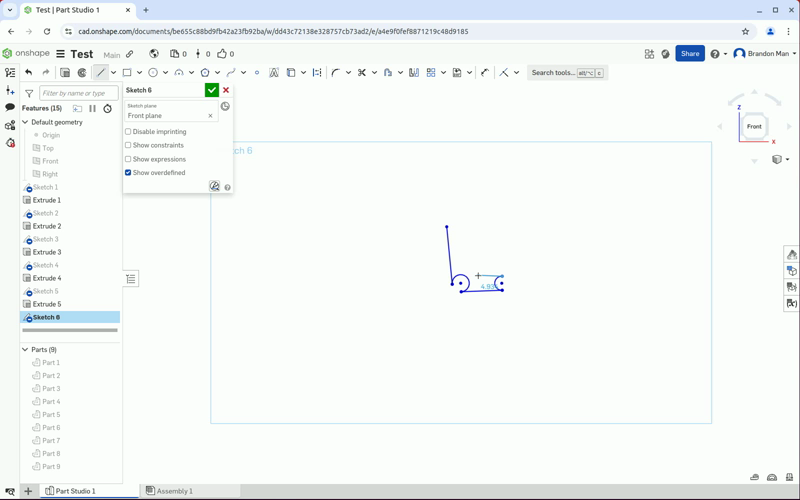
key_up(shift)
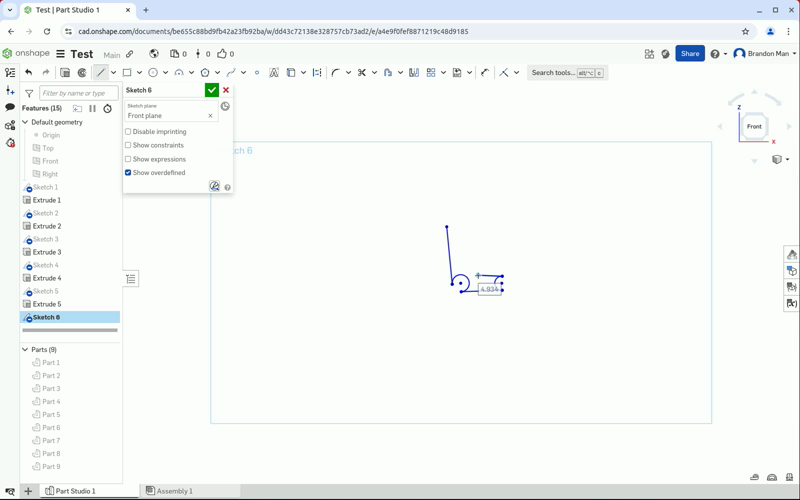
key(esc)
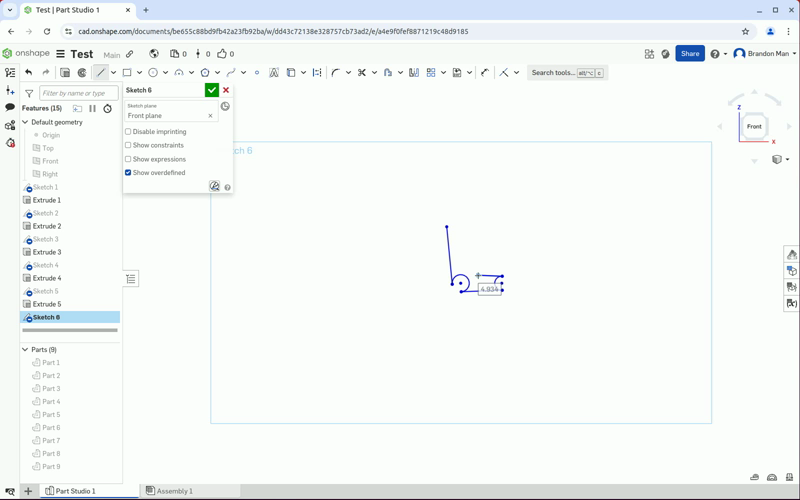
key(a)
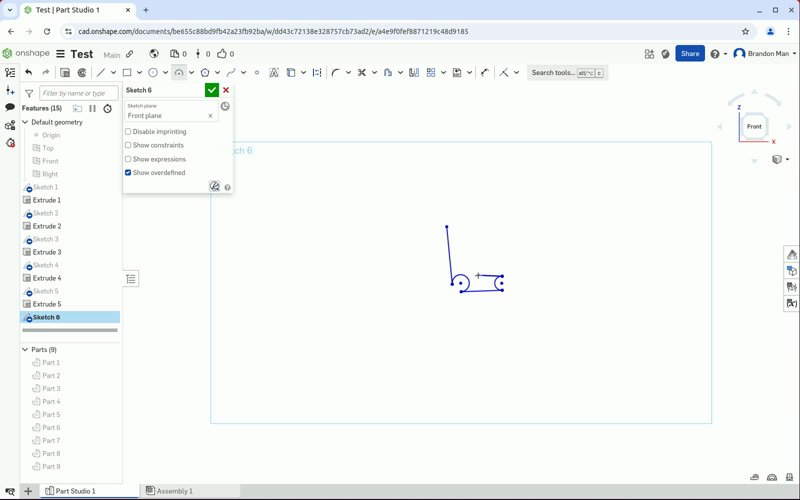
mouse_move(478, 275)
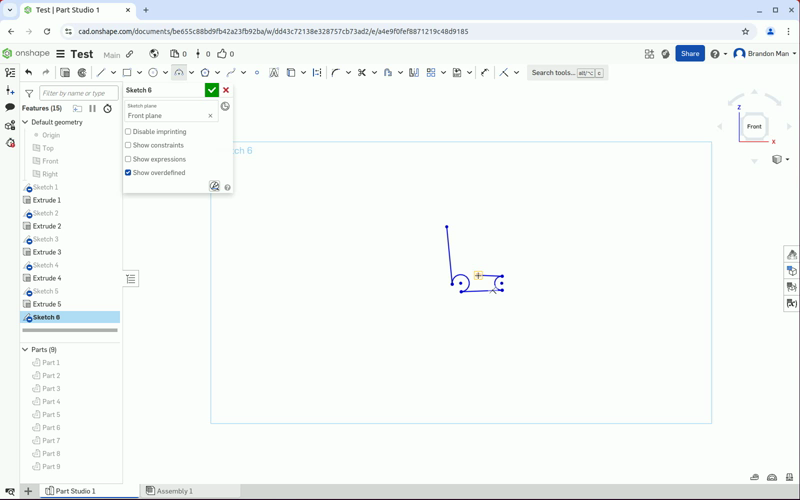
click(478, 275)
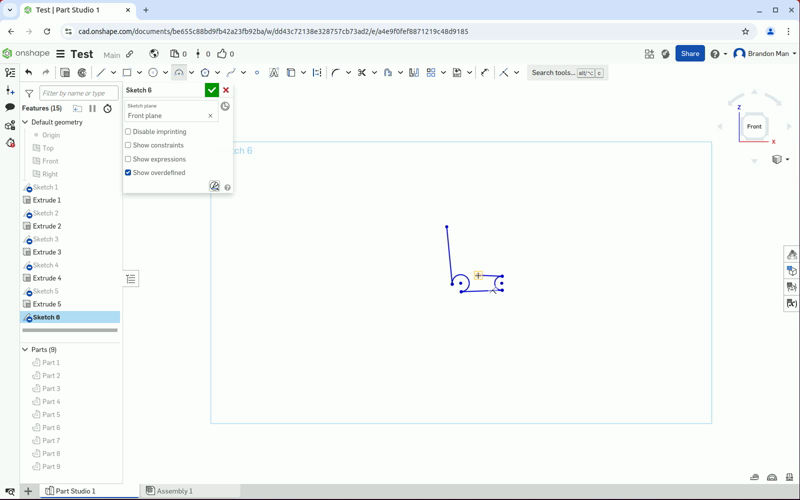
key_down(shift)
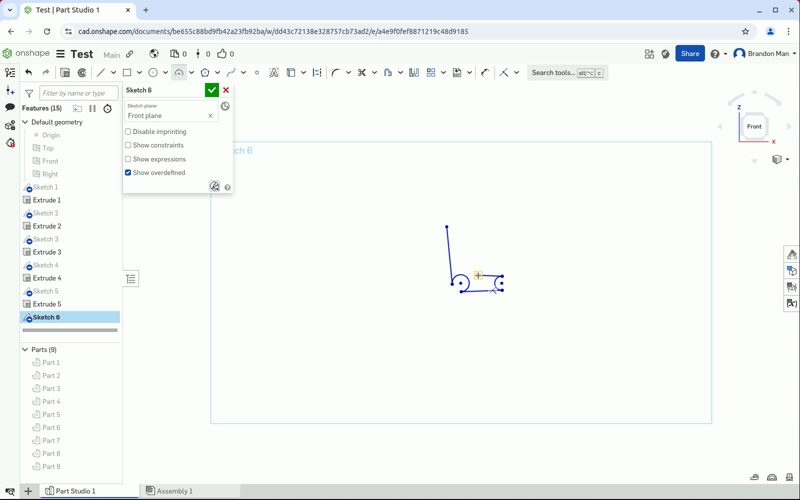
mouse_move(471, 267)
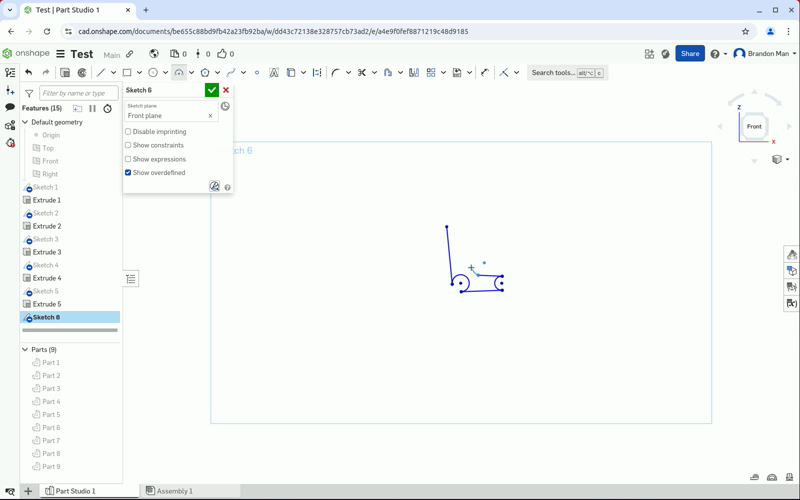
click(471, 267)
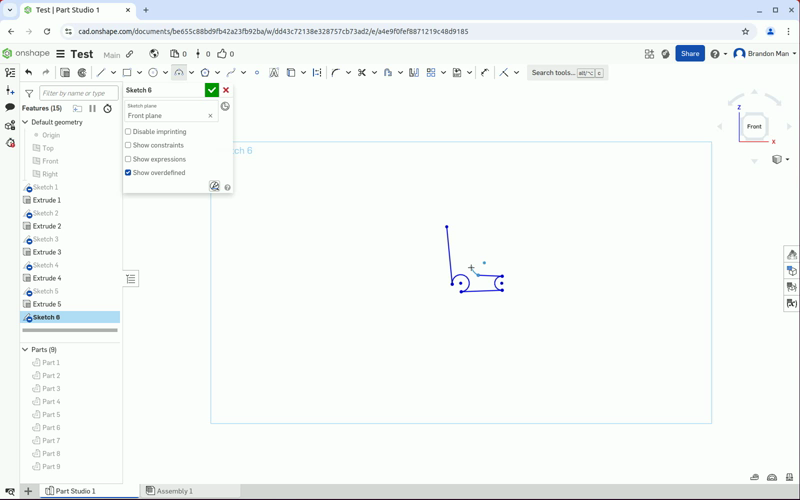
mouse_move(472, 272)
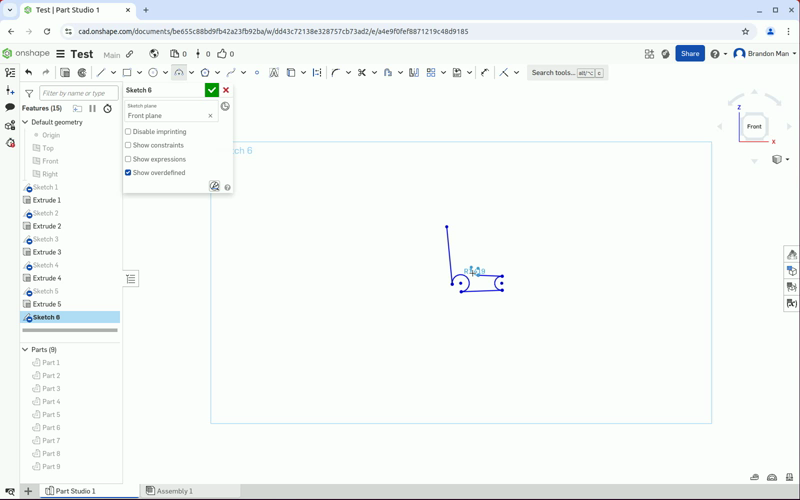
click(472, 272)
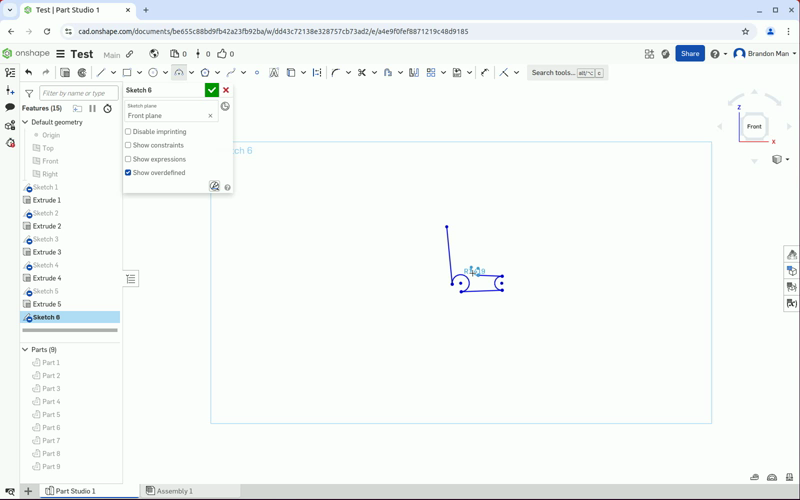
key_up(shift)
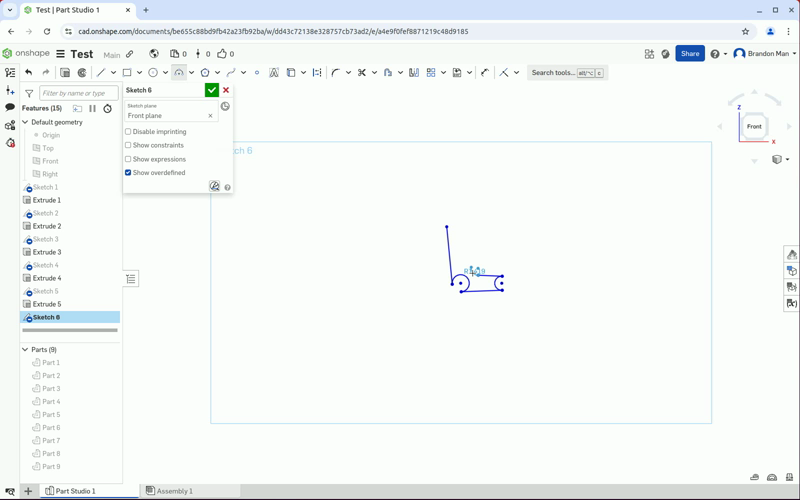
key(esc)
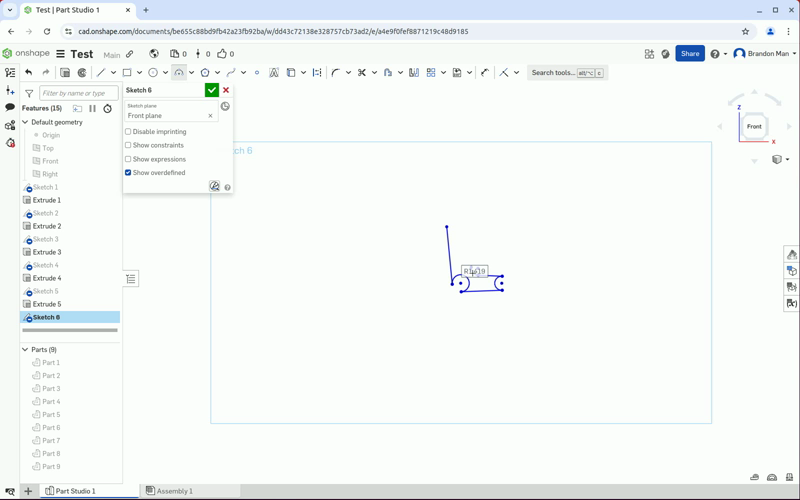
key(l)
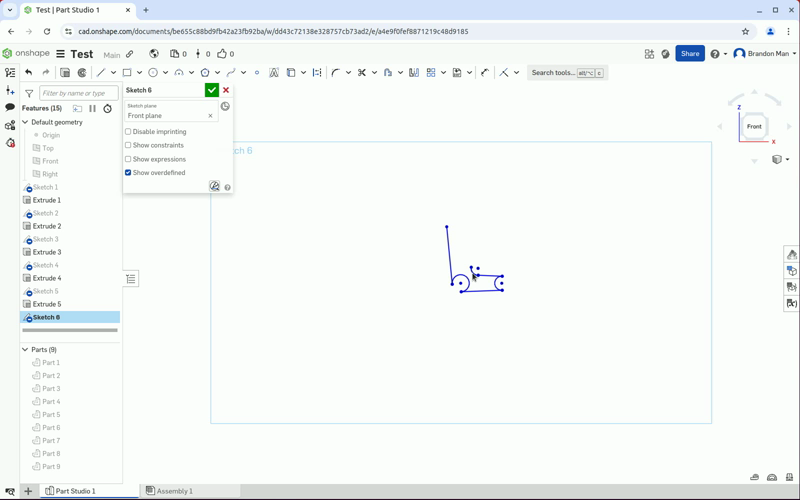
mouse_move(471, 267)
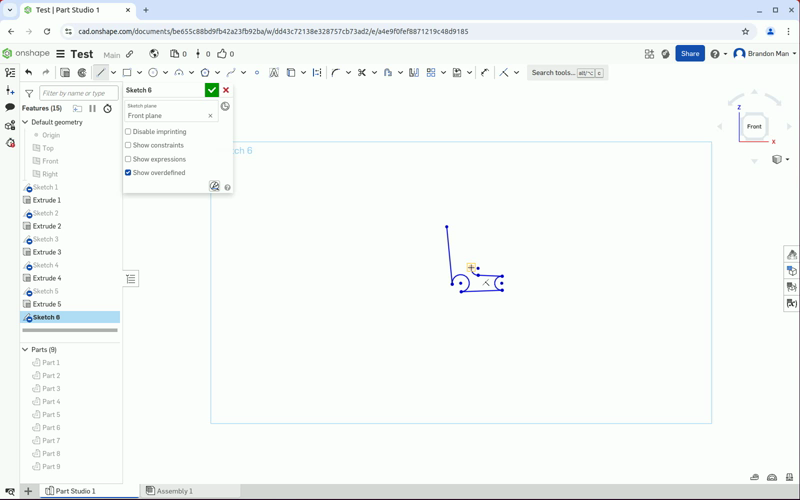
click(471, 267)
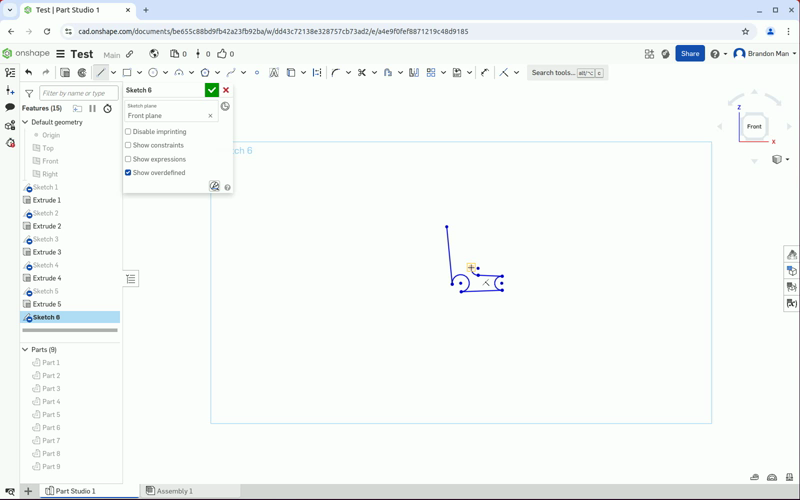
key_down(shift)
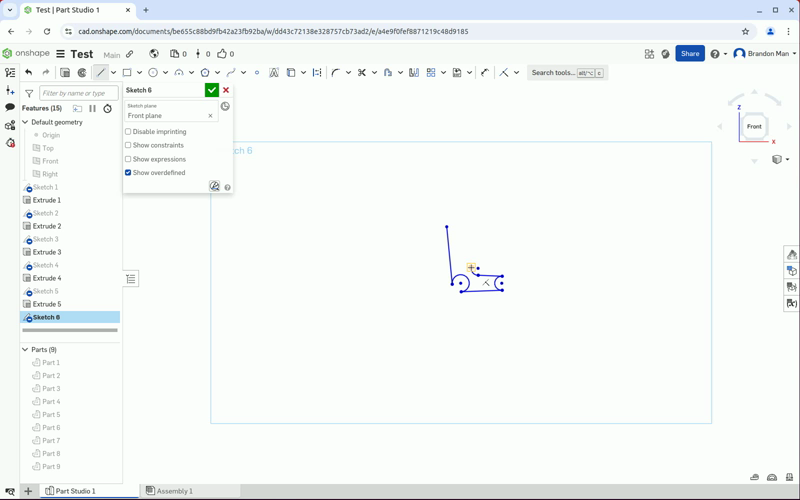
mouse_move(501, 267)
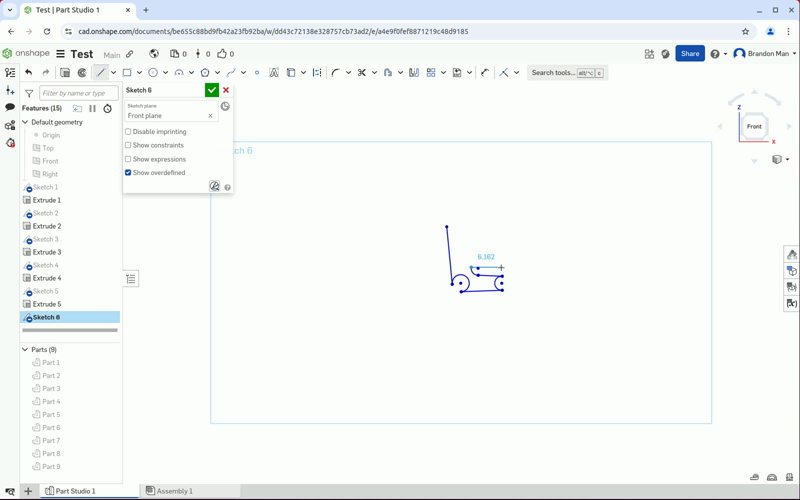
mouse_move(475, 226)
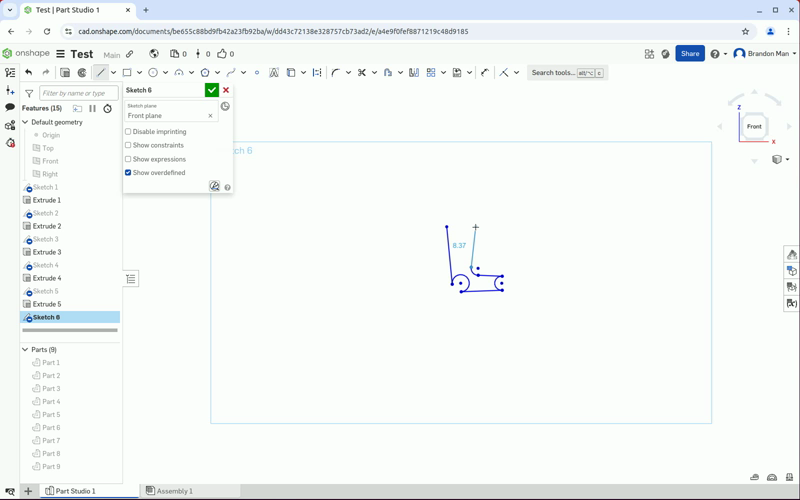
click(475, 226)
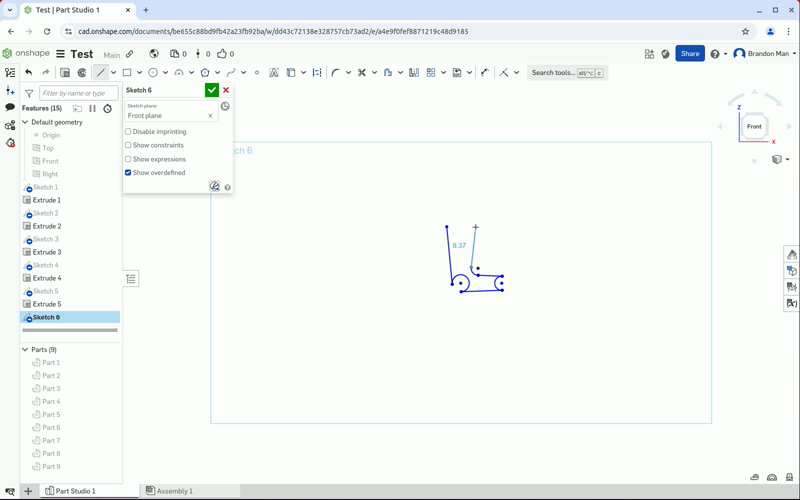
key_up(shift)
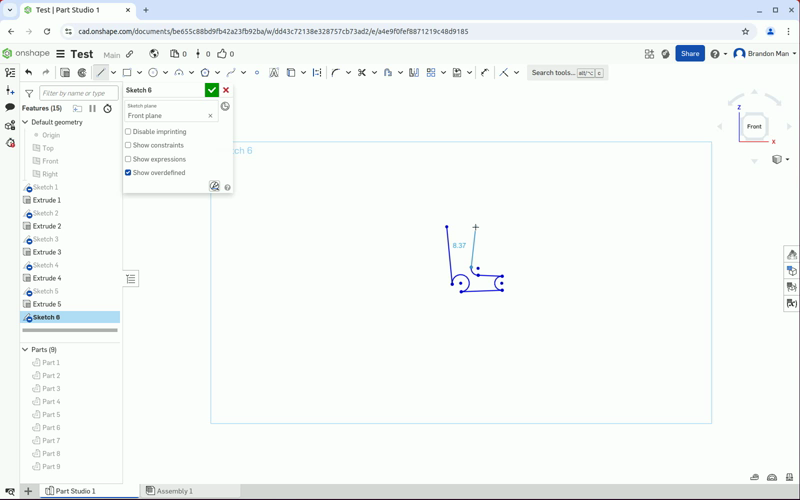
key(esc)
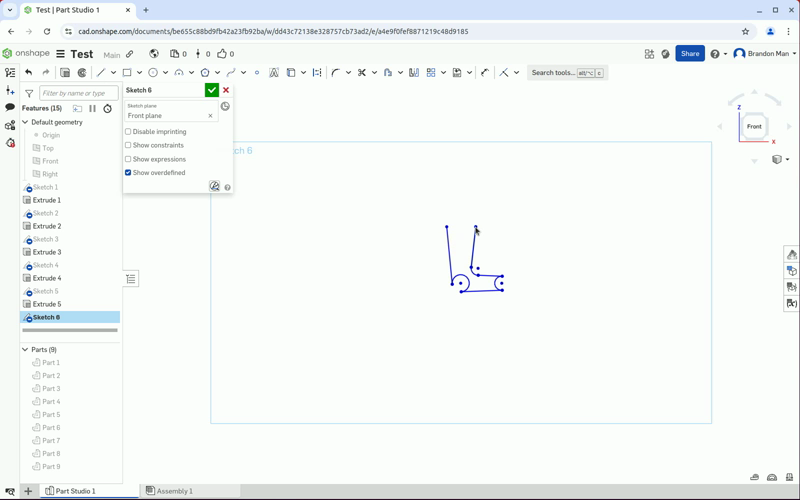
key(a)
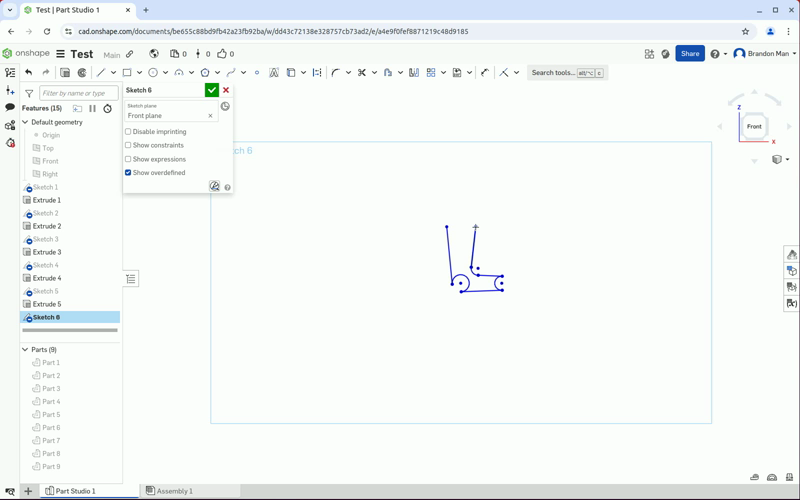
mouse_move(475, 226)
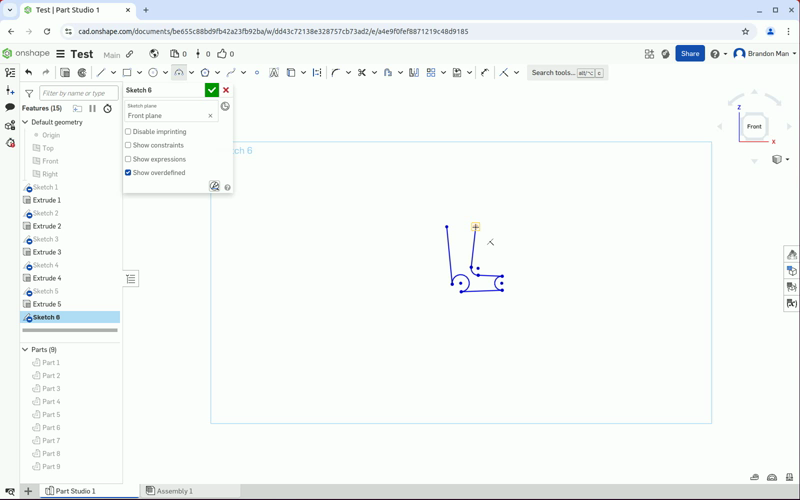
click(475, 226)
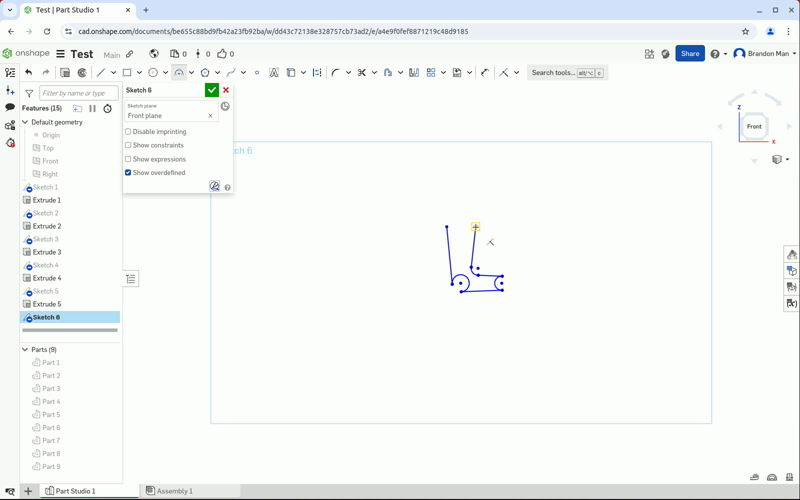
mouse_move(446, 226)
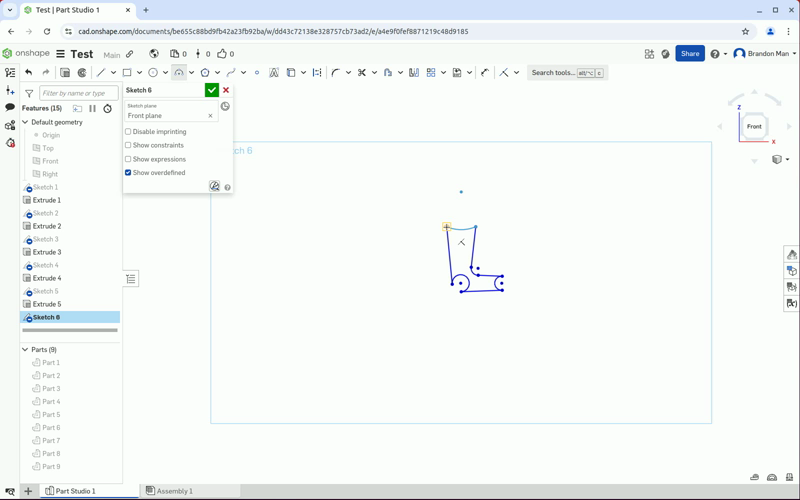
click(446, 226)
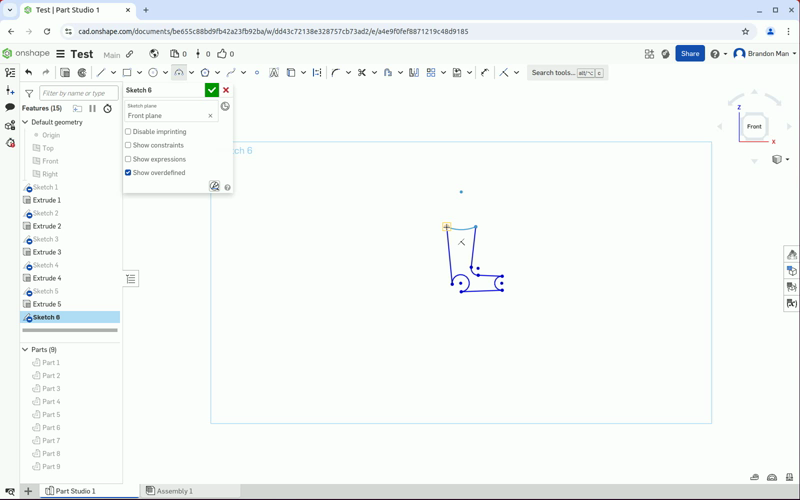
key_down(shift)
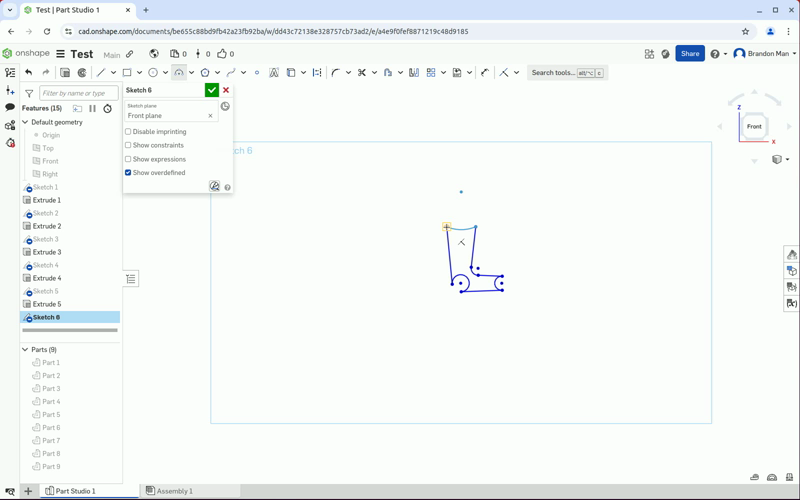
mouse_move(461, 239)
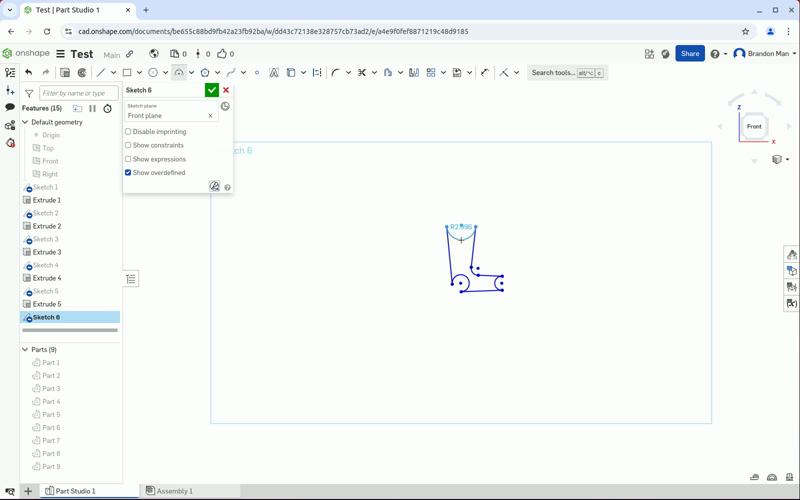
click(461, 239)
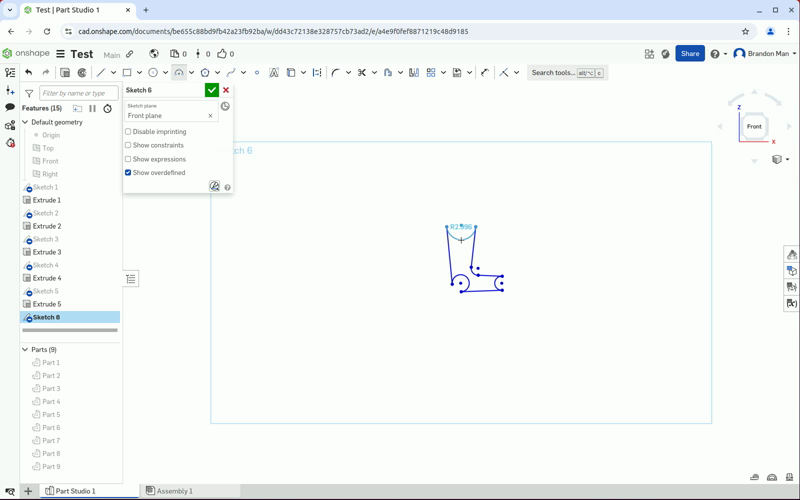
key_up(shift)
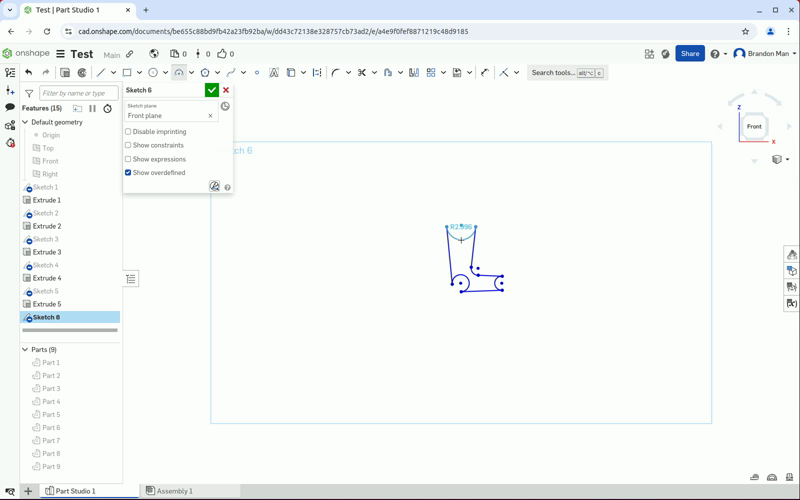
key(esc)
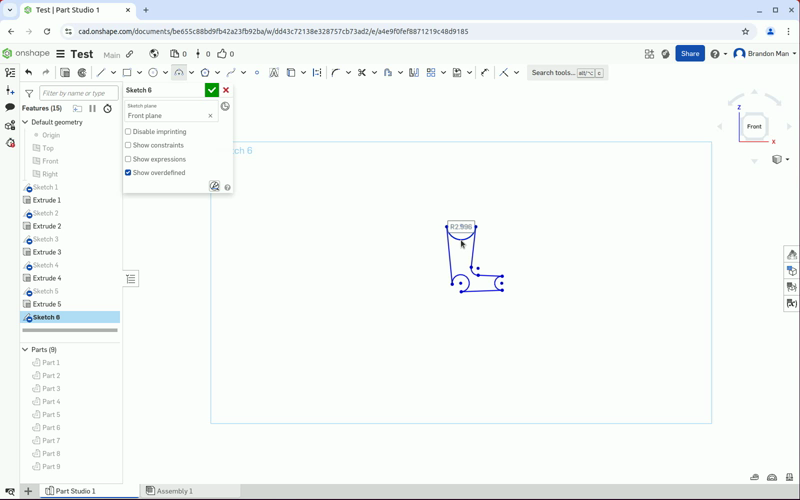
mouse_move(469, 289)
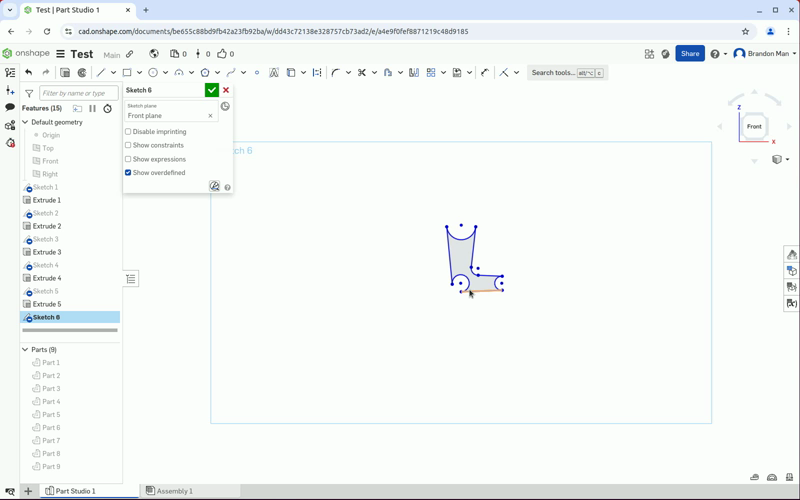
scroll(6)
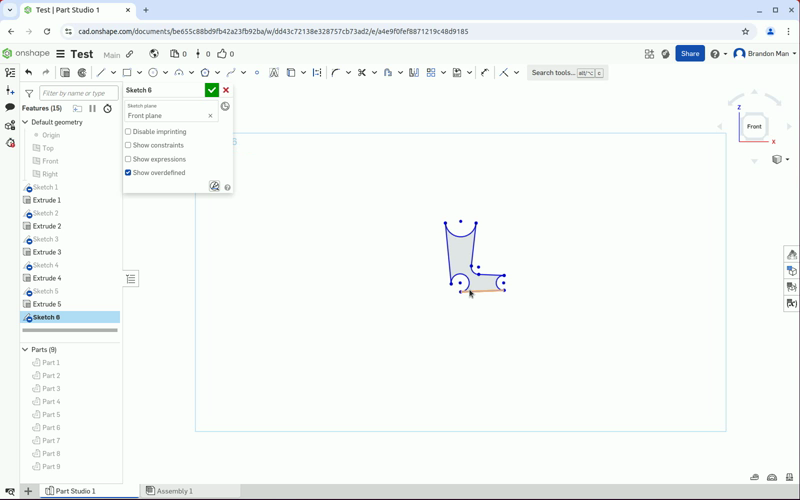
scroll(6)
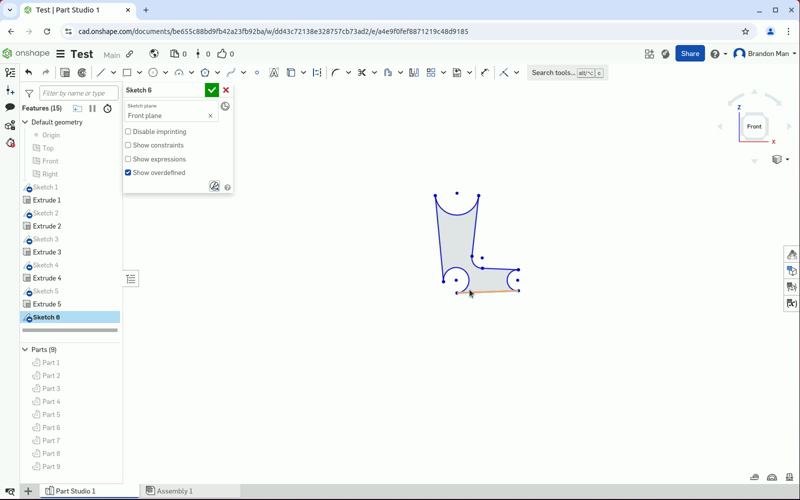
scroll(6)
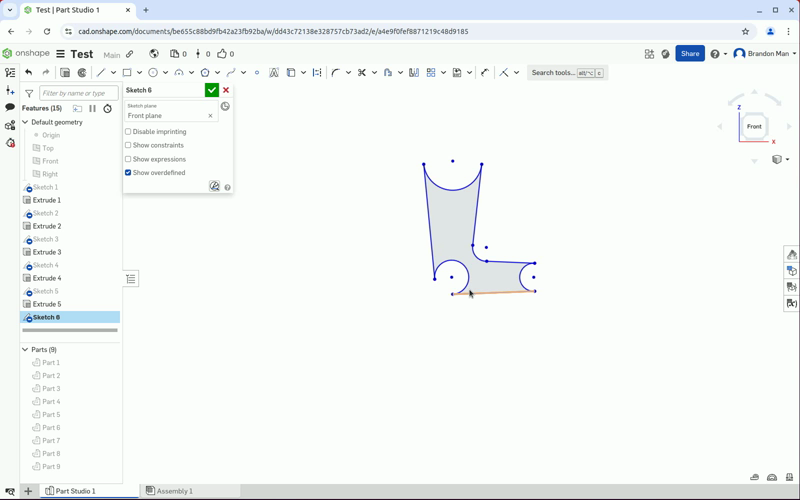
scroll(6)
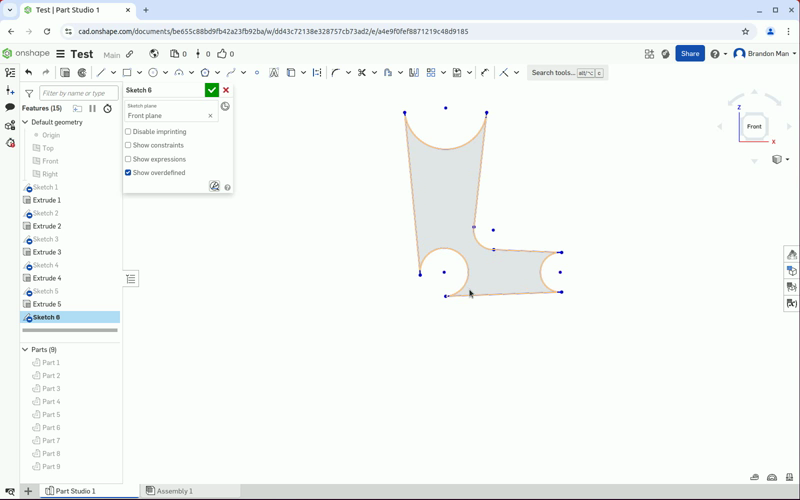
scroll(6)
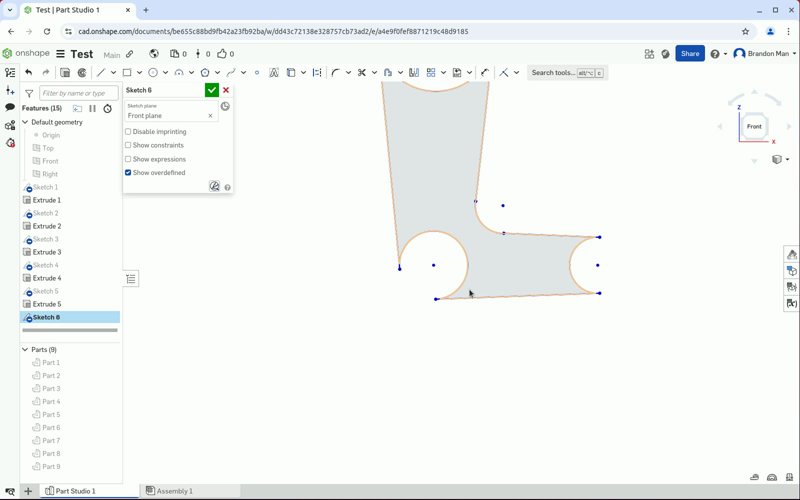
scroll(6)
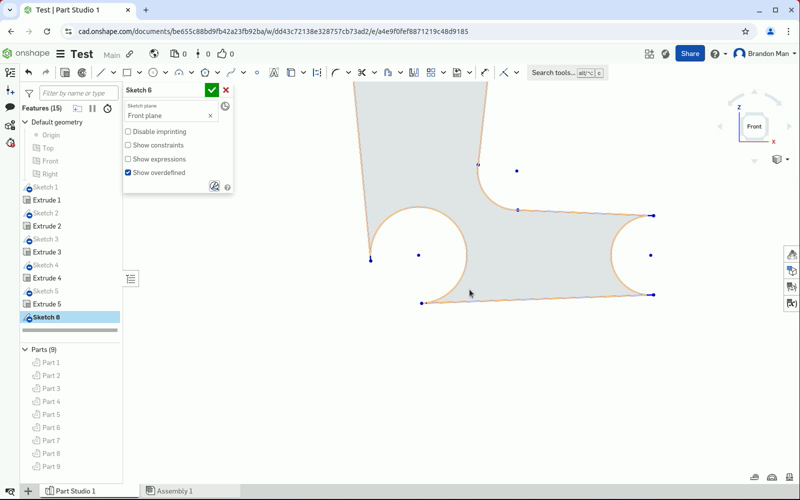
scroll(6)
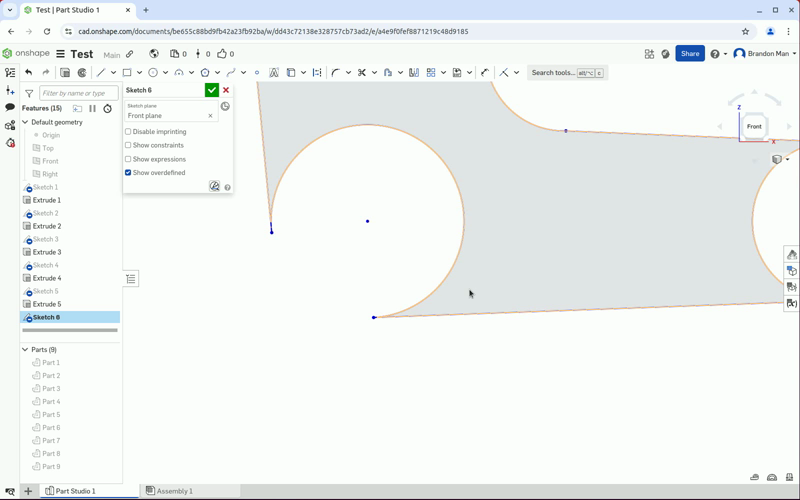
click(469, 289)
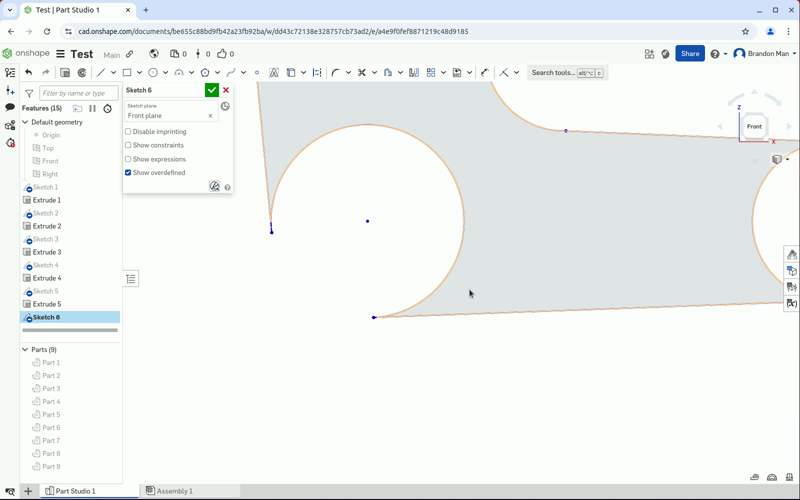
scroll(-6)
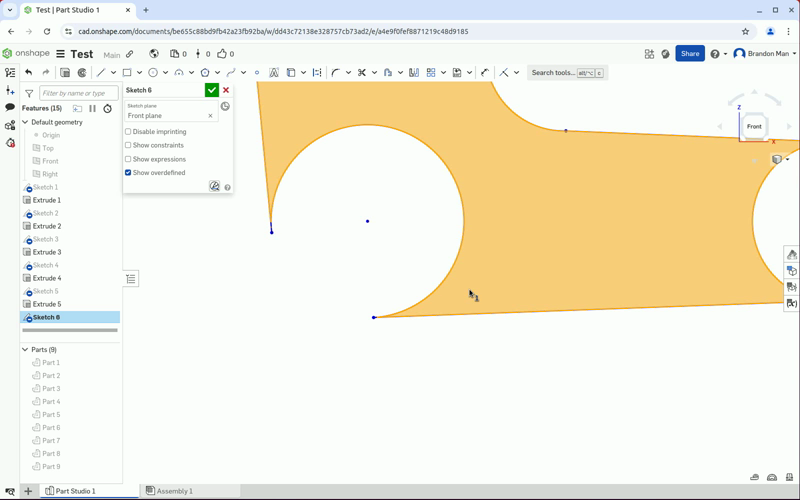
scroll(-6)
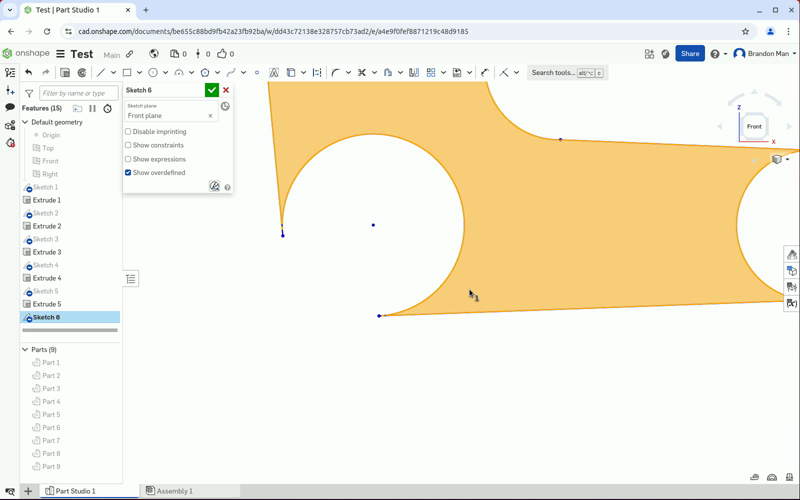
scroll(-6)
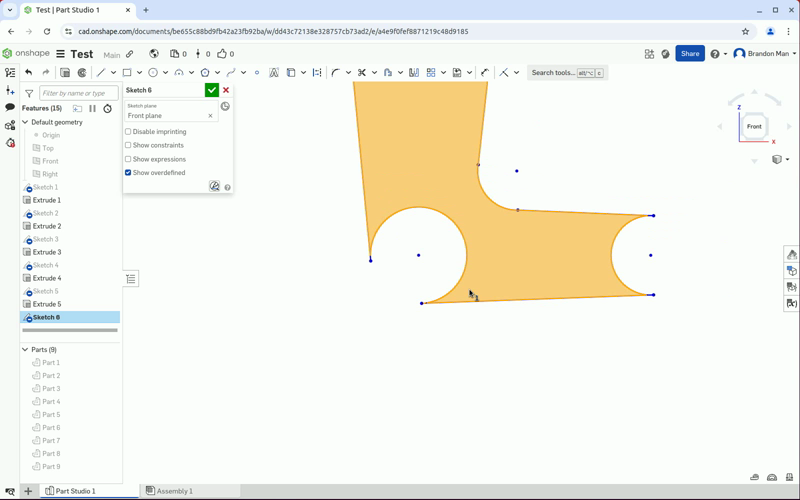
scroll(-6)
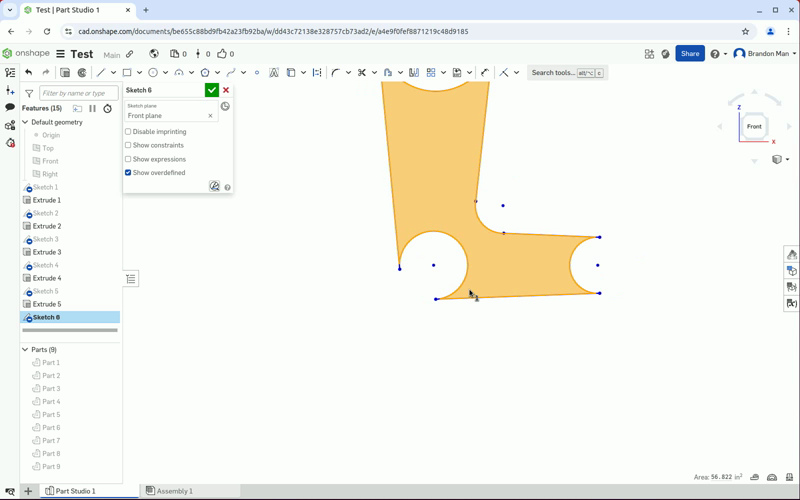
scroll(-6)
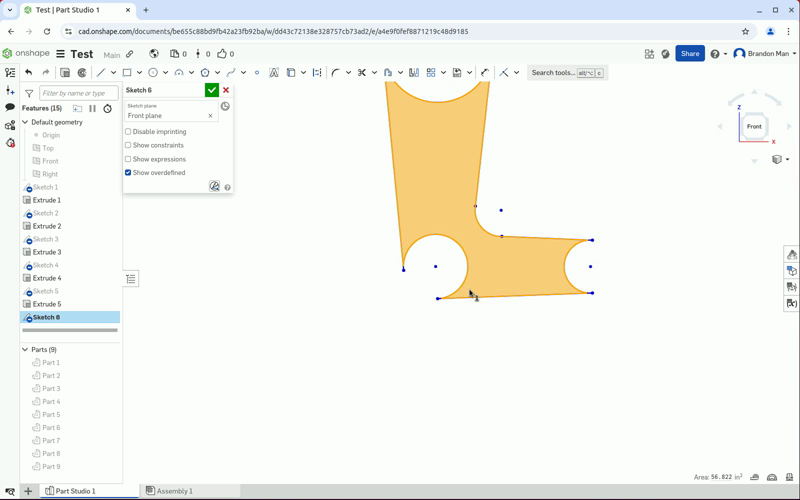
scroll(-6)
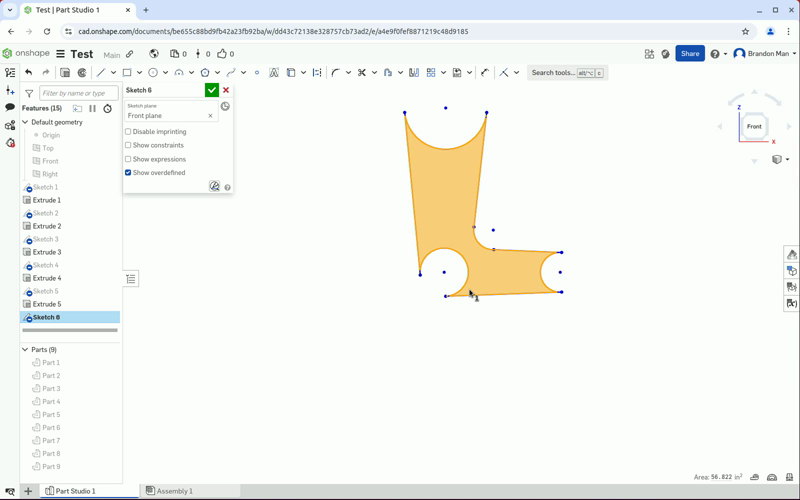
scroll(-6)
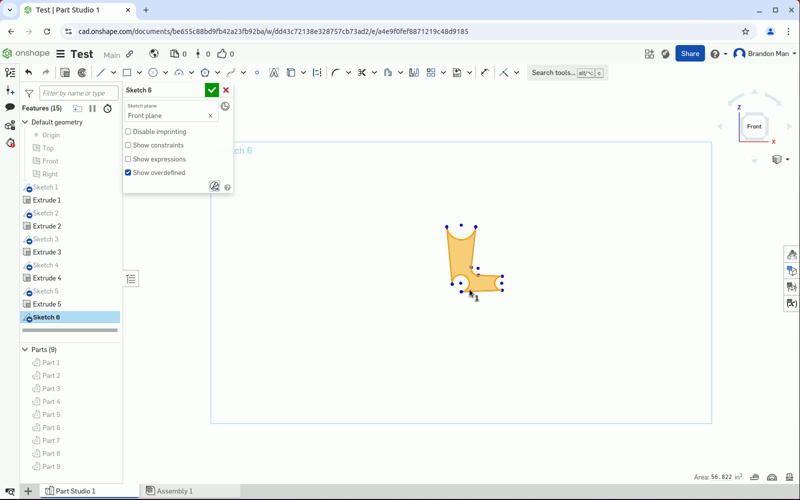
mouse_move(73, 352)
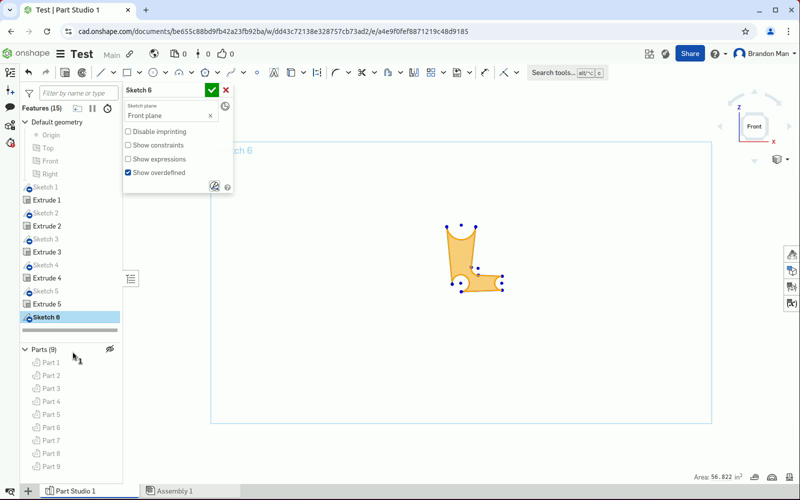
key(shift+y)
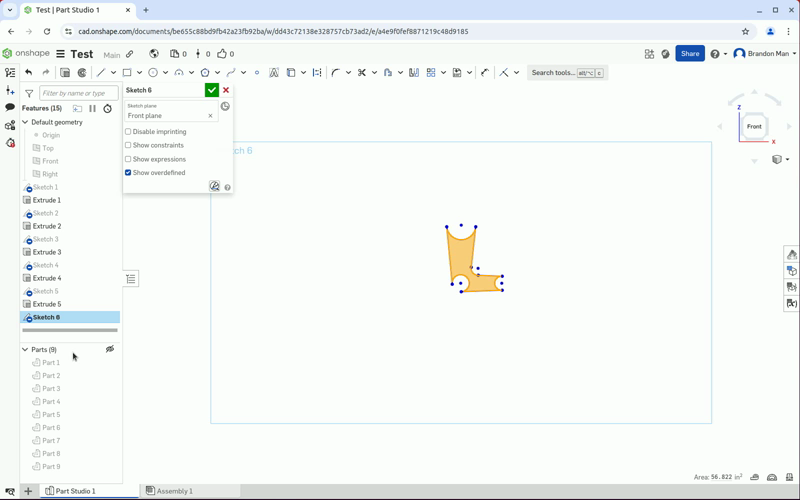
key(shift+e)
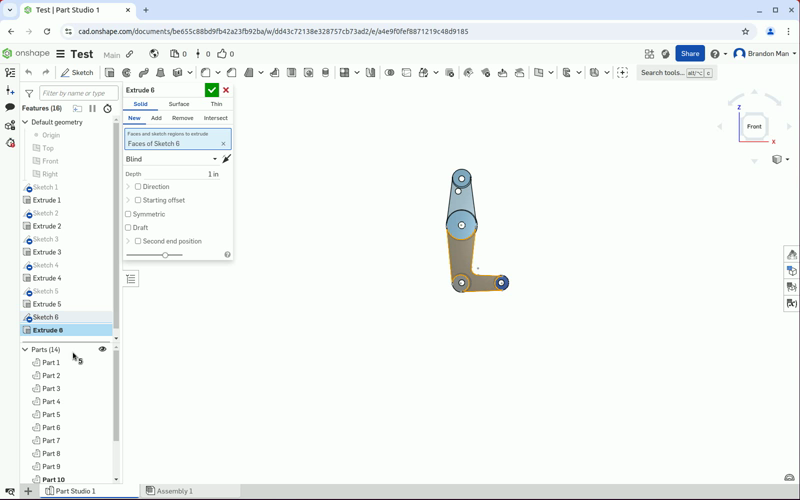
mouse_move(143, 106)
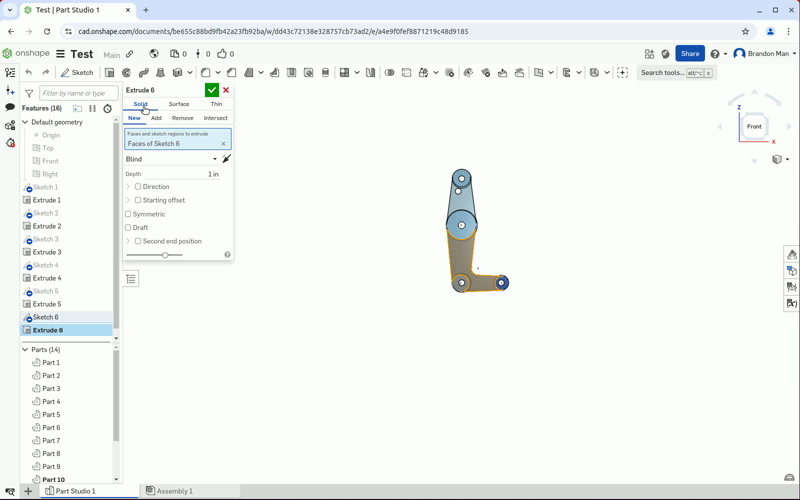
click(143, 106)
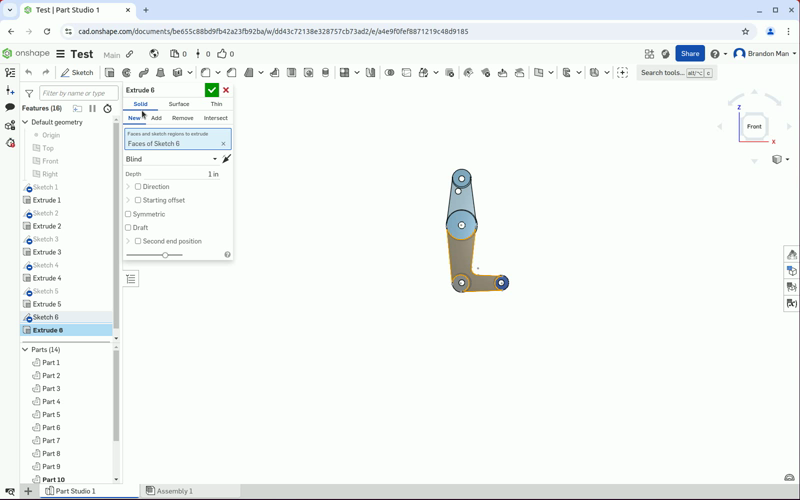
mouse_move(137, 120)
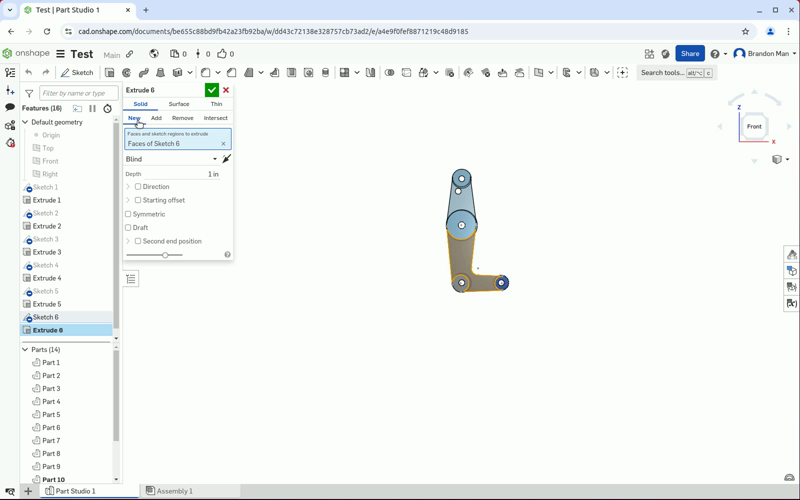
click(137, 120)
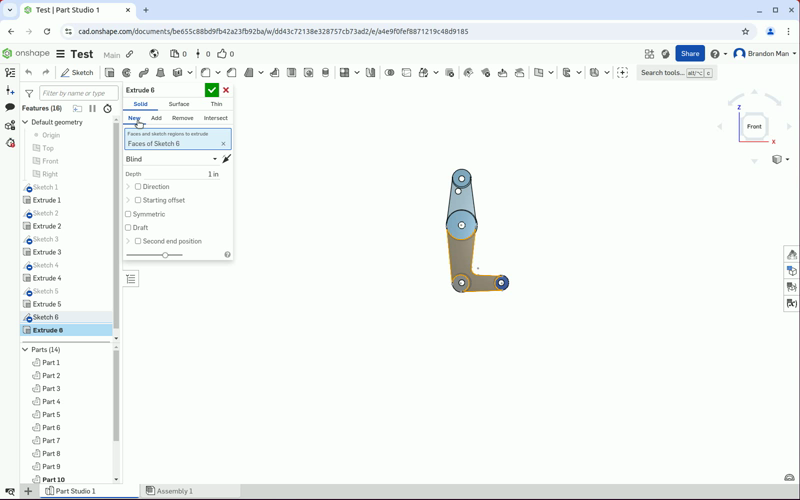
key(tab, 4)
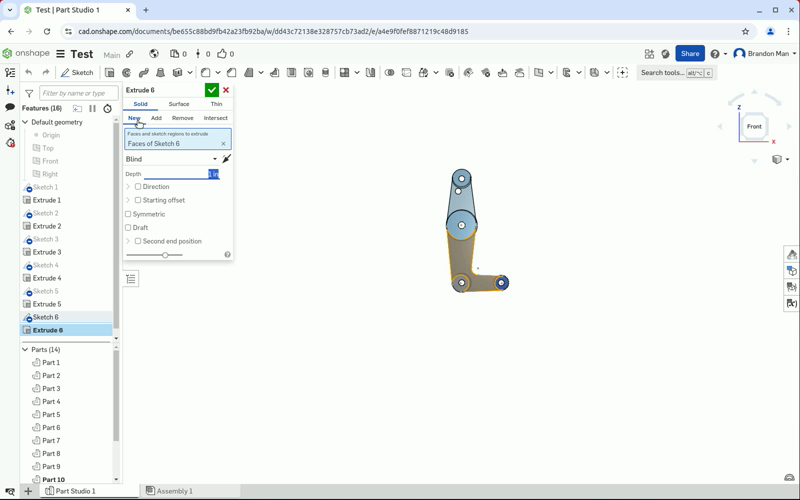
text(0.481)
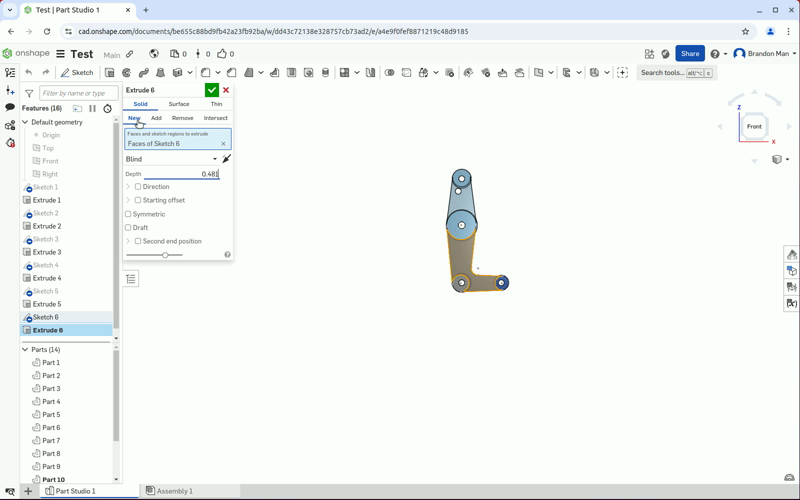
key(enter)
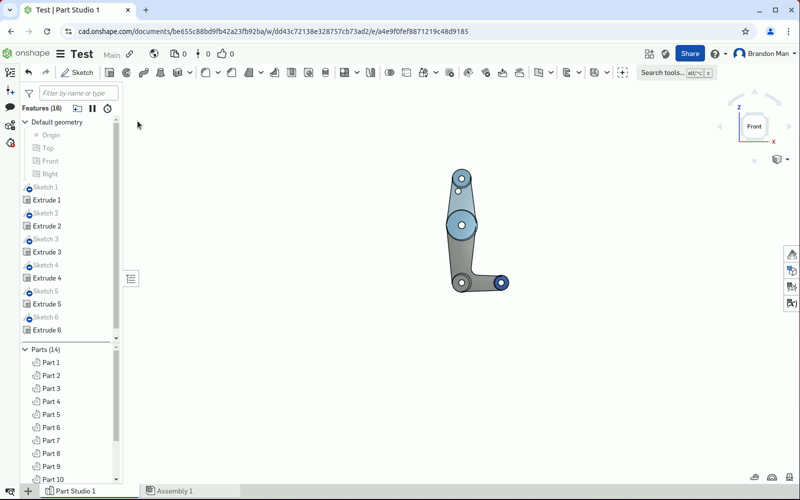
key(shift+h)
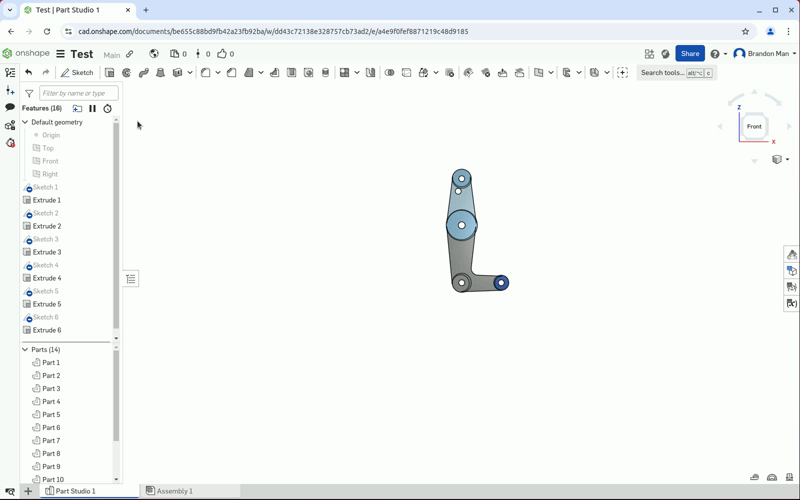
key(shift+h)
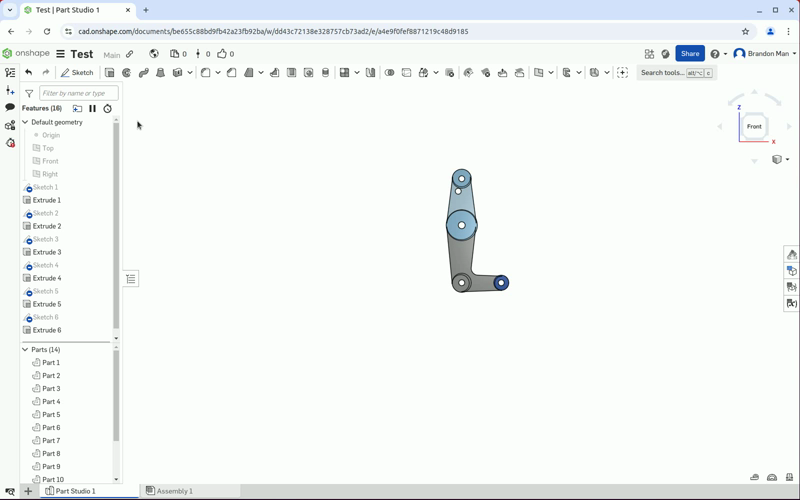
key(shift+7)
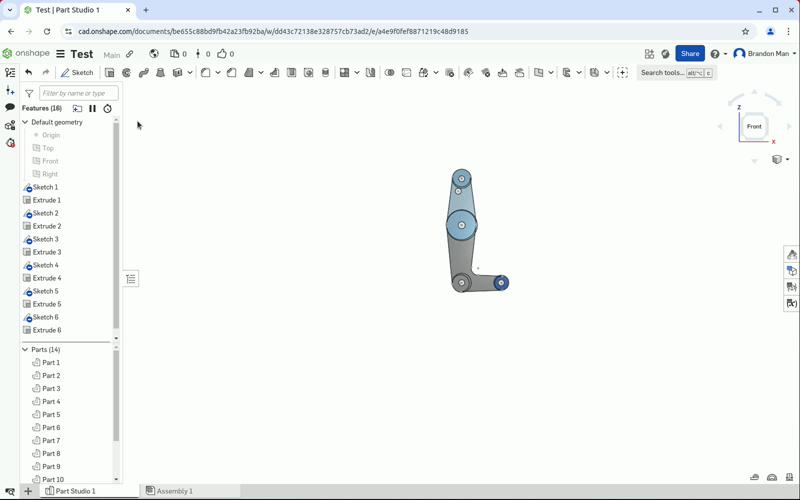
key(left, 2)
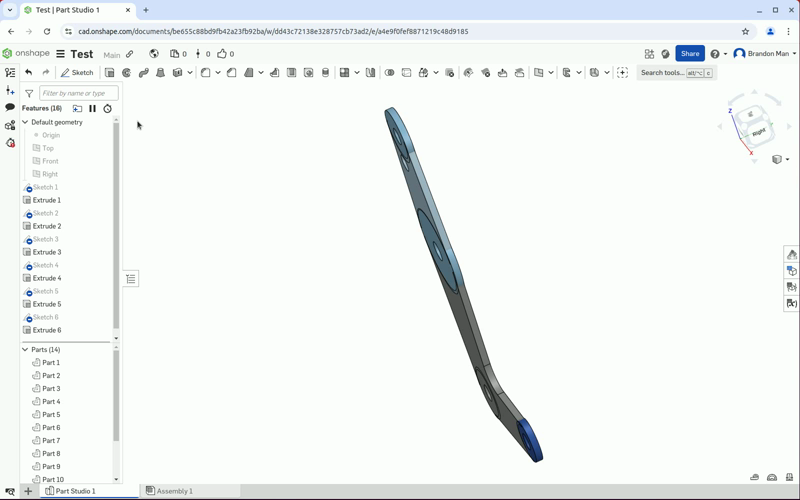
key(down, 2)
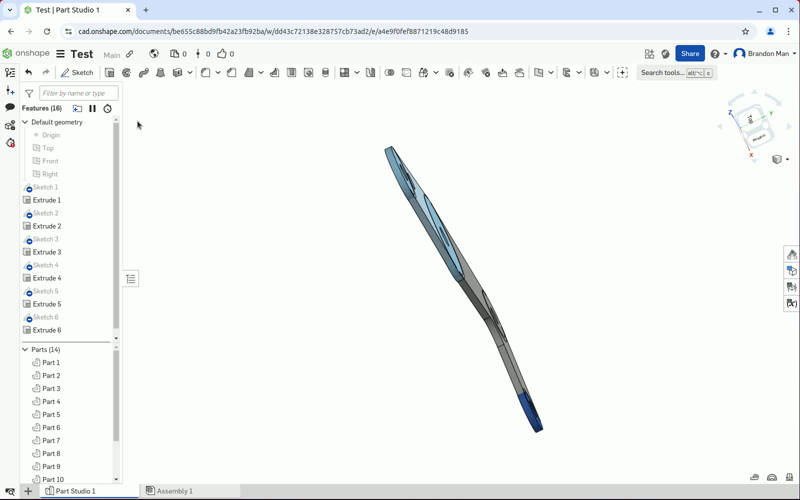
key(up, 2)
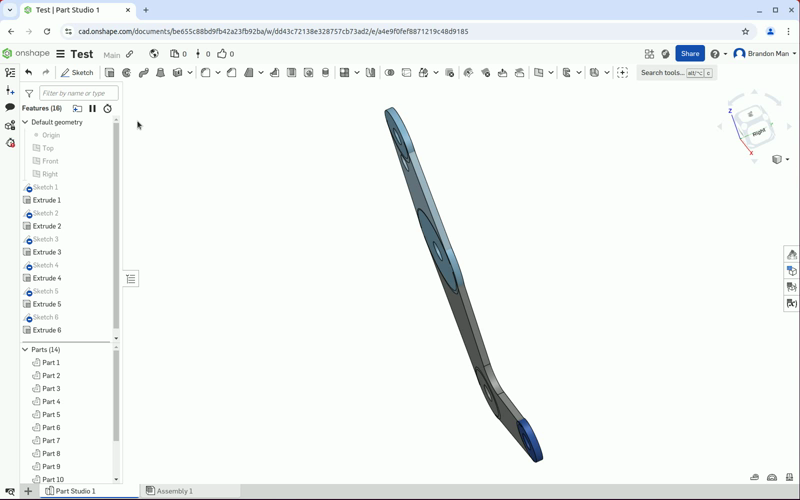
key(right, 2)
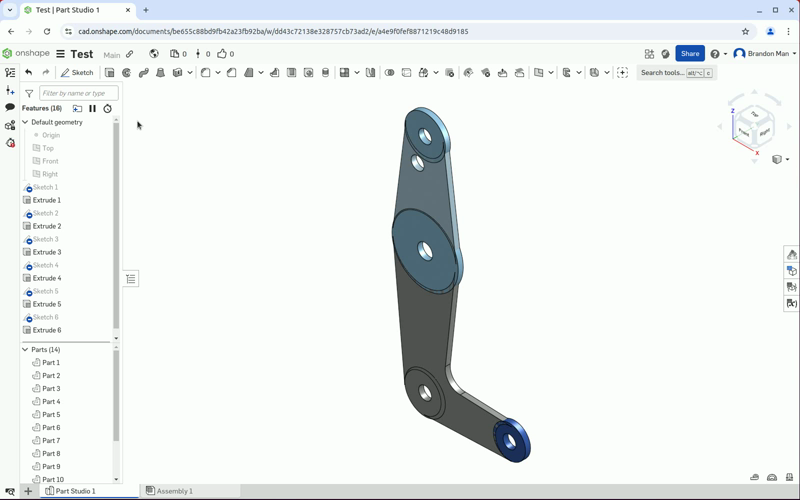
mouse_move(69, 189)
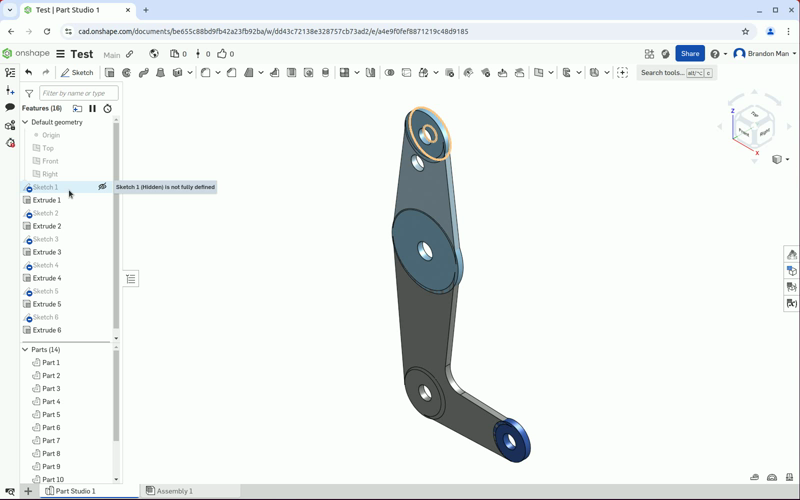
click(69, 189)